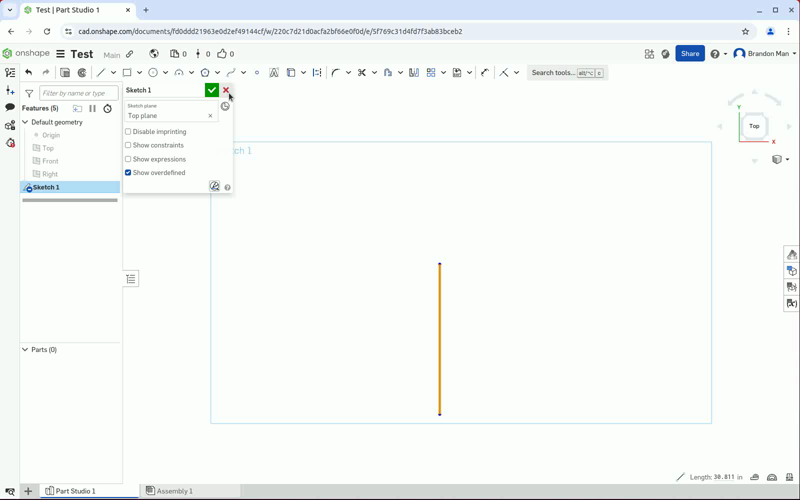
key(shift+h)
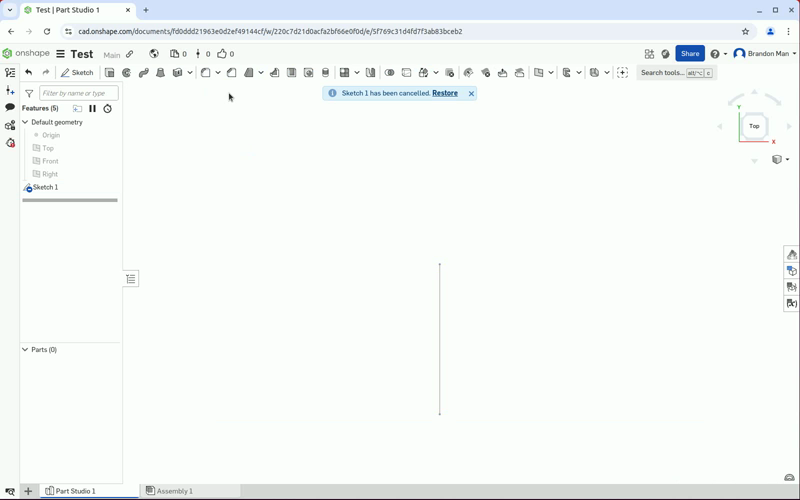
key(shift+s)
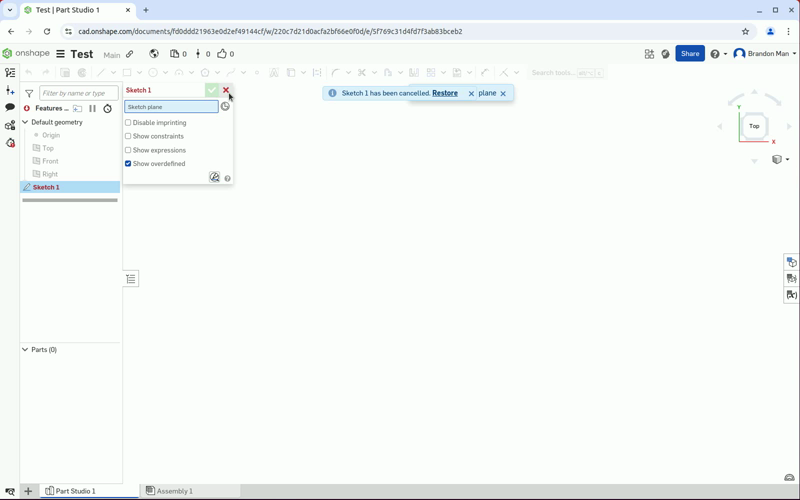
mouse_move(73, 150)
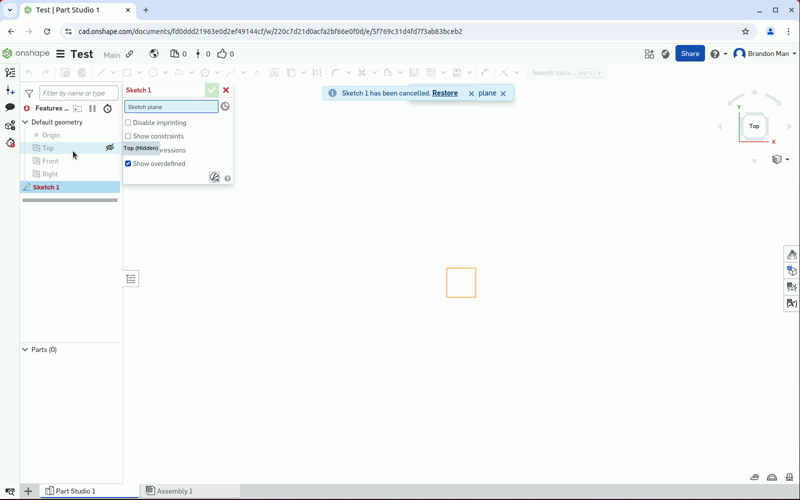
click(73, 150)
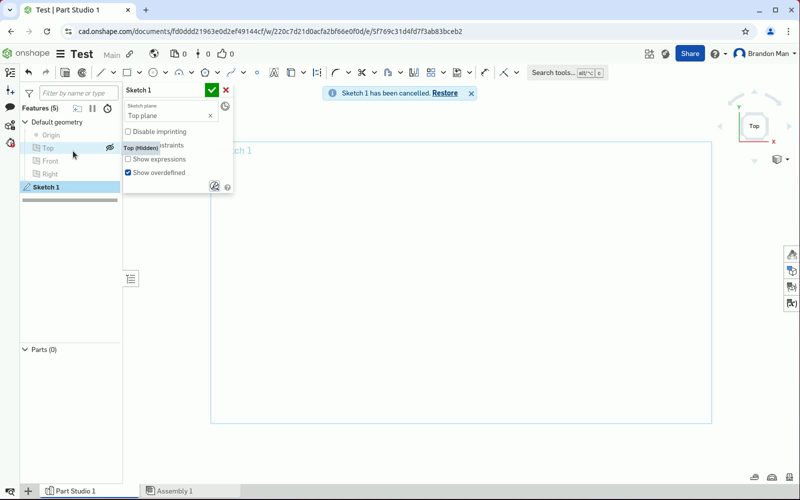
mouse_move(73, 352)
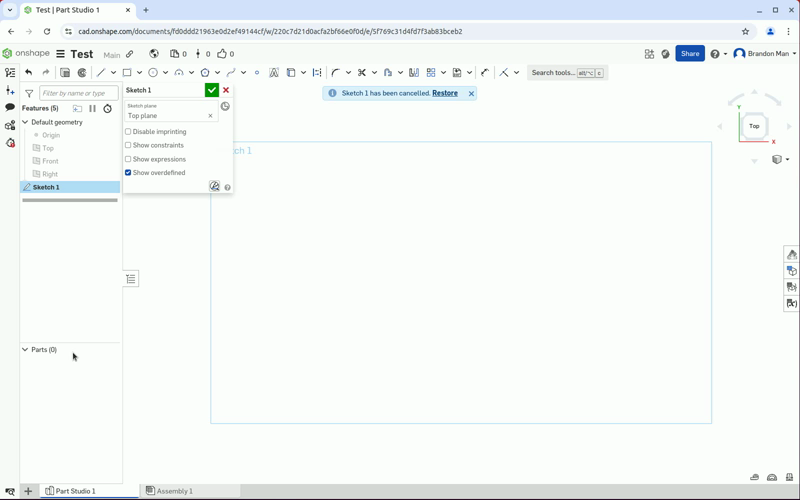
key(y)
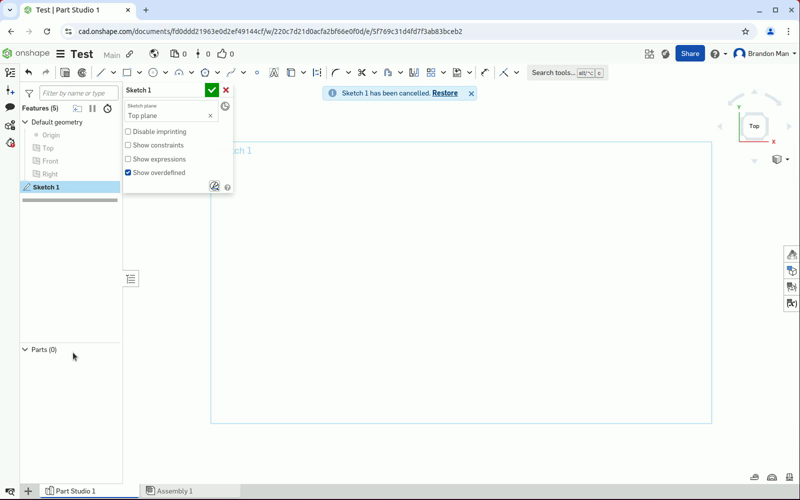
key(l)
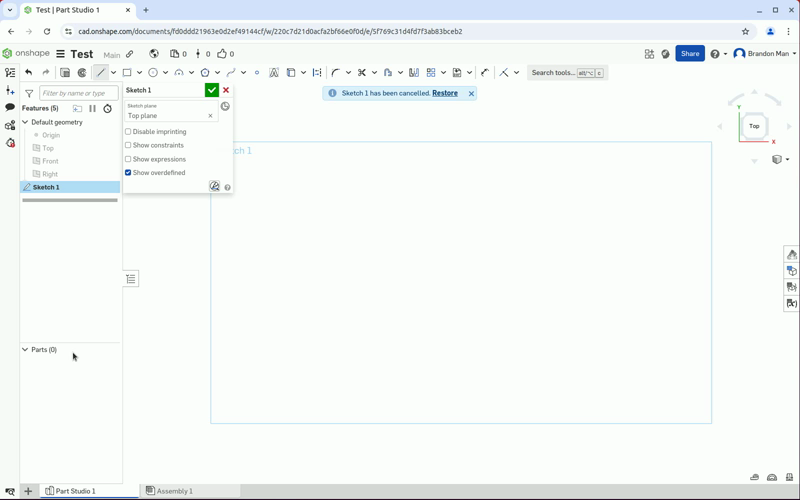
key_down(shift)
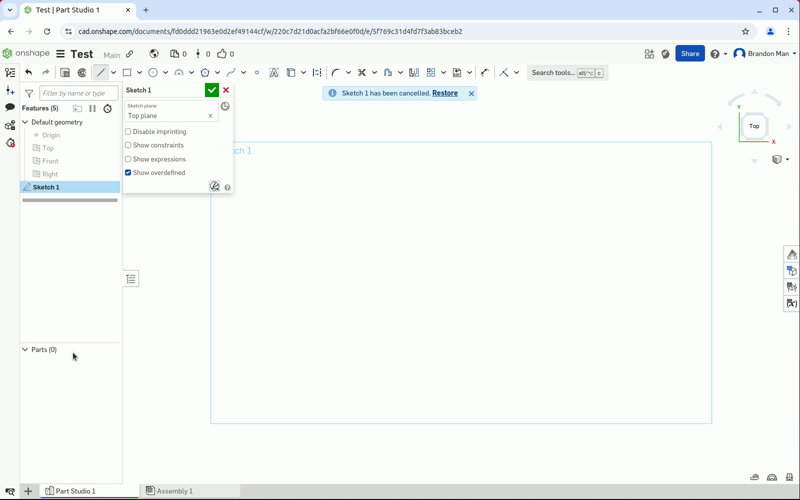
mouse_move(351, 335)
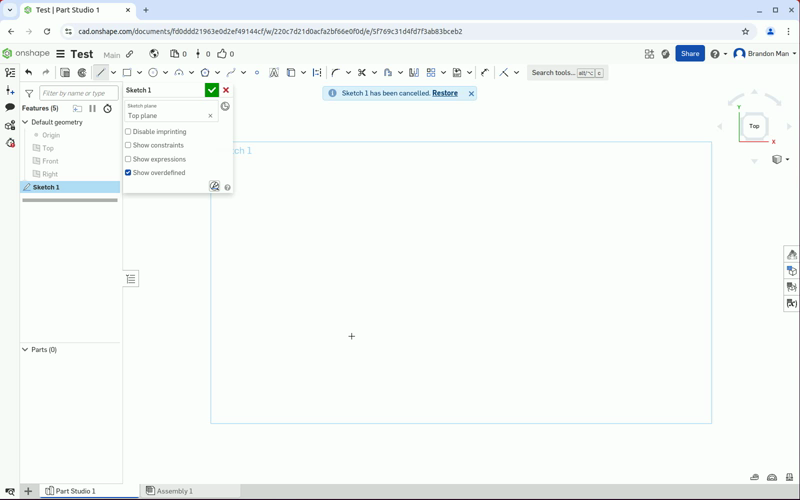
click(351, 335)
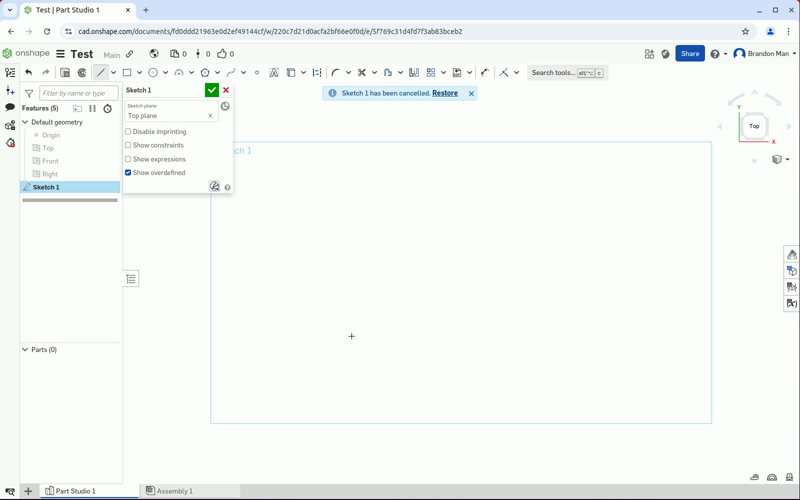
key_up(shift)
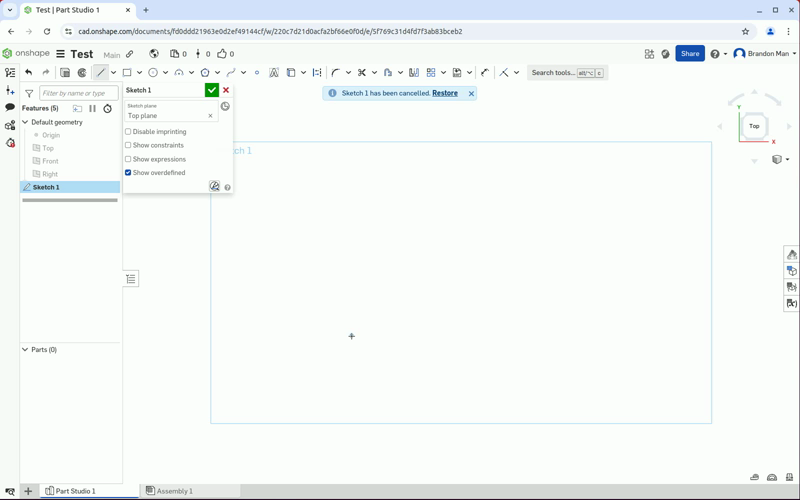
key_down(shift)
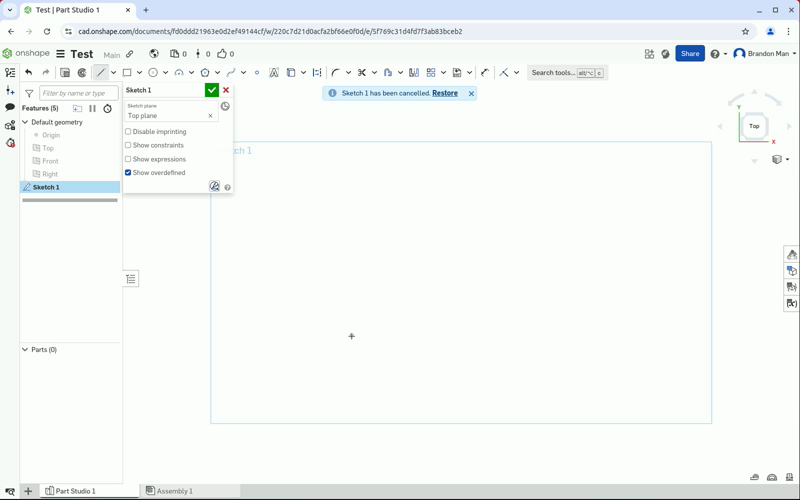
mouse_move(569, 335)
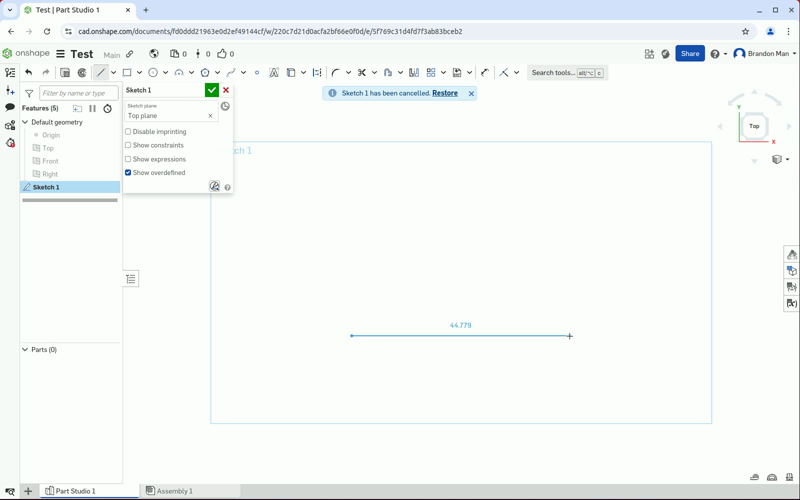
click(569, 335)
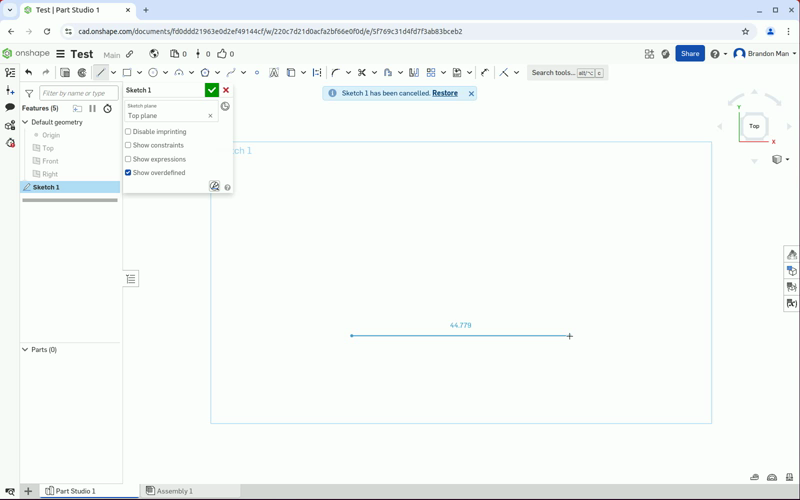
key_up(shift)
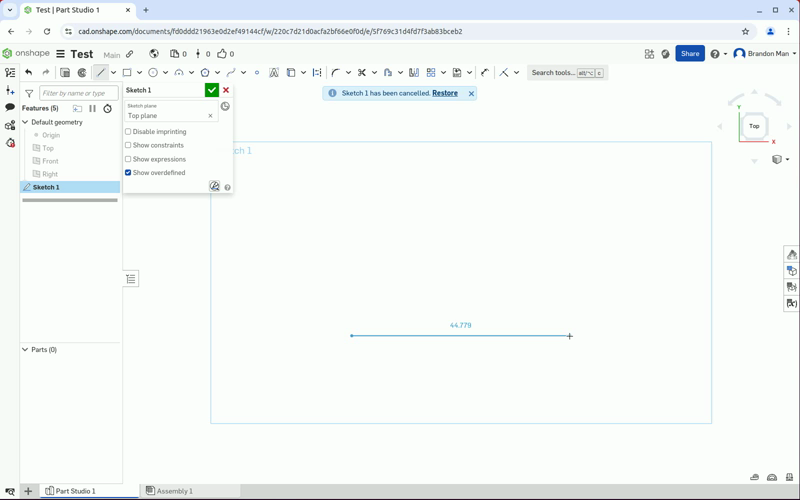
key_down(shift)
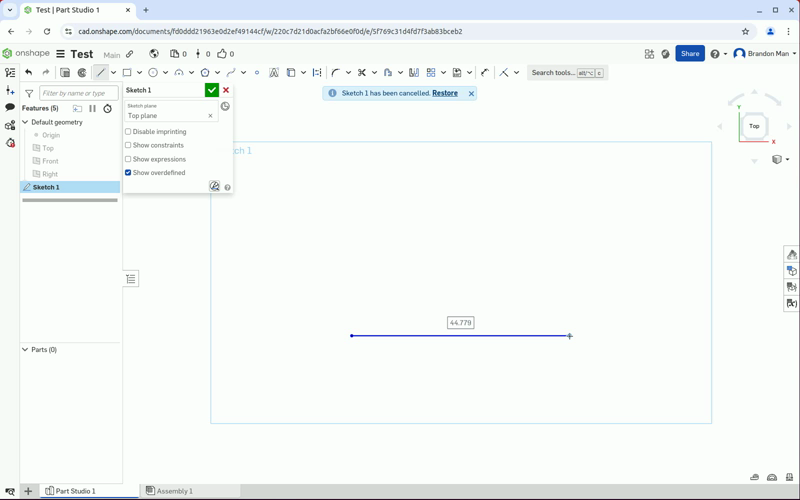
mouse_move(569, 230)
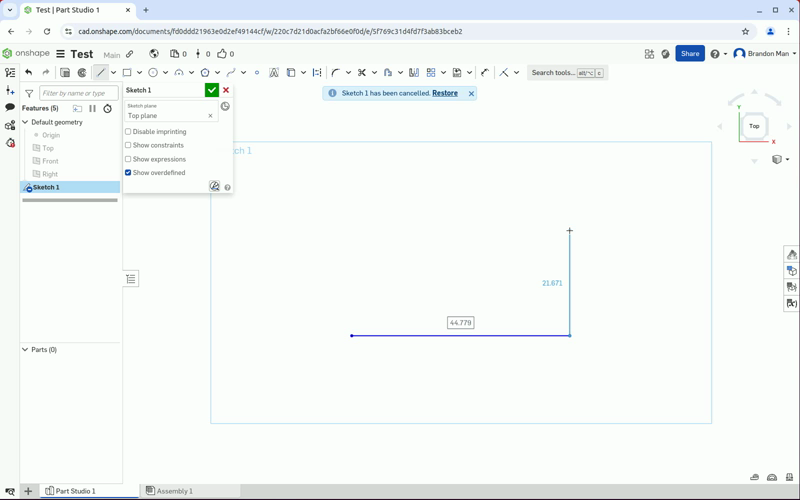
click(569, 230)
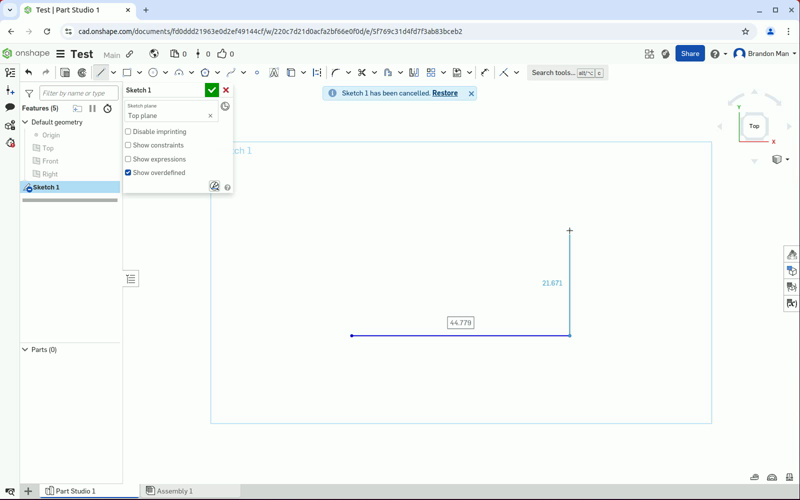
key_up(shift)
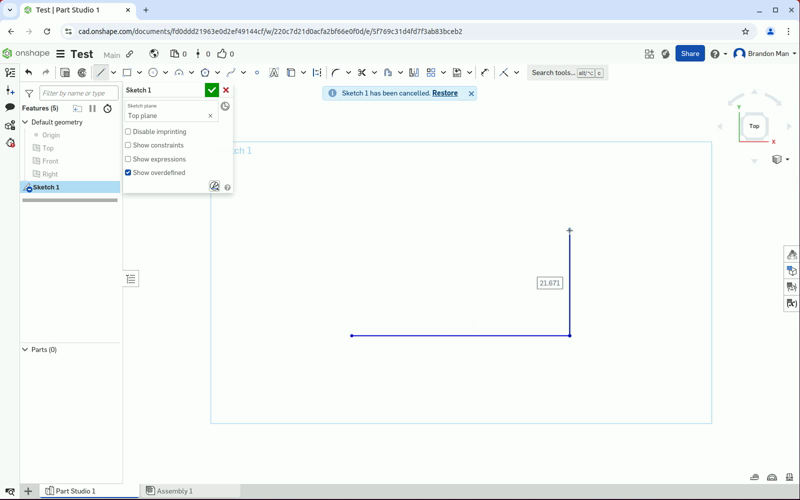
key_down(shift)
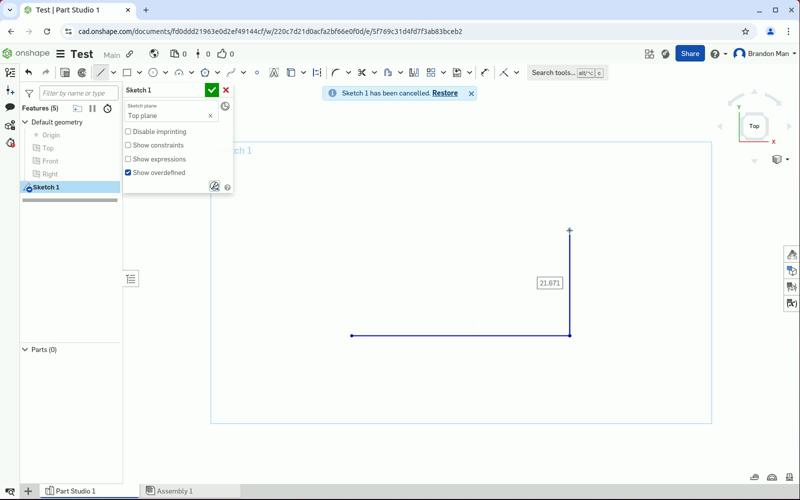
mouse_move(351, 230)
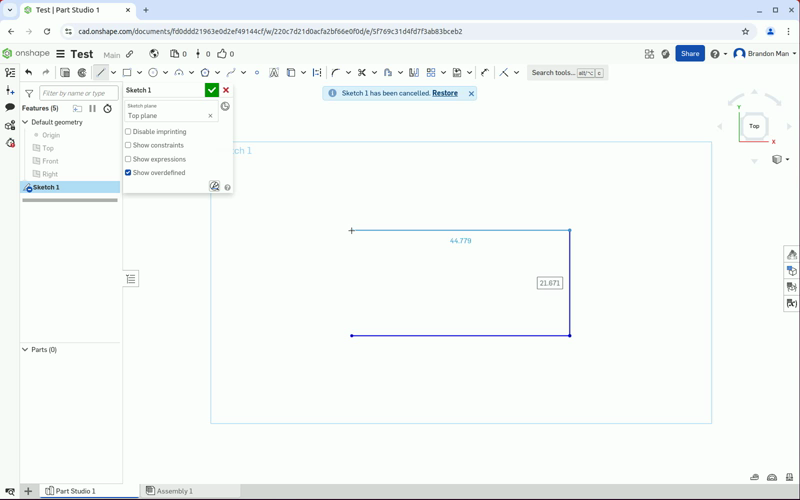
click(351, 230)
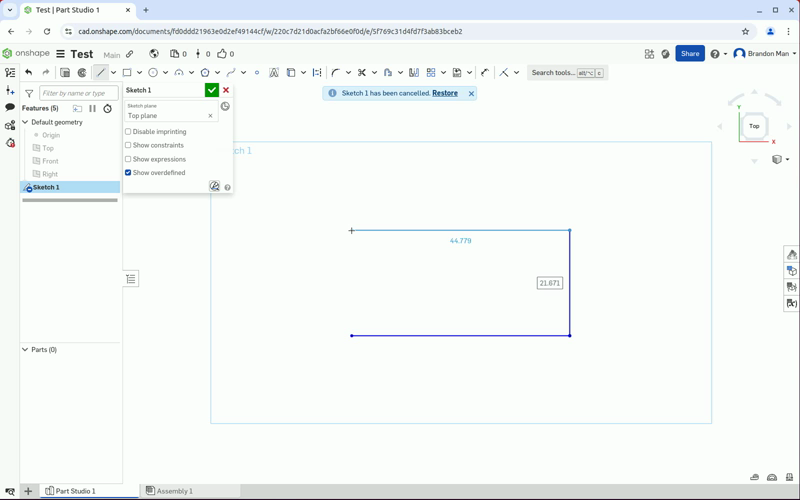
key_up(shift)
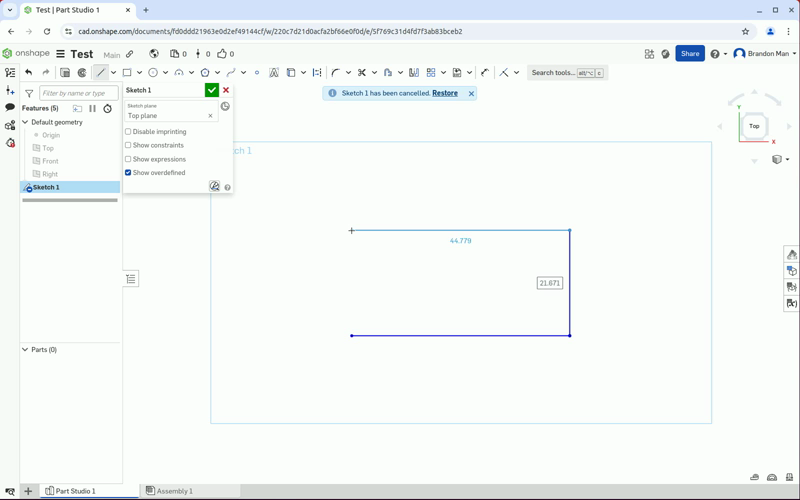
key_down(shift)
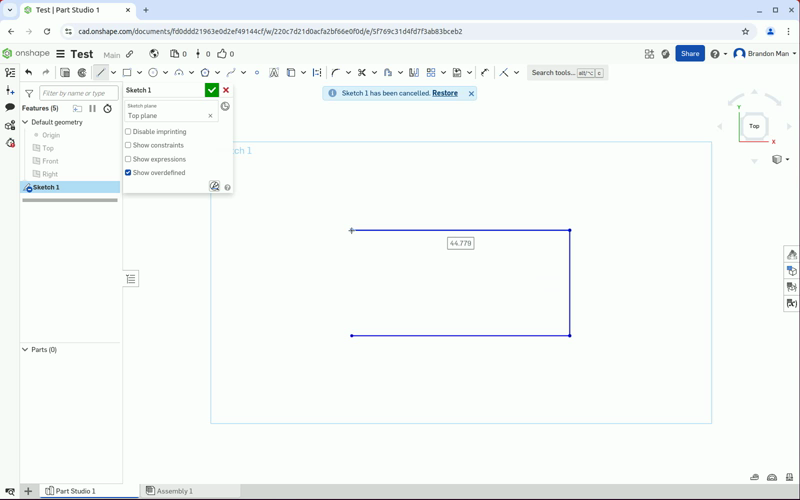
mouse_move(351, 335)
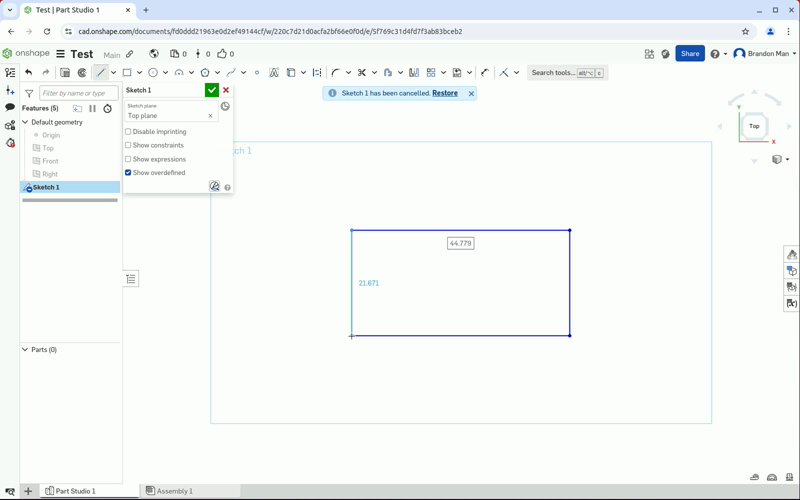
key_up(shift)
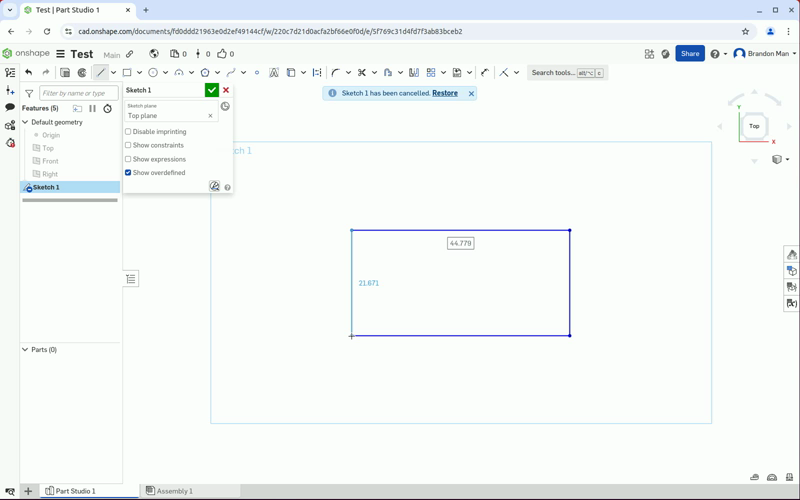
click(351, 335)
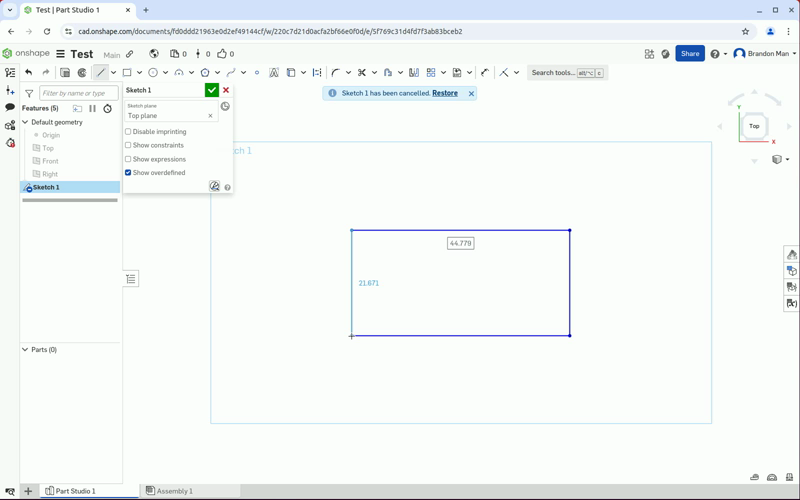
key(esc)
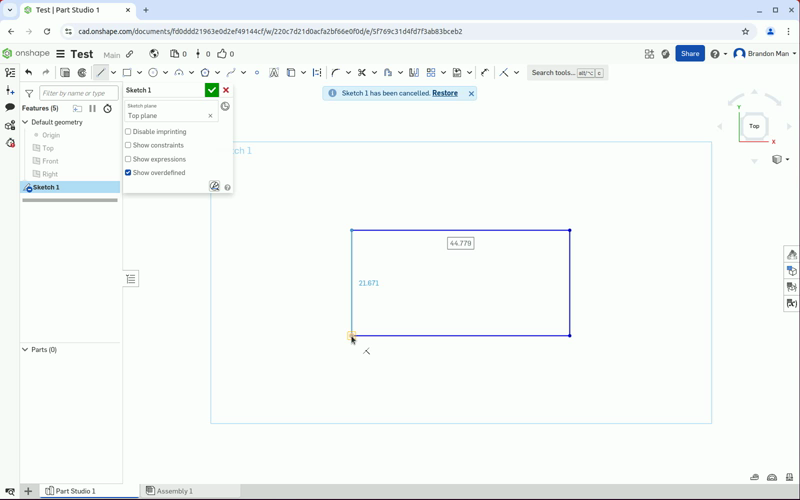
mouse_move(490, 313)
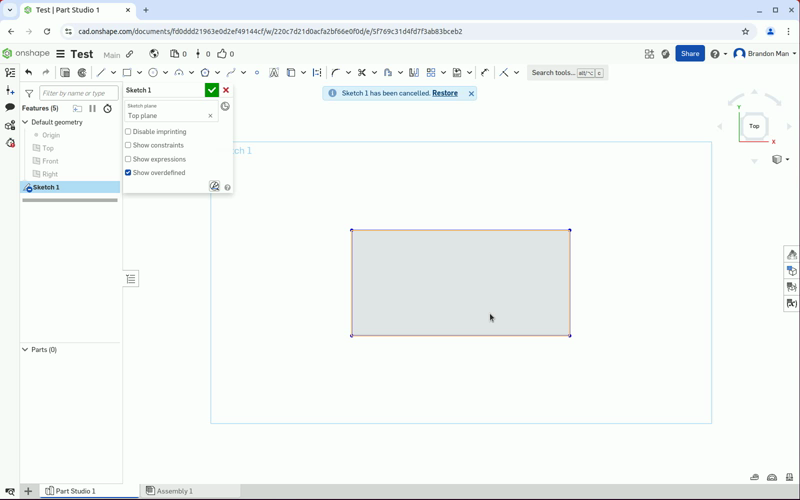
click(490, 313)
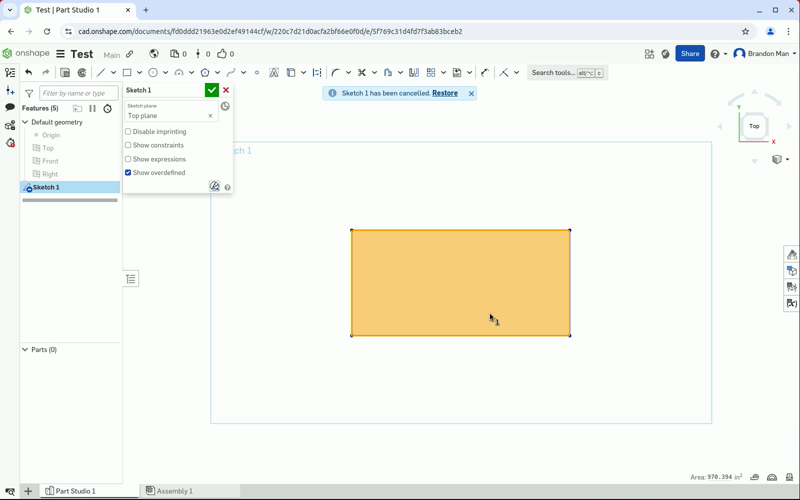
mouse_move(73, 352)
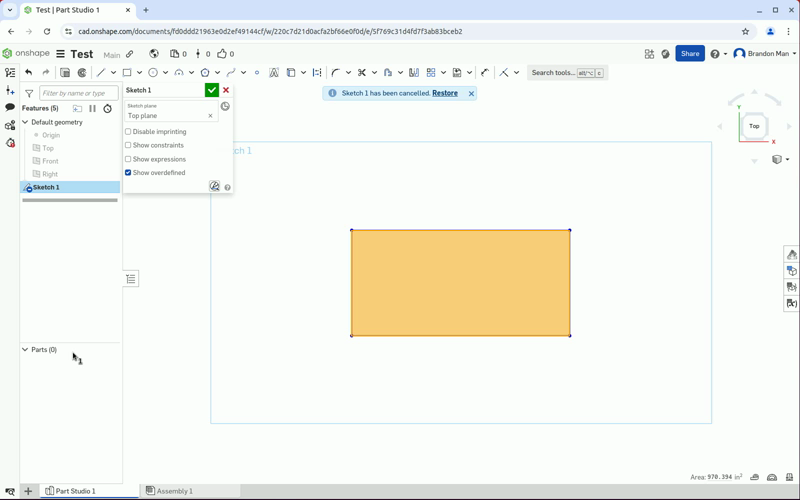
key(shift+y)
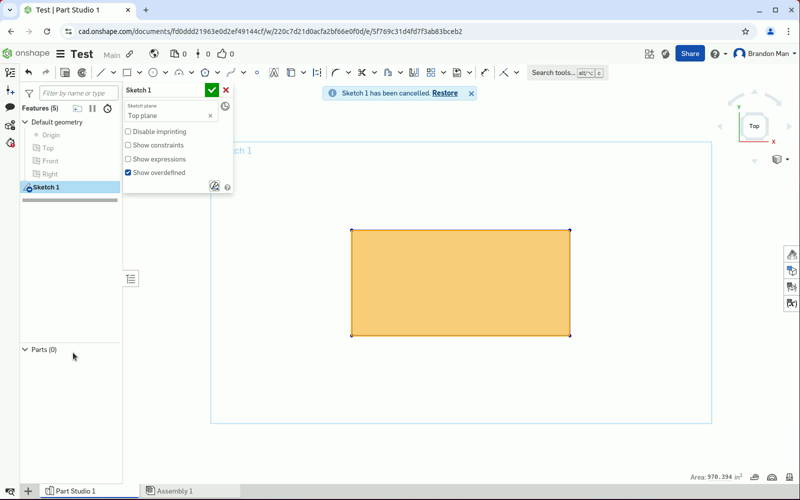
key(shift+e)
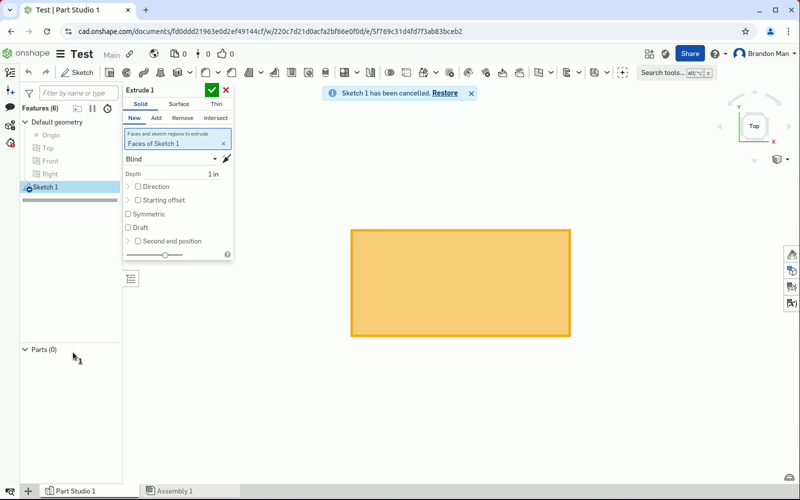
mouse_move(143, 106)
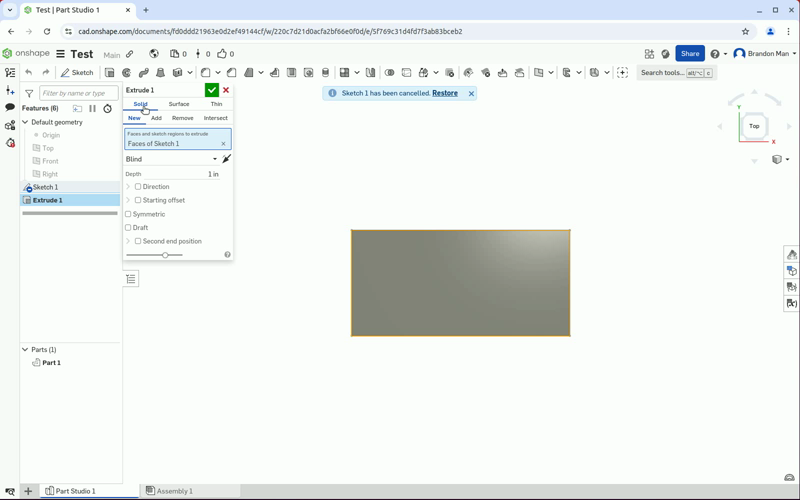
click(143, 106)
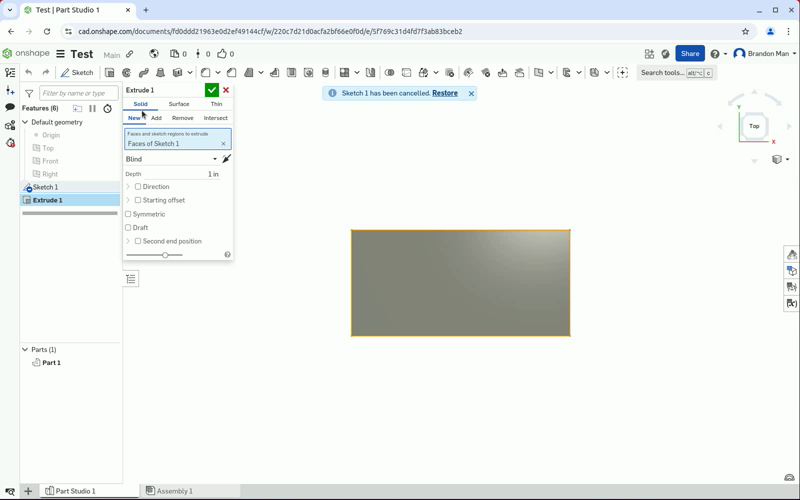
mouse_move(137, 120)
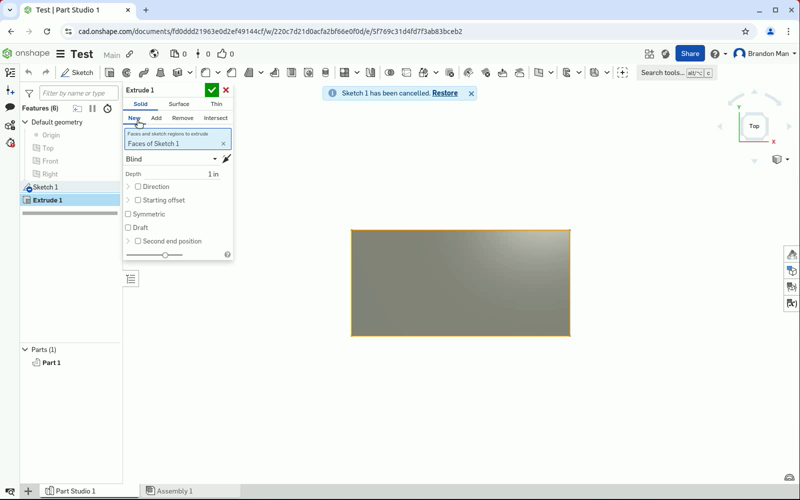
click(137, 120)
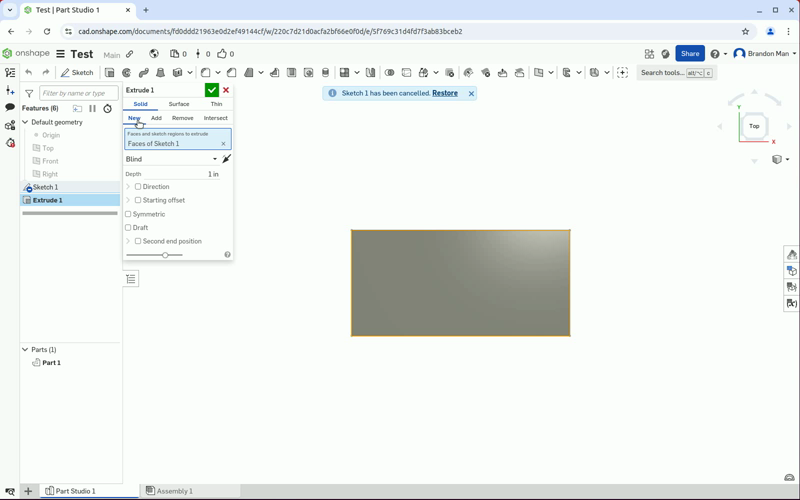
key(tab, 4)
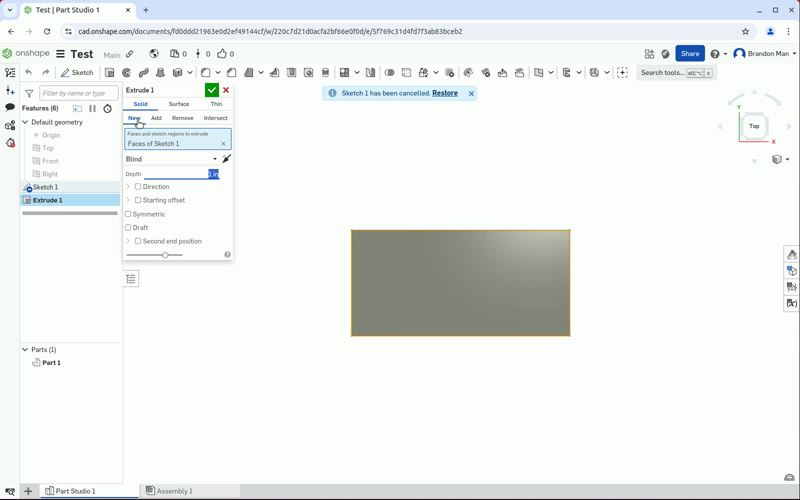
text(4.574)
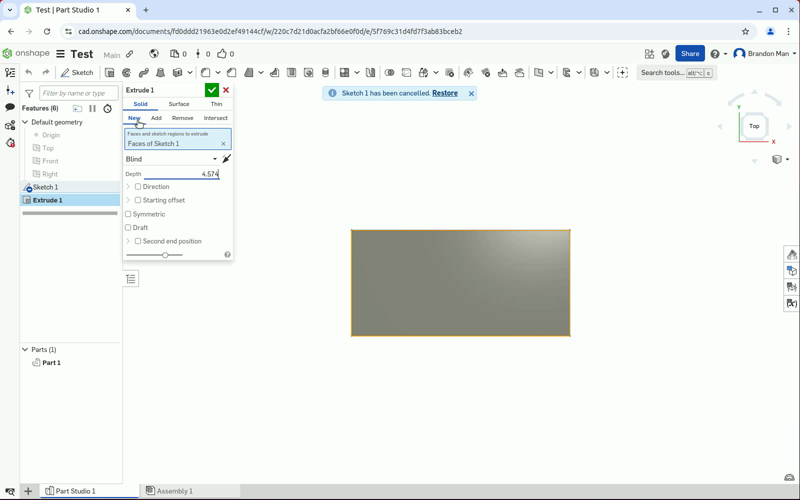
key(enter)
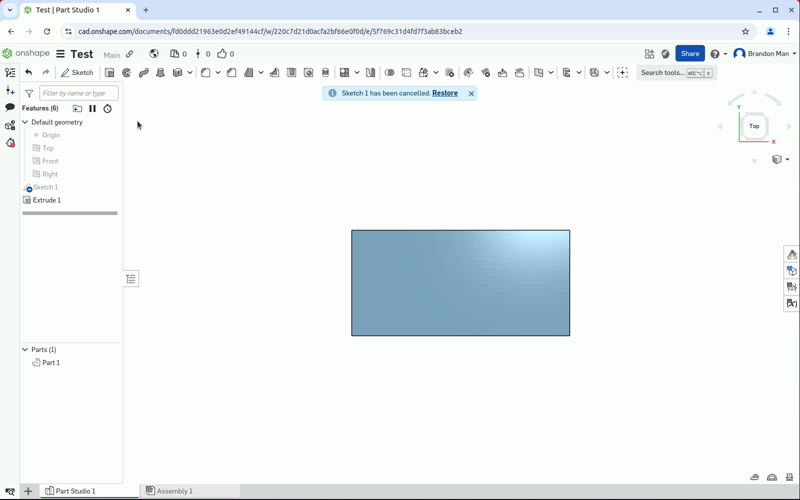
key(shift+h)
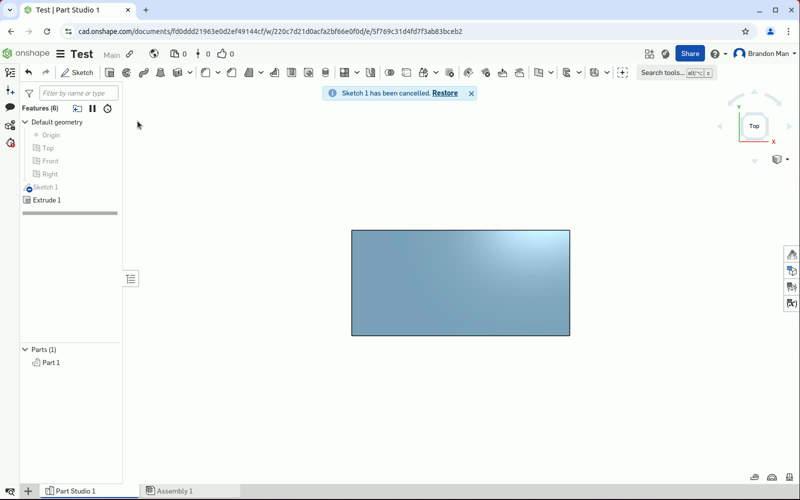
key(shift+h)
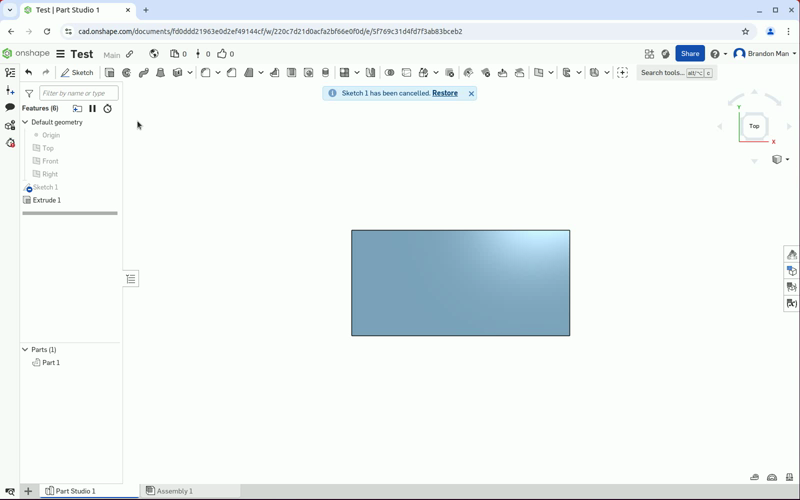
mouse_move(73, 189)
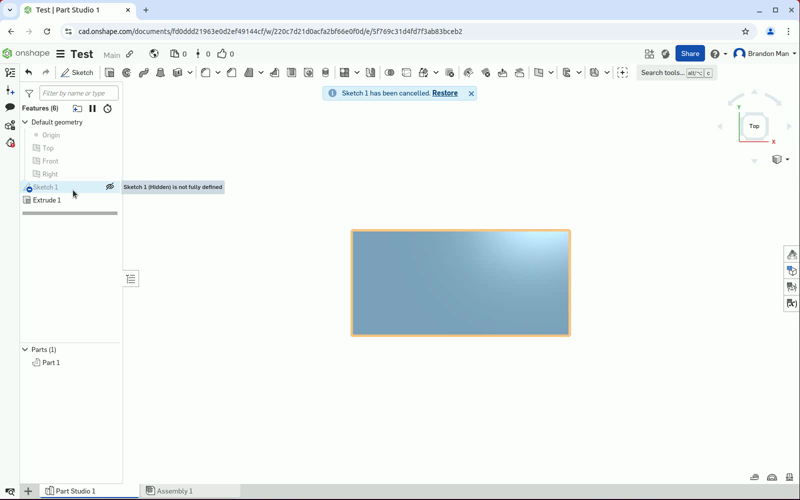
click(73, 189)
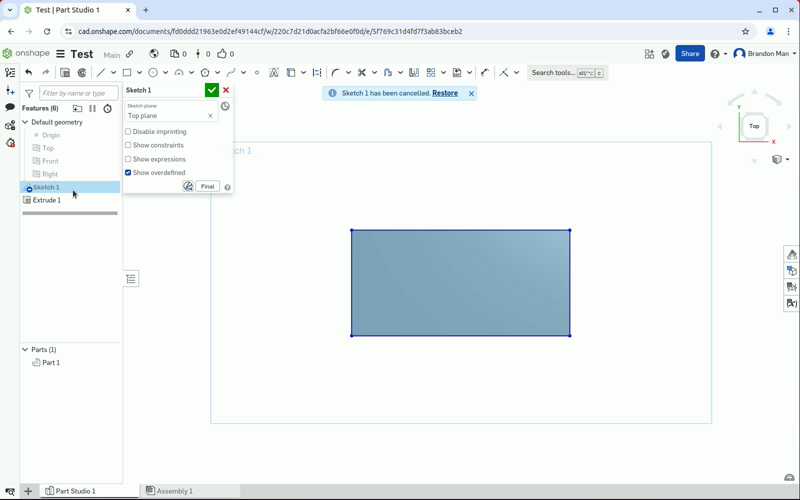
mouse_move(229, 92)
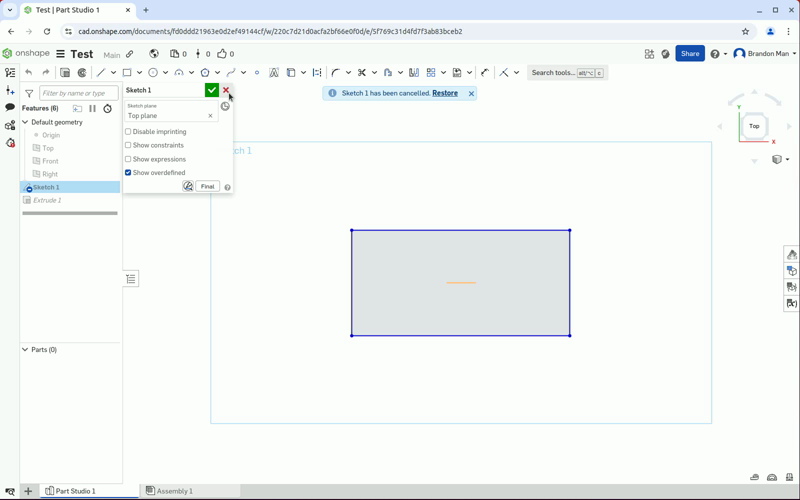
click(229, 92)
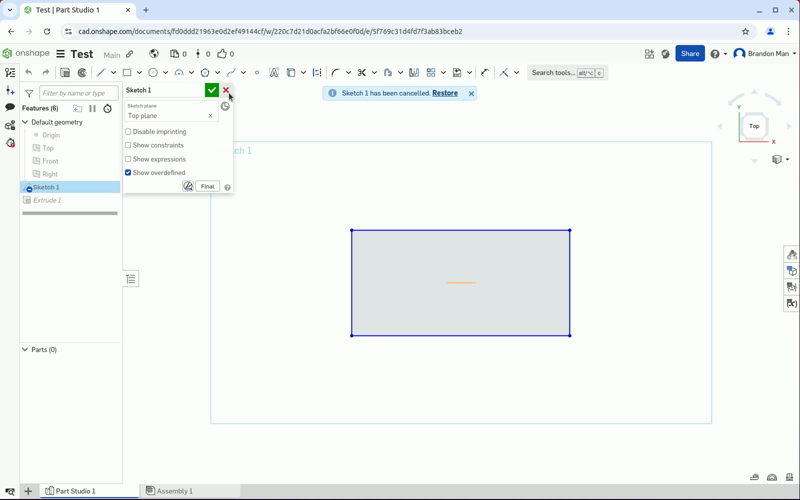
mouse_move(73, 352)
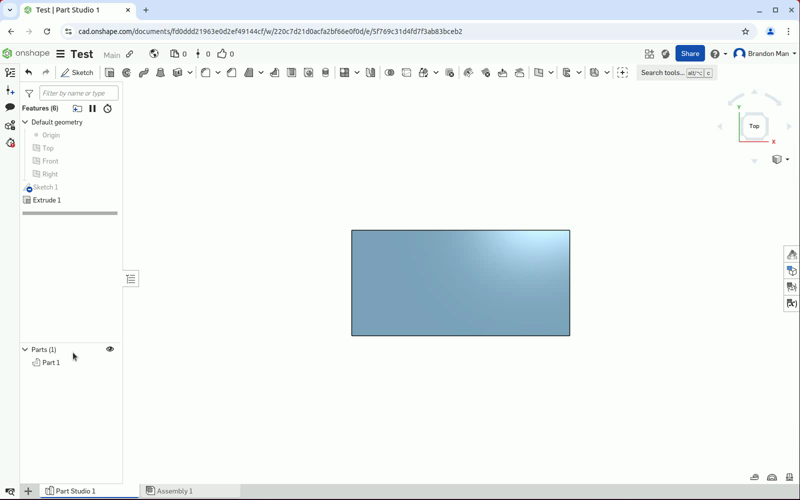
key(y)
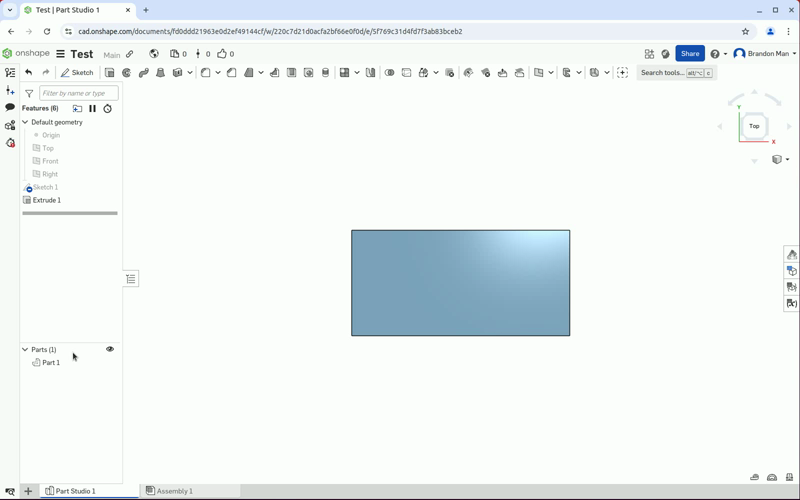
key(shift+p)
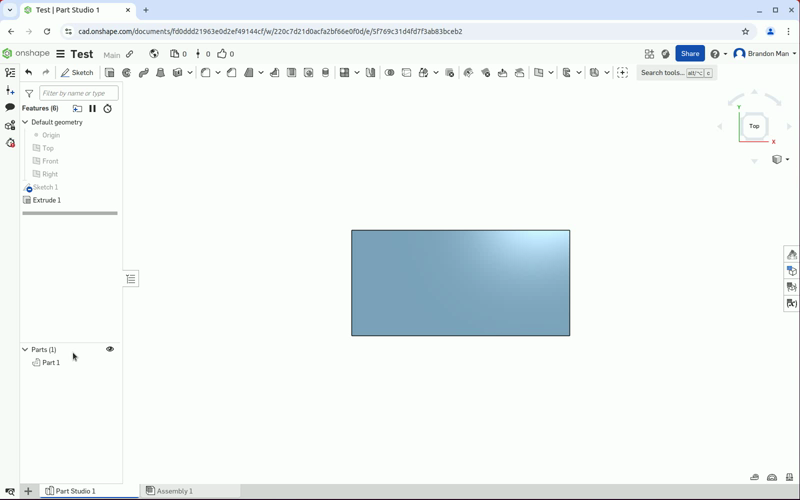
key(space)
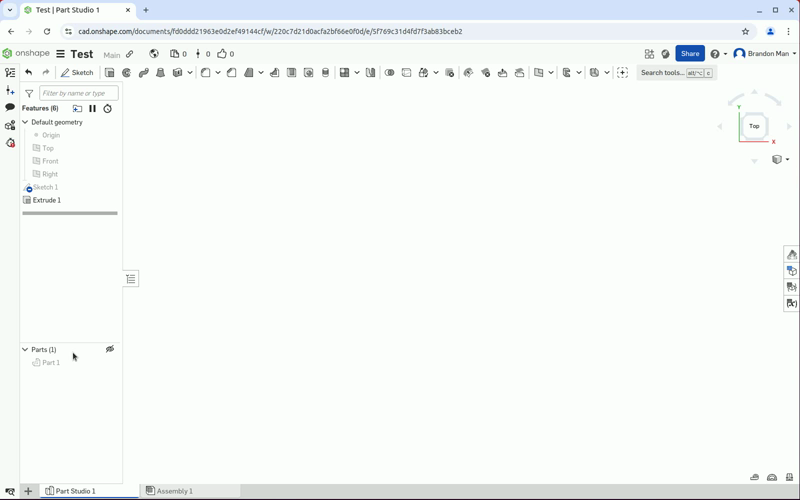
key_down(shift)
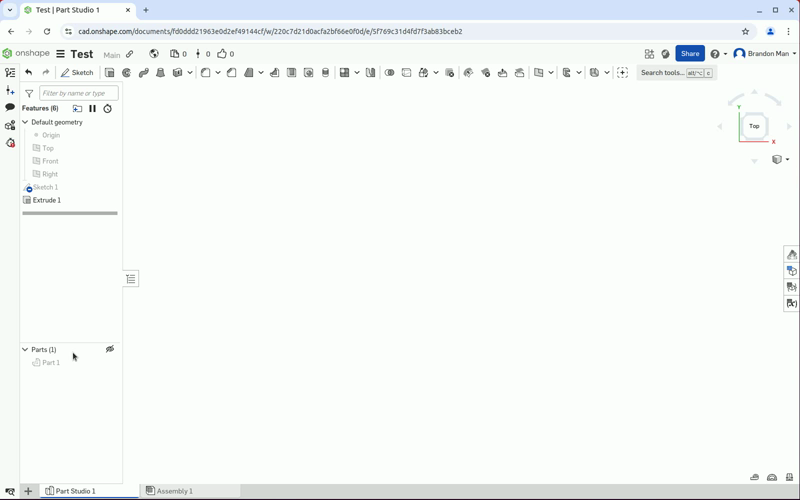
key(up)
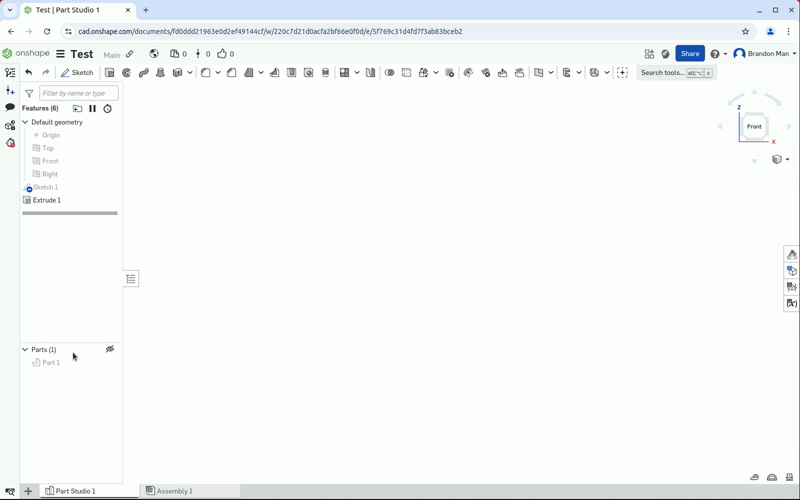
key_up(shift)
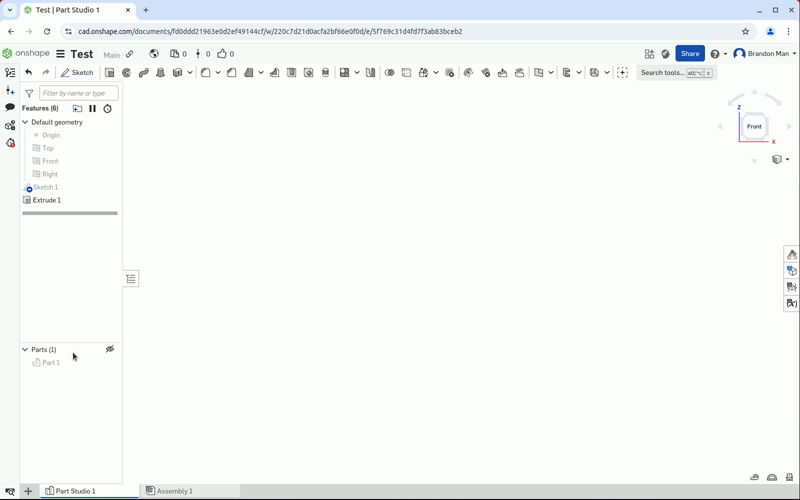
key(space)
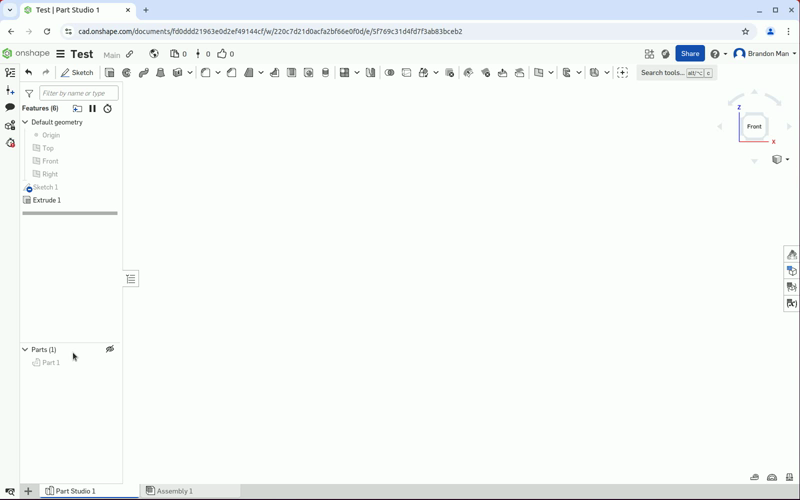
key_down(shift)
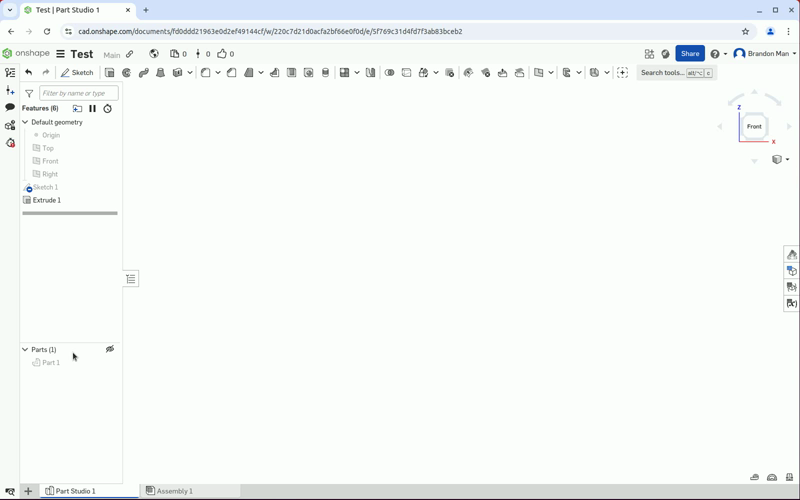
key(left)
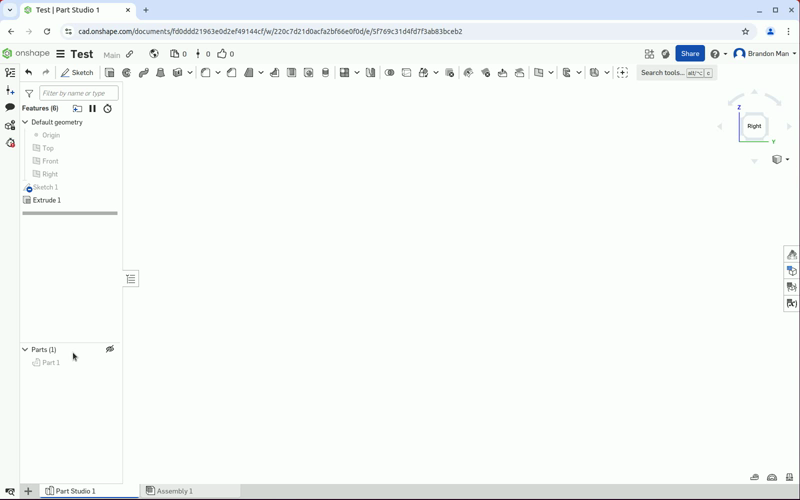
key_up(shift)
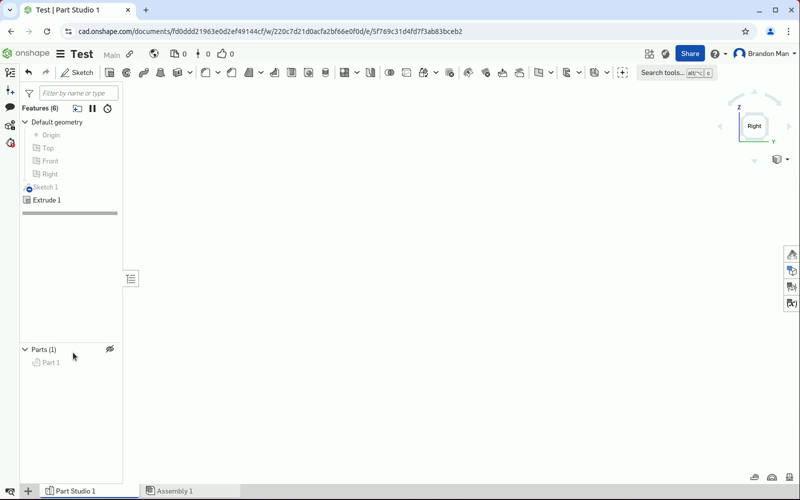
mouse_move(73, 352)
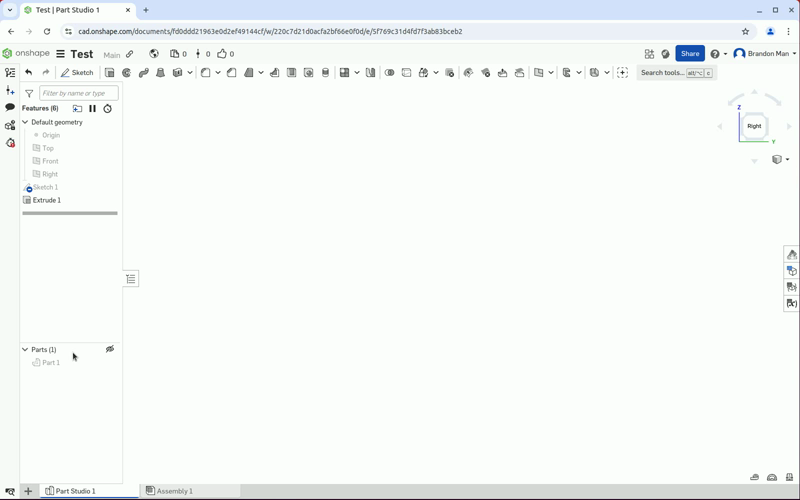
key(shift+y)
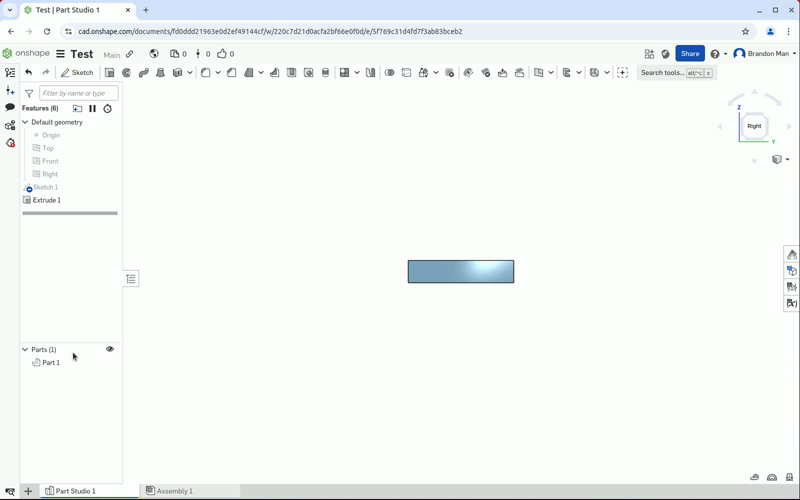
mouse_move(541, 75)
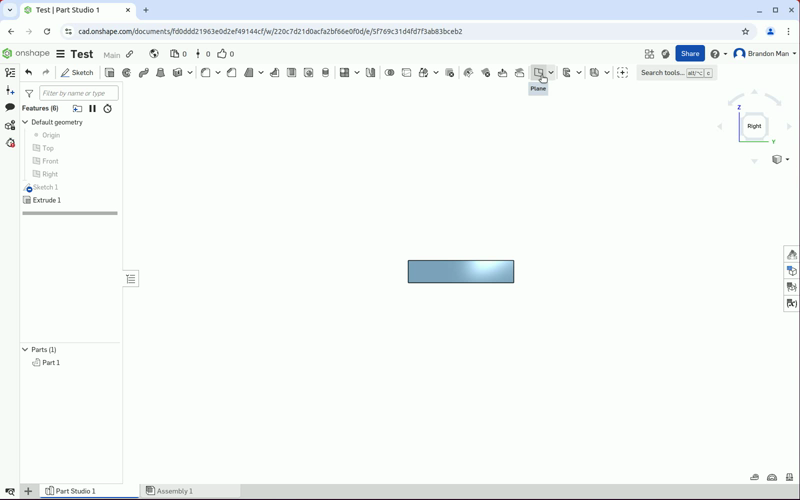
click(541, 75)
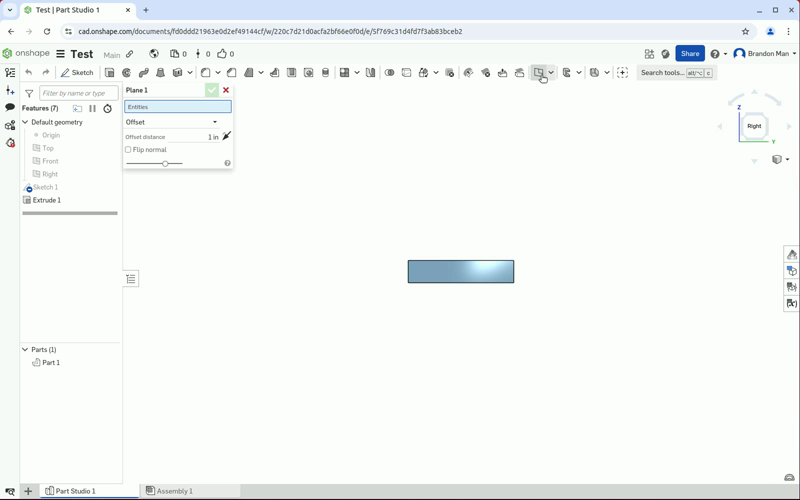
mouse_move(73, 176)
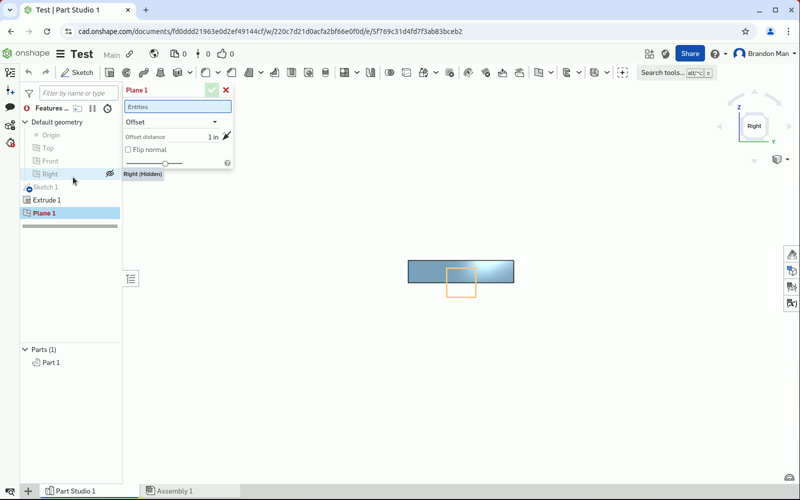
click(73, 176)
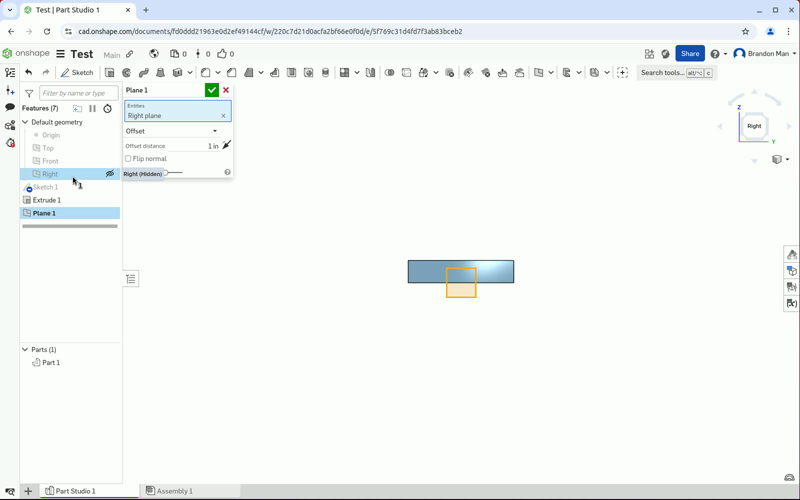
key(tab, 2)
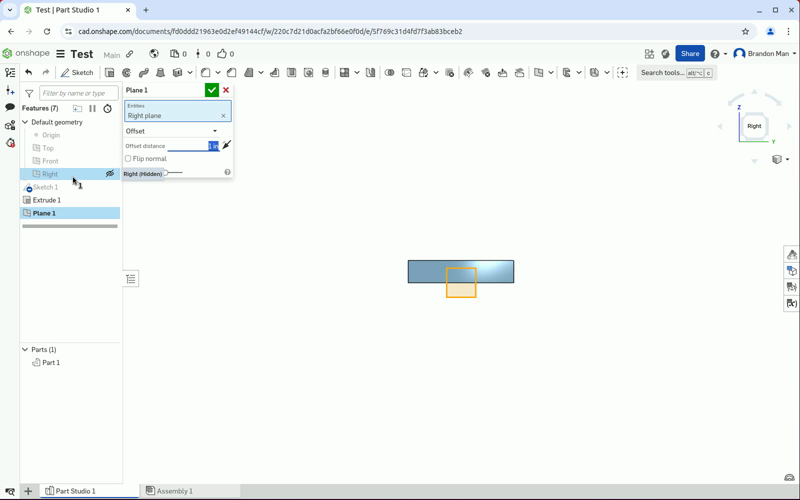
text(22.4)
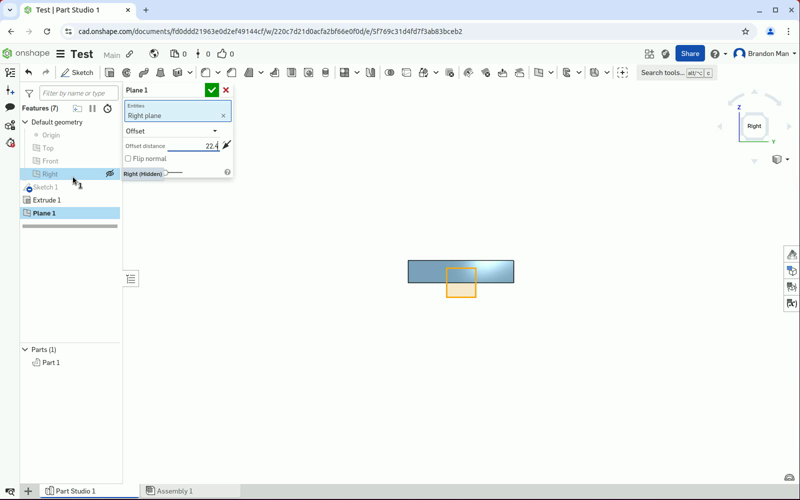
key(enter, 2)
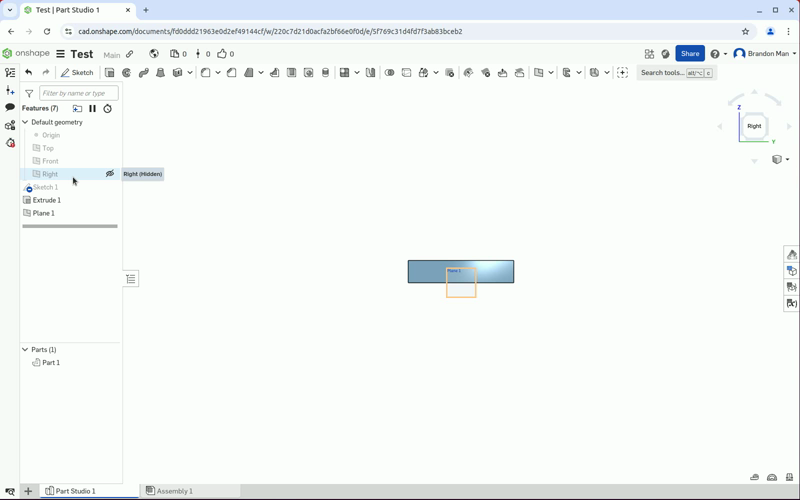
key(shift+s)
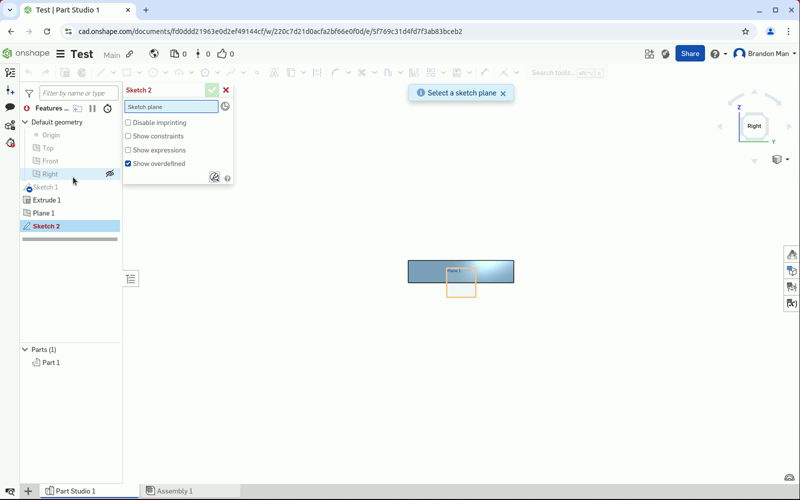
mouse_move(73, 215)
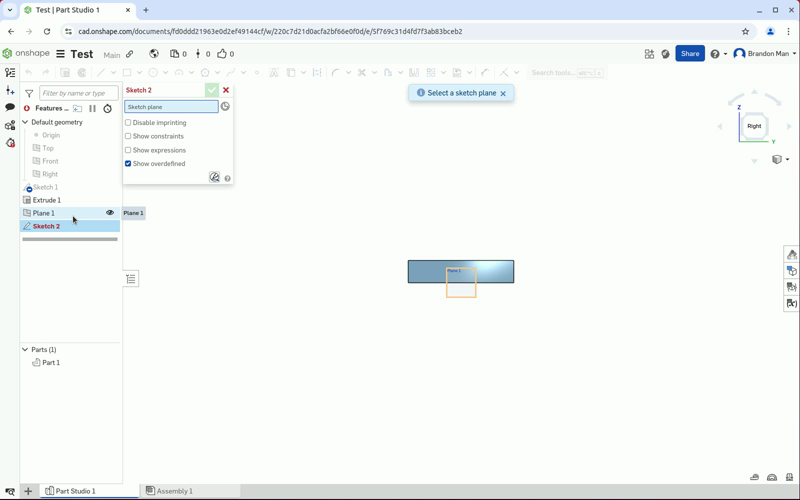
click(73, 215)
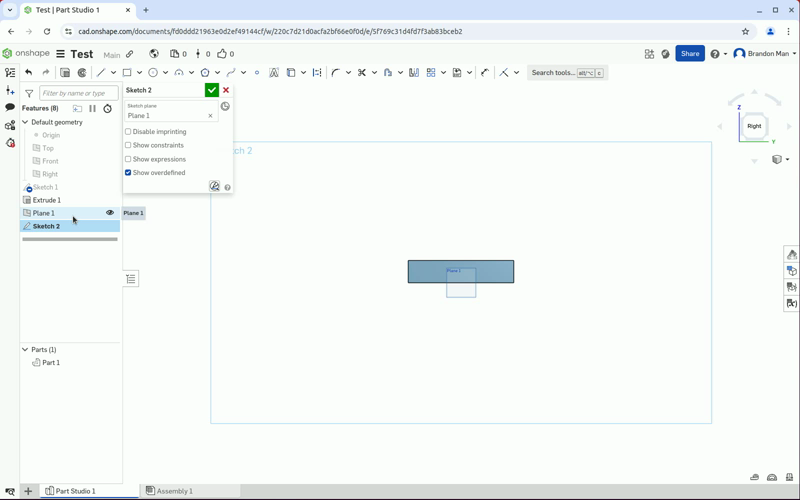
mouse_move(73, 352)
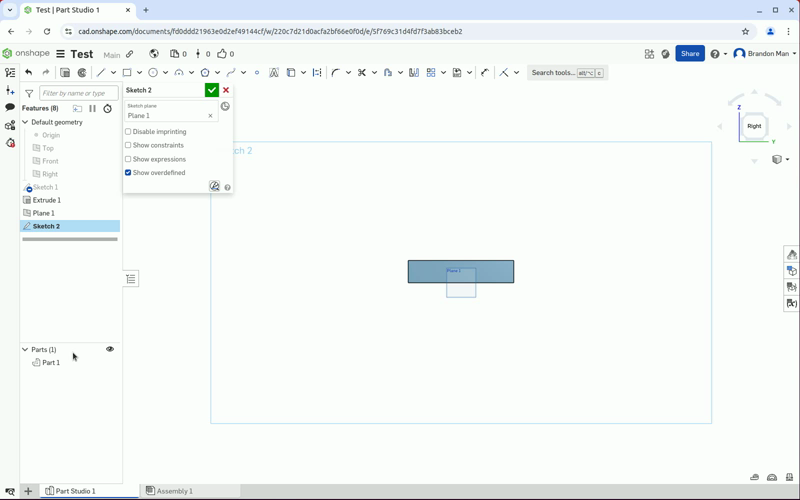
key(y)
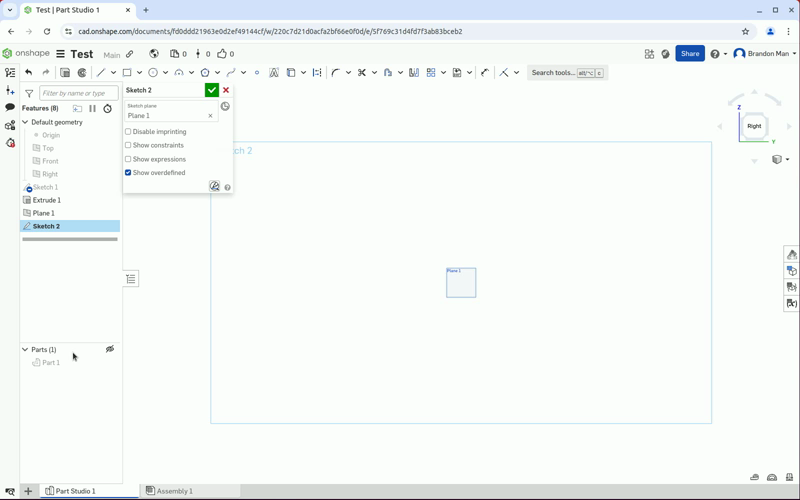
key(l)
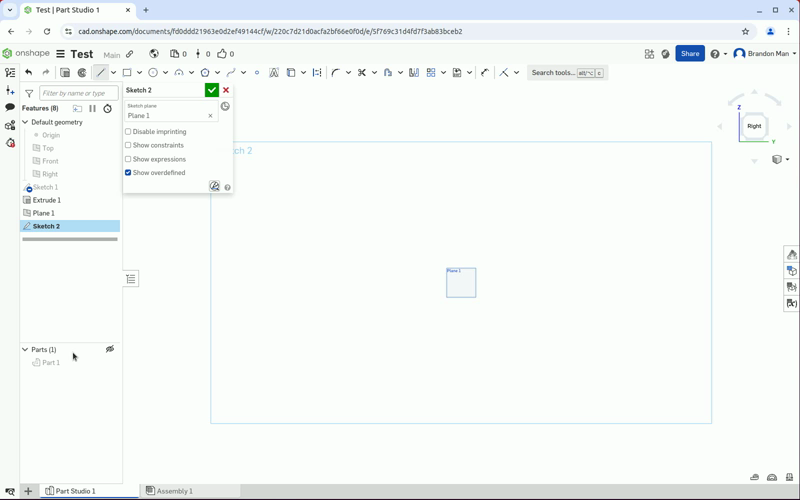
key_down(shift)
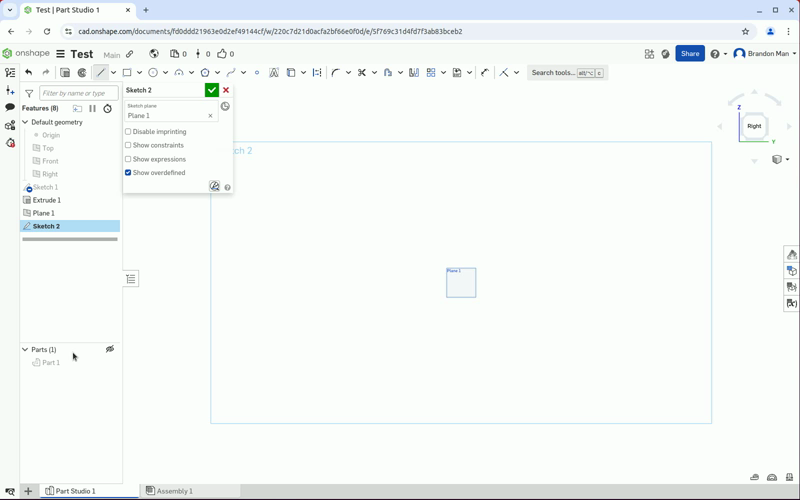
mouse_move(407, 282)
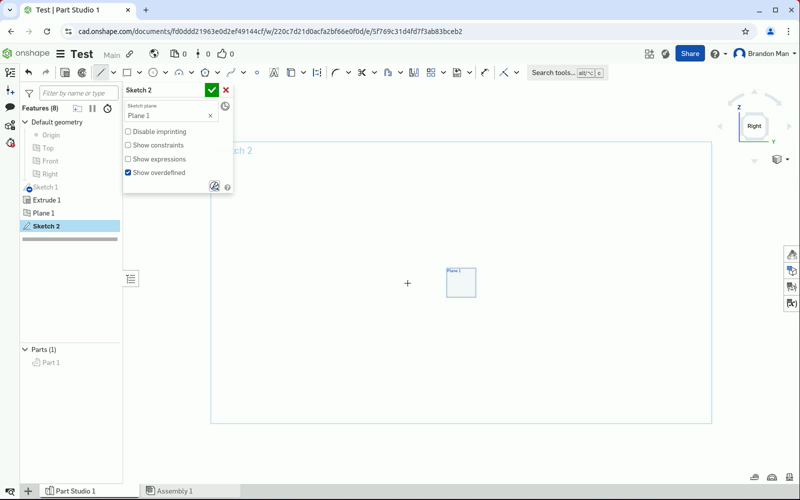
click(407, 282)
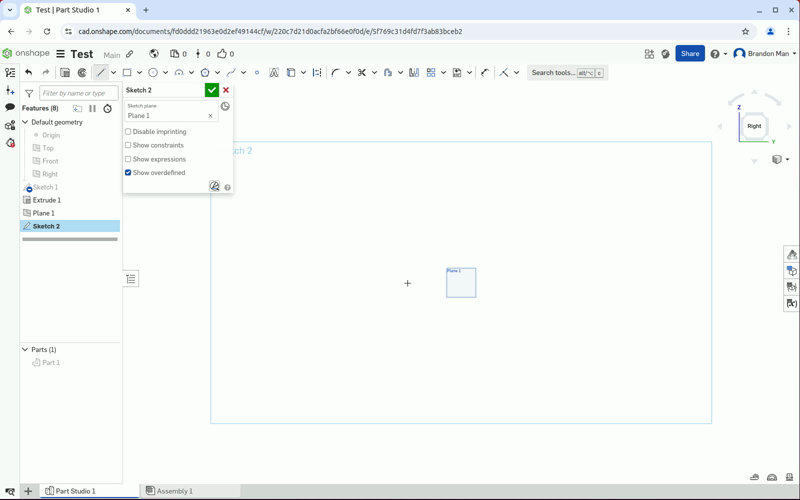
key_up(shift)
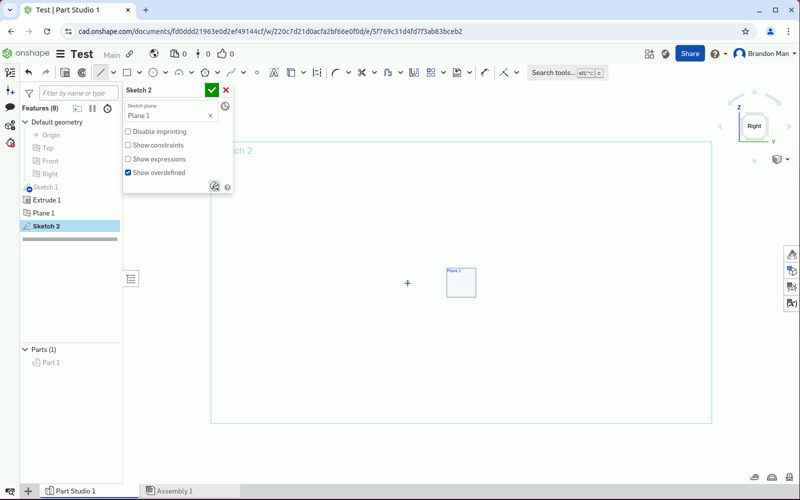
key_down(shift)
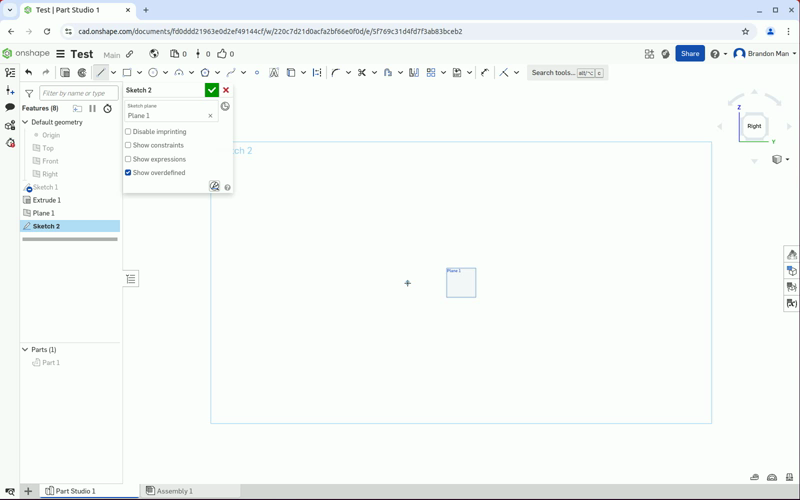
mouse_move(513, 282)
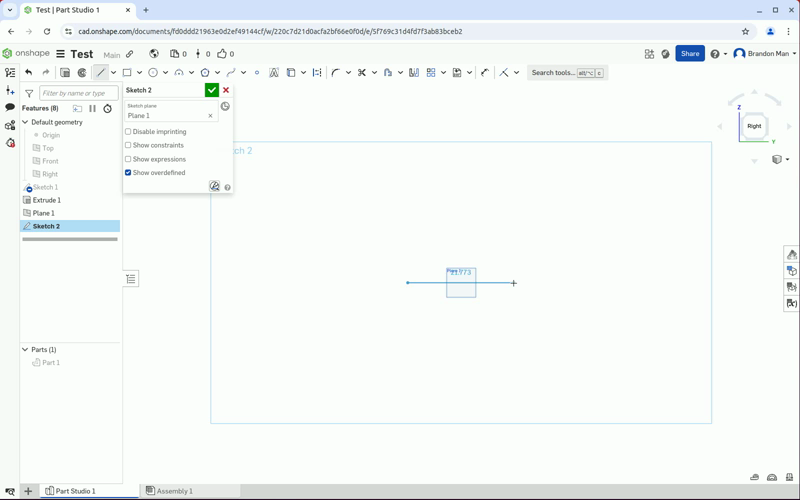
click(513, 282)
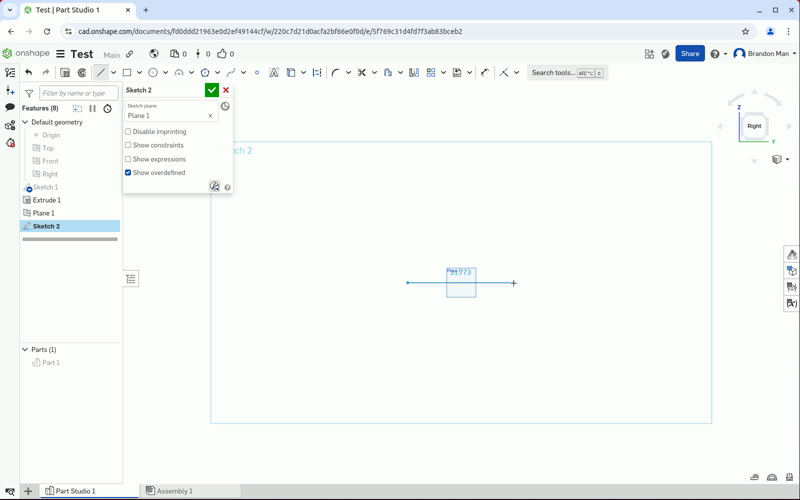
key_up(shift)
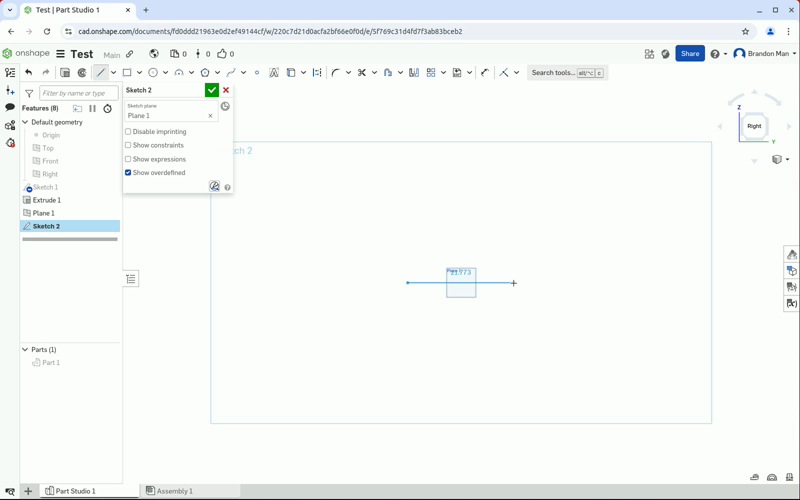
key_down(shift)
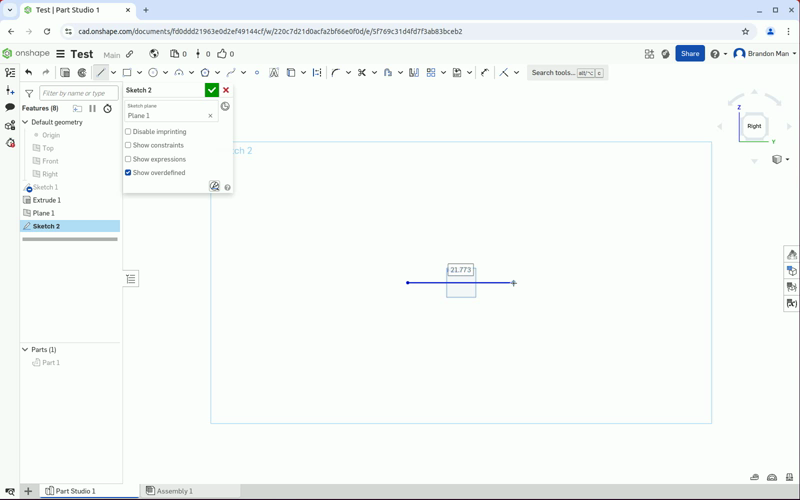
mouse_move(543, 282)
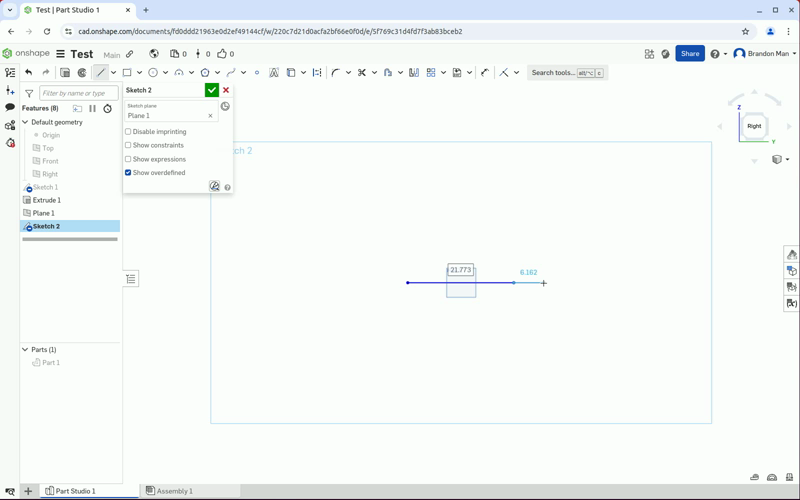
mouse_move(513, 260)
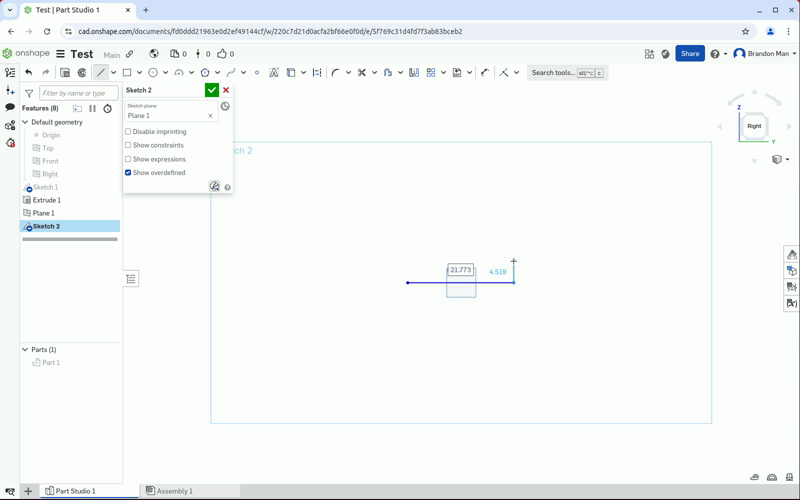
click(513, 260)
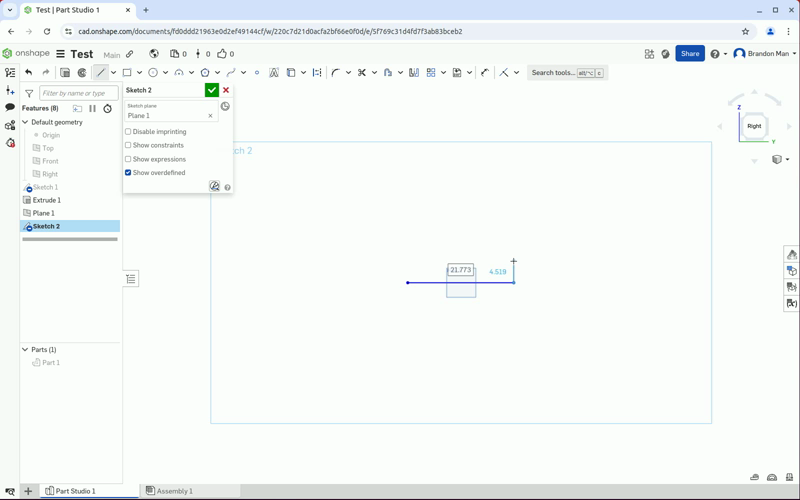
key_up(shift)
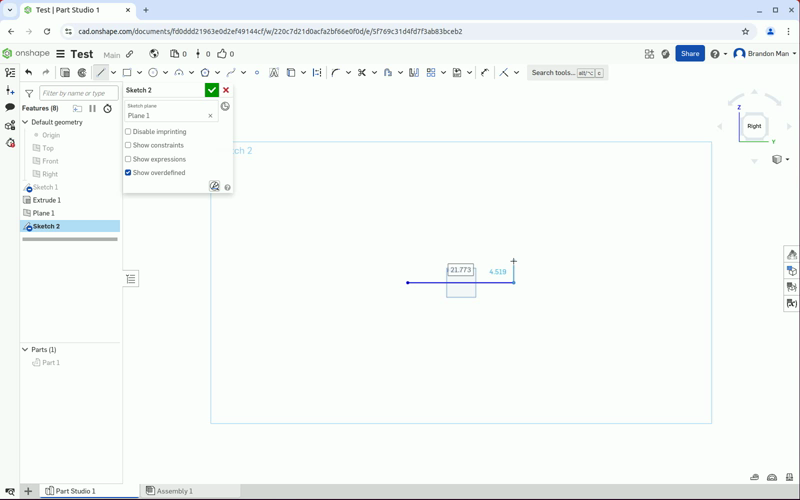
key_down(shift)
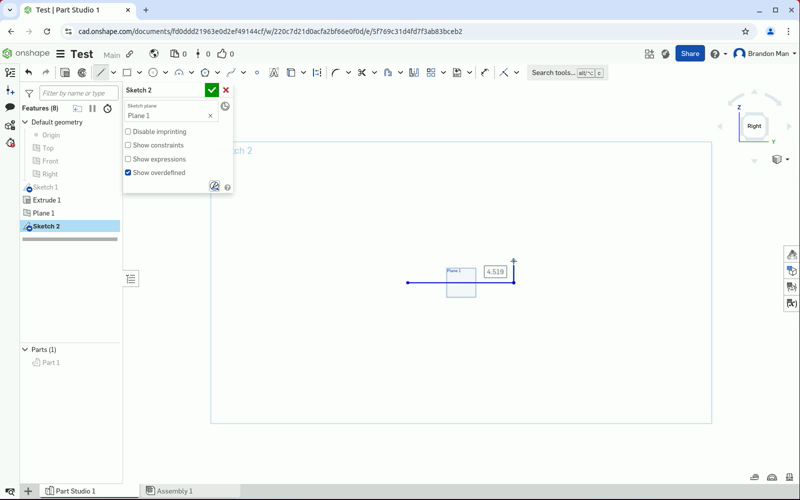
mouse_move(407, 260)
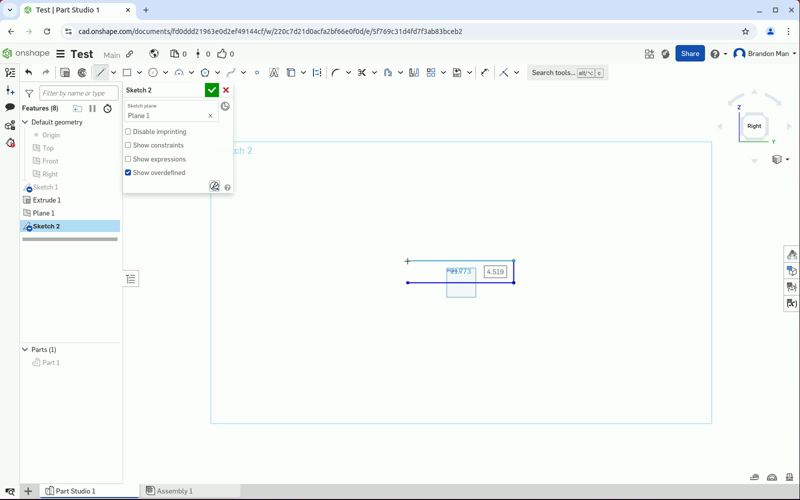
click(407, 260)
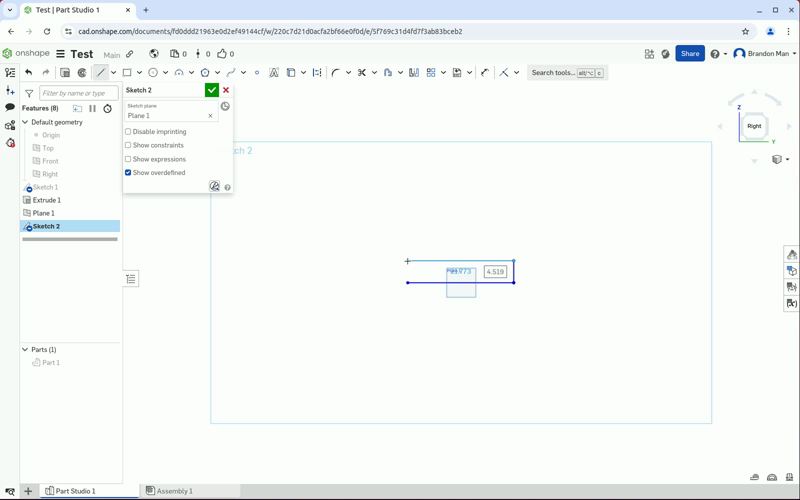
key_up(shift)
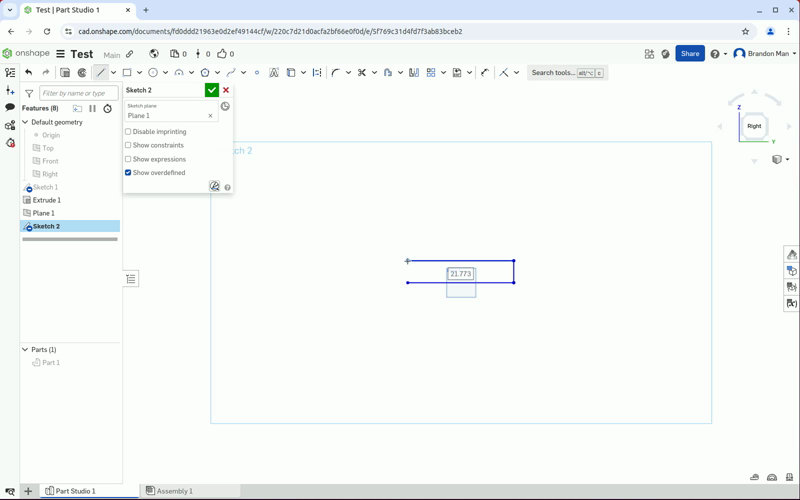
mouse_move(437, 260)
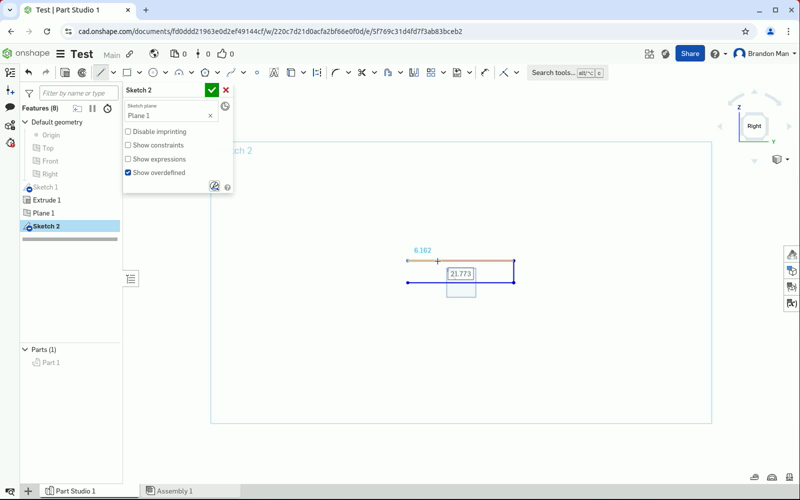
key_down(shift)
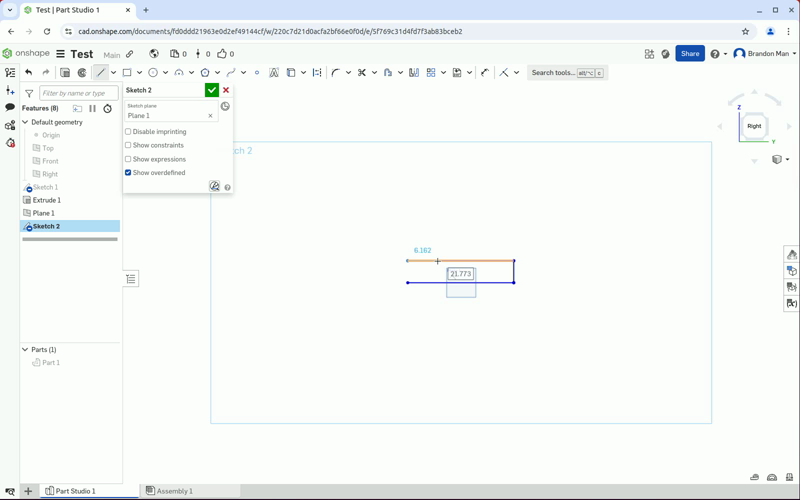
mouse_move(407, 282)
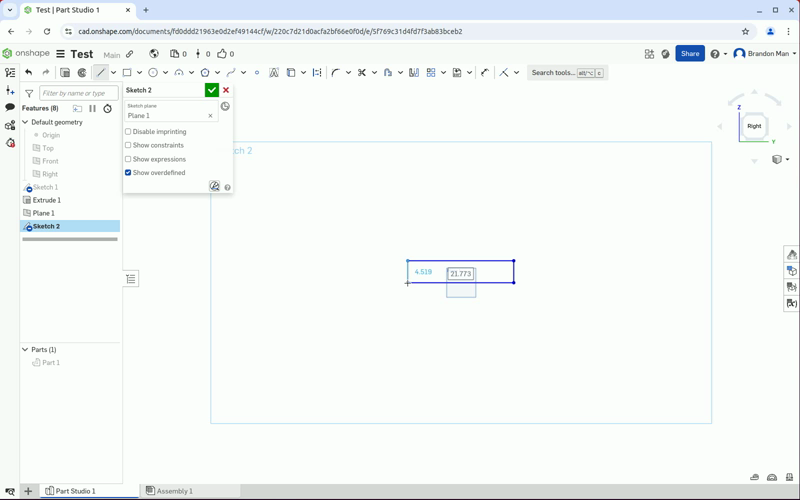
key_up(shift)
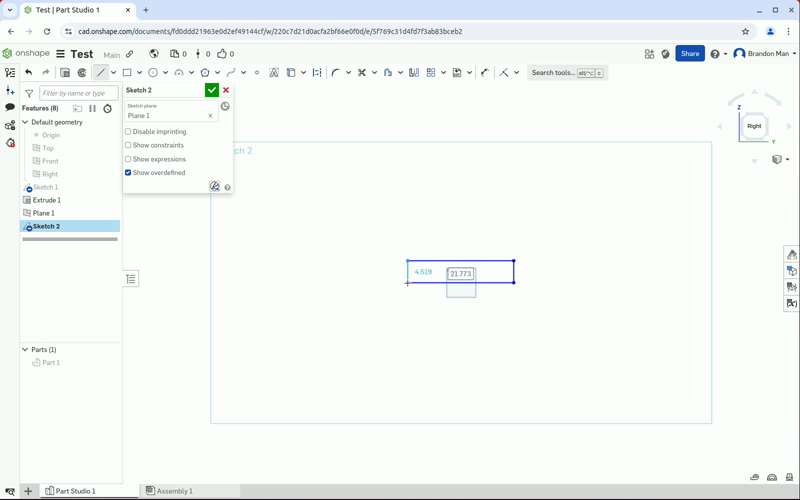
click(407, 282)
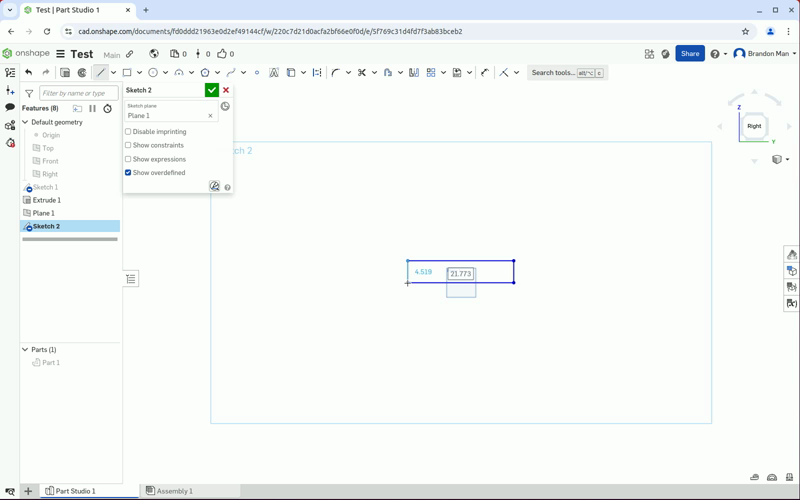
key(esc)
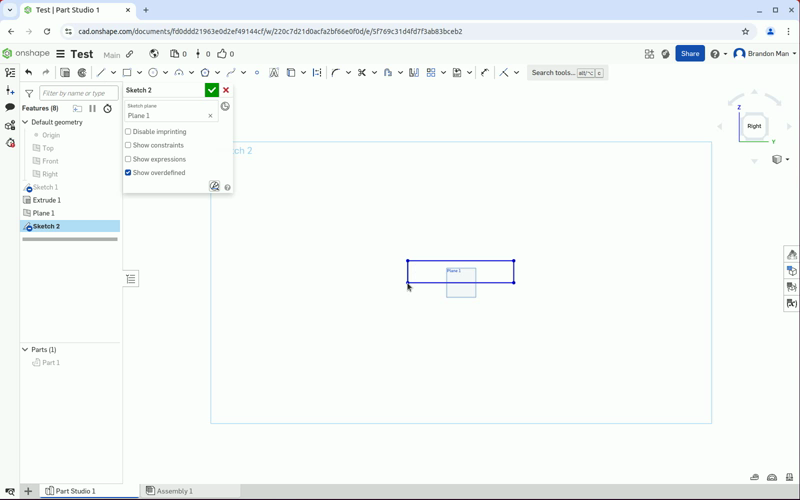
mouse_move(437, 275)
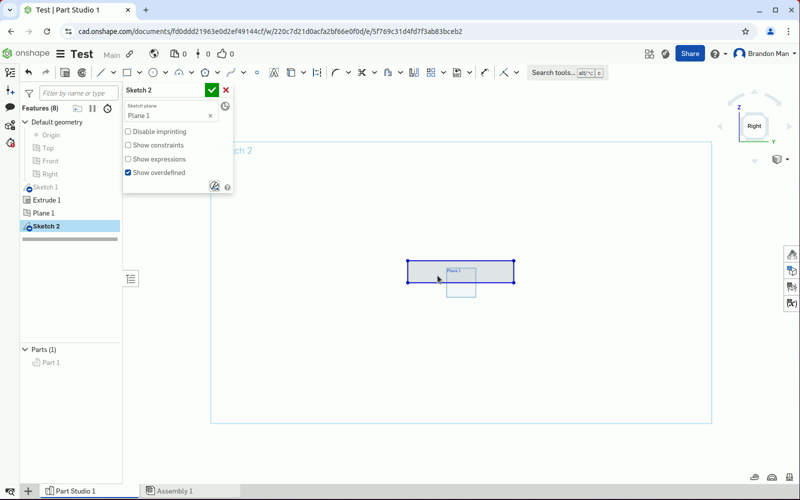
click(437, 275)
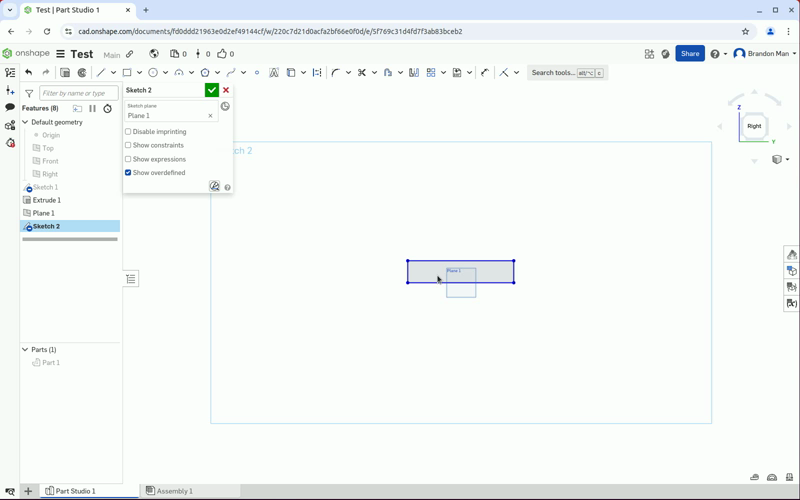
mouse_move(73, 352)
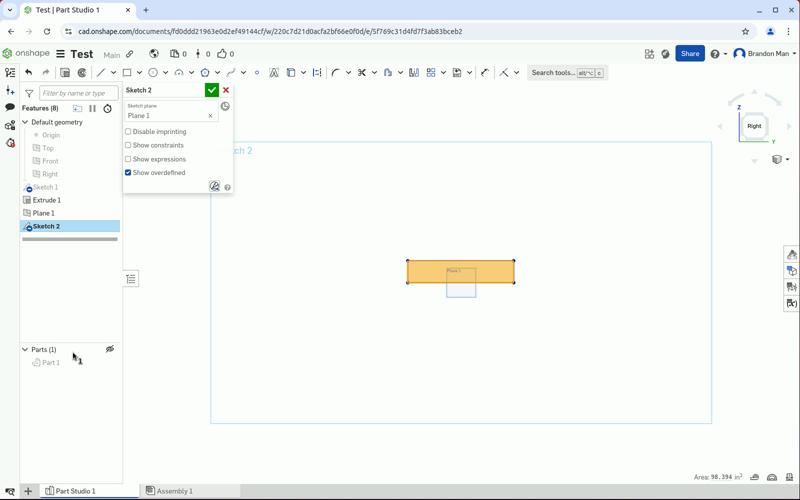
key(shift+y)
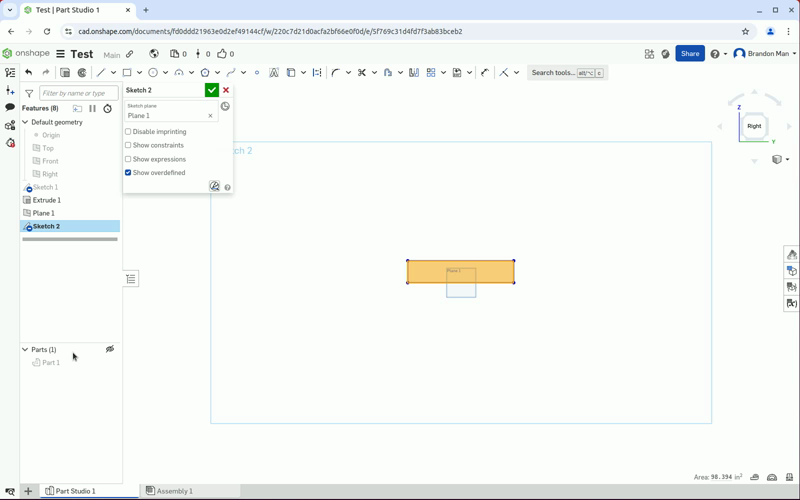
key(shift+e)
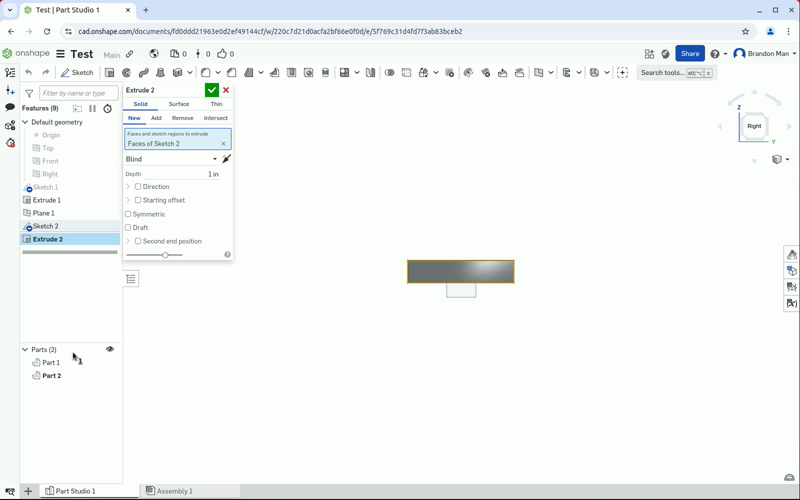
mouse_move(143, 106)
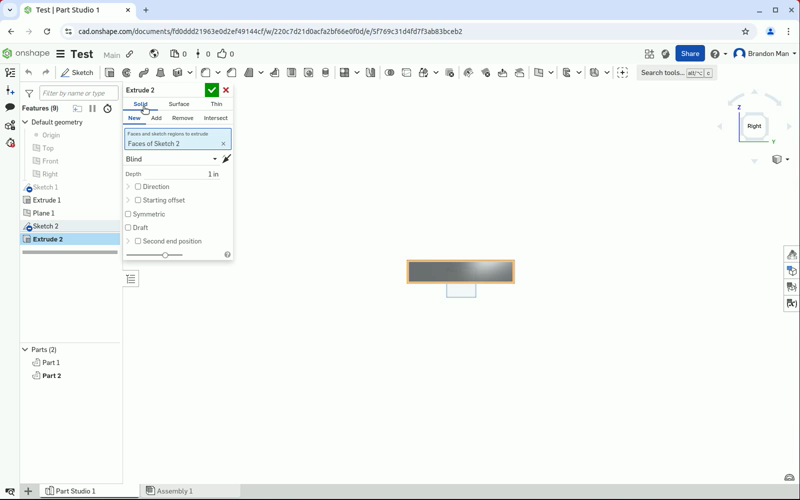
click(143, 106)
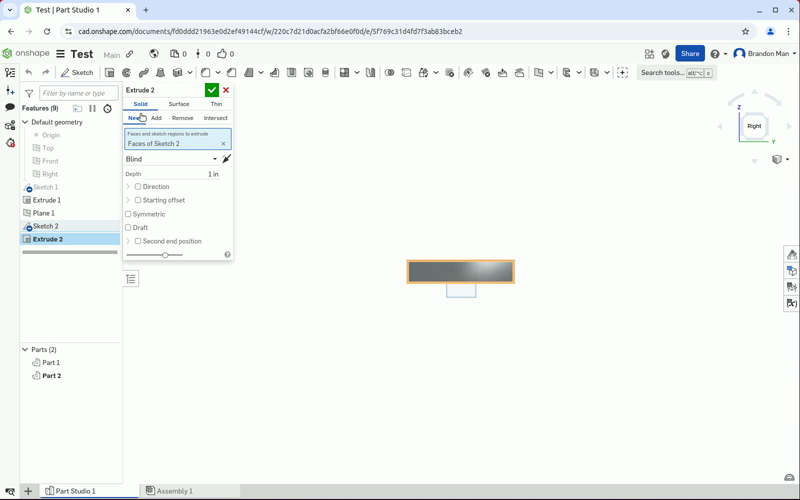
mouse_move(137, 120)
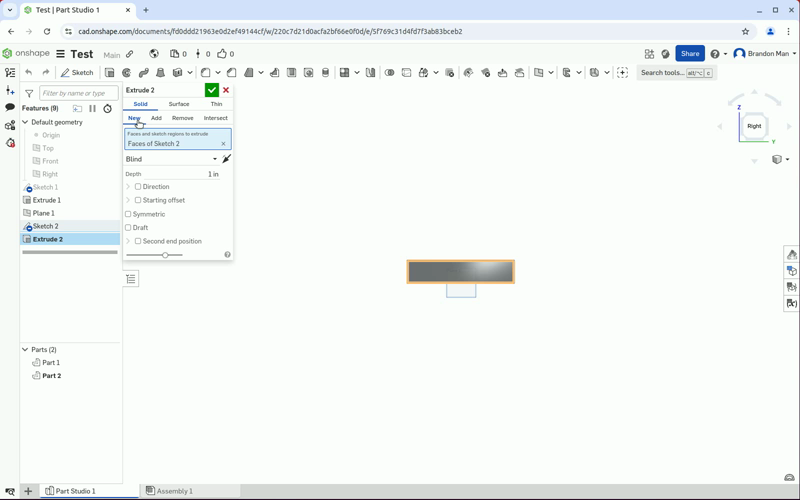
click(137, 120)
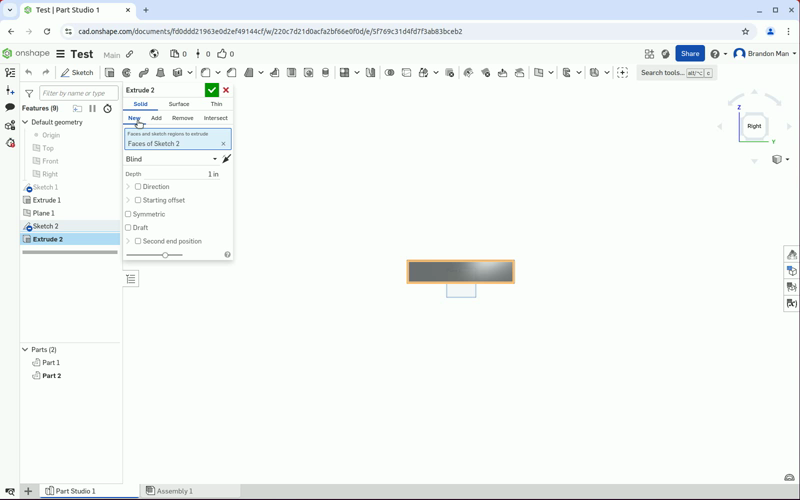
key(tab, 4)
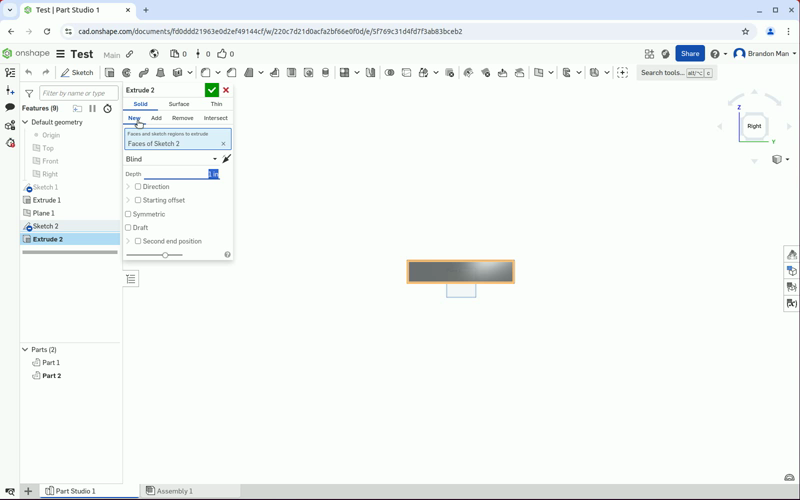
text(0.722)
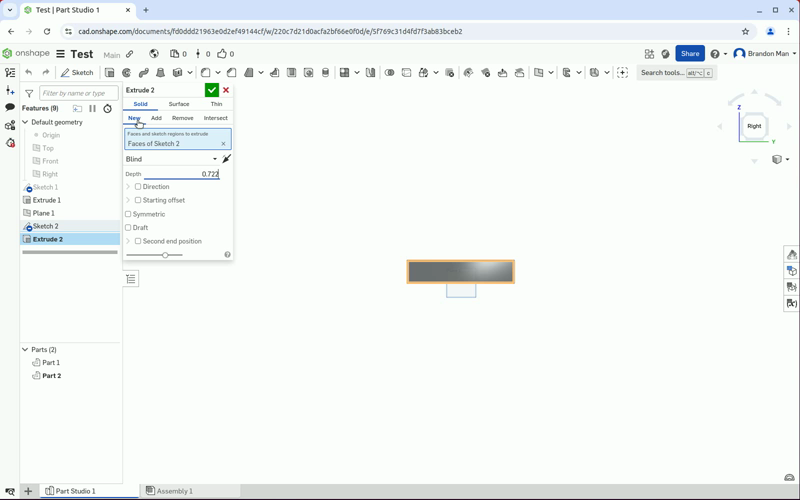
key(enter)
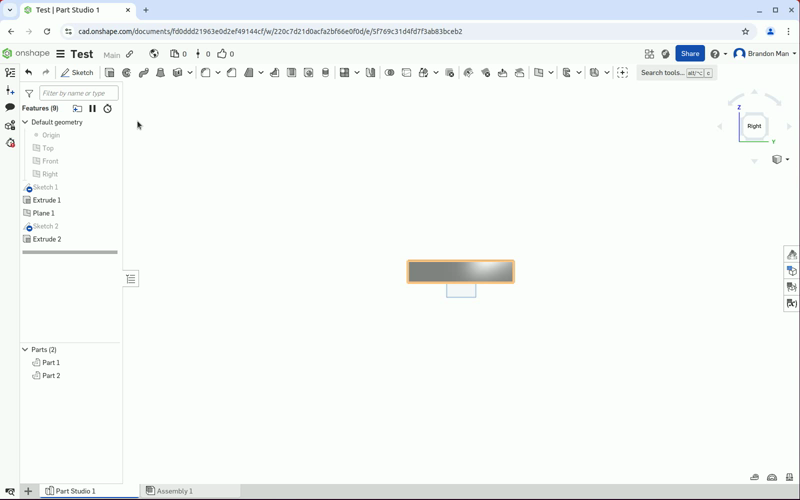
key(shift+h)
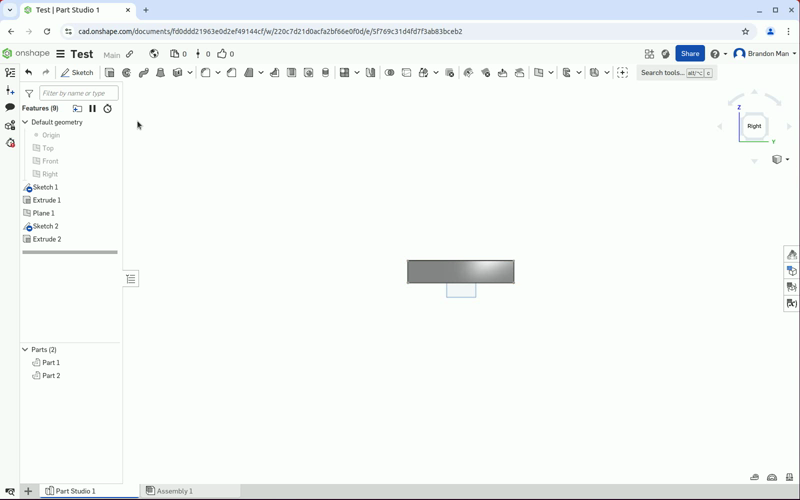
key(shift+h)
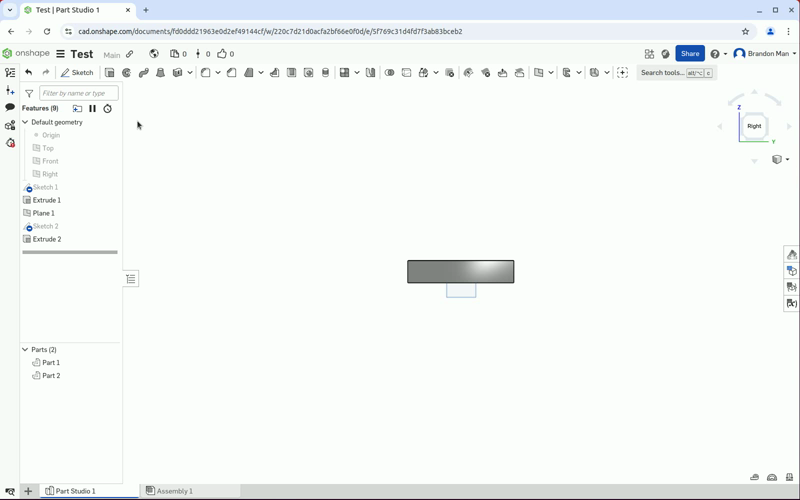
mouse_move(73, 189)
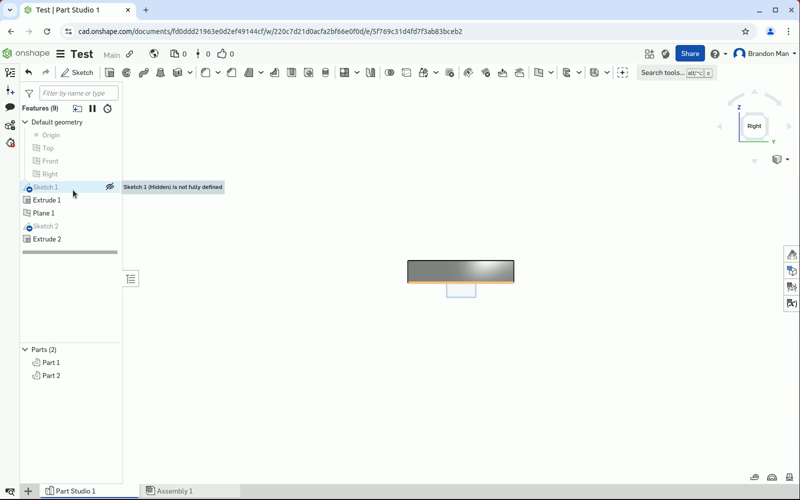
click(73, 189)
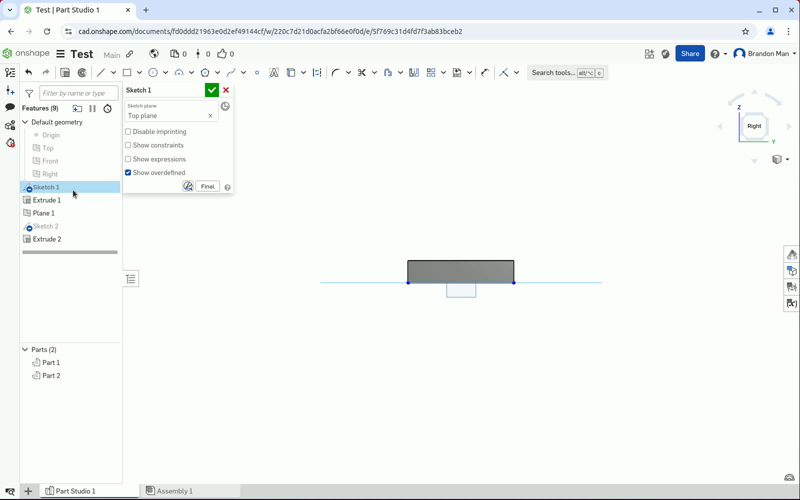
mouse_move(229, 92)
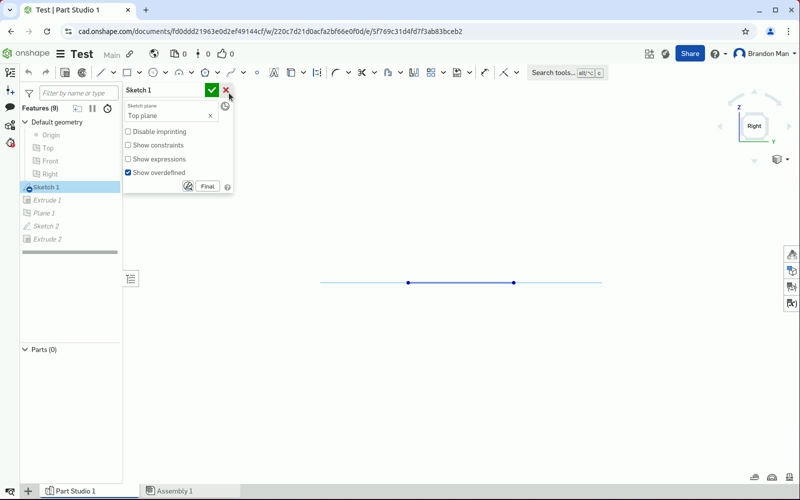
click(229, 92)
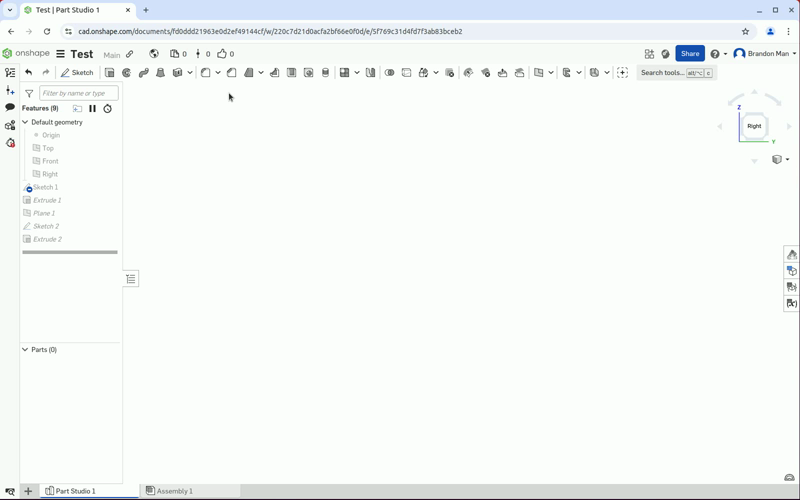
key(shift+s)
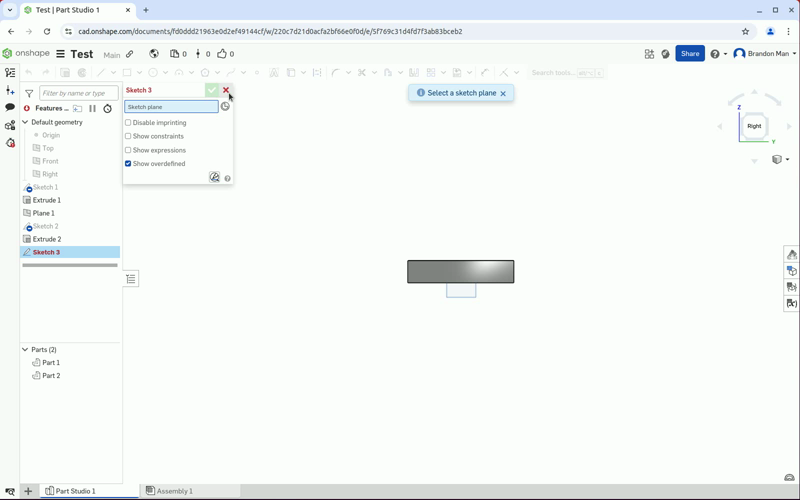
mouse_move(73, 215)
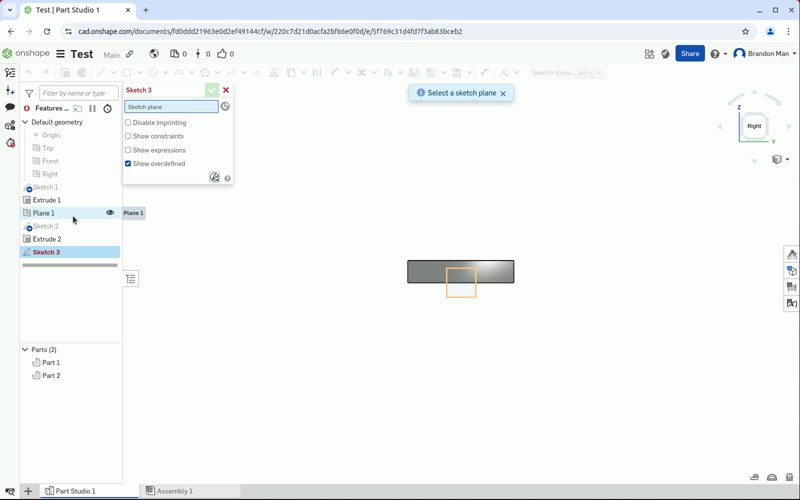
click(73, 215)
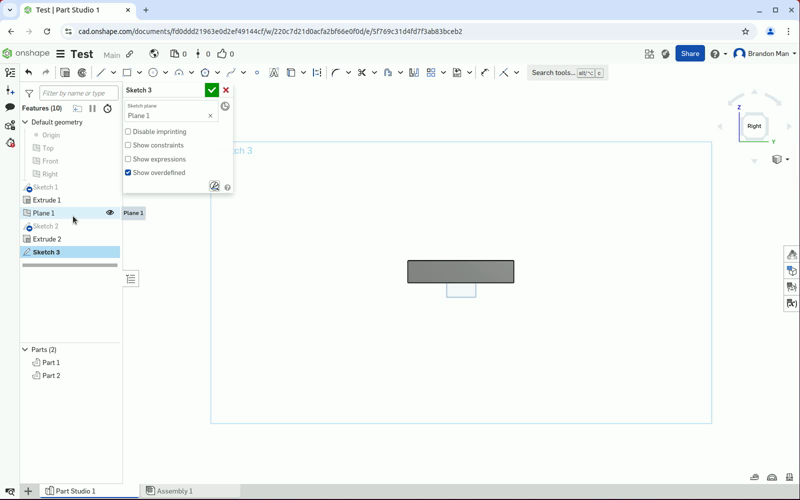
mouse_move(73, 352)
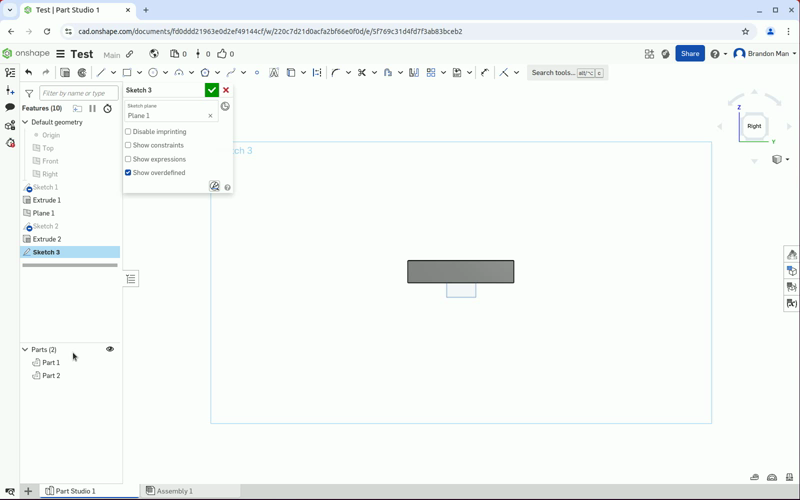
key(y)
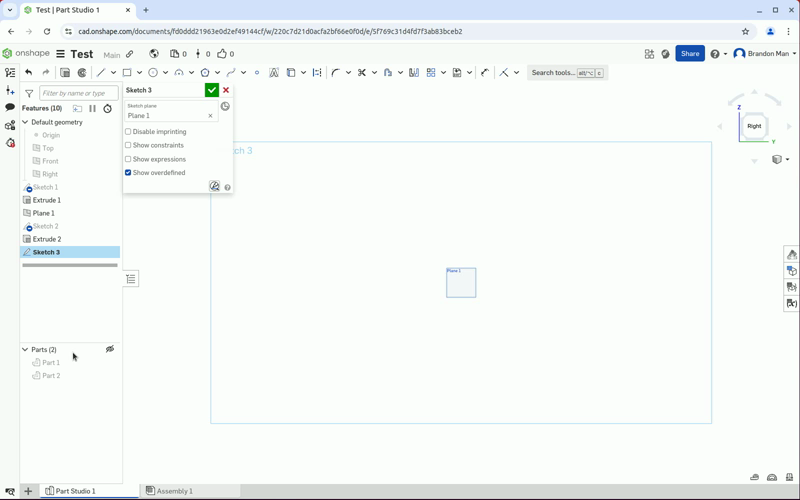
key(l)
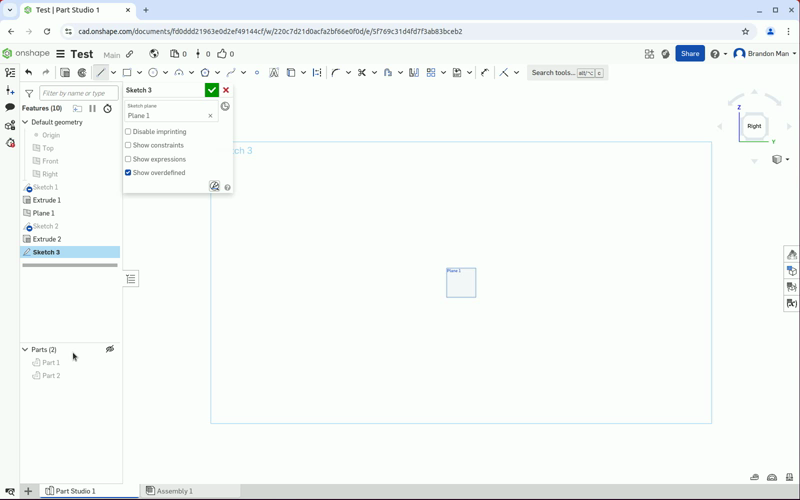
key_down(shift)
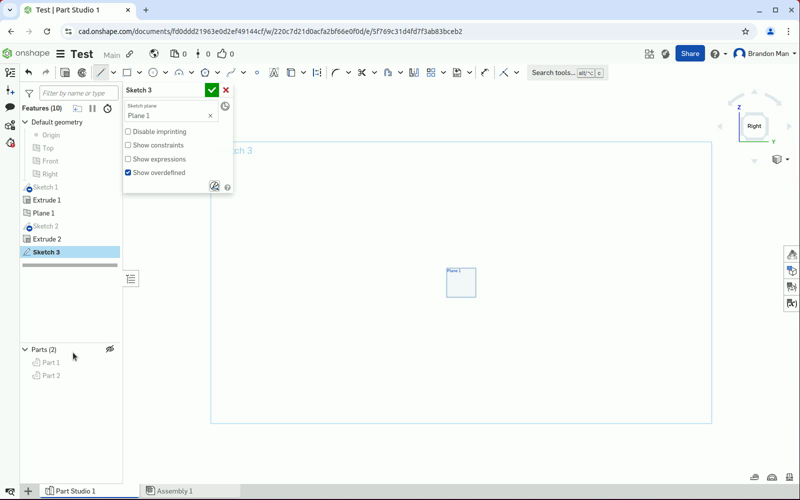
mouse_move(407, 260)
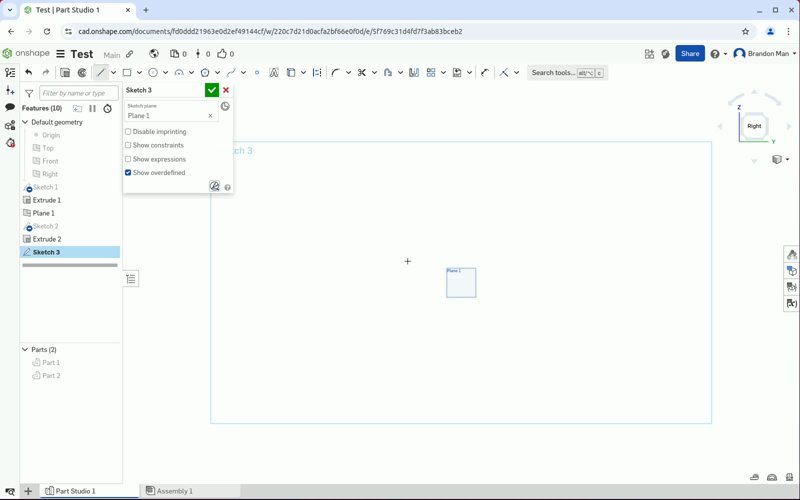
click(407, 260)
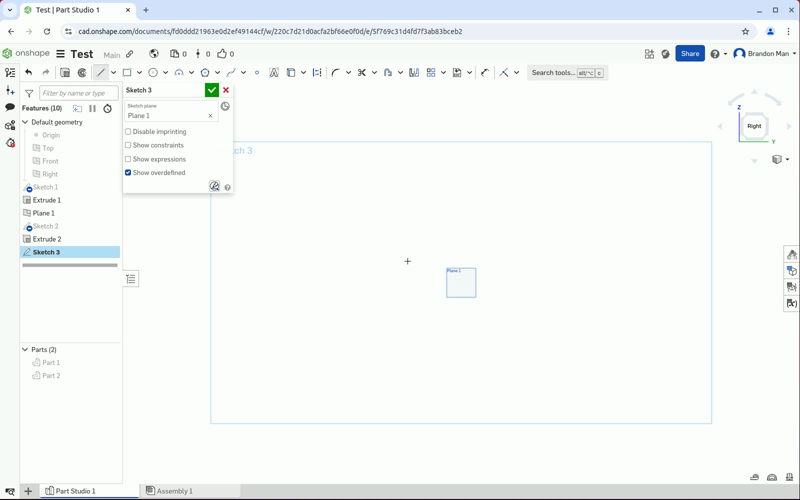
key_up(shift)
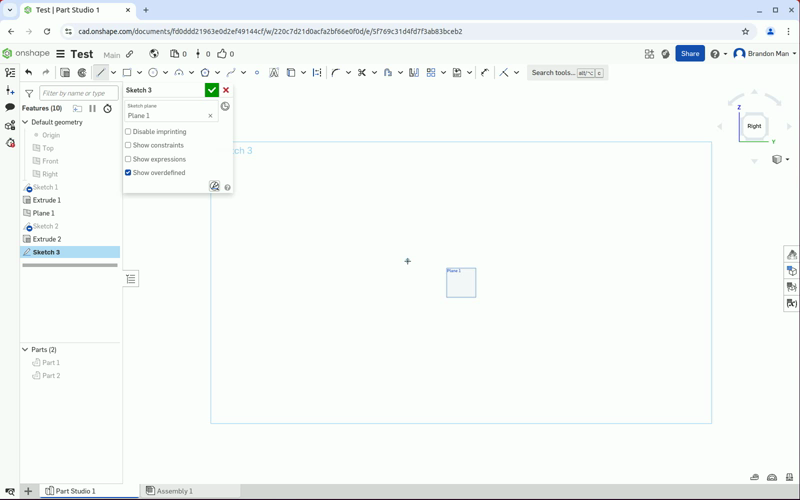
key_down(shift)
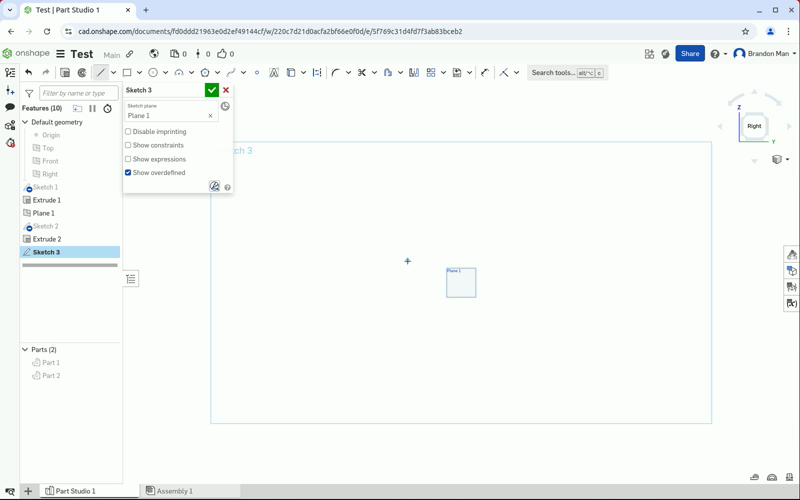
mouse_move(513, 260)
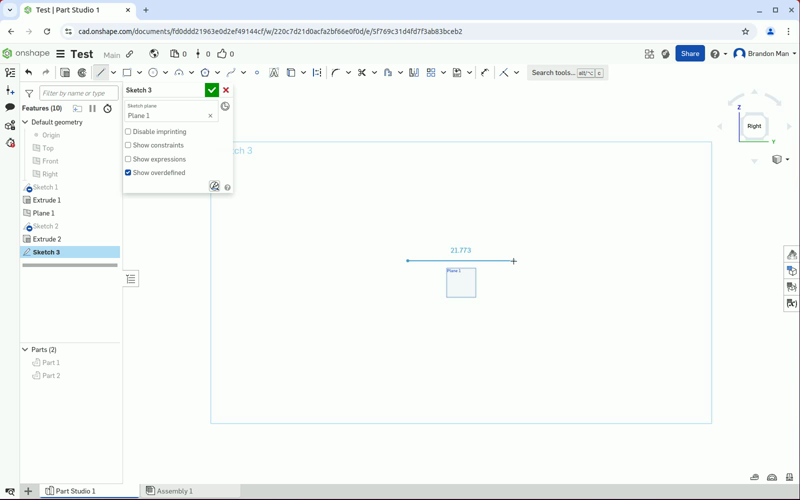
click(513, 260)
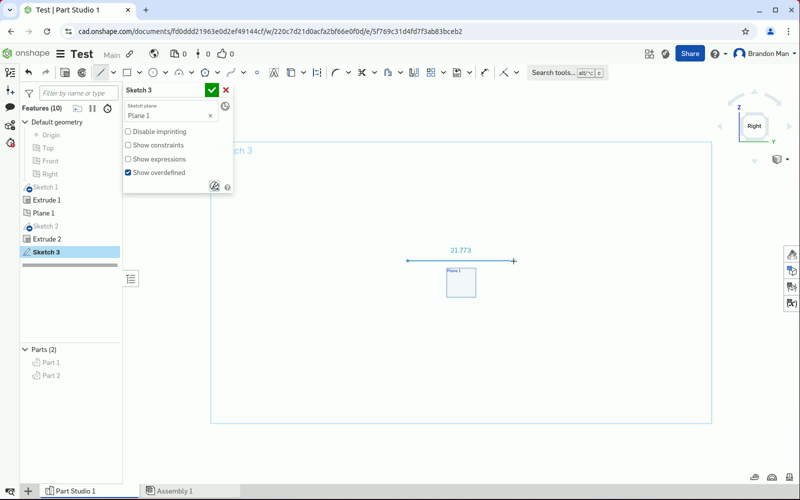
key_up(shift)
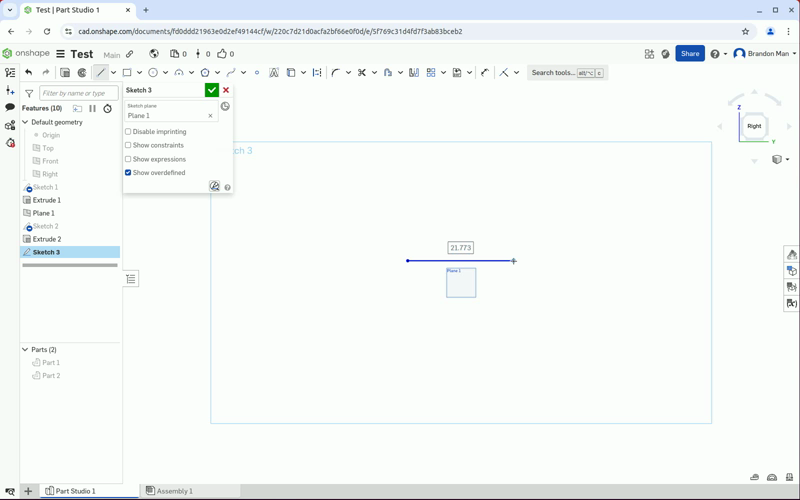
key_down(shift)
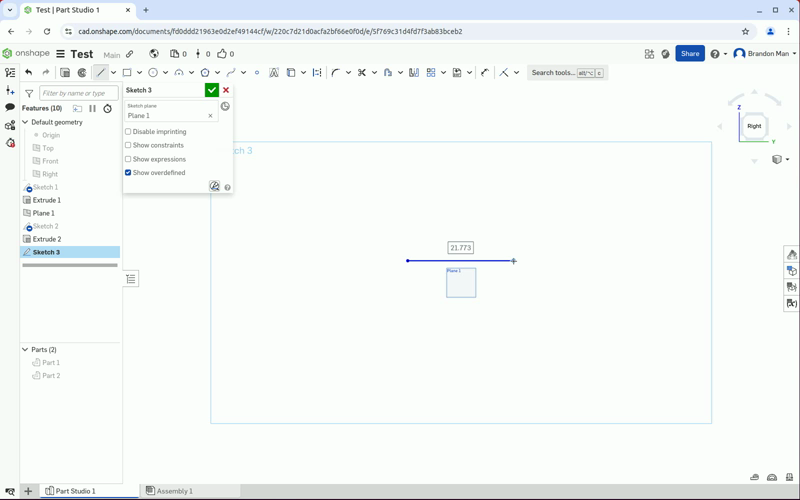
mouse_move(543, 260)
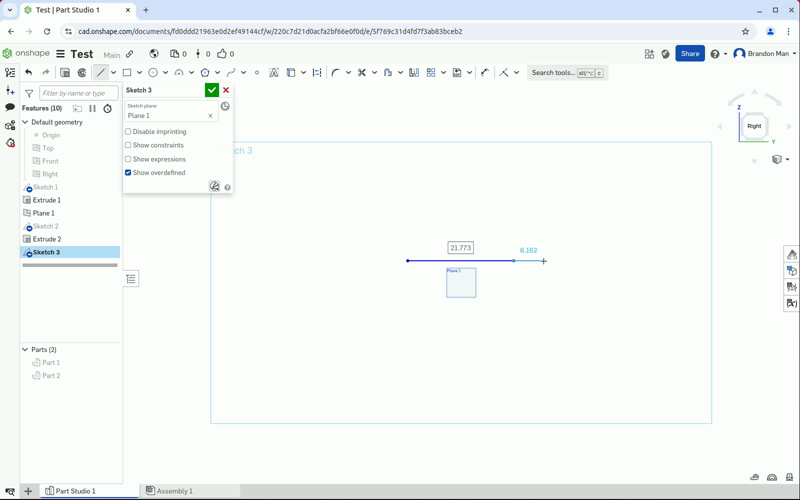
mouse_move(513, 257)
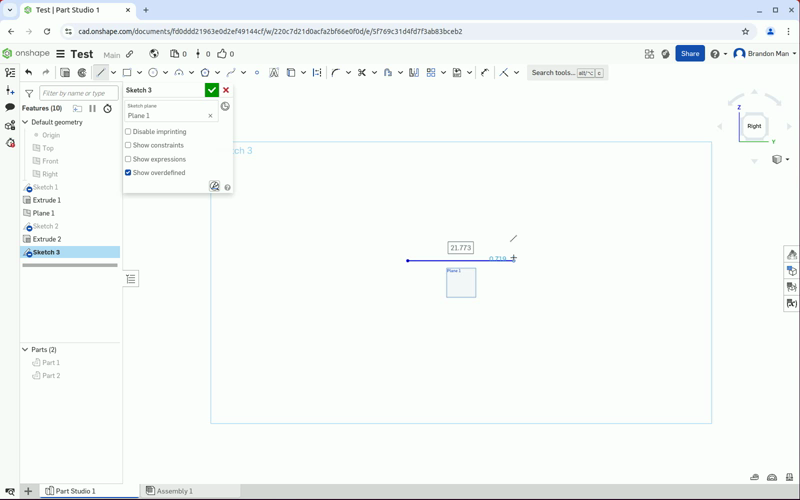
scroll(6)
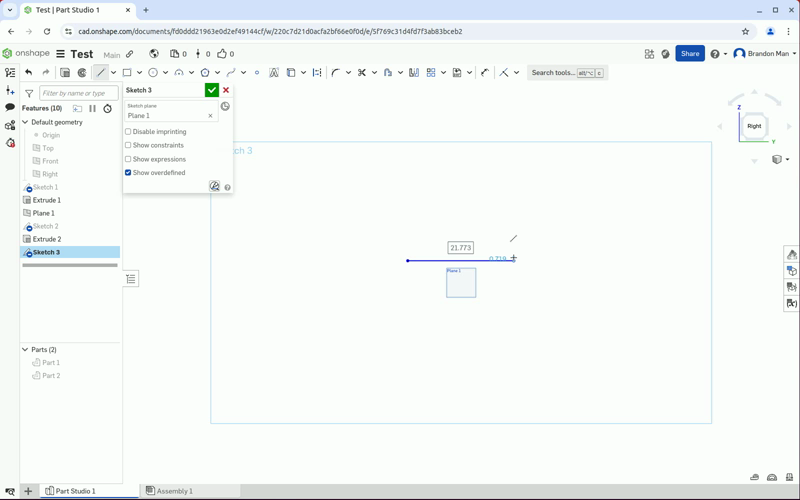
scroll(6)
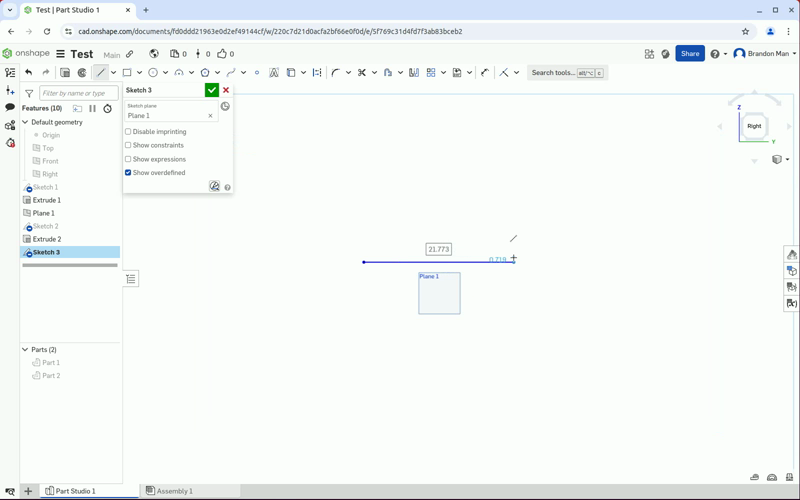
scroll(6)
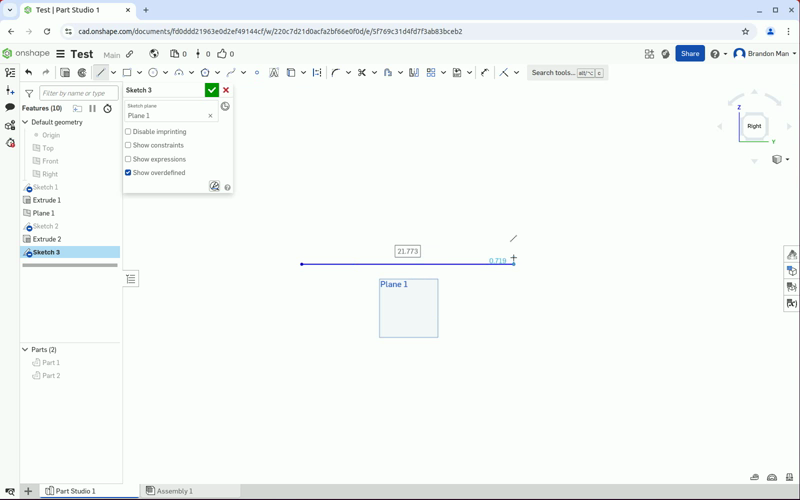
scroll(6)
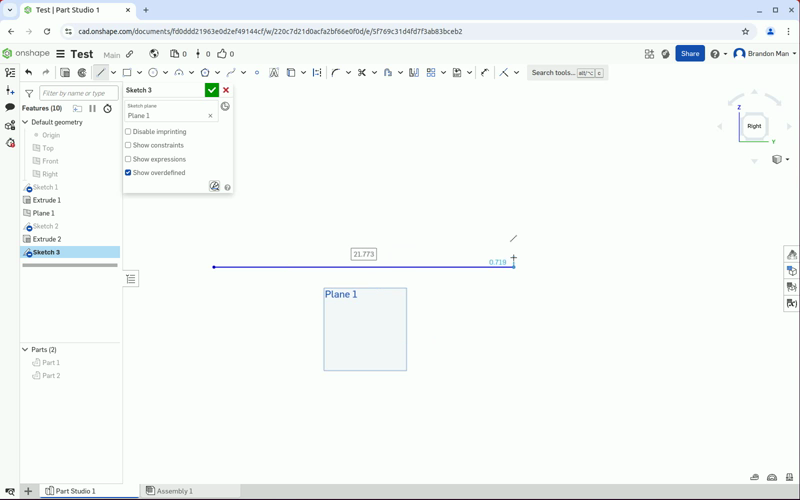
scroll(6)
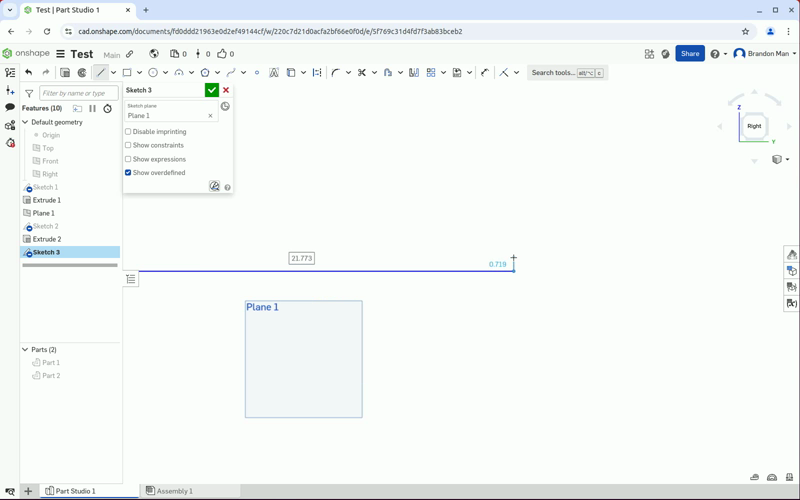
scroll(6)
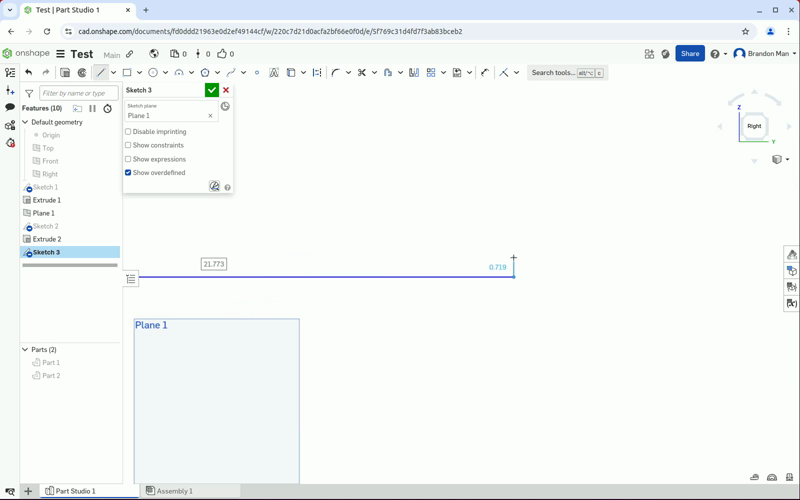
scroll(6)
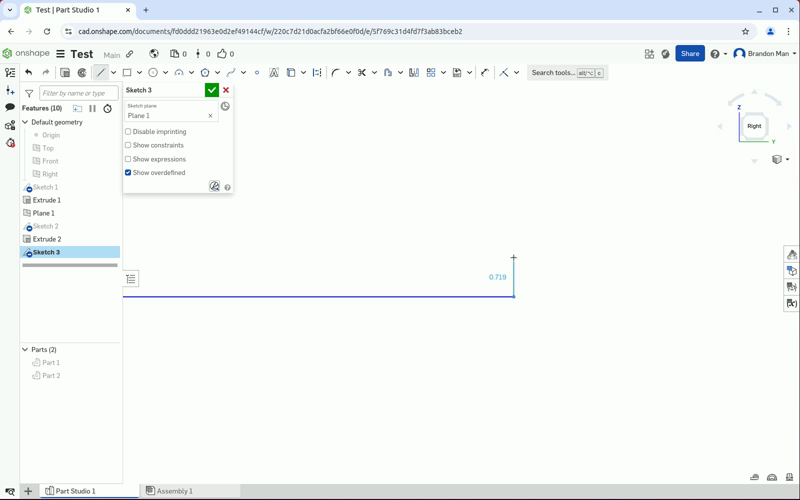
click(513, 257)
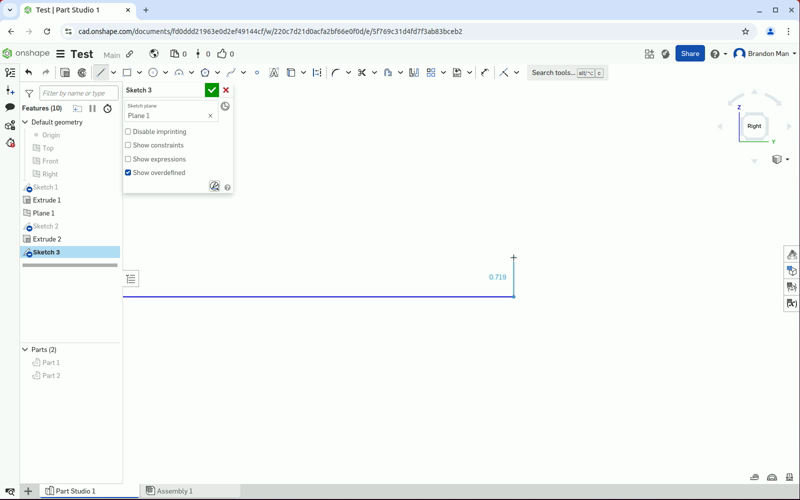
scroll(-6)
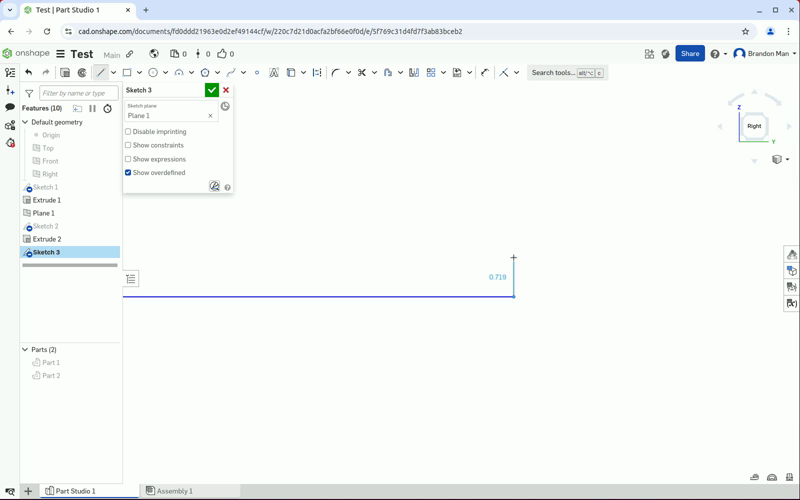
scroll(-6)
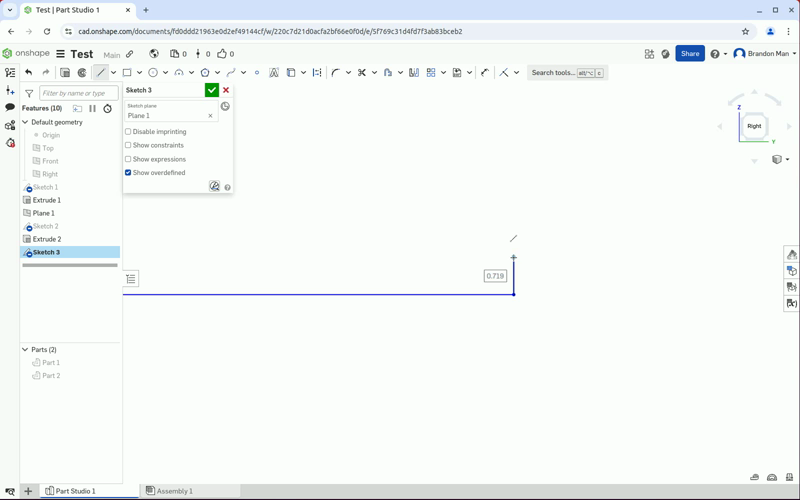
scroll(-6)
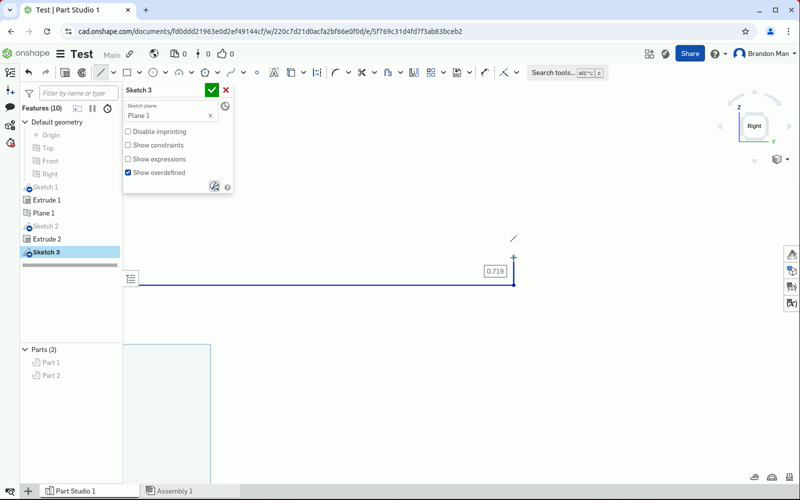
scroll(-6)
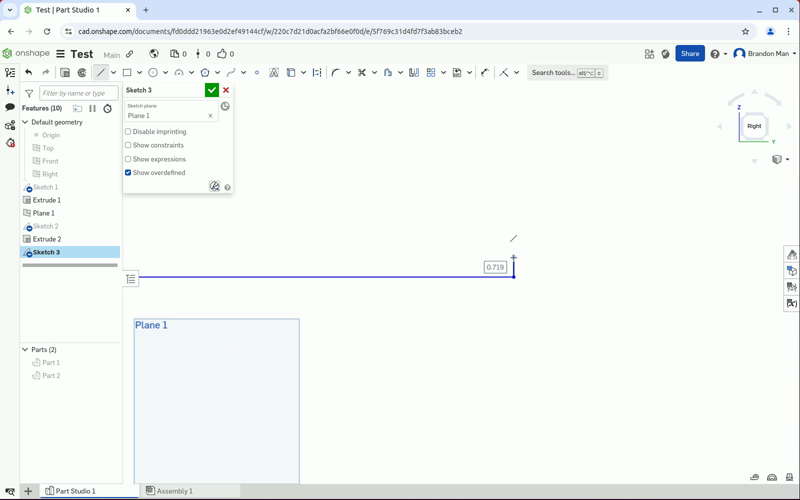
scroll(-6)
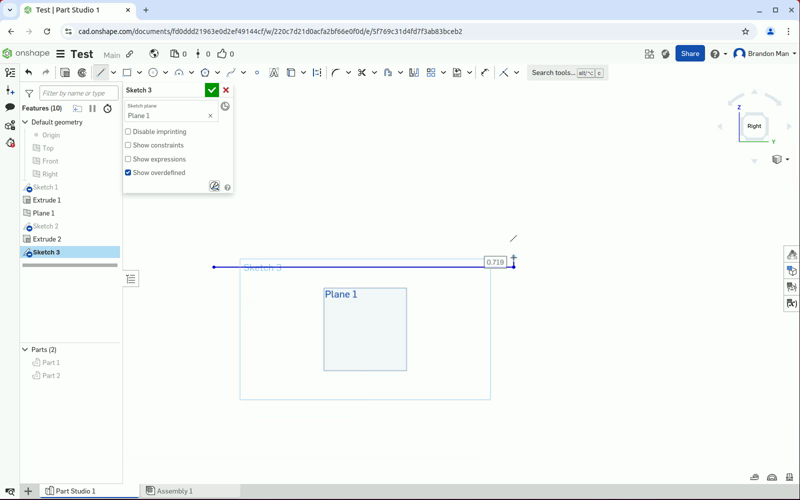
scroll(-6)
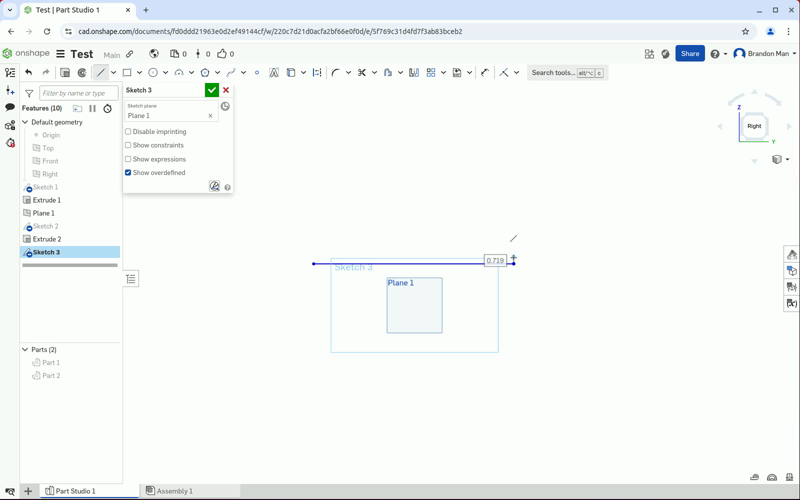
scroll(-6)
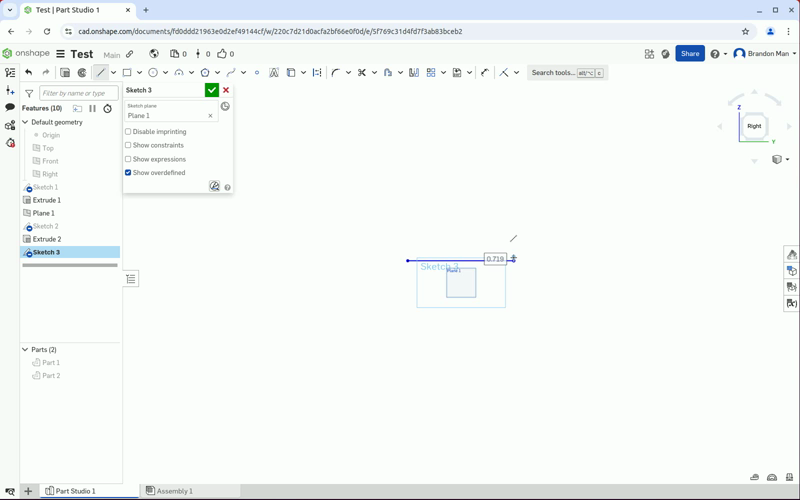
key_up(shift)
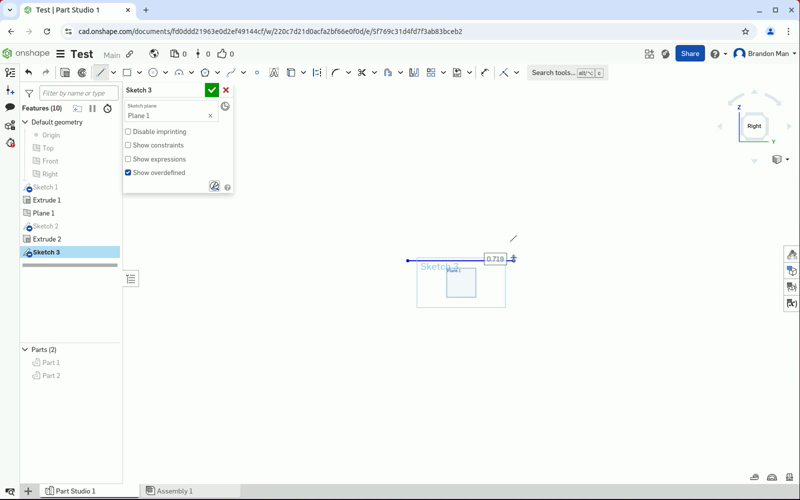
key_down(shift)
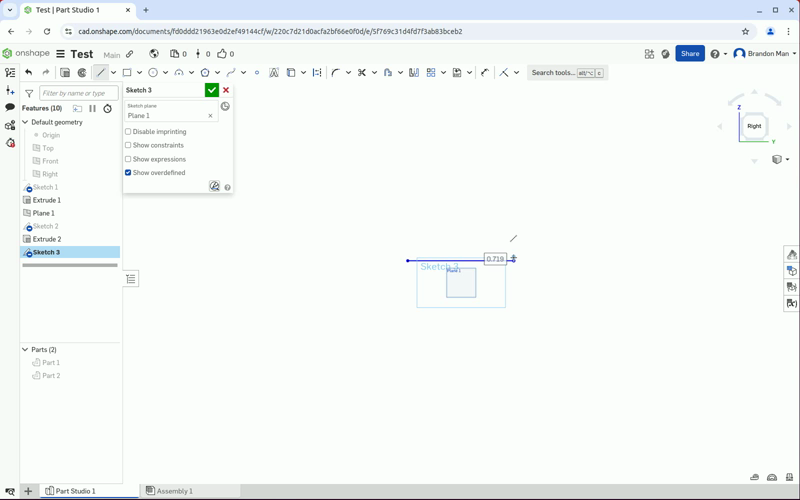
mouse_move(407, 257)
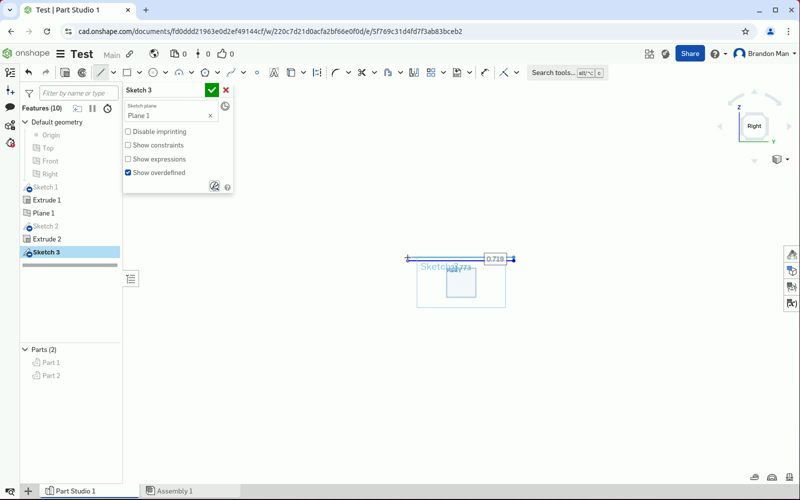
scroll(6)
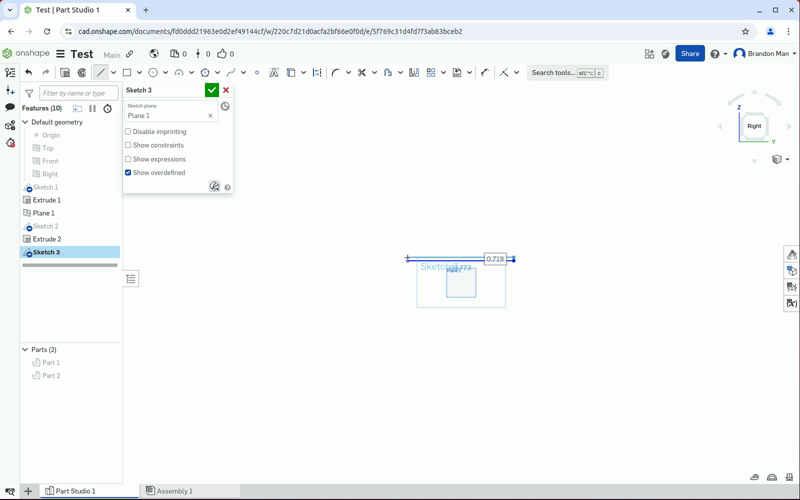
scroll(6)
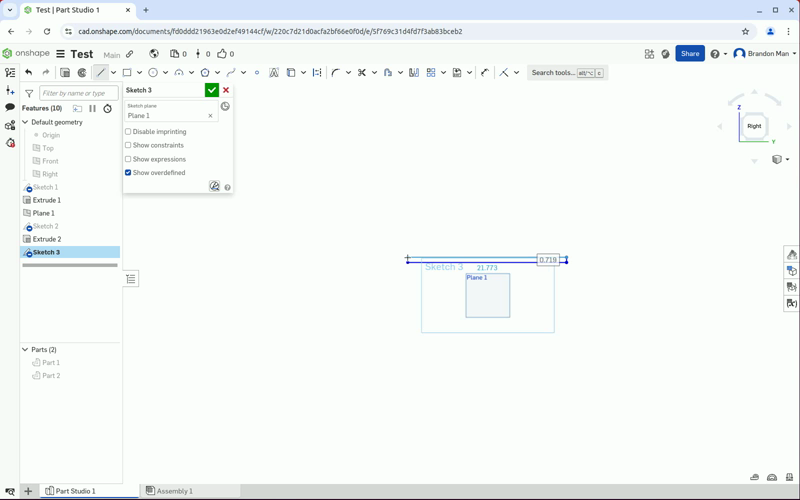
scroll(6)
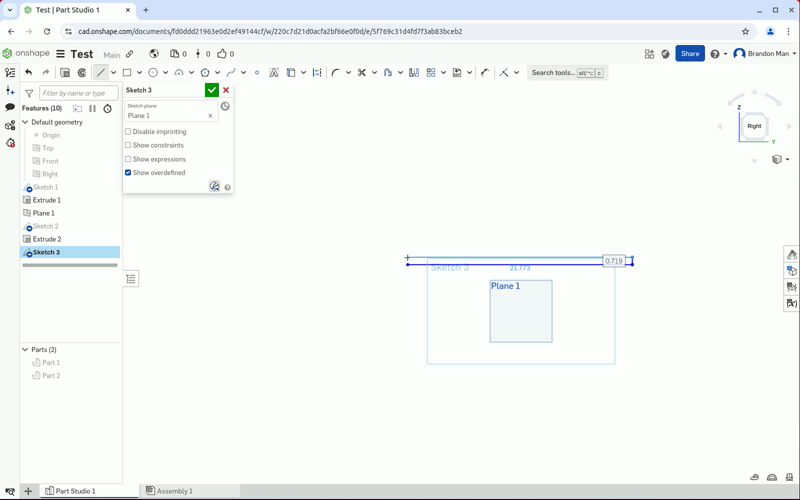
scroll(6)
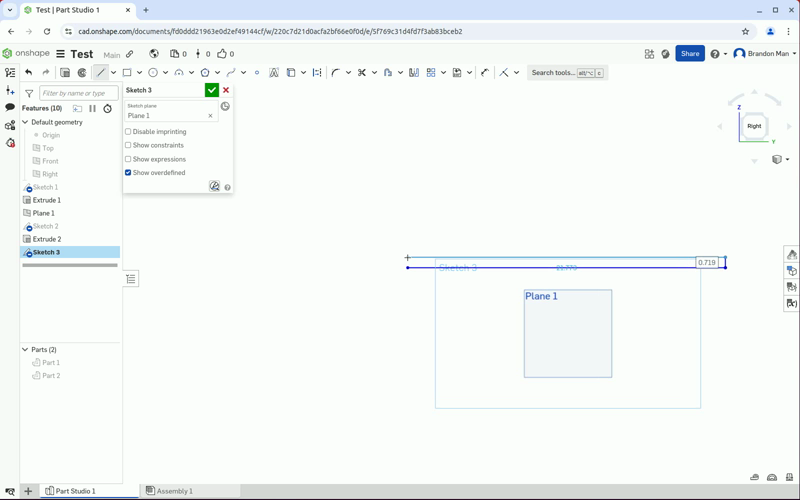
scroll(6)
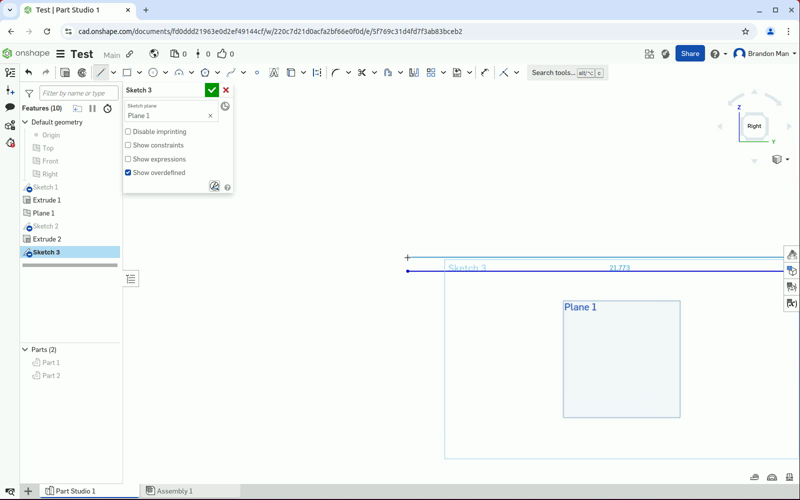
scroll(6)
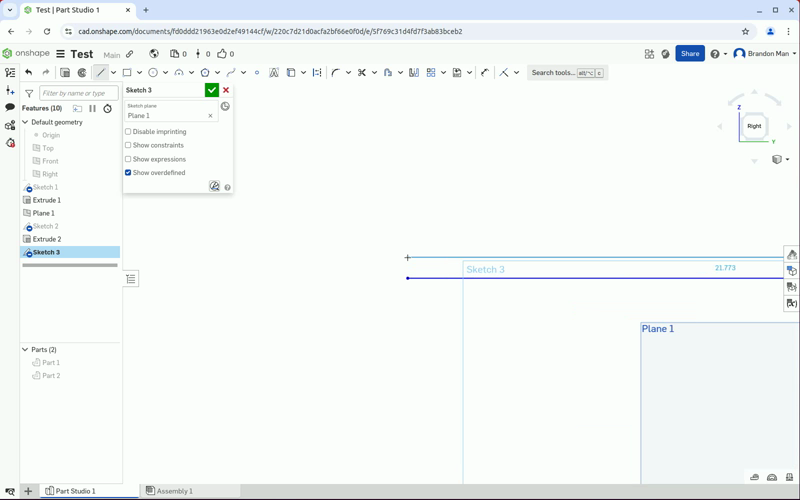
scroll(6)
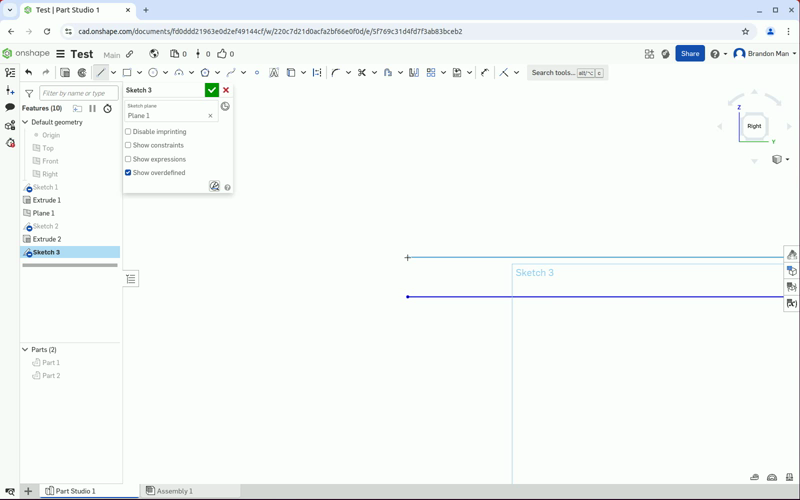
click(407, 257)
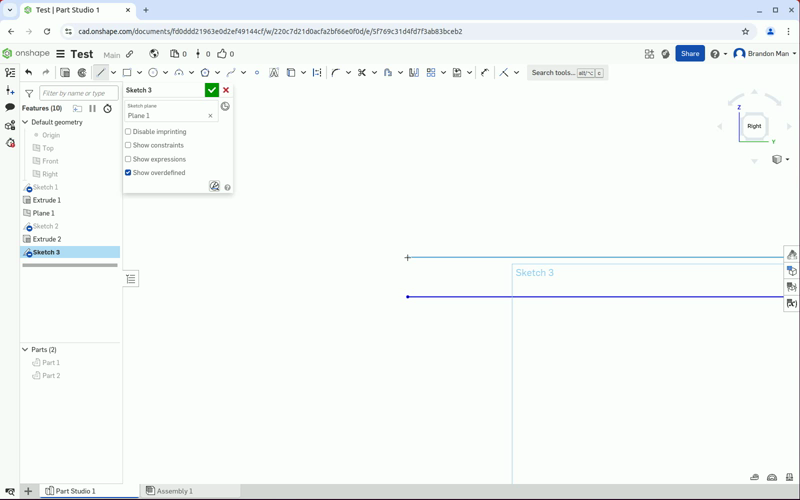
scroll(-6)
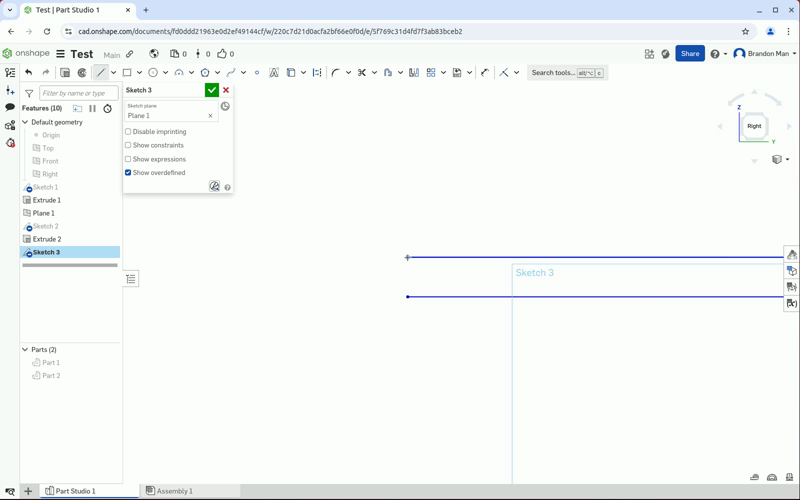
scroll(-6)
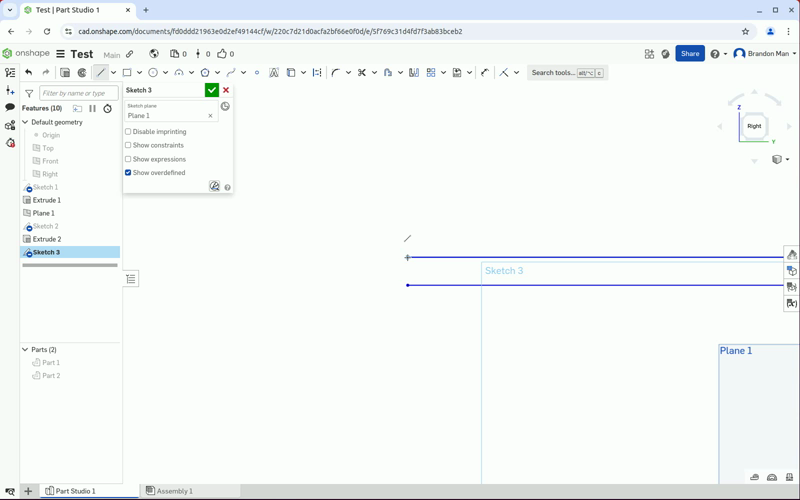
scroll(-6)
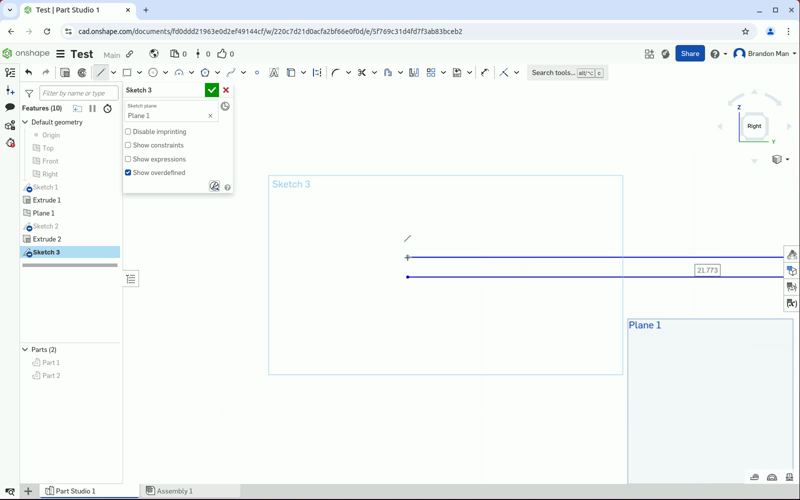
scroll(-6)
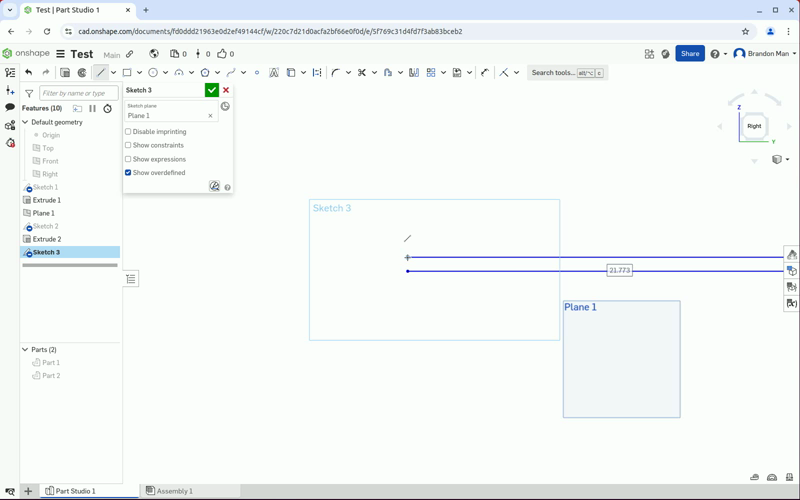
scroll(-6)
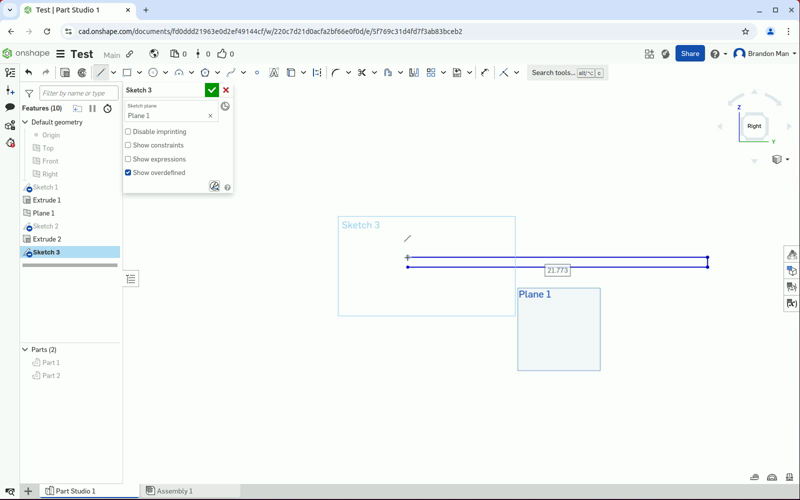
scroll(-6)
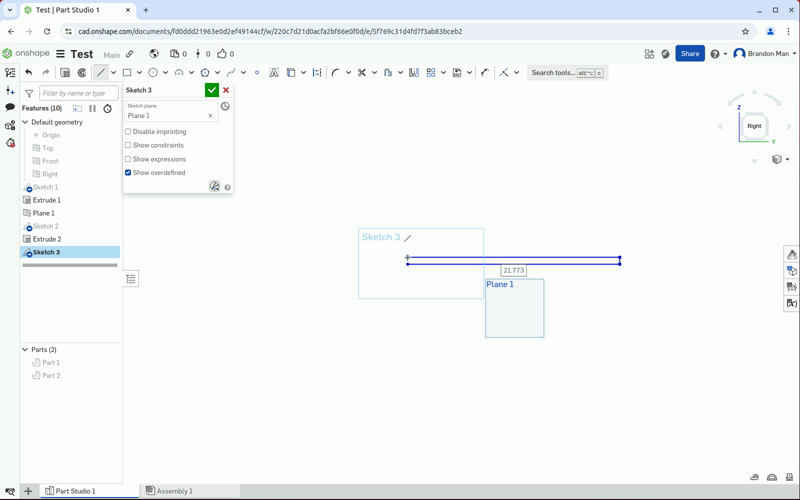
scroll(-6)
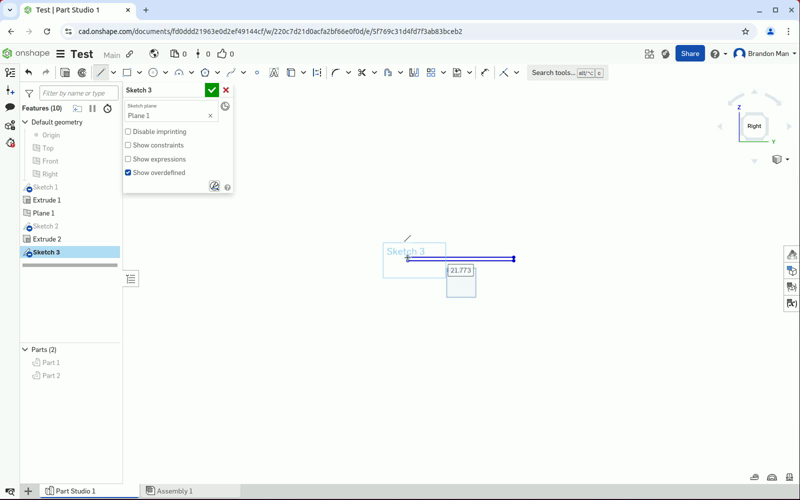
key_up(shift)
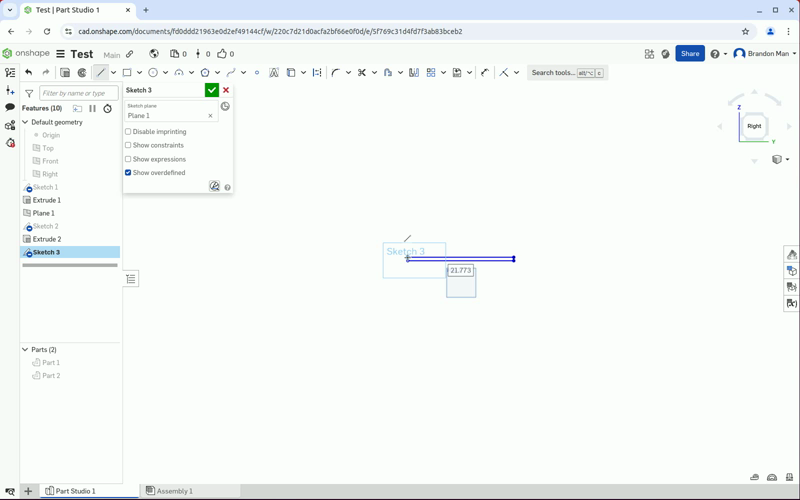
mouse_move(437, 257)
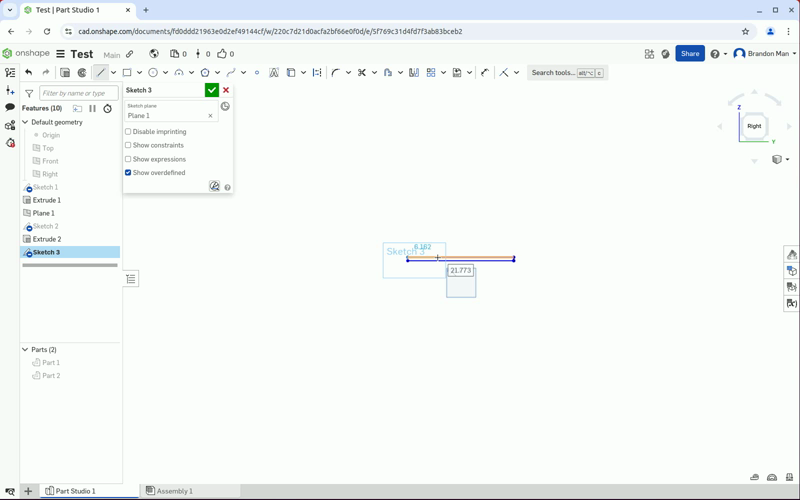
key_down(shift)
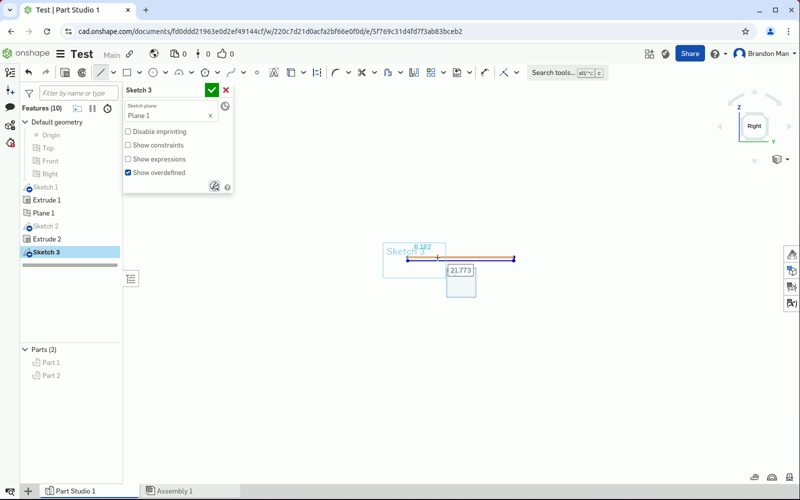
mouse_move(407, 260)
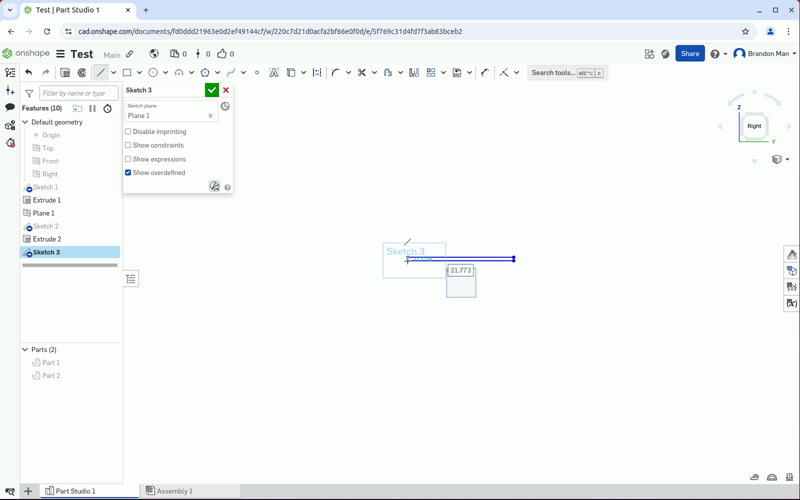
scroll(6)
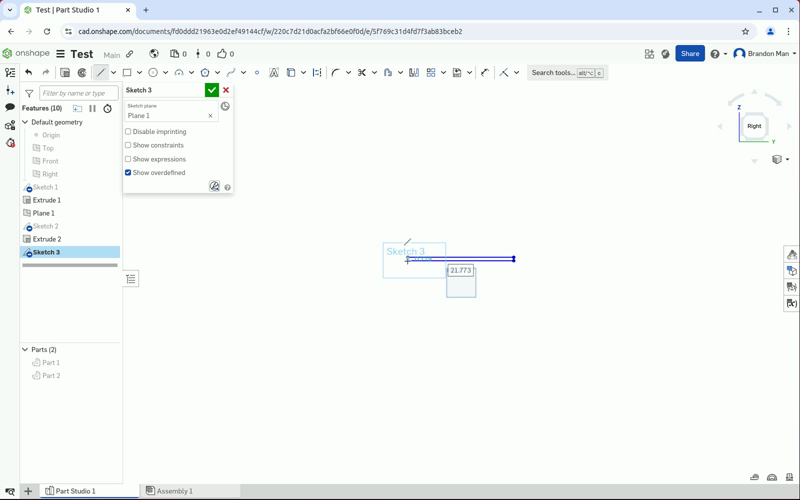
scroll(6)
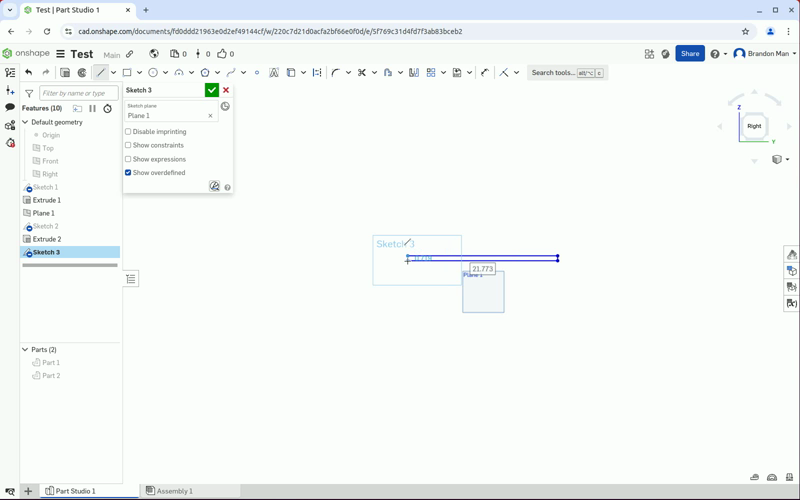
scroll(6)
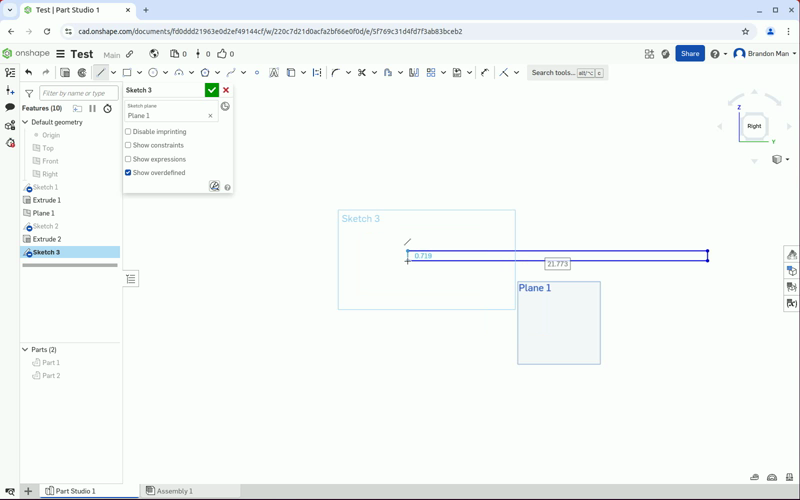
scroll(6)
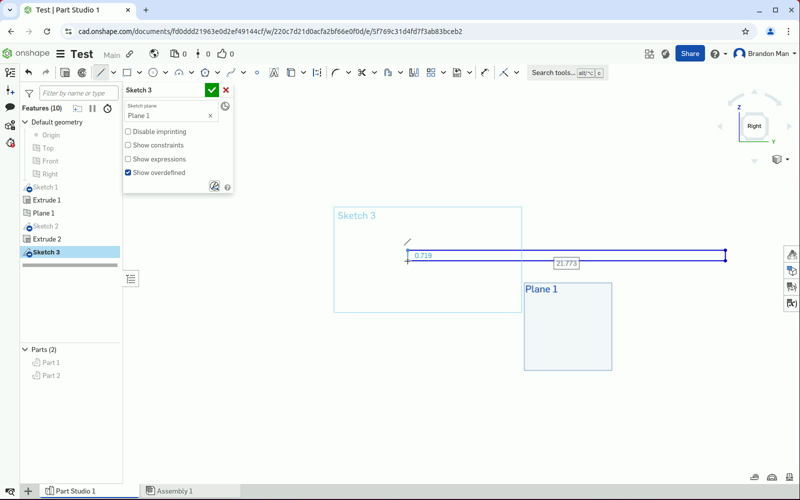
scroll(6)
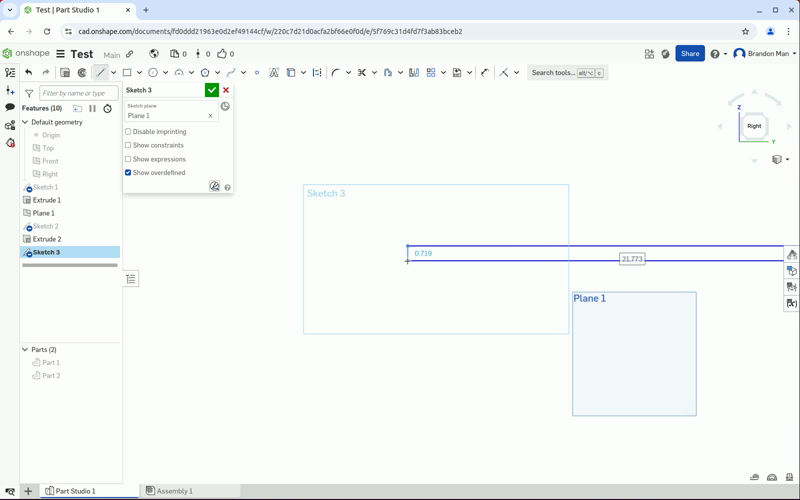
scroll(6)
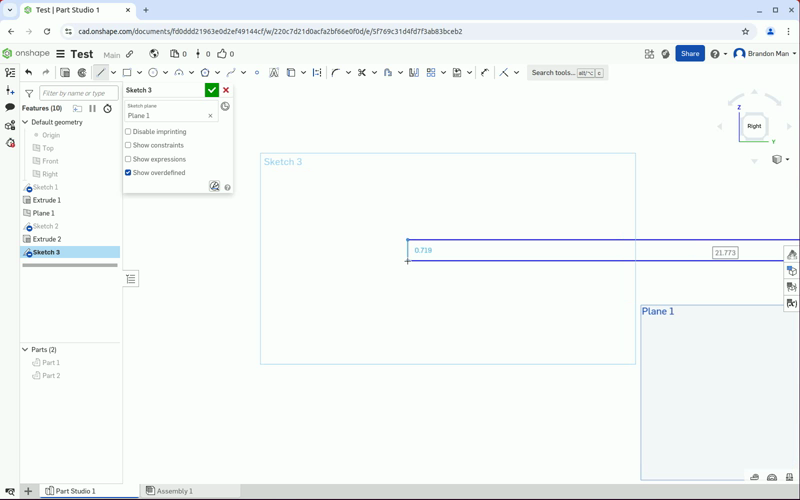
scroll(6)
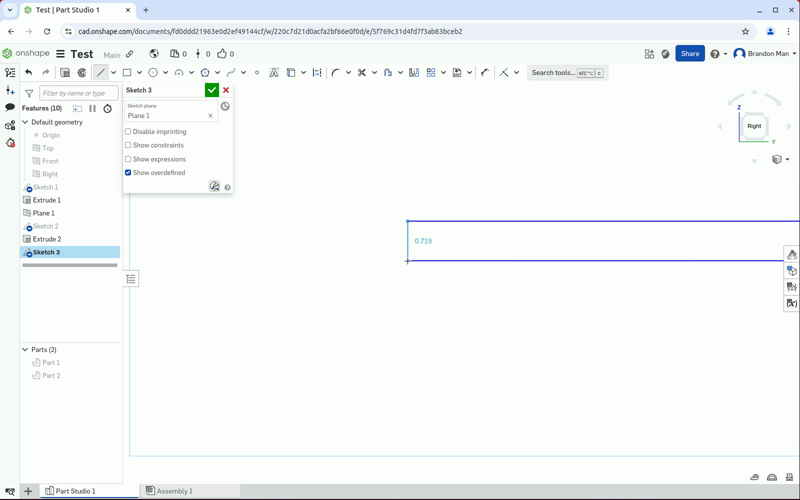
key_up(shift)
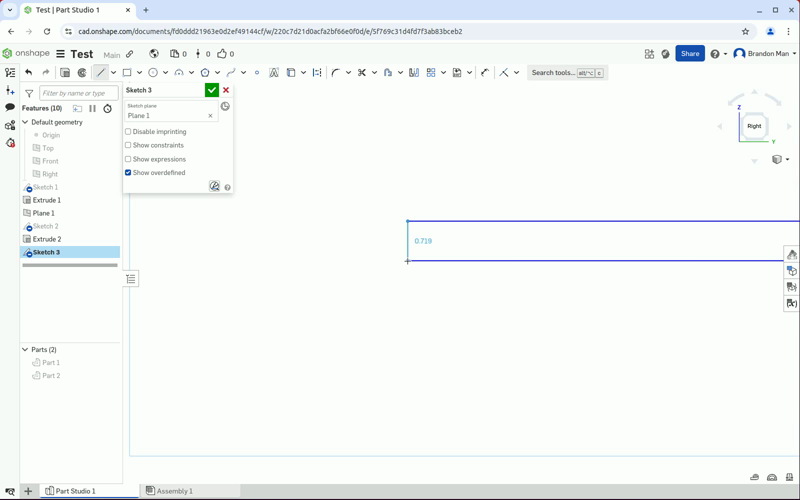
click(407, 260)
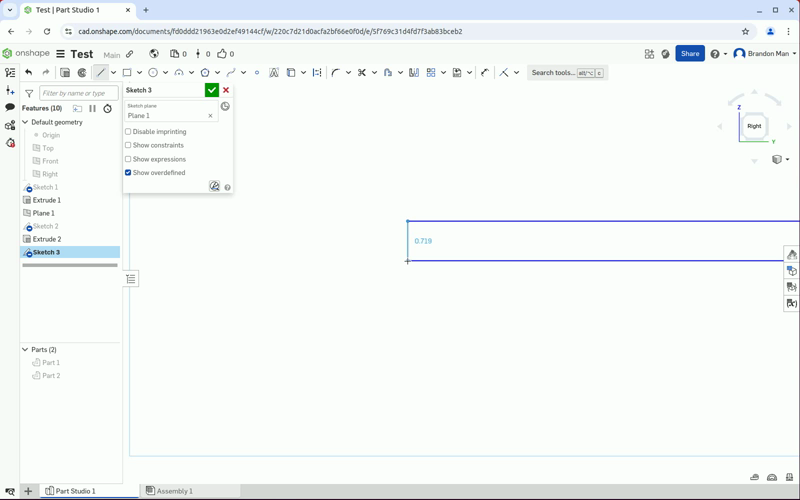
scroll(-6)
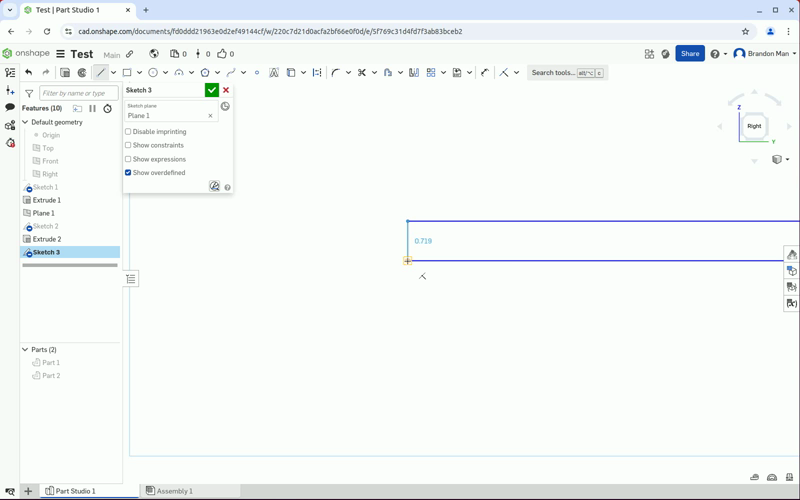
scroll(-6)
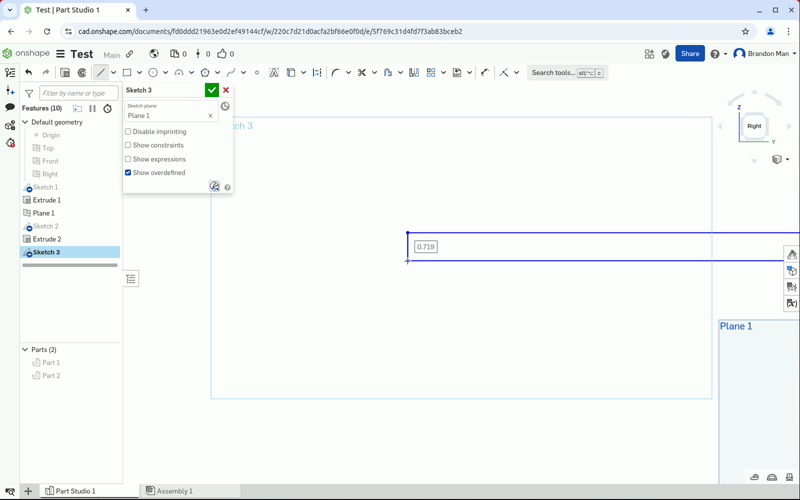
scroll(-6)
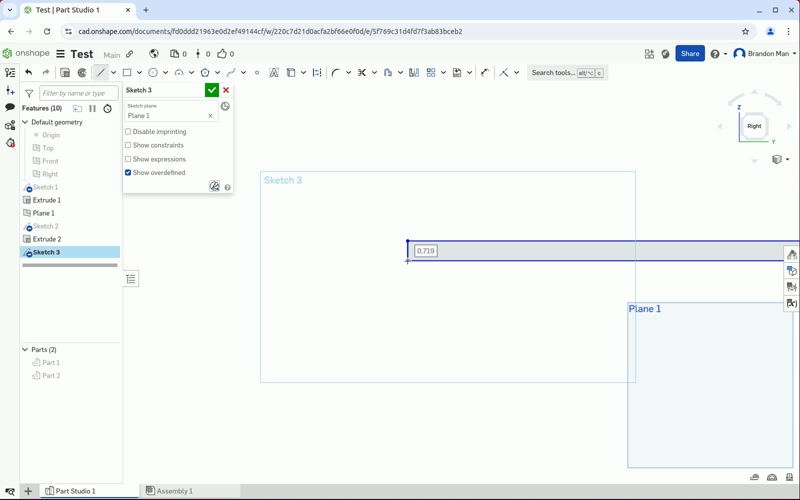
scroll(-6)
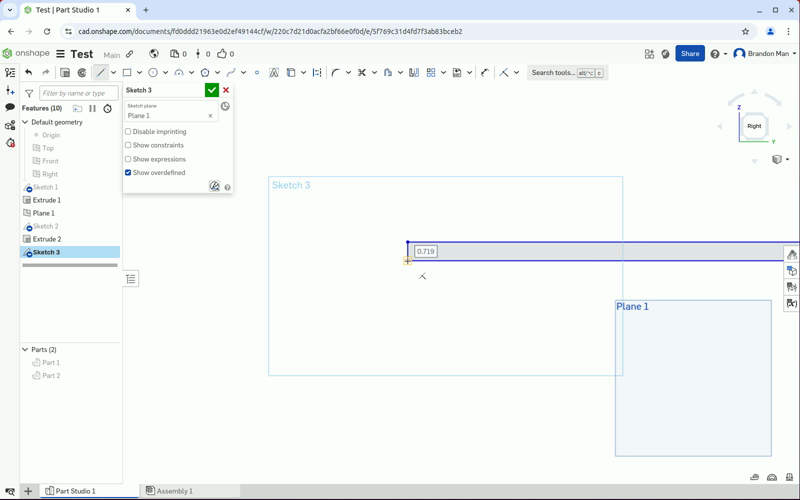
scroll(-6)
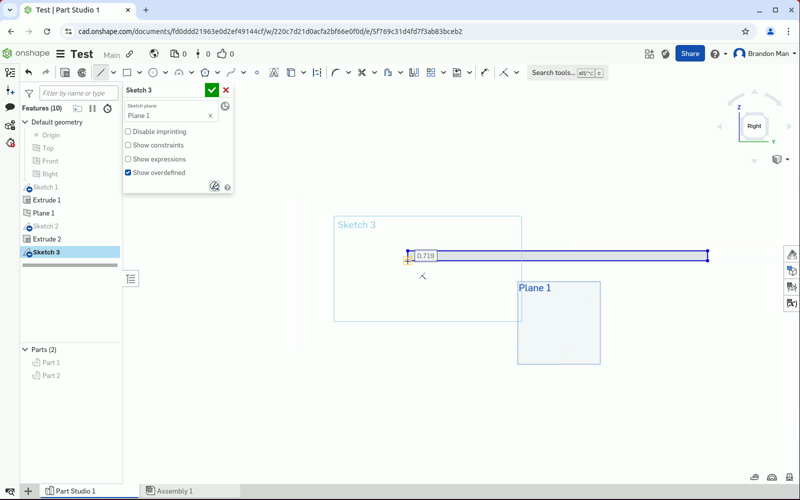
scroll(-6)
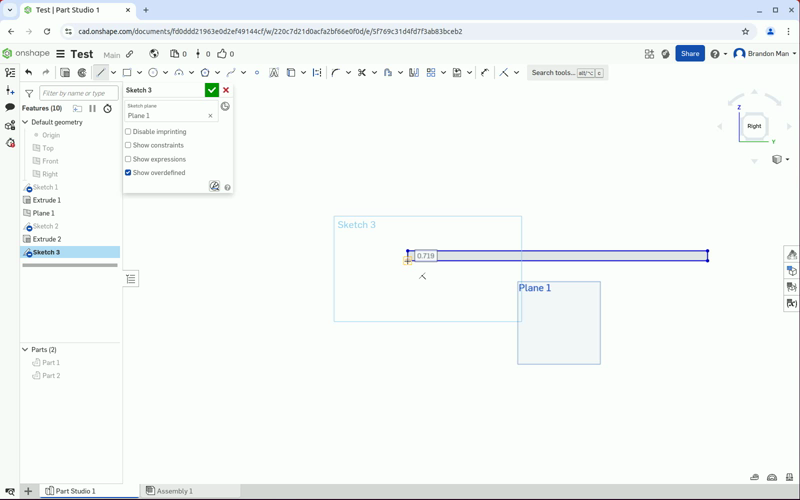
scroll(-6)
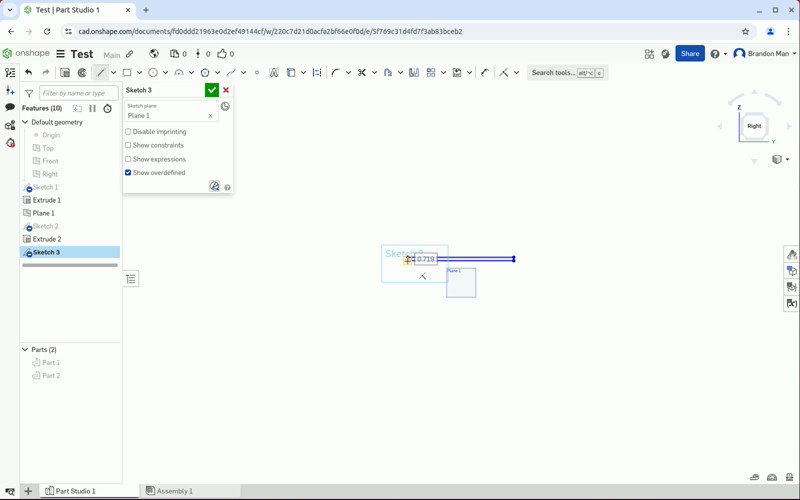
key(esc)
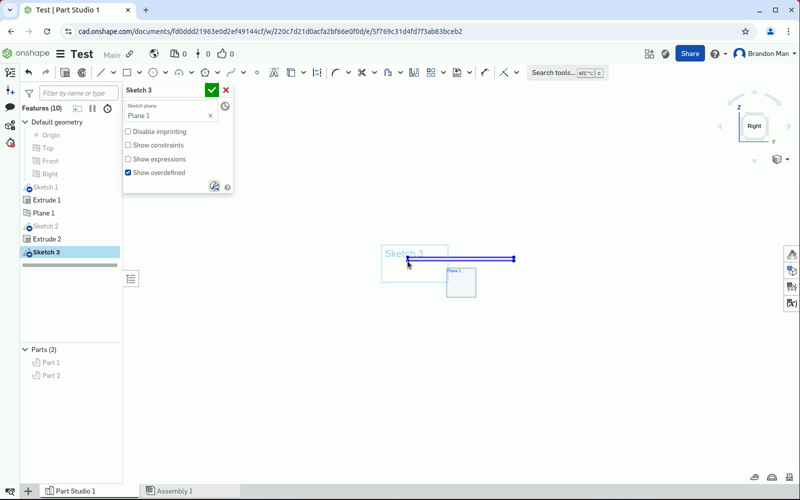
mouse_move(499, 259)
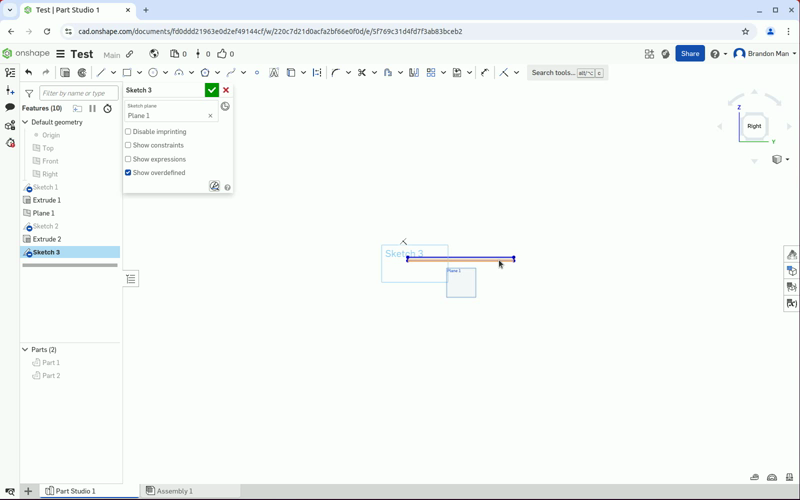
scroll(6)
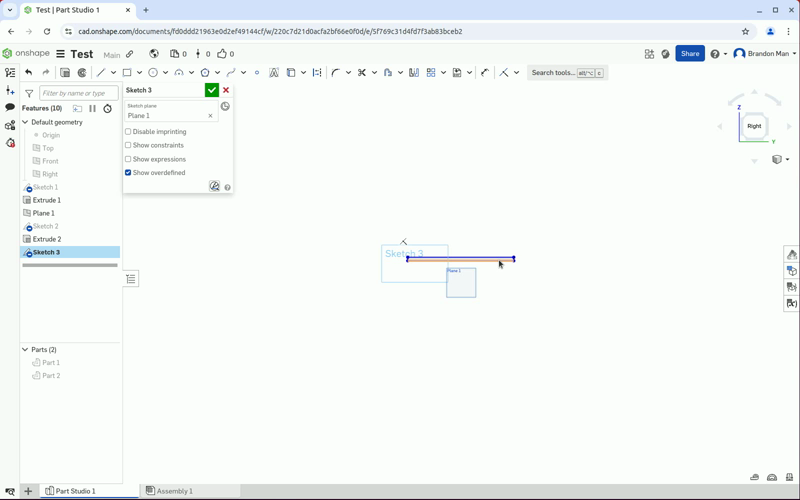
scroll(6)
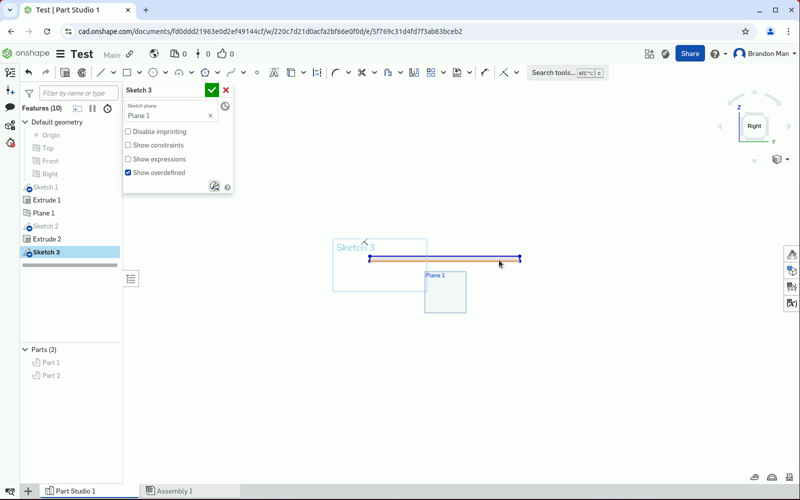
scroll(6)
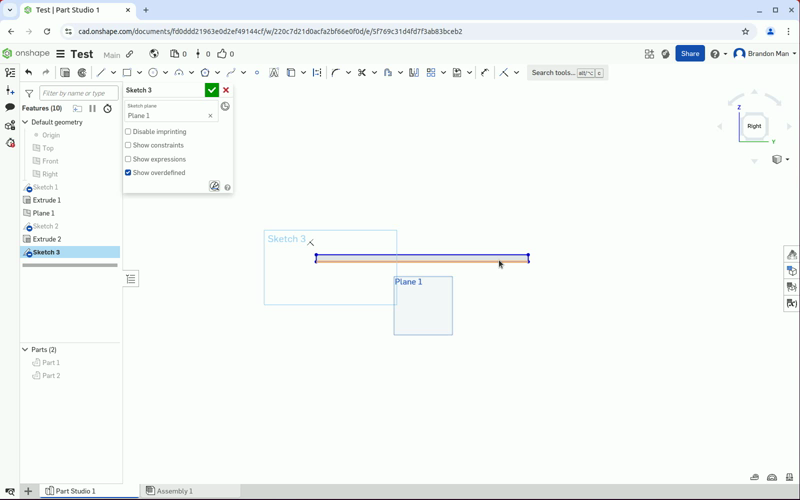
scroll(6)
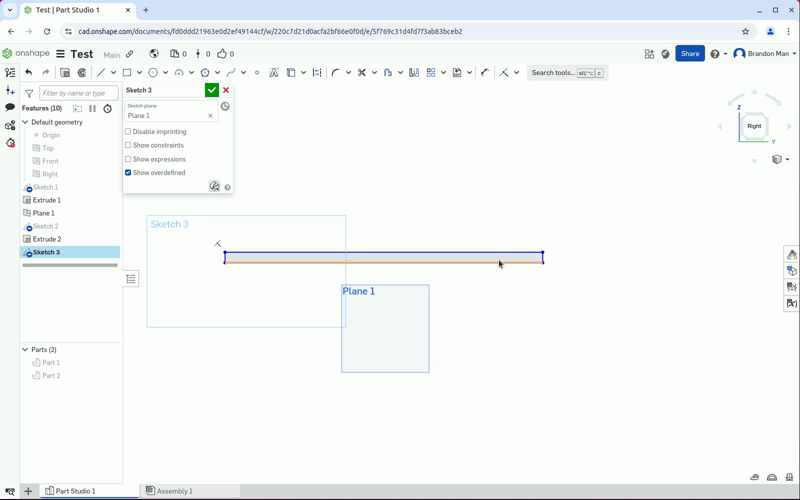
scroll(6)
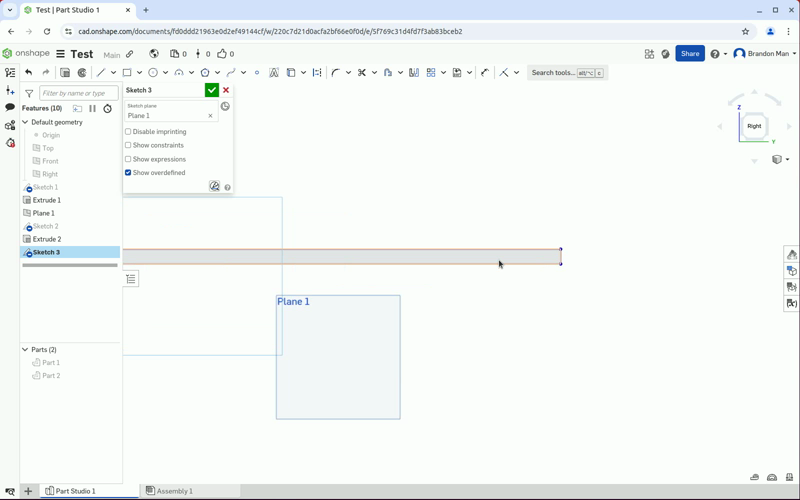
scroll(6)
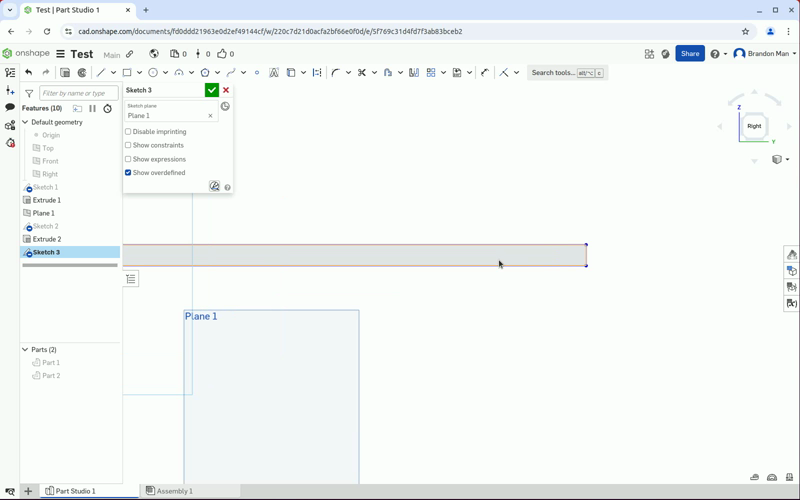
scroll(6)
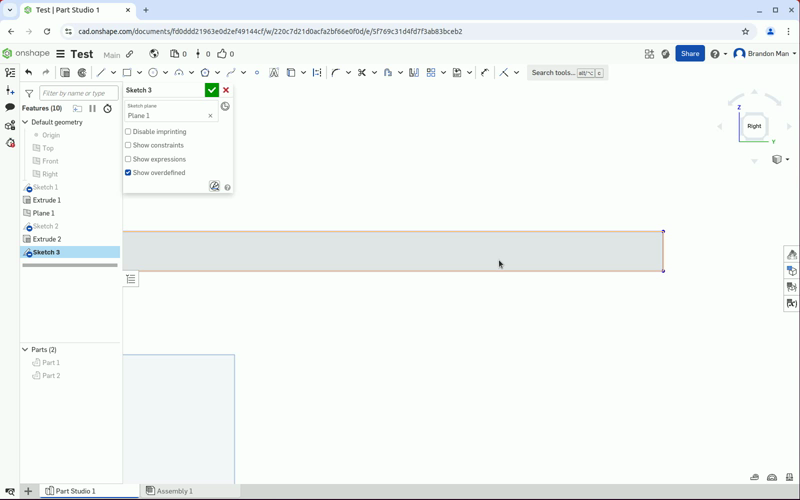
click(499, 259)
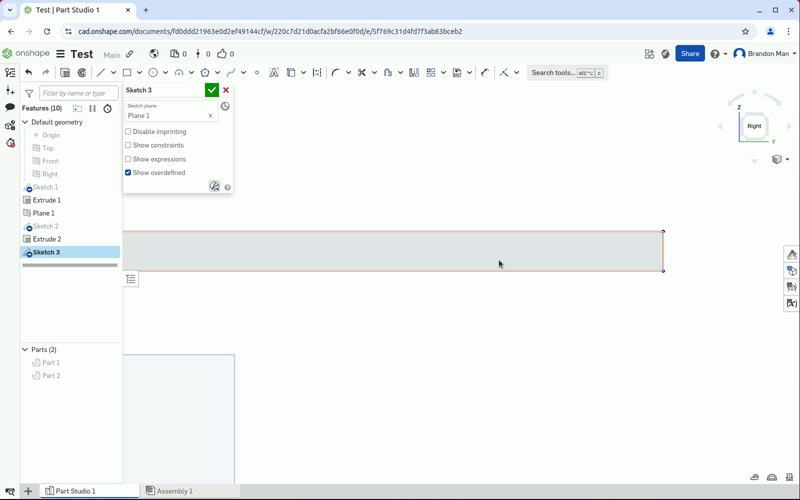
scroll(-6)
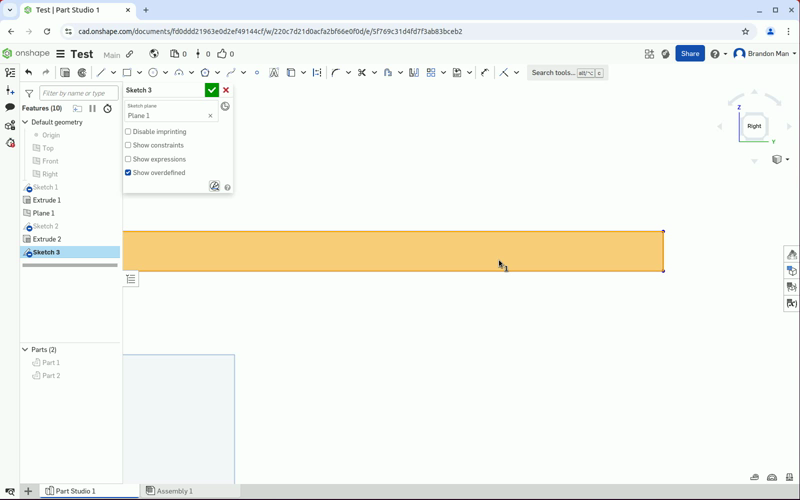
scroll(-6)
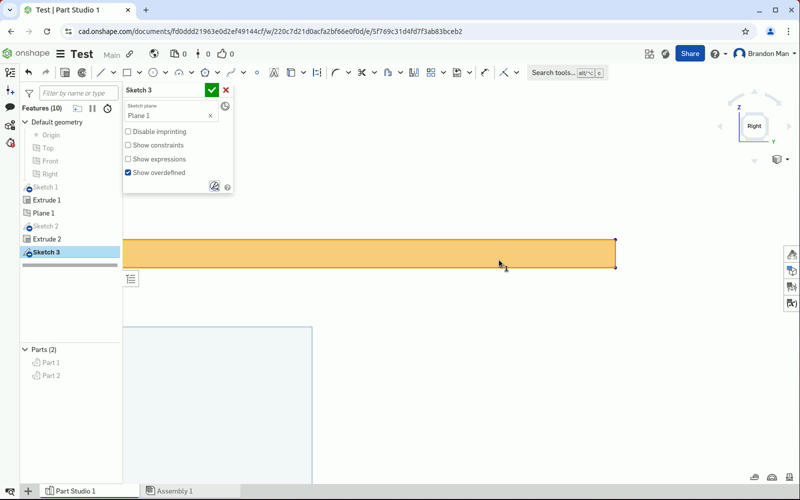
scroll(-6)
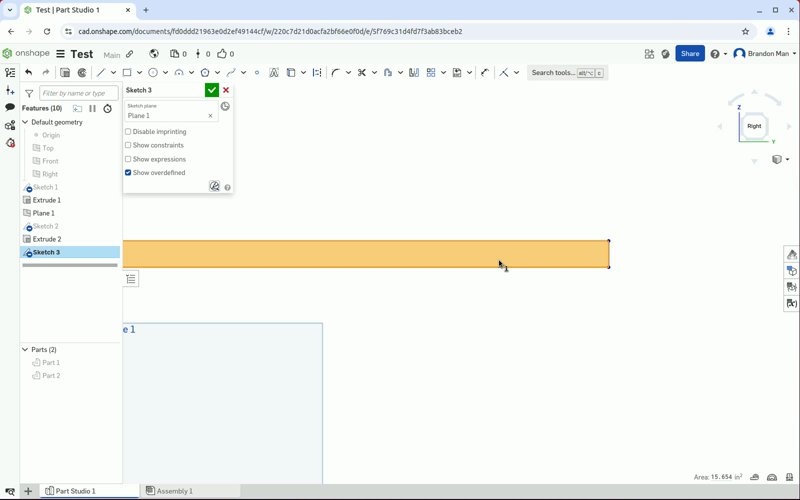
scroll(-6)
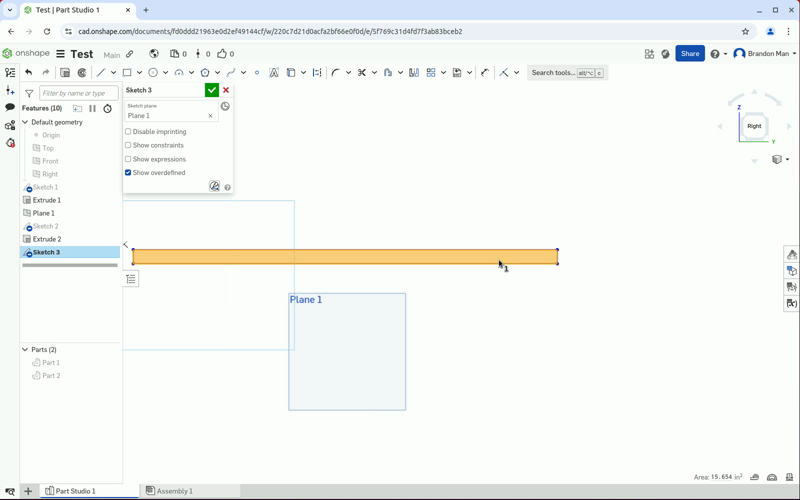
scroll(-6)
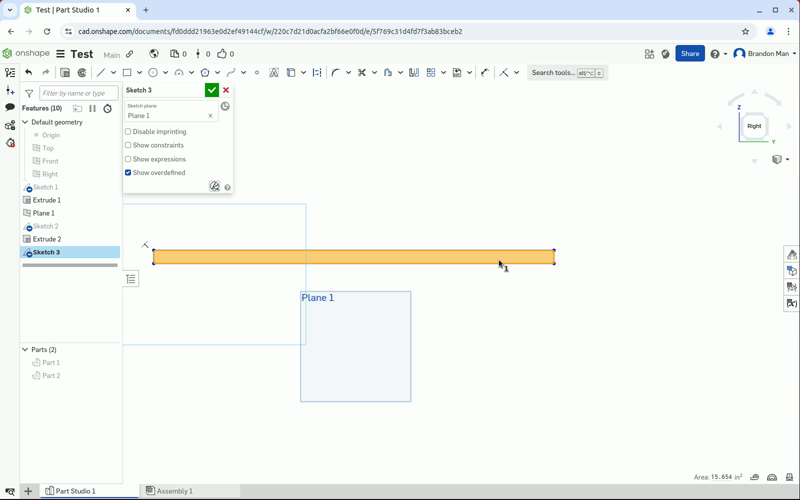
scroll(-6)
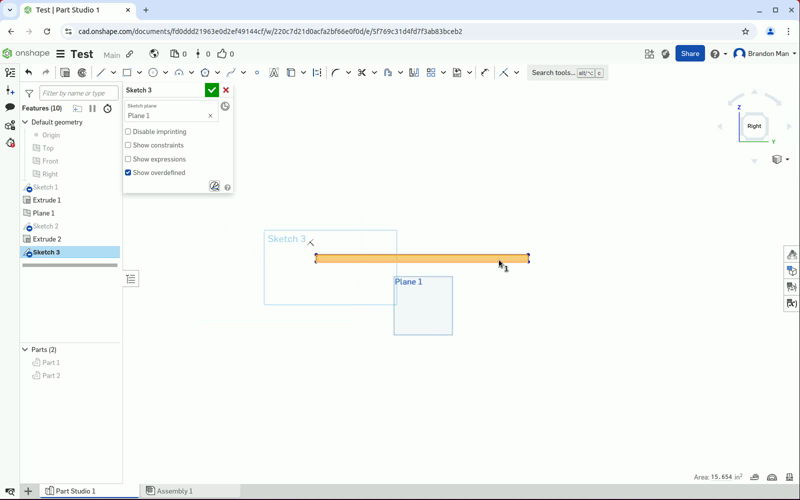
scroll(-6)
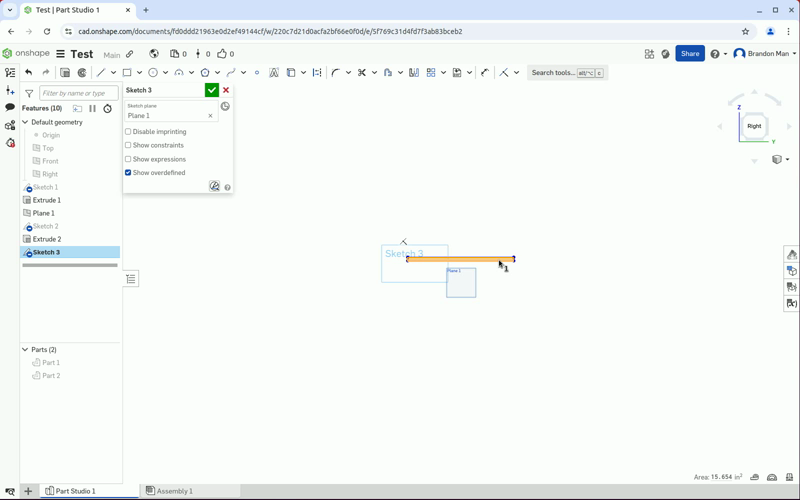
mouse_move(73, 352)
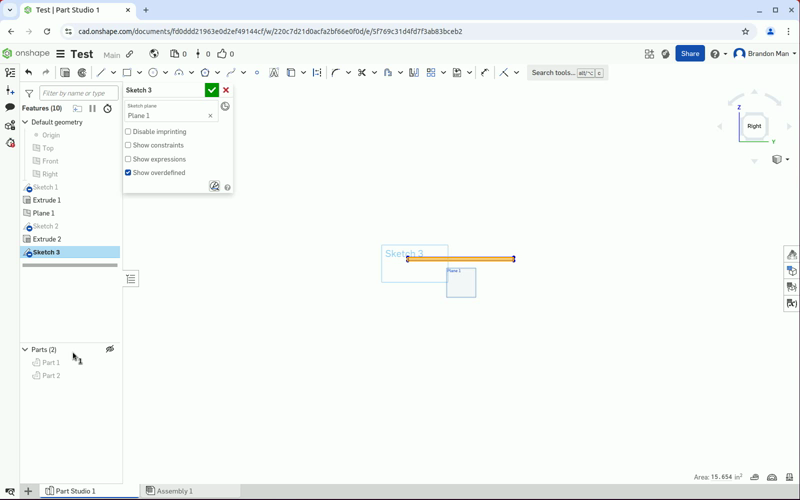
key(shift+y)
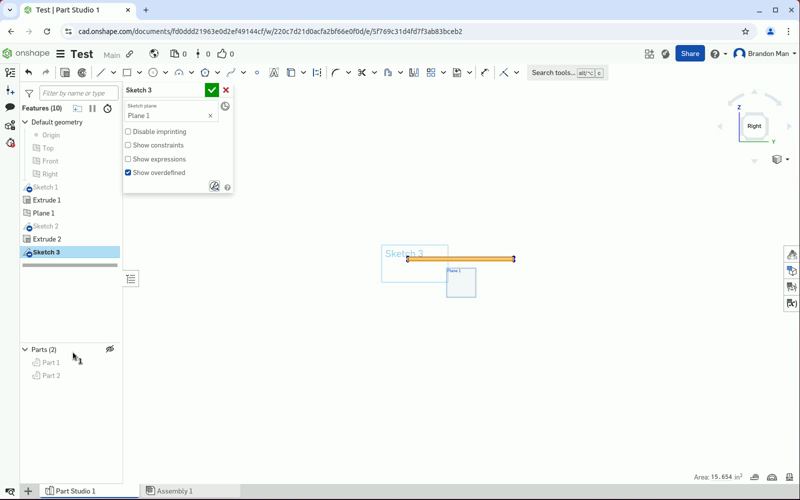
key(shift+e)
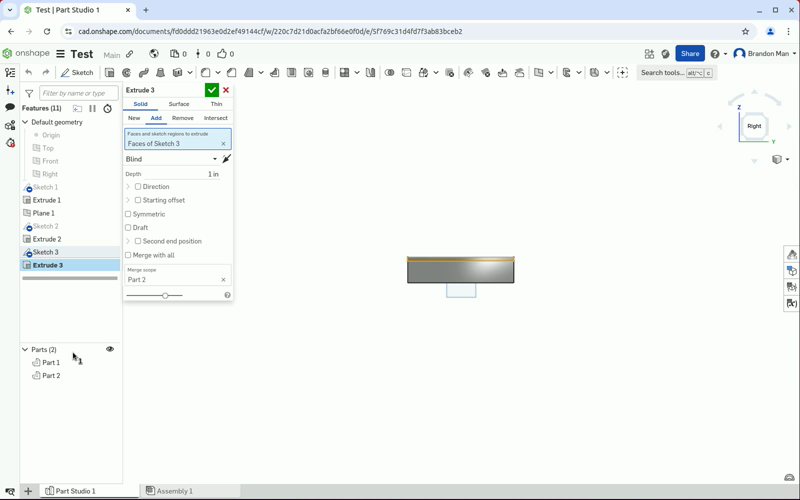
mouse_move(143, 106)
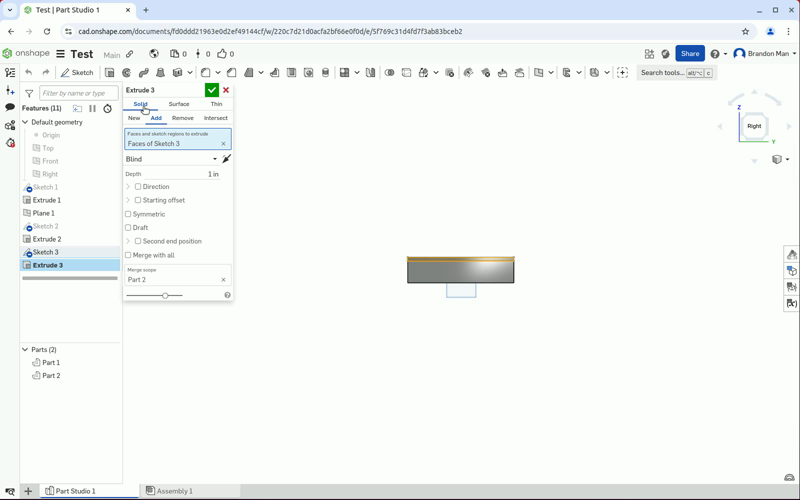
click(143, 106)
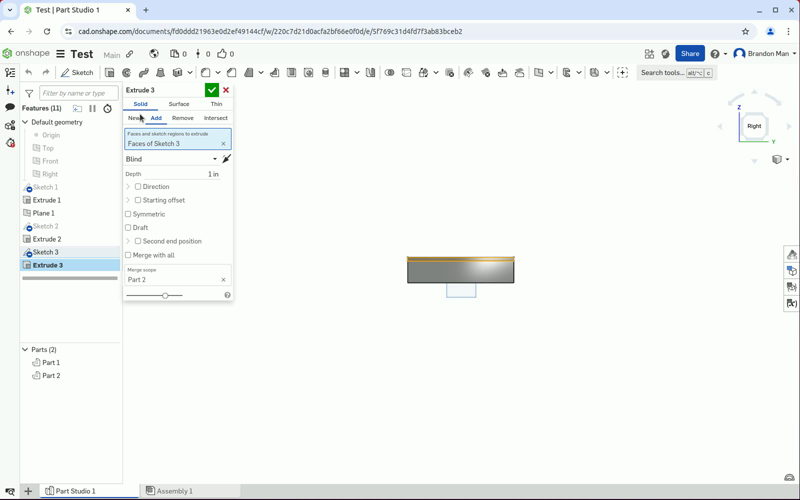
mouse_move(137, 120)
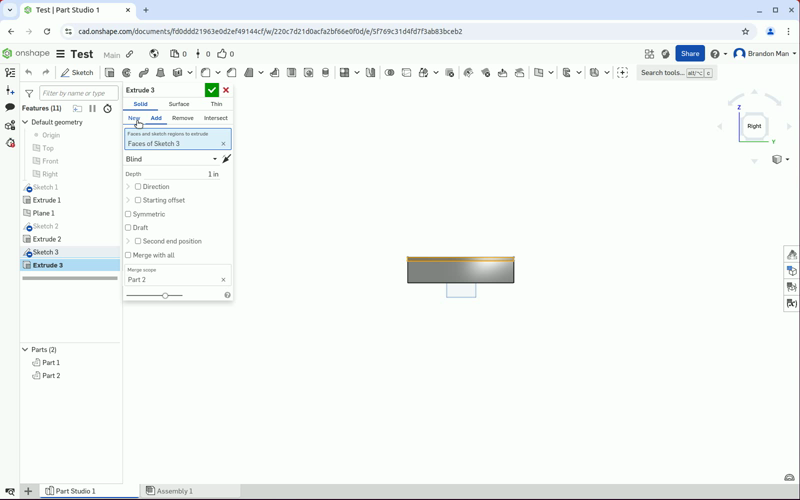
click(137, 120)
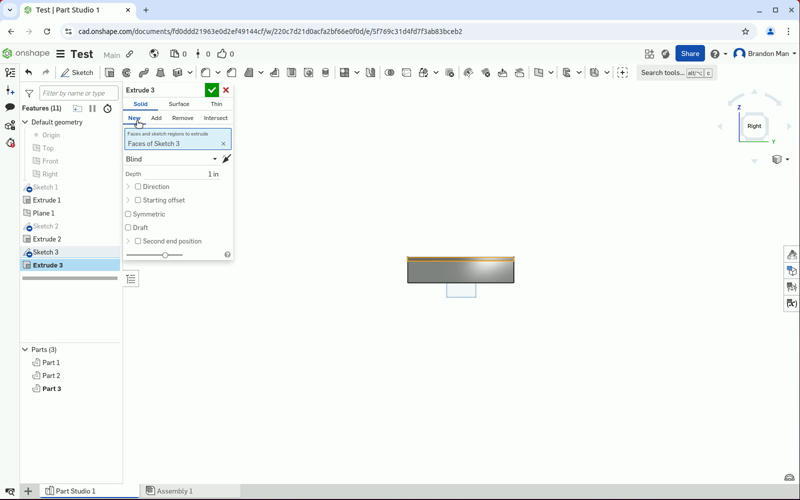
key(tab, 4)
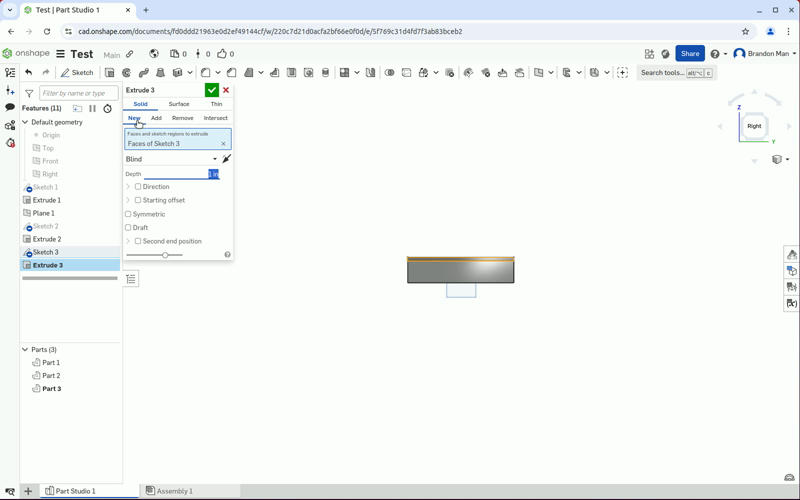
text(0.722)
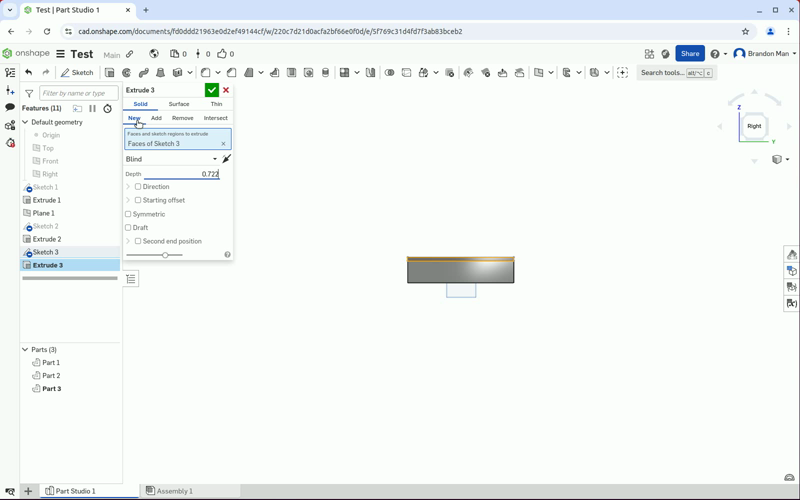
key(enter)
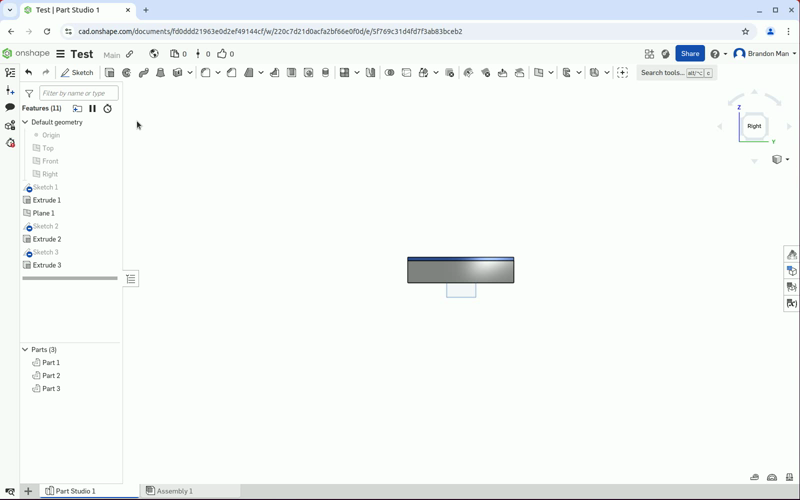
key(shift+h)
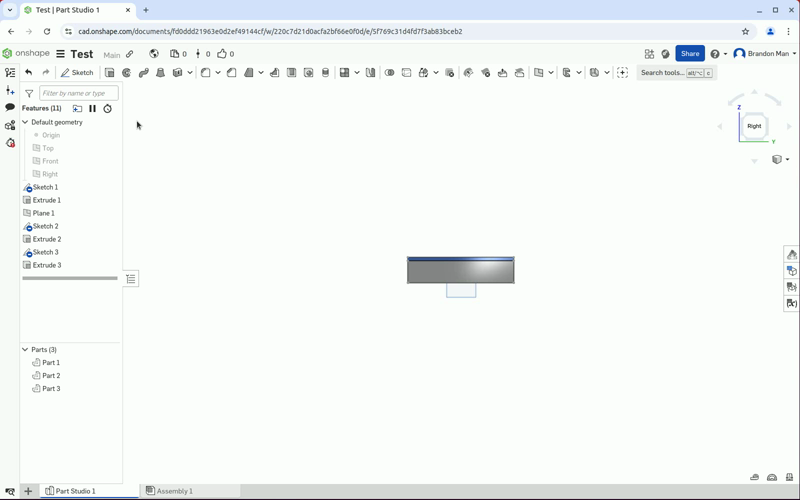
key(shift+h)
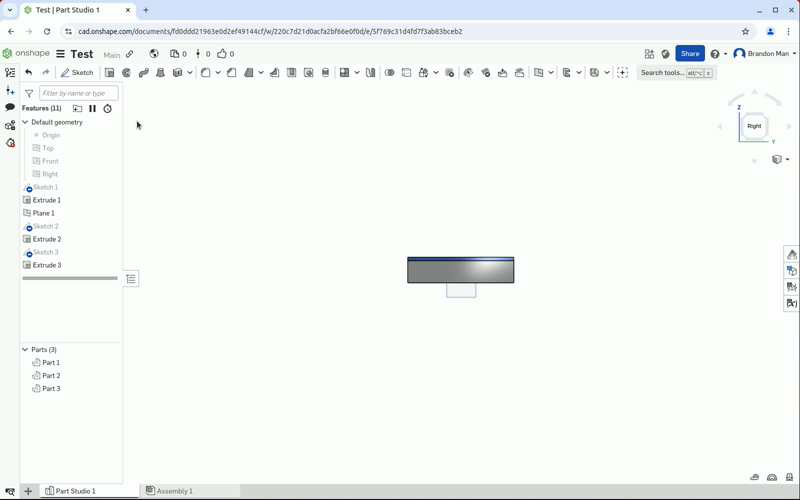
mouse_move(73, 189)
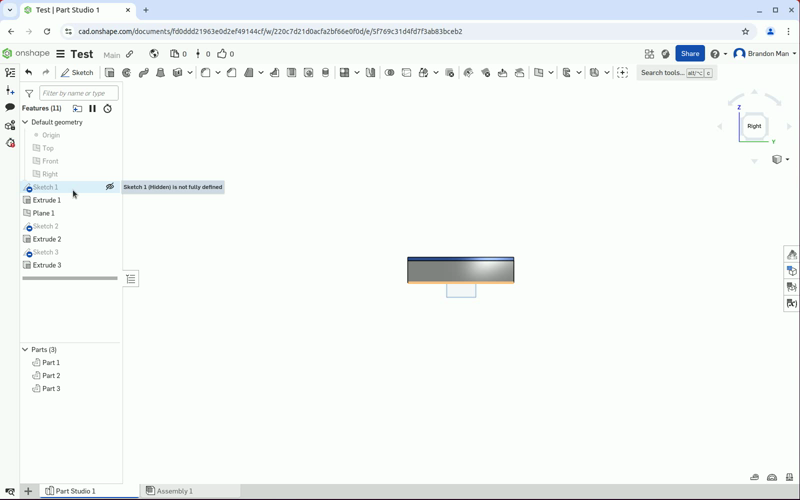
click(73, 189)
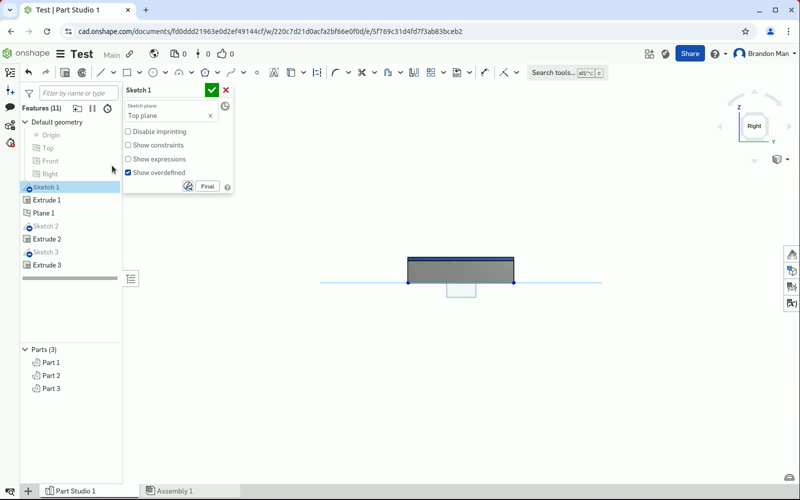
mouse_move(229, 92)
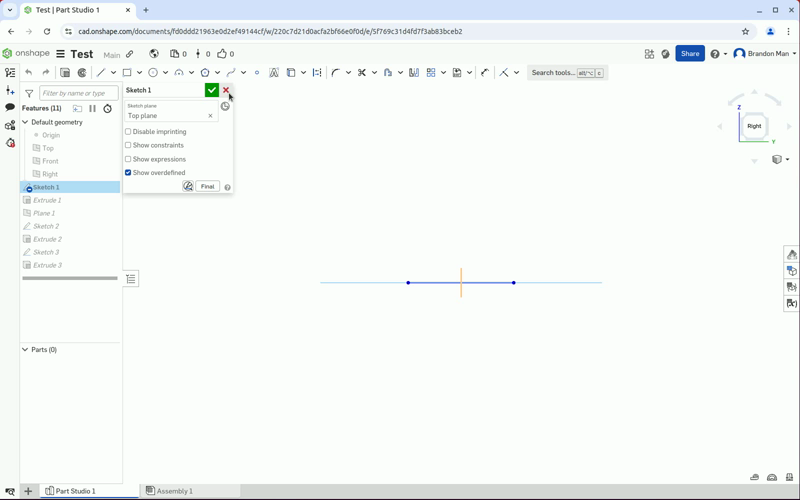
click(229, 92)
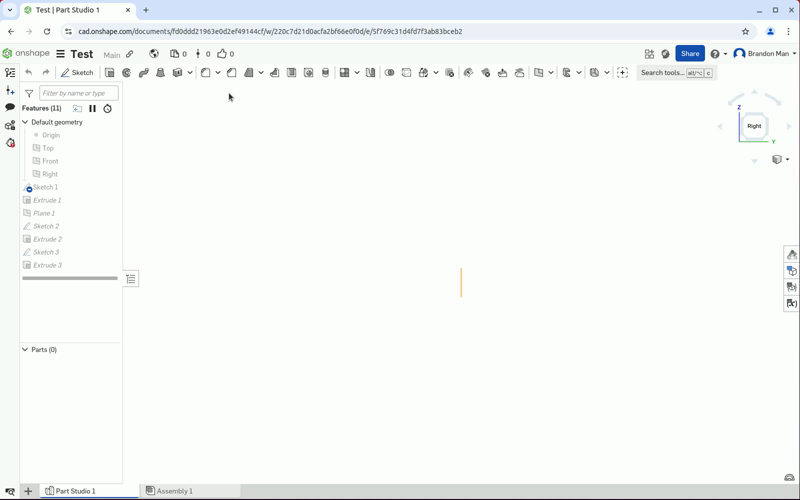
mouse_move(73, 352)
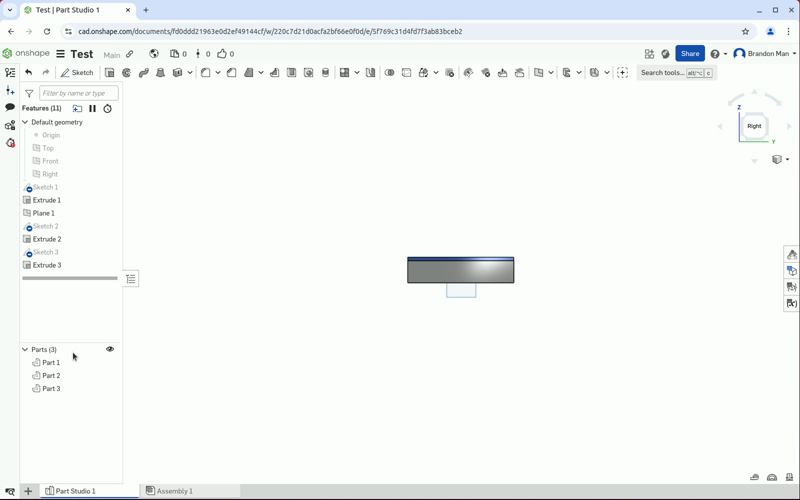
key(y)
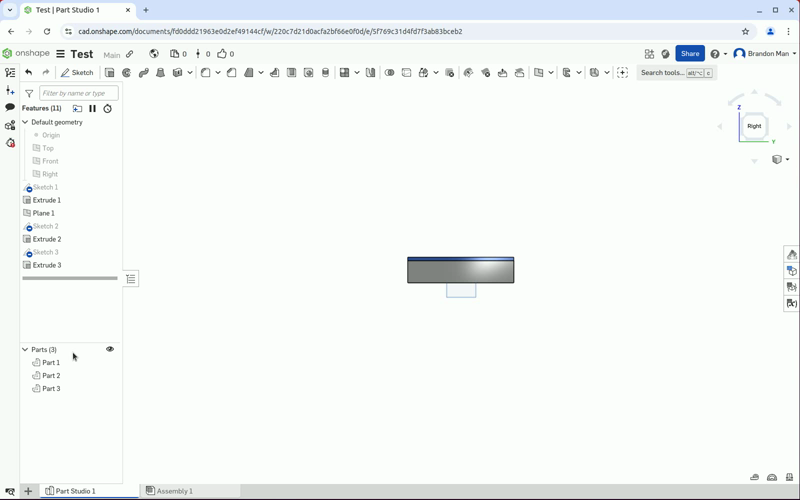
key(shift+p)
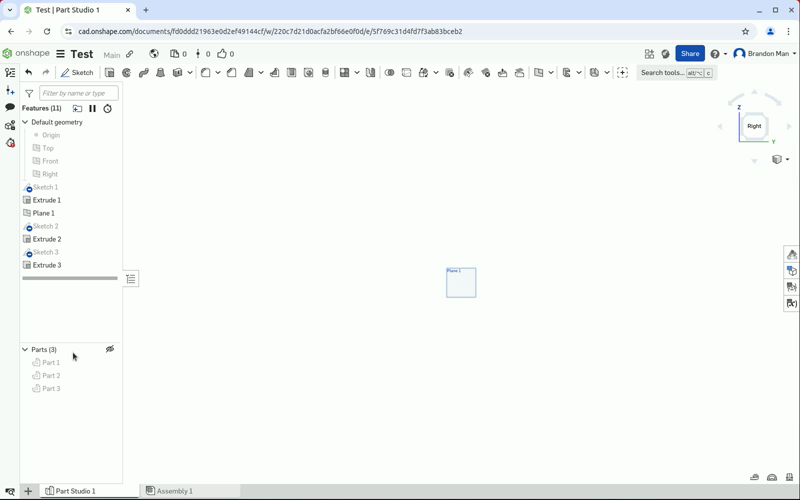
key(space)
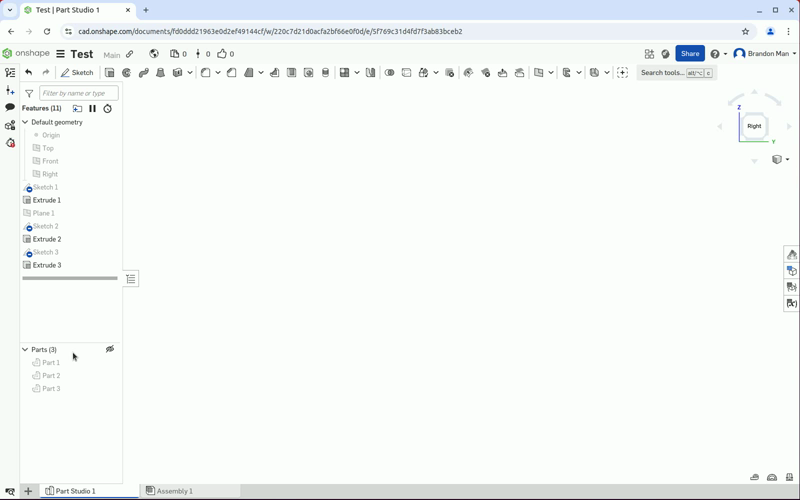
key_down(shift)
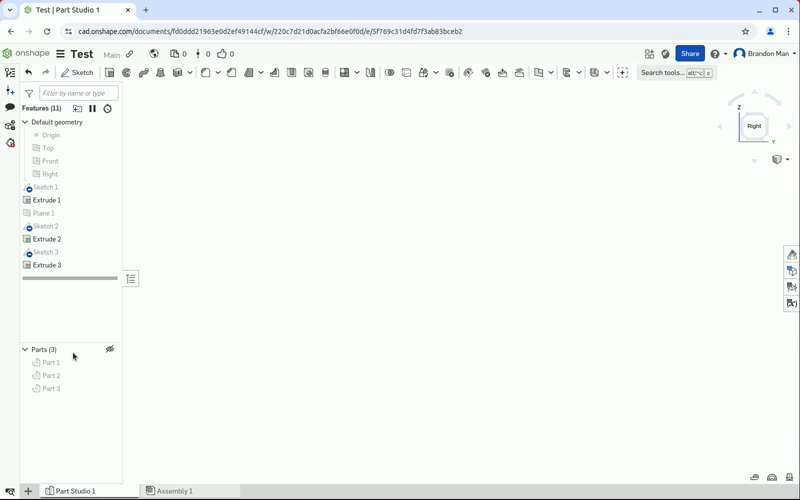
key(right)
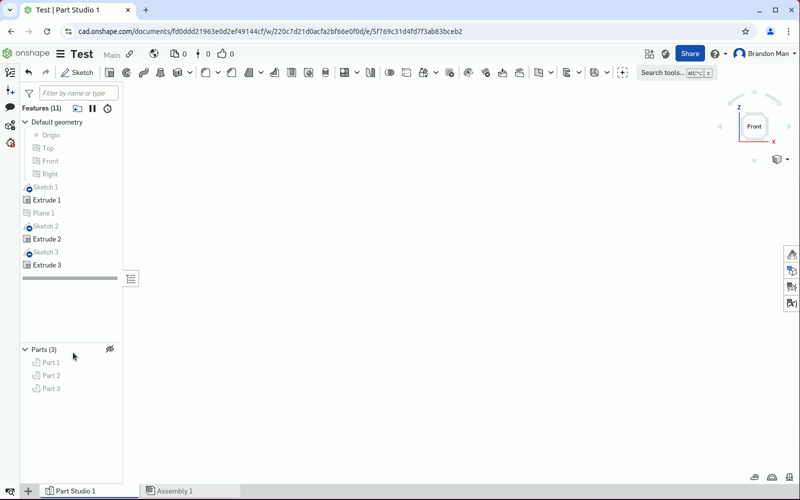
key_up(shift)
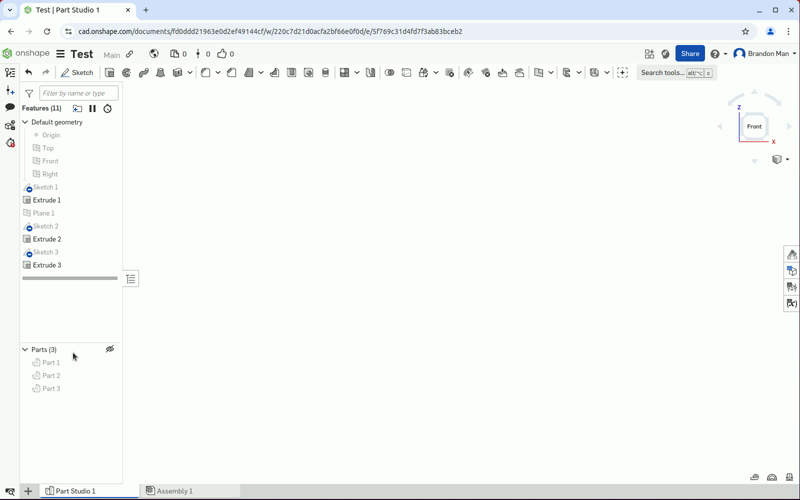
mouse_move(73, 352)
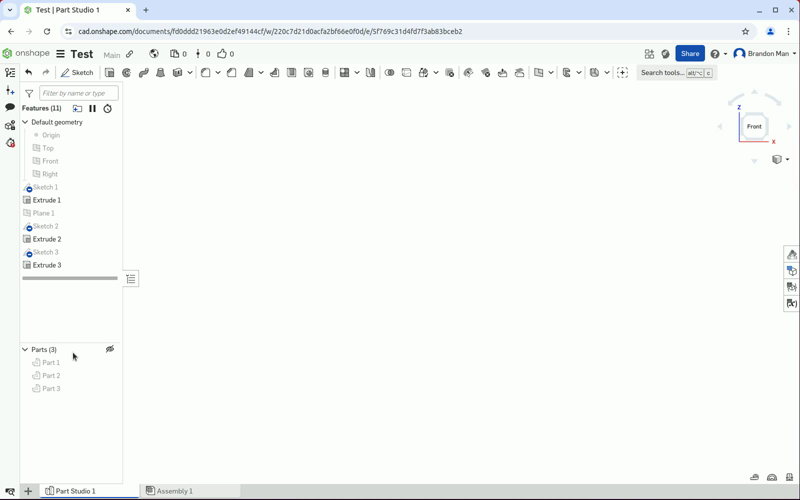
key(shift+y)
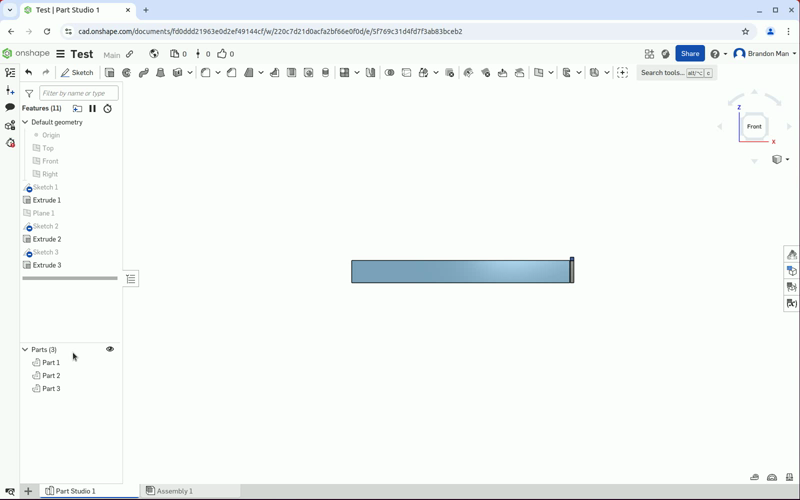
mouse_move(541, 75)
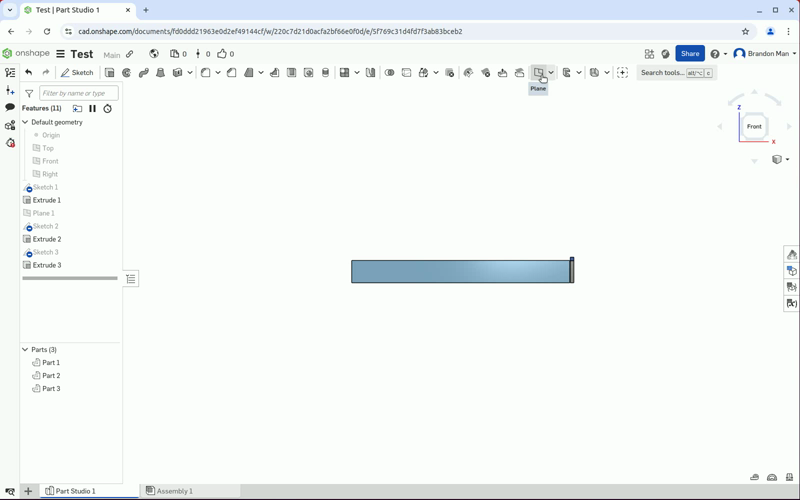
click(541, 75)
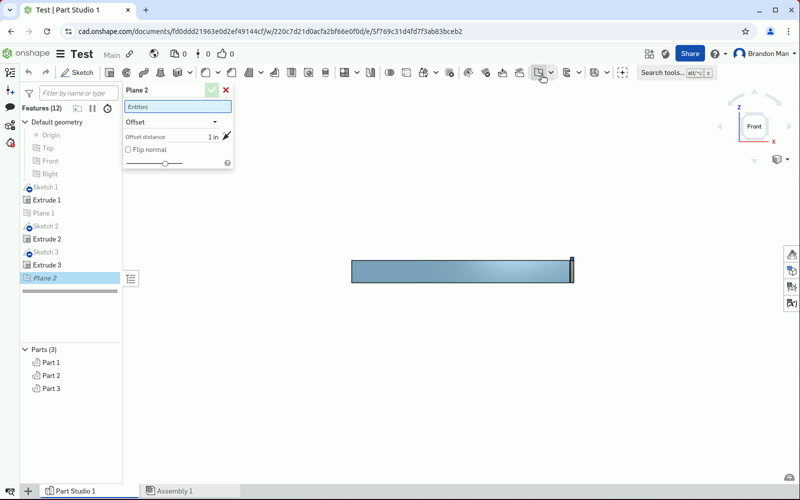
mouse_move(73, 163)
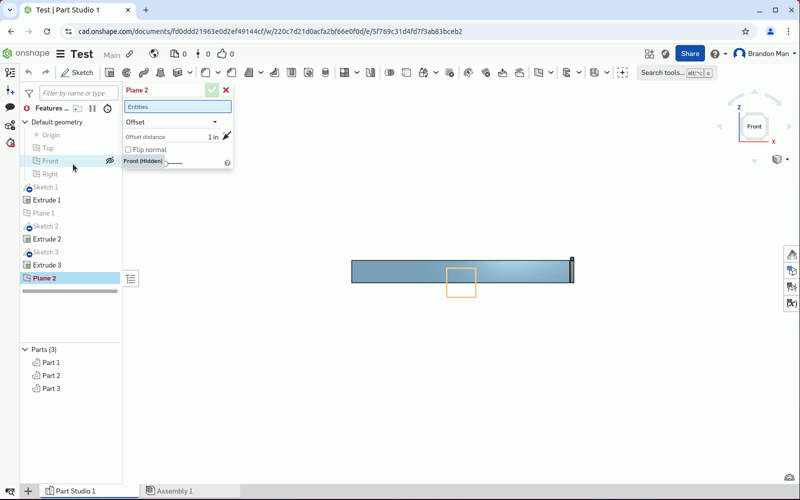
click(73, 163)
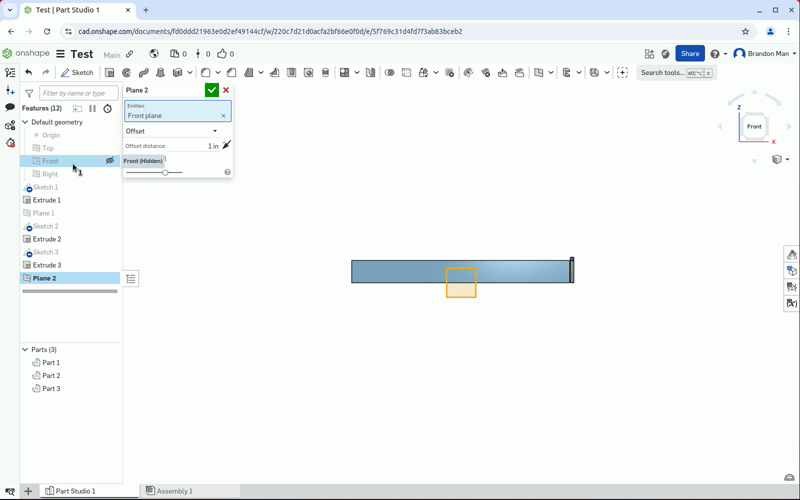
key(tab, 2)
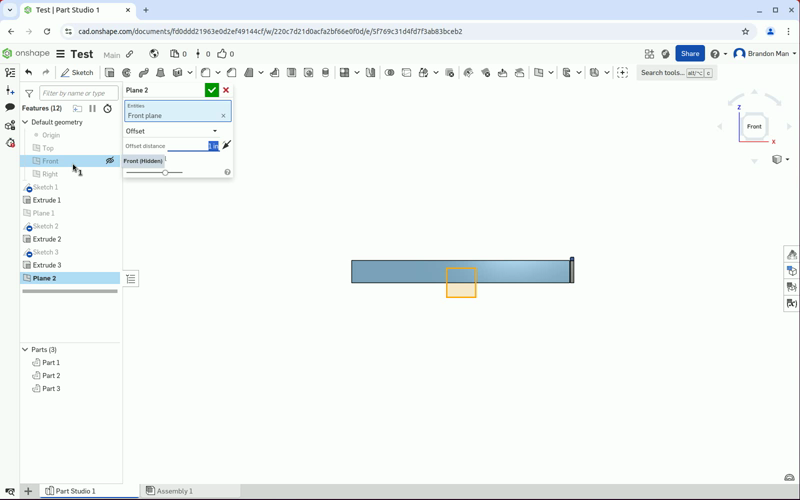
text(10.845)
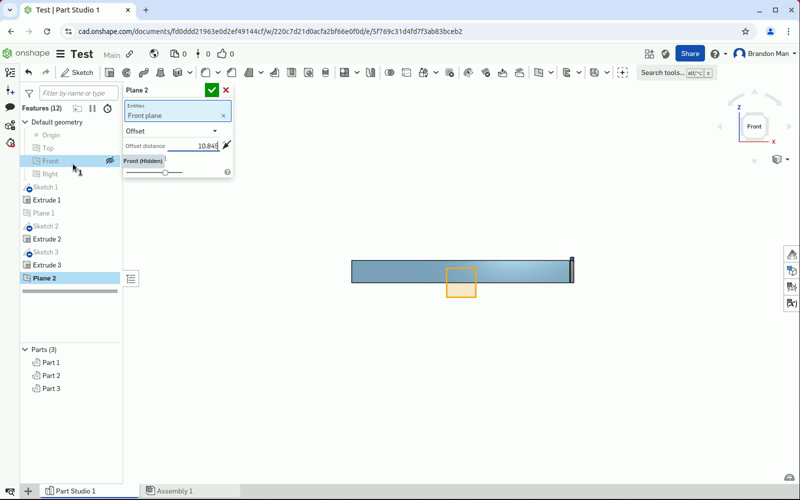
key(enter, 2)
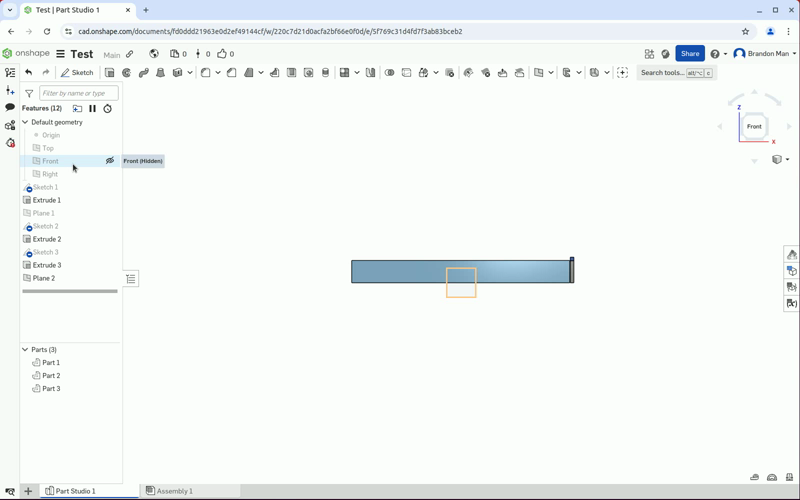
key(shift+s)
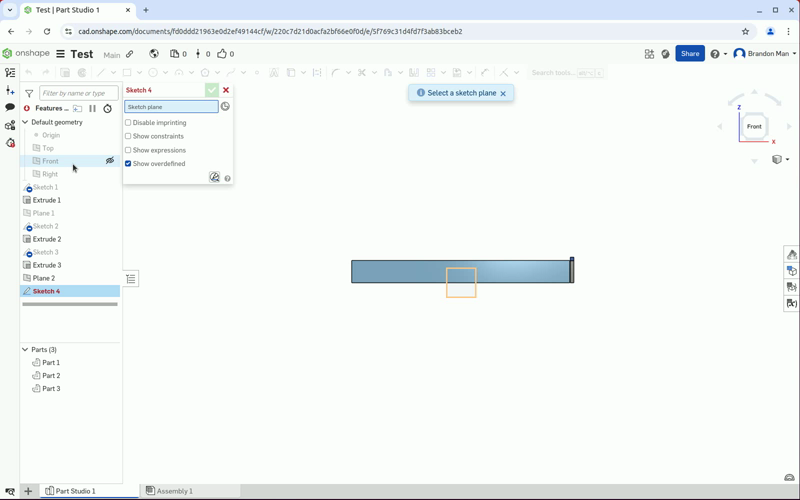
mouse_move(73, 280)
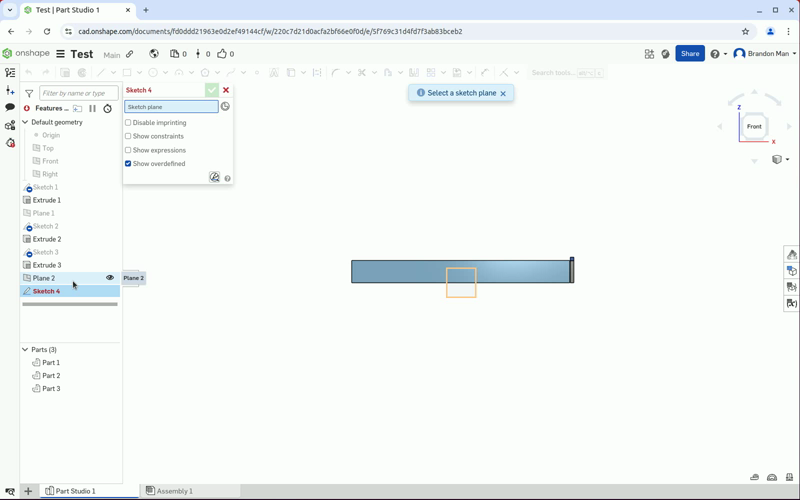
click(73, 280)
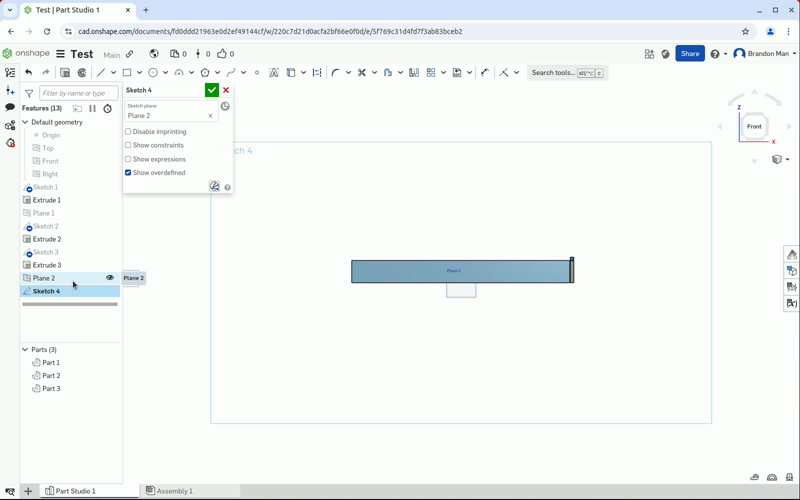
mouse_move(73, 352)
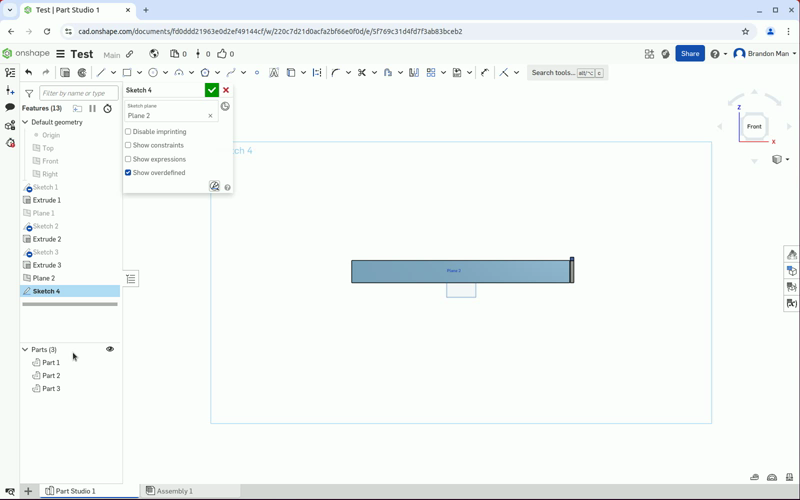
key(y)
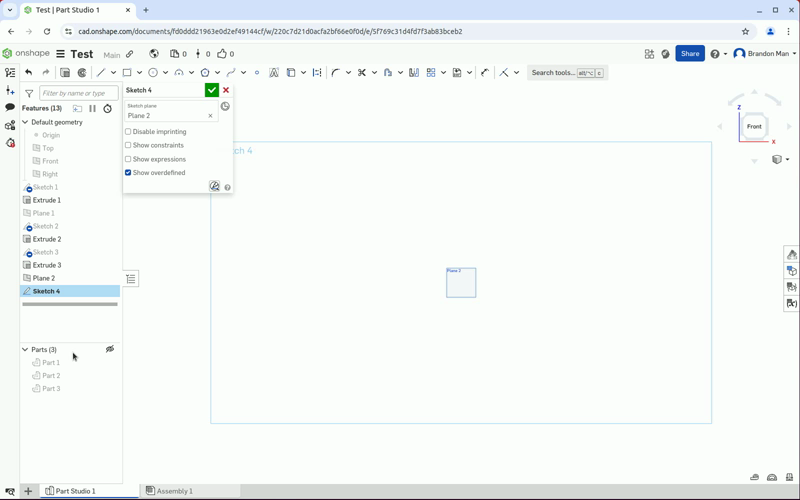
key(l)
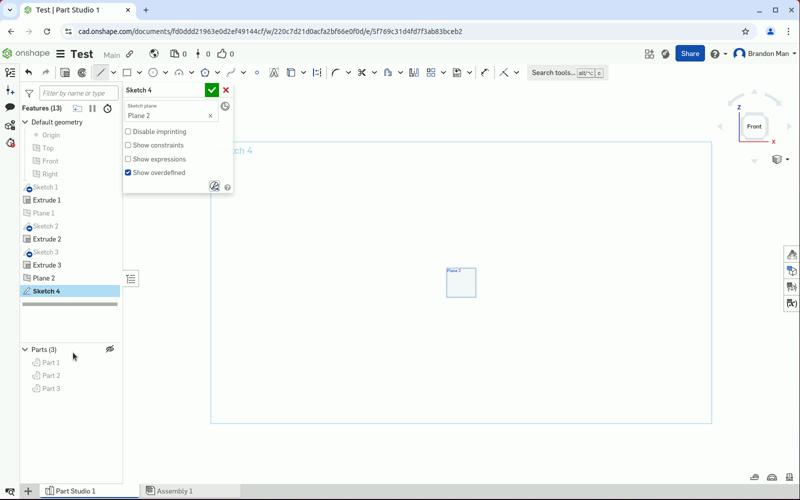
key_down(shift)
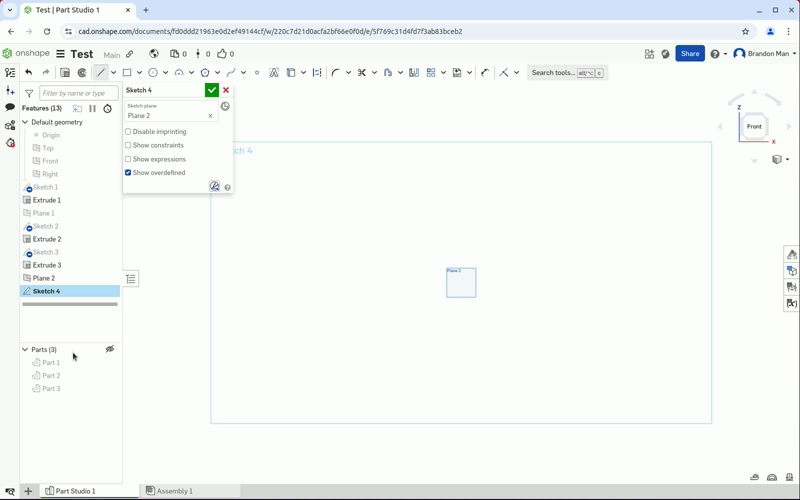
mouse_move(348, 282)
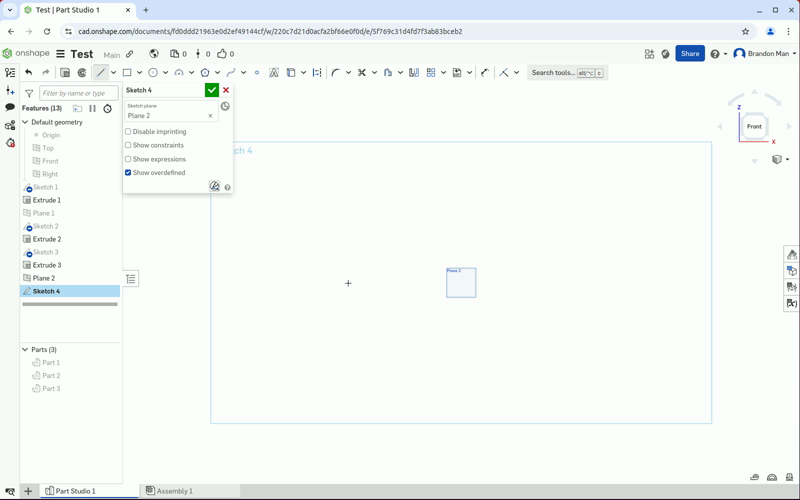
click(348, 282)
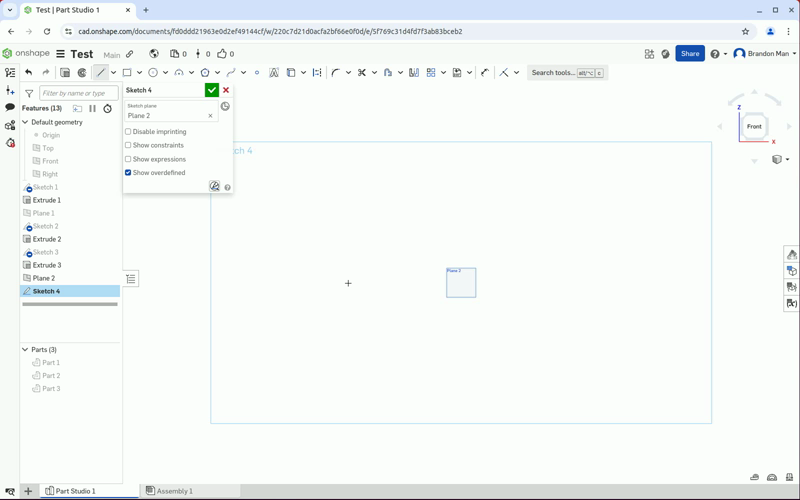
key_up(shift)
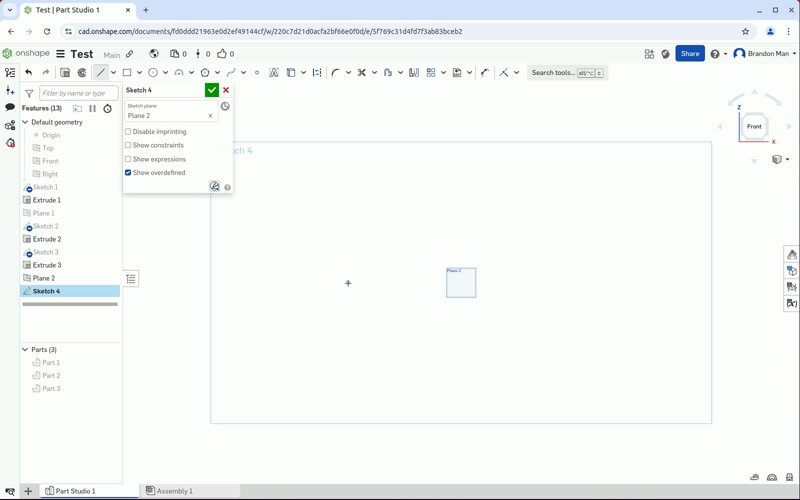
key_down(shift)
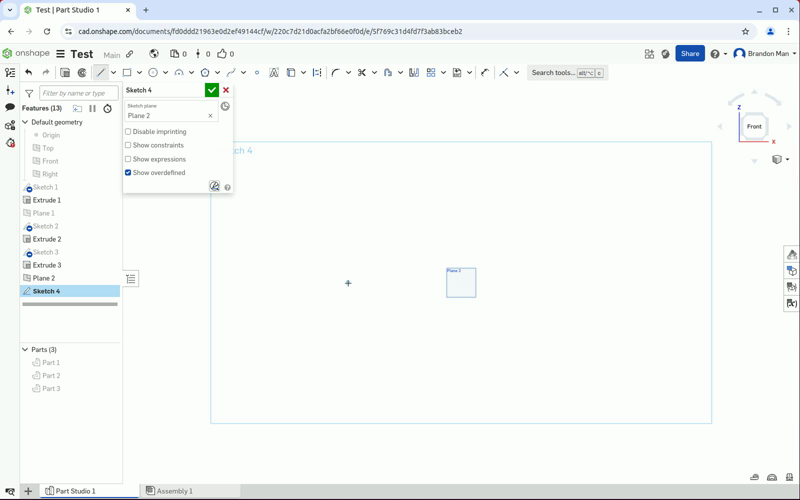
mouse_move(378, 282)
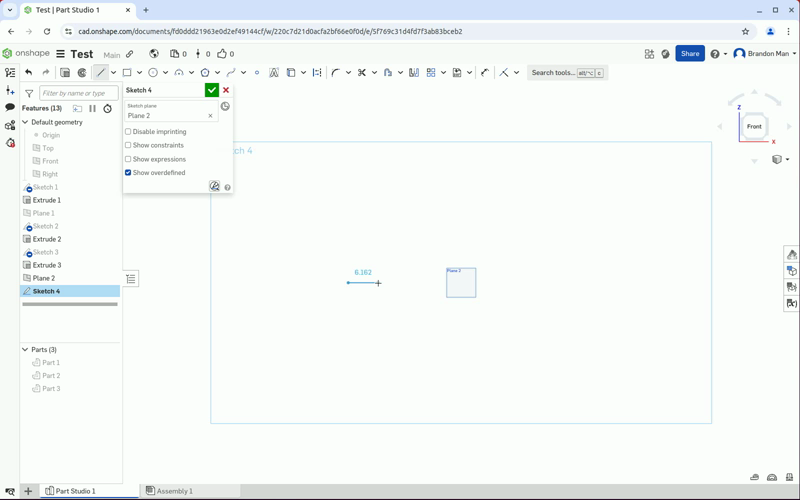
mouse_move(350, 282)
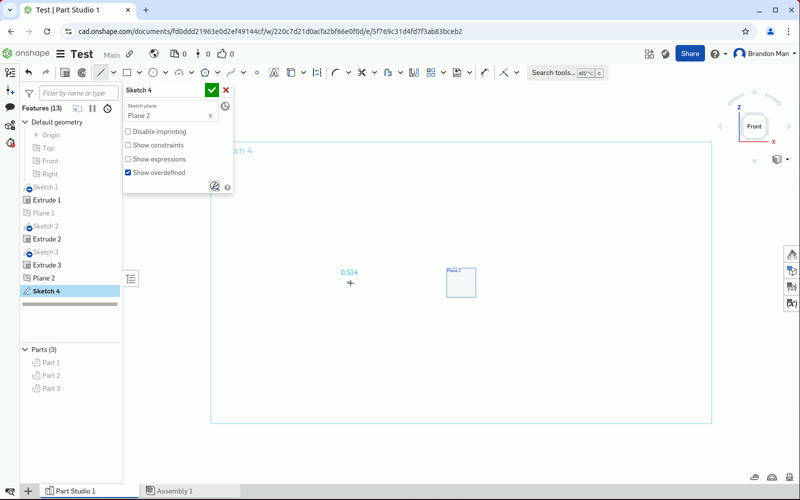
scroll(6)
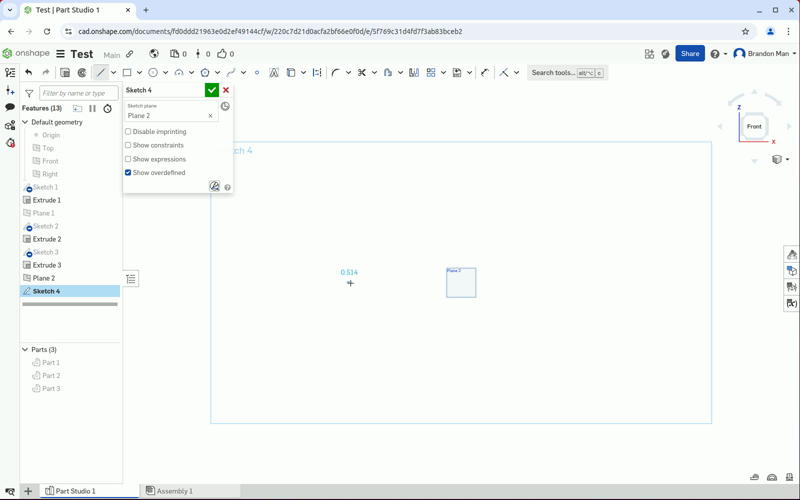
scroll(6)
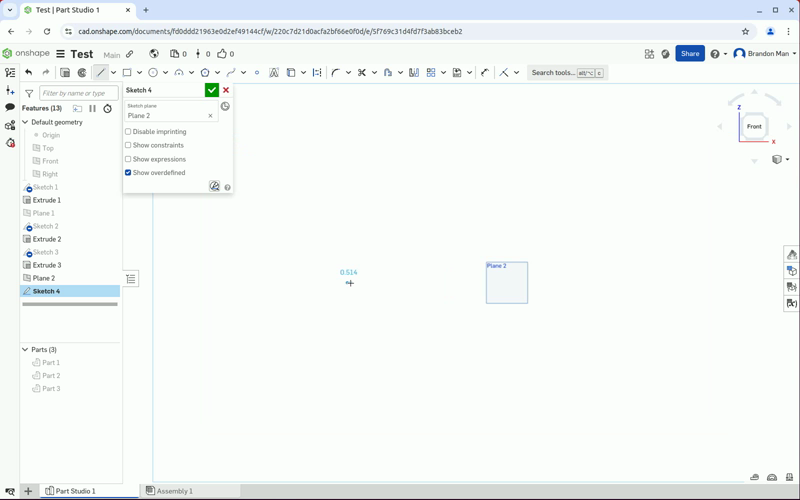
scroll(6)
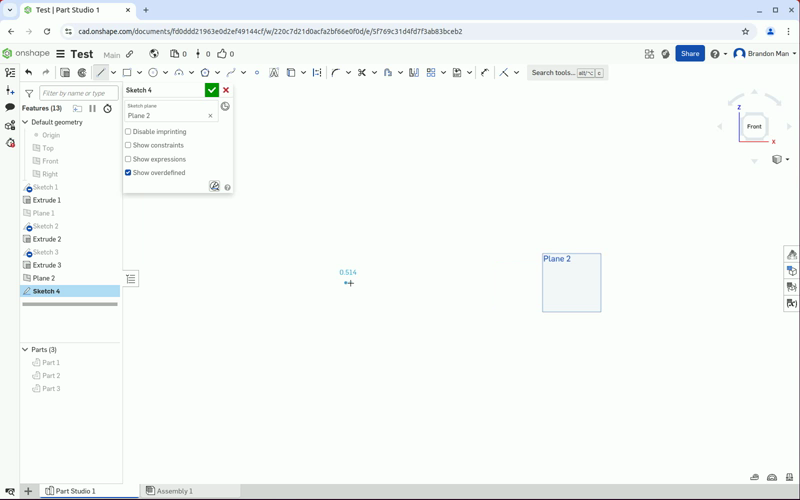
scroll(6)
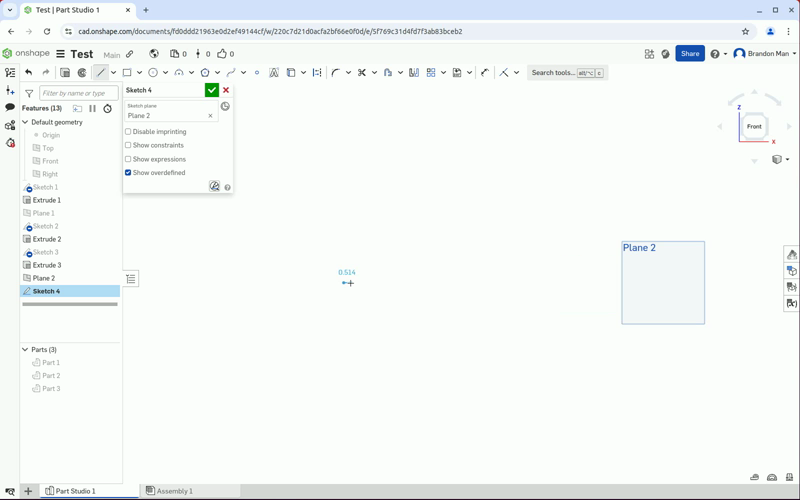
scroll(6)
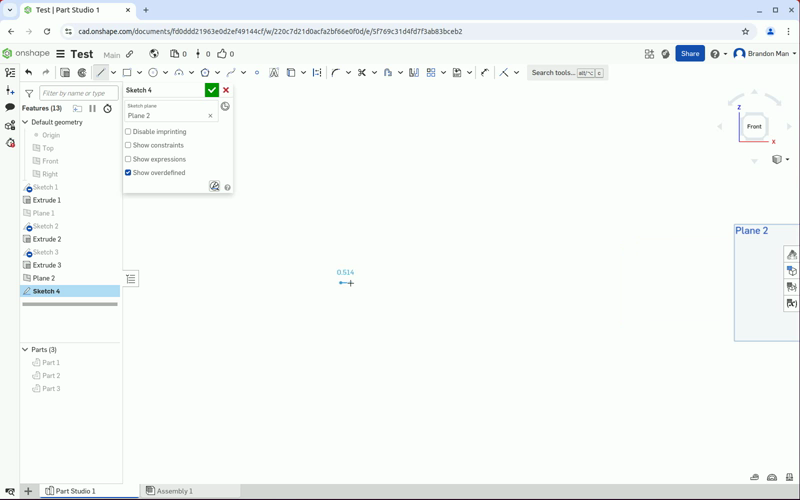
scroll(6)
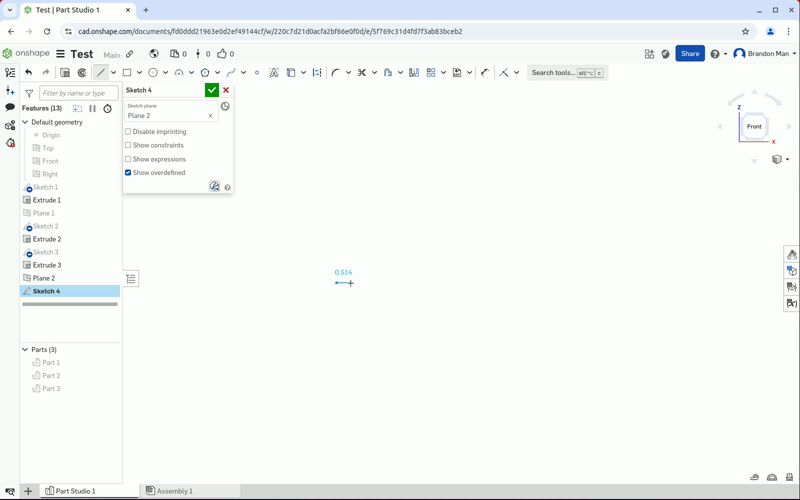
scroll(6)
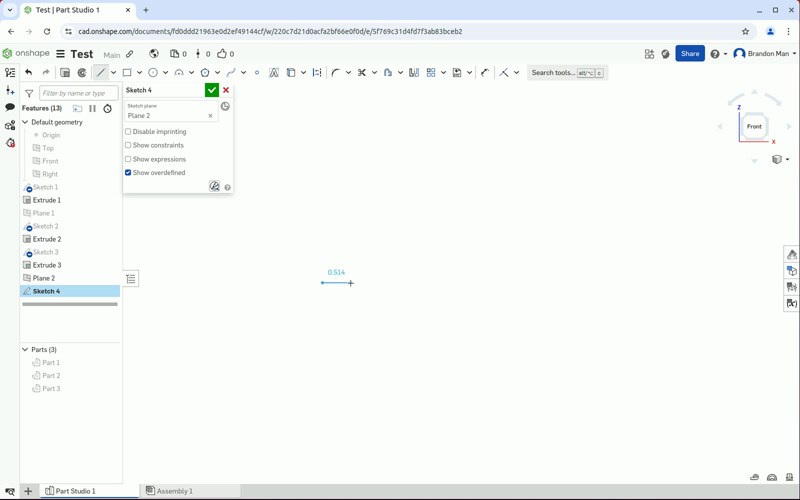
click(350, 282)
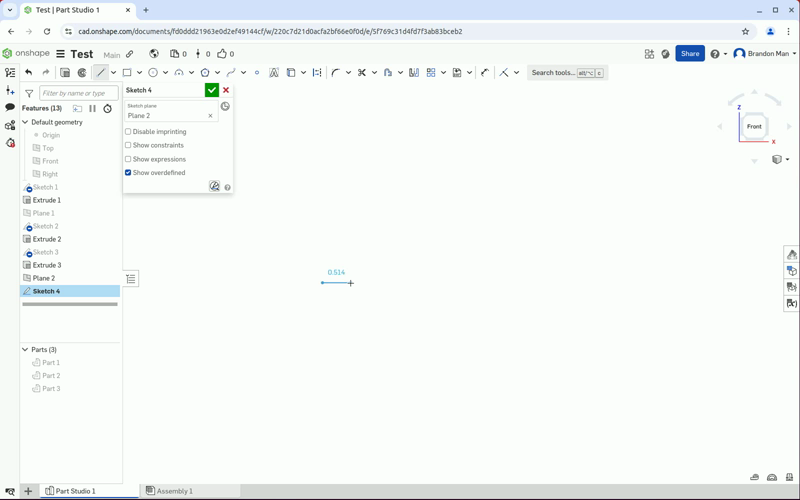
scroll(-6)
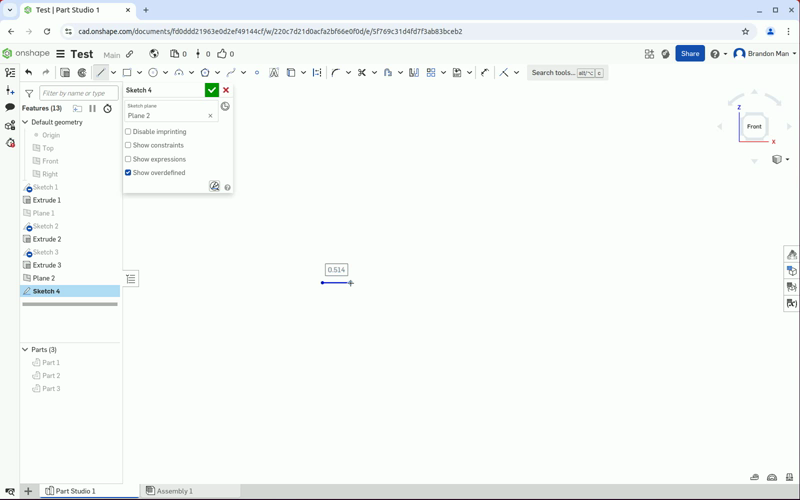
scroll(-6)
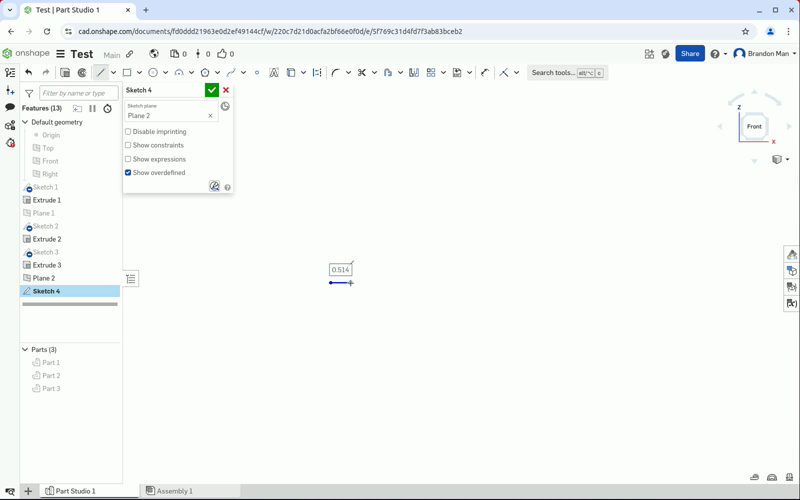
scroll(-6)
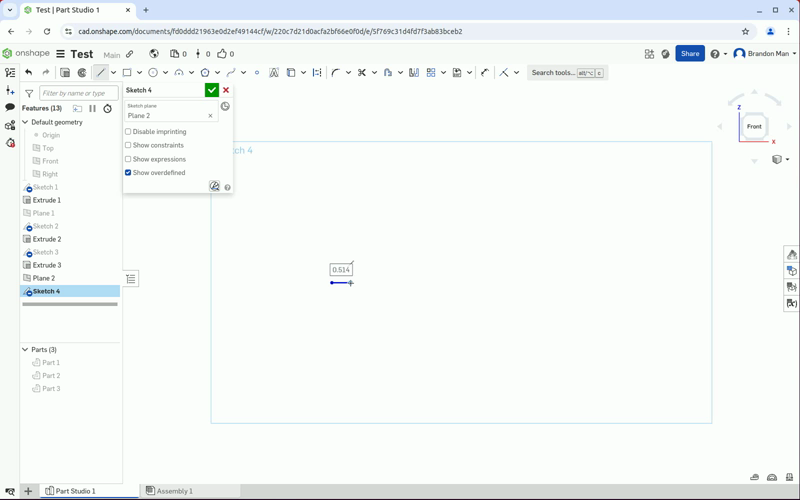
scroll(-6)
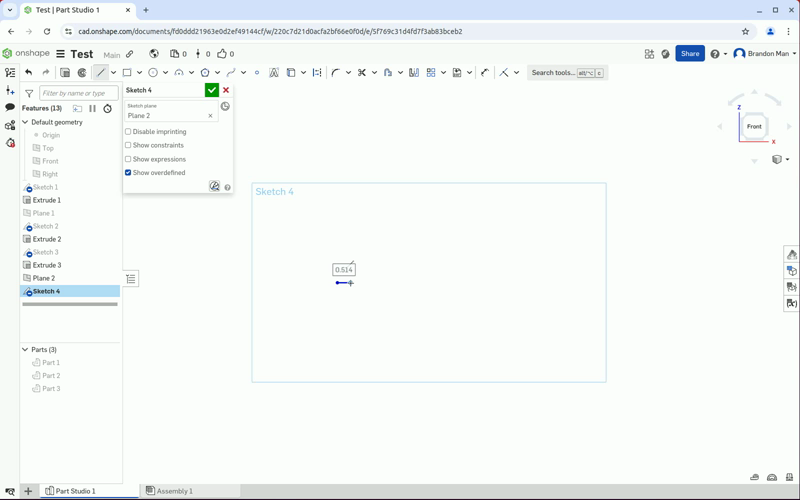
scroll(-6)
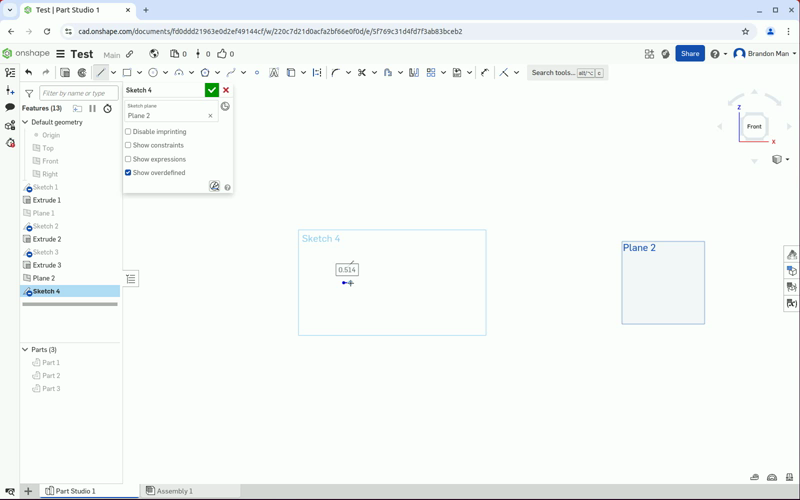
scroll(-6)
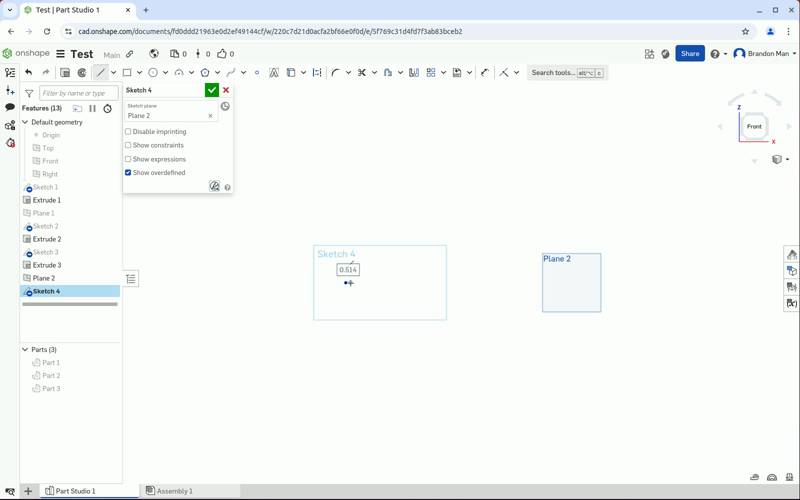
scroll(-6)
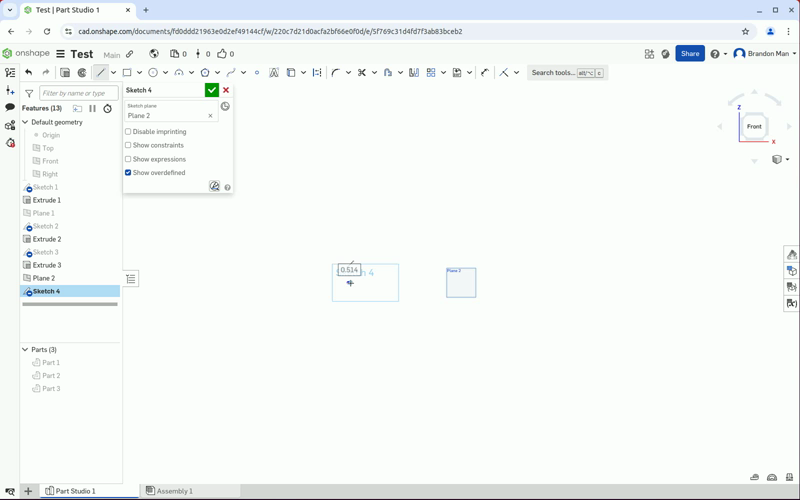
key_up(shift)
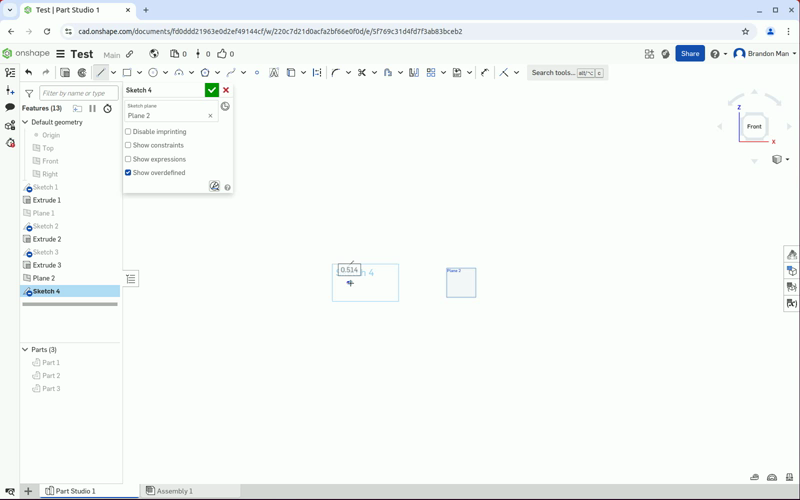
key_down(shift)
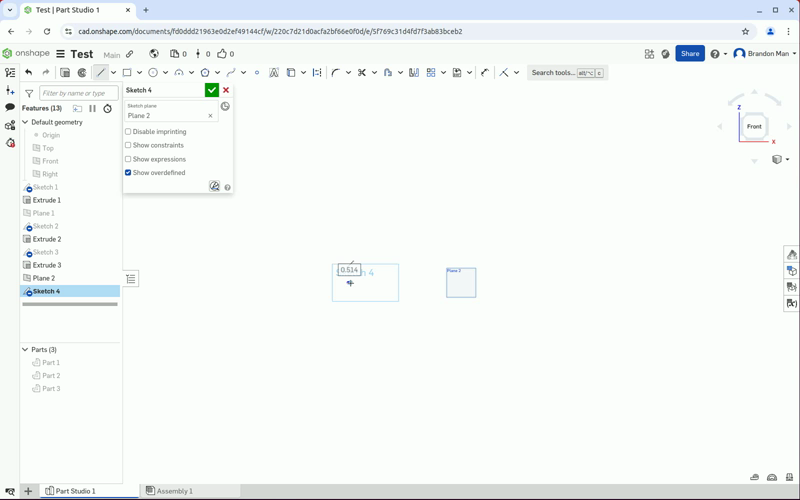
mouse_move(380, 282)
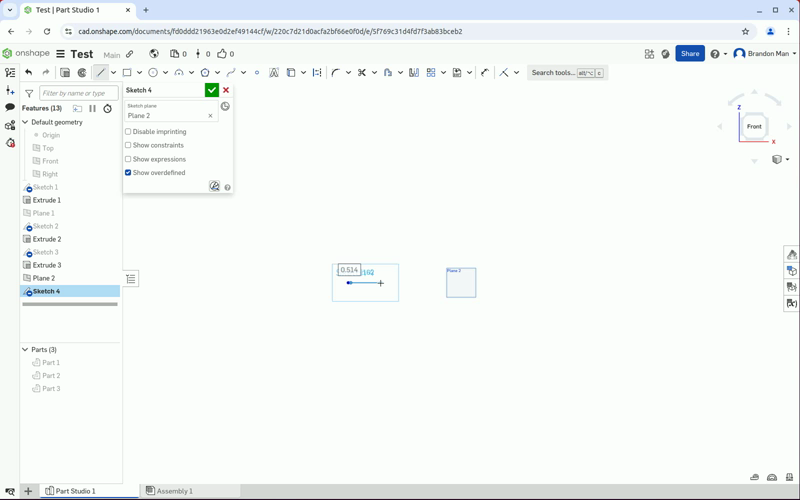
mouse_move(350, 259)
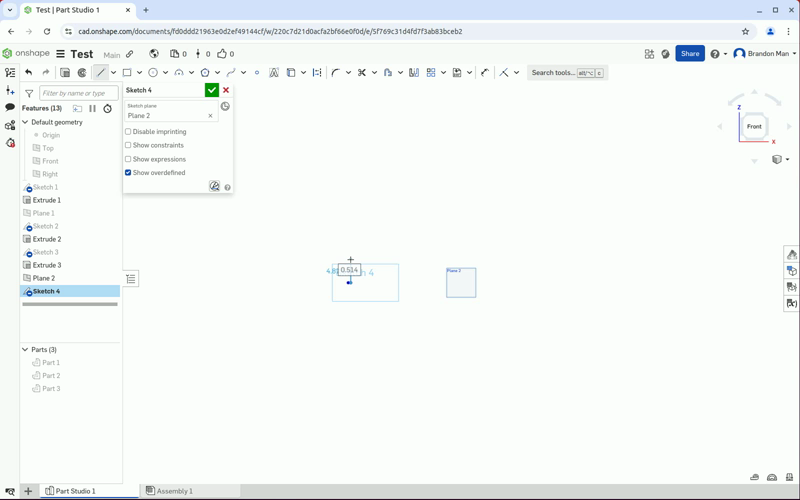
click(350, 259)
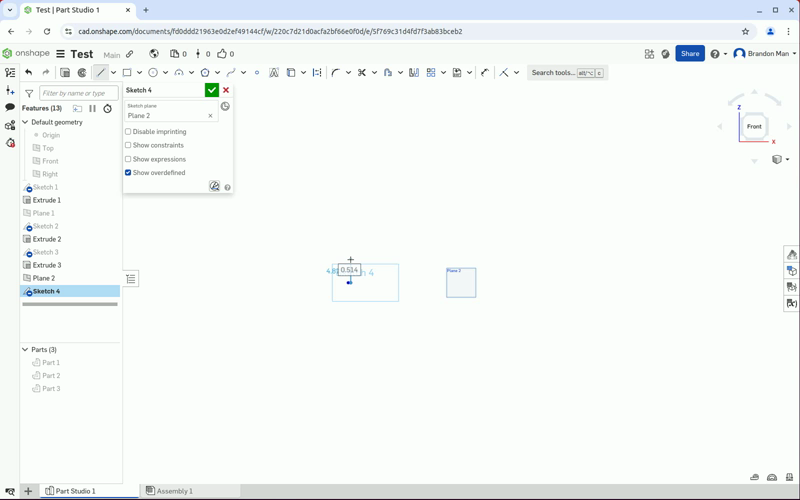
key_up(shift)
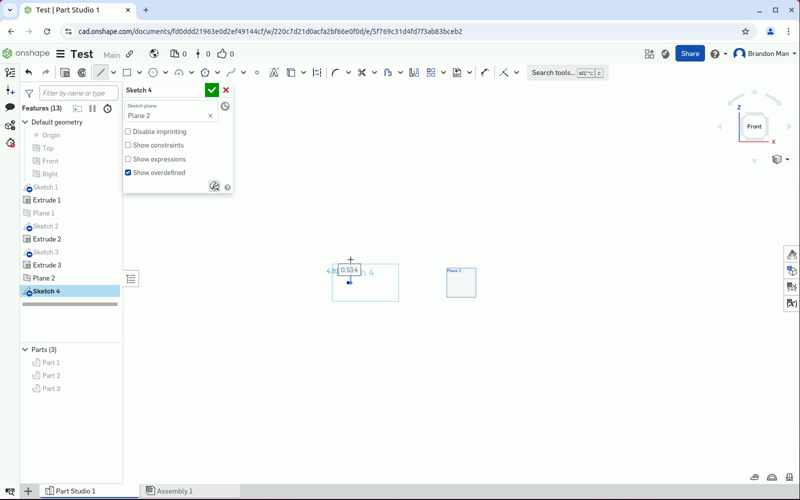
key_down(shift)
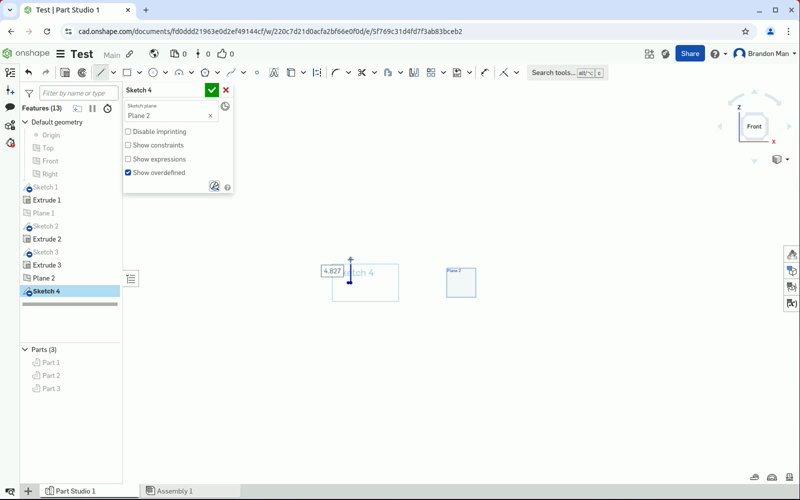
mouse_move(569, 259)
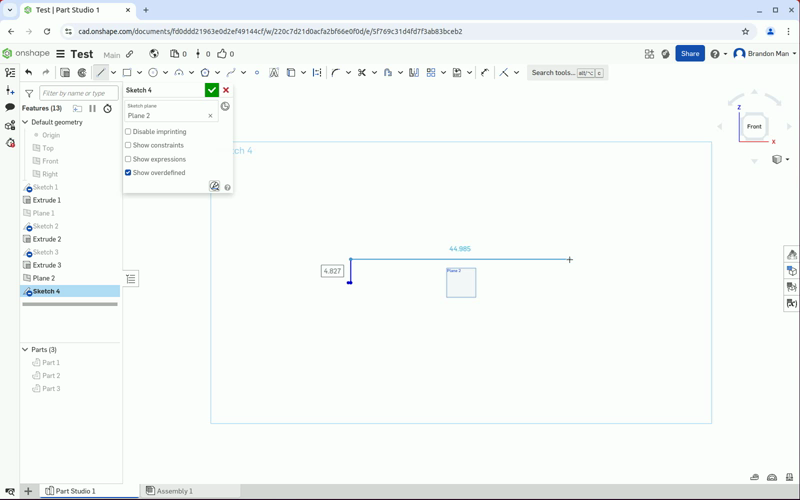
click(569, 259)
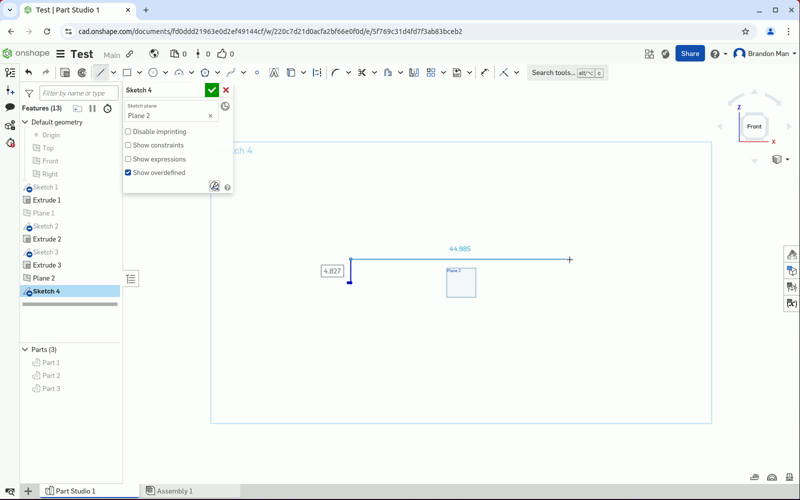
key_up(shift)
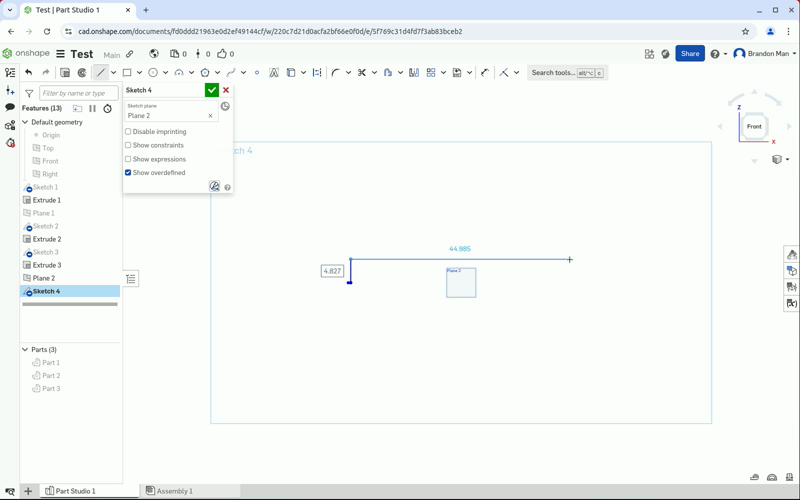
key_down(shift)
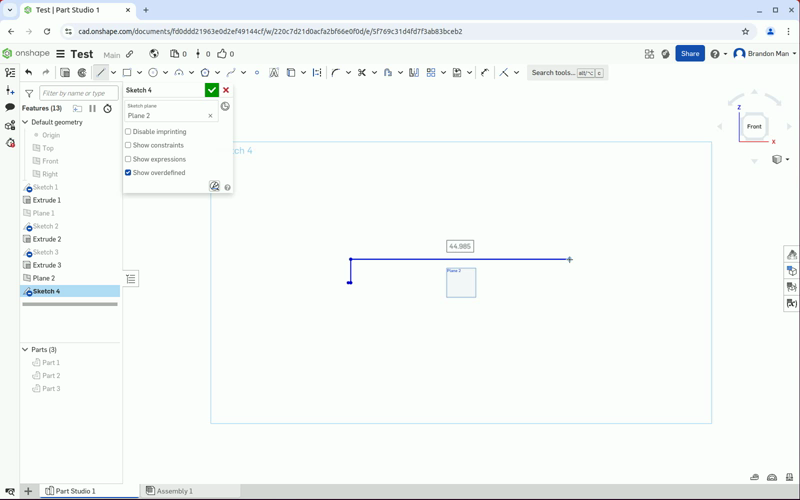
mouse_move(589, 259)
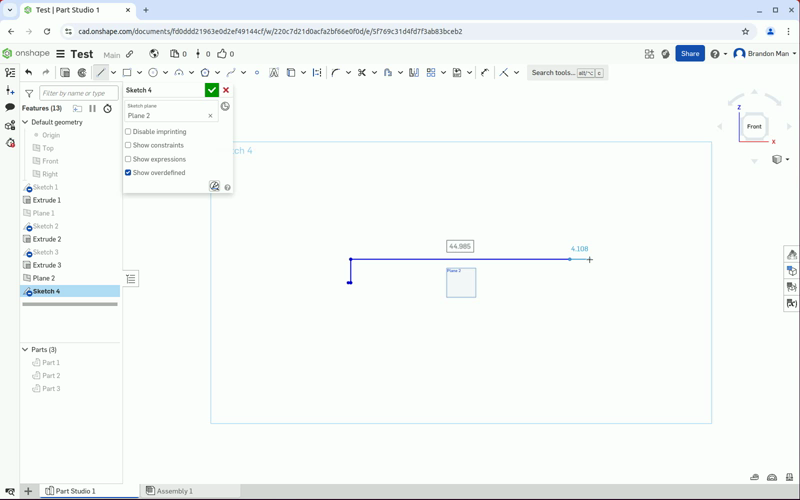
mouse_move(569, 282)
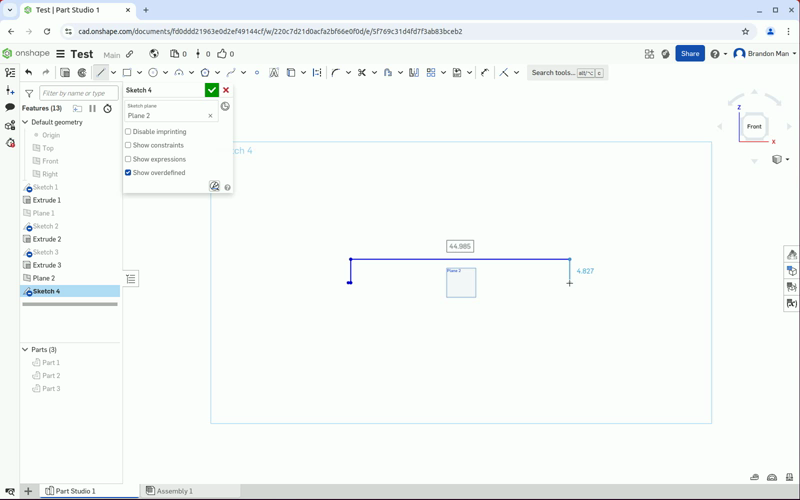
click(569, 282)
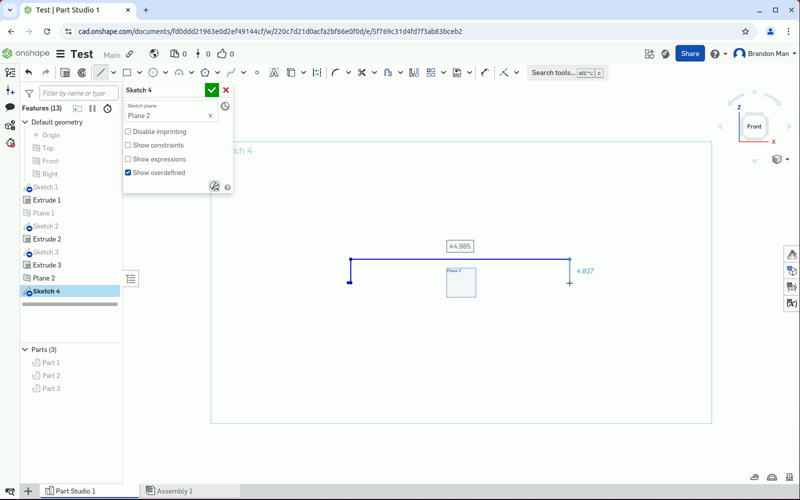
key_up(shift)
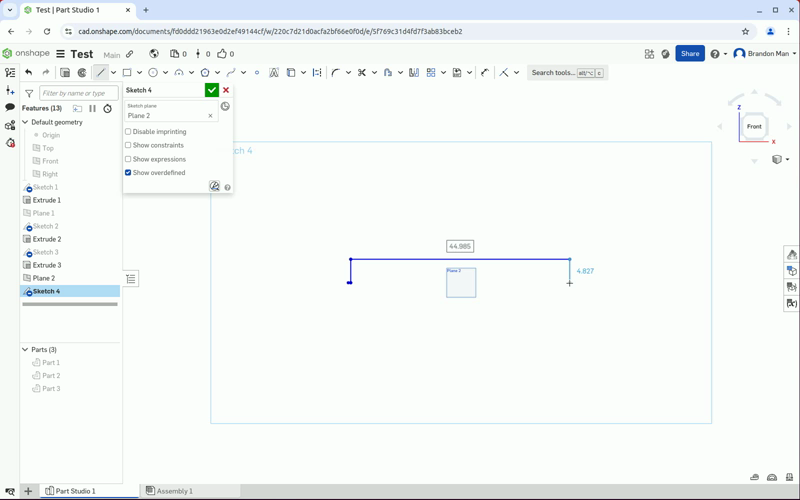
key_down(shift)
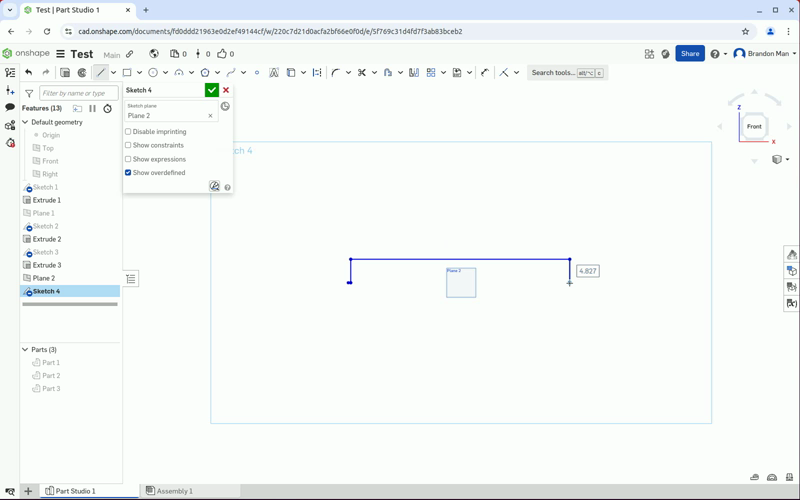
mouse_move(589, 282)
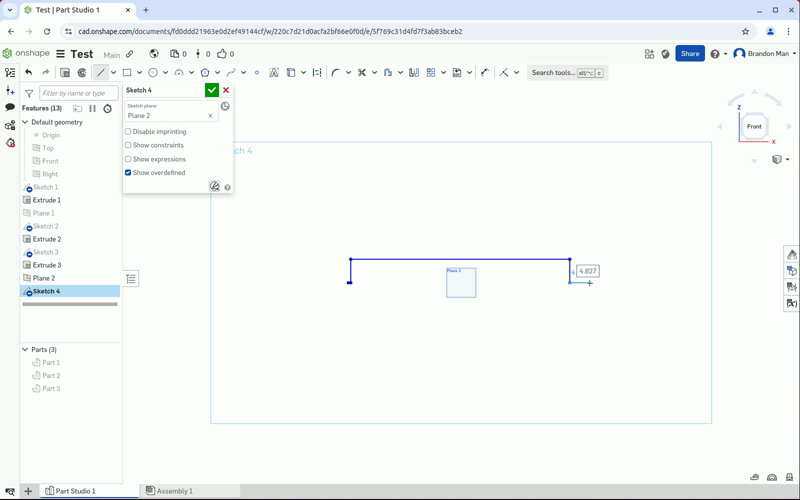
mouse_move(572, 282)
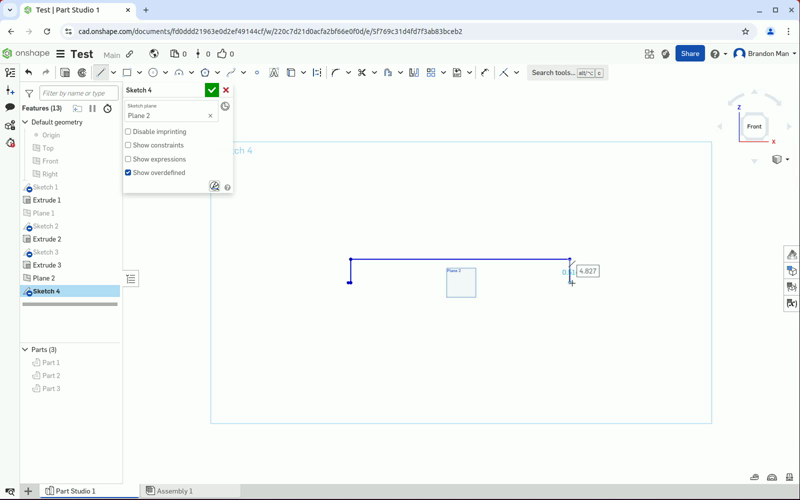
scroll(6)
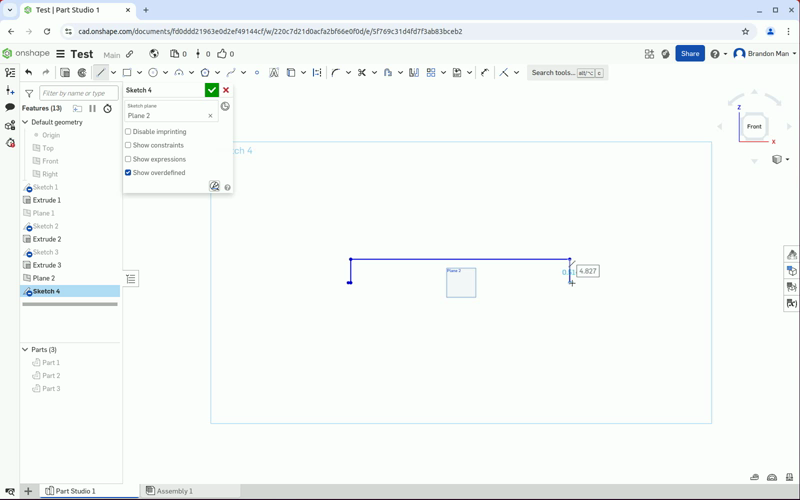
scroll(6)
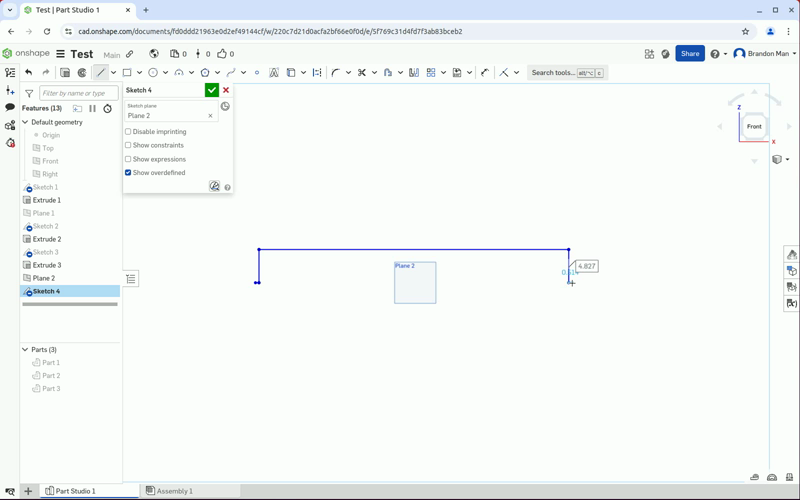
scroll(6)
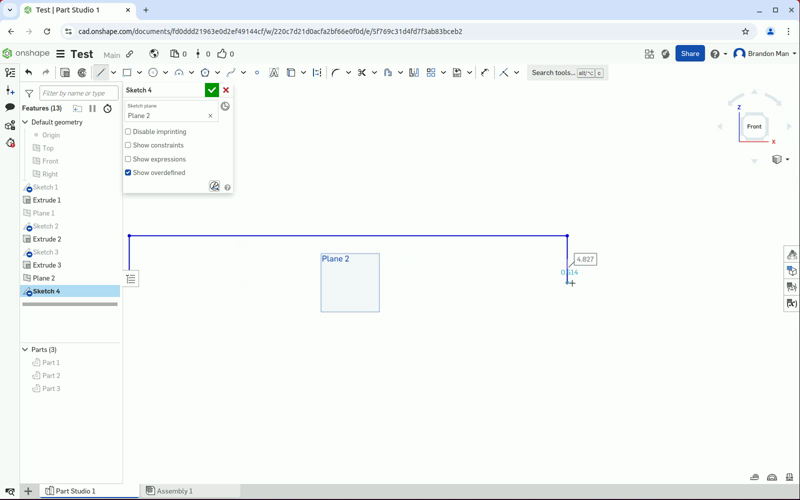
scroll(6)
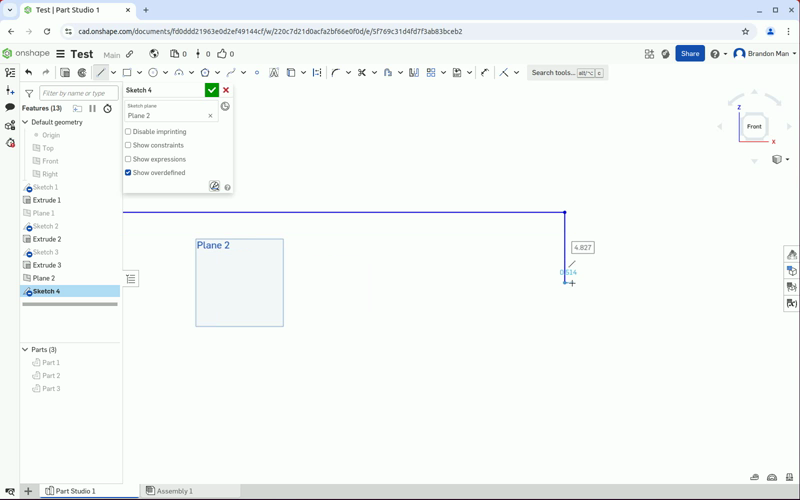
scroll(6)
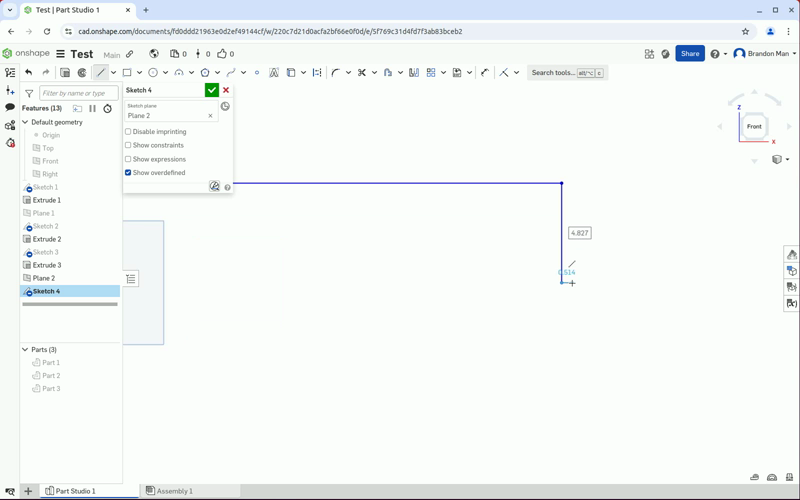
scroll(6)
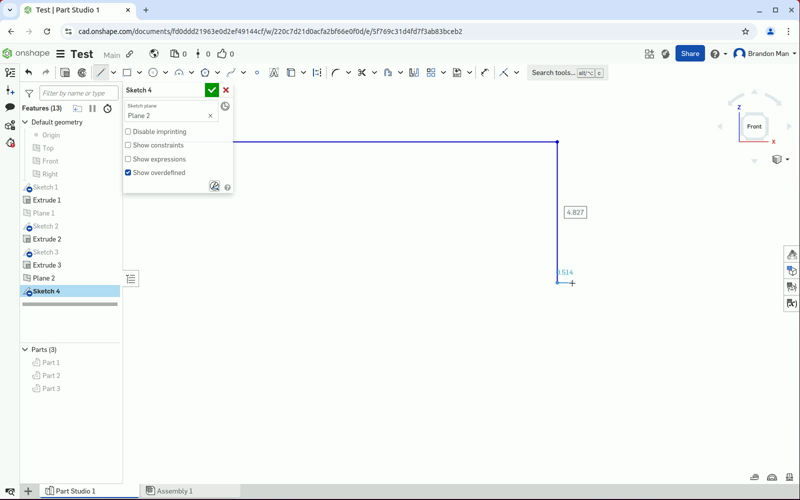
scroll(6)
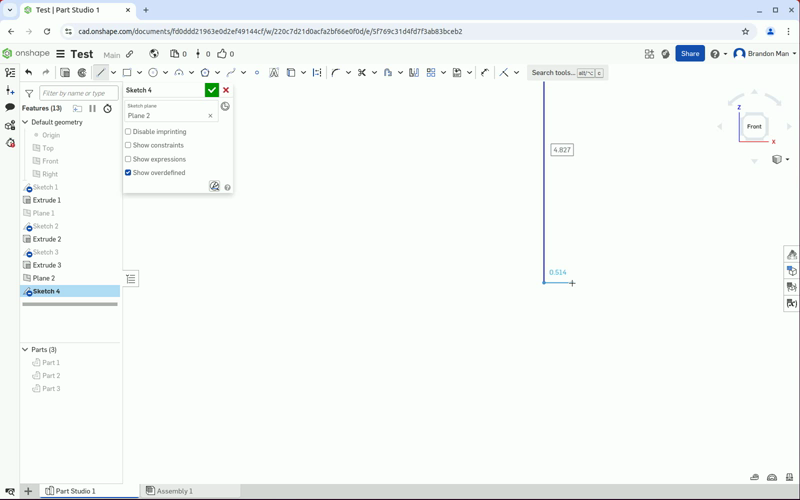
click(572, 282)
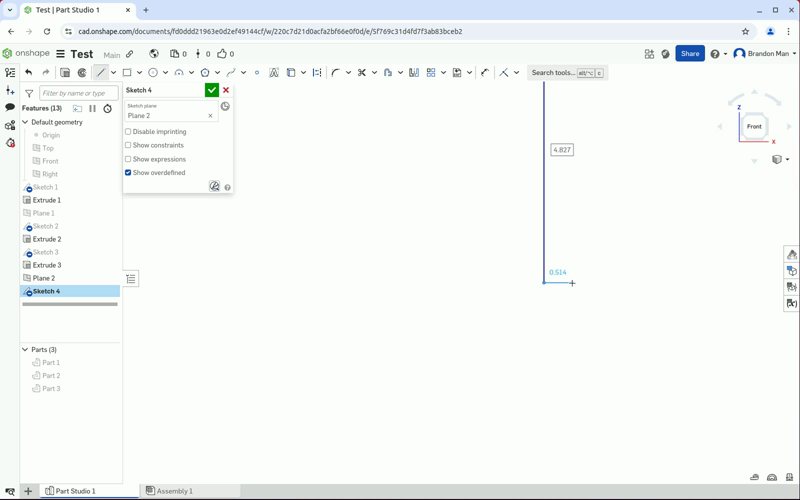
scroll(-6)
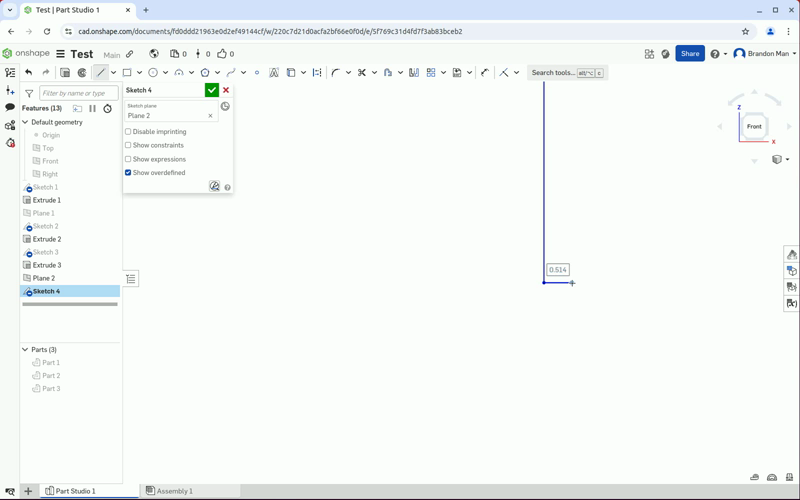
scroll(-6)
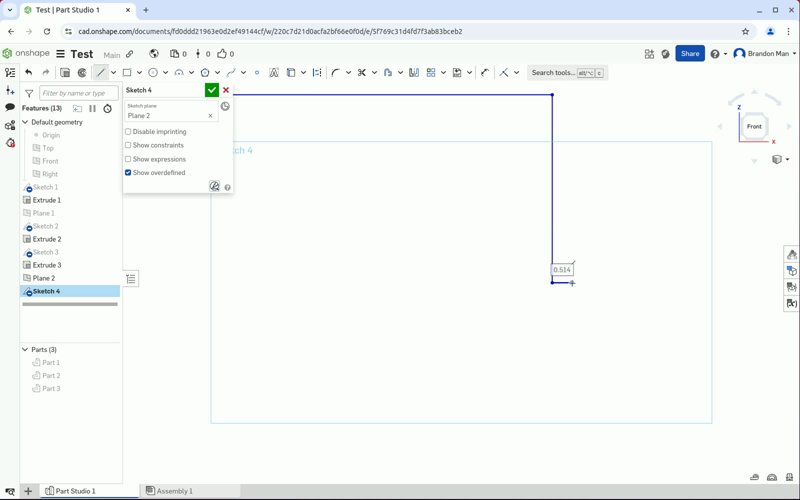
scroll(-6)
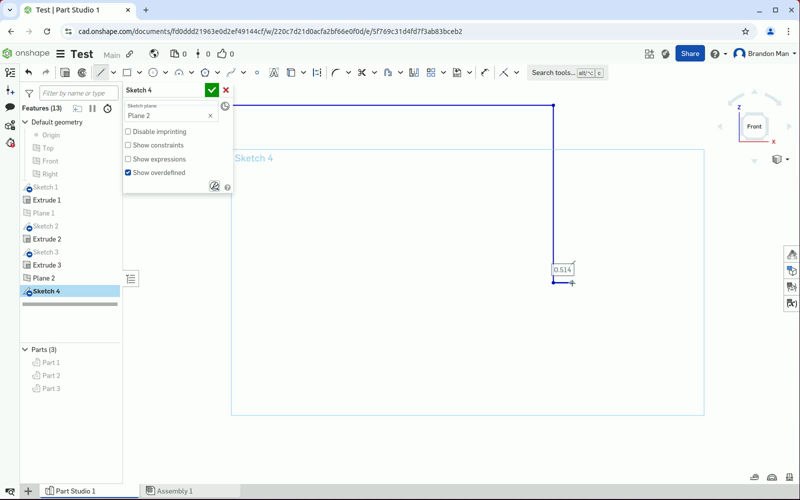
scroll(-6)
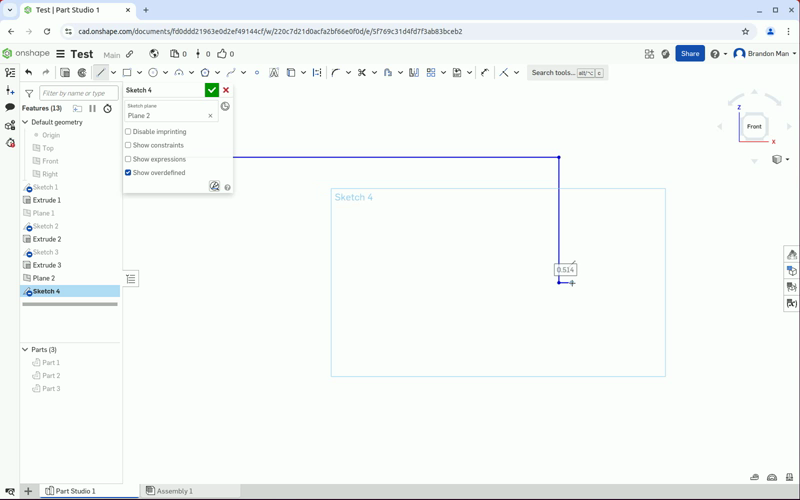
scroll(-6)
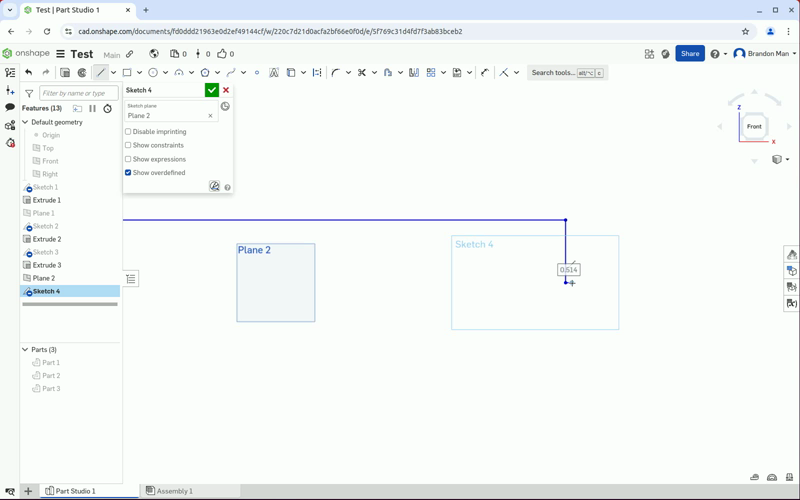
scroll(-6)
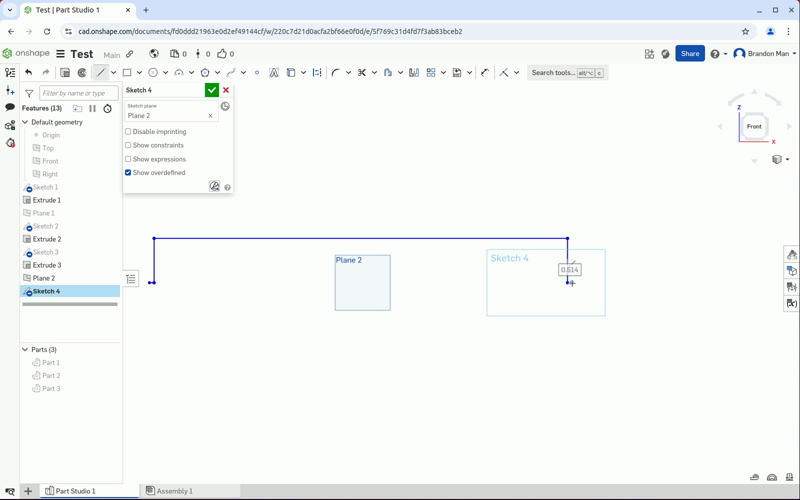
scroll(-6)
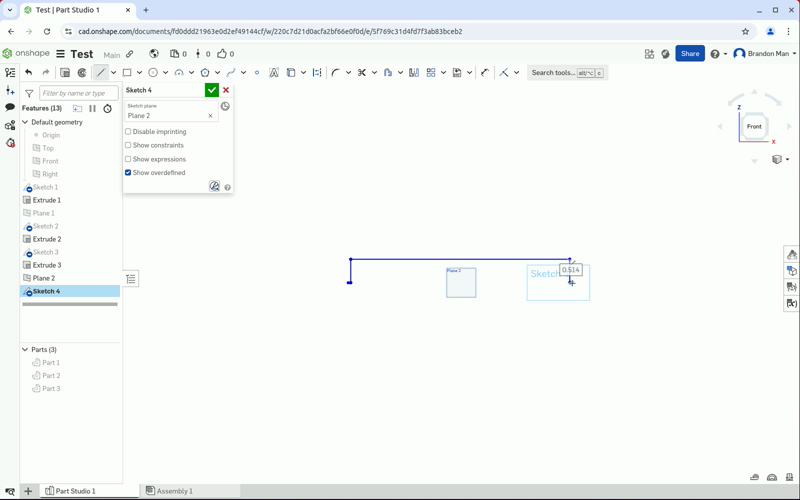
key_up(shift)
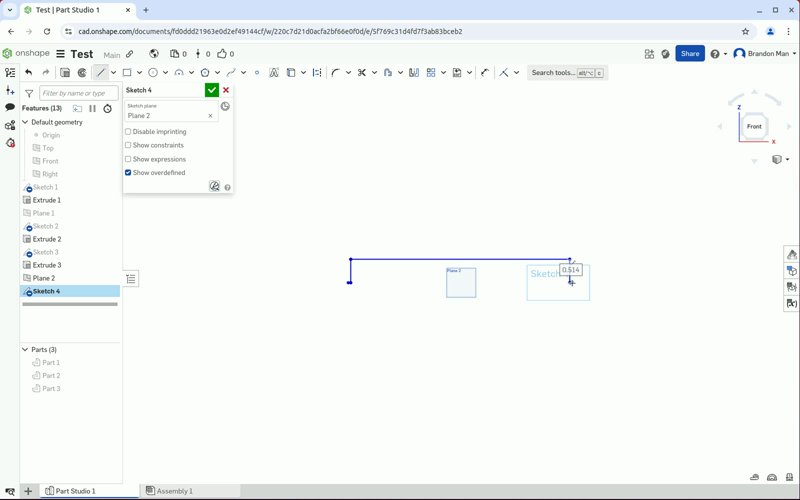
key_down(shift)
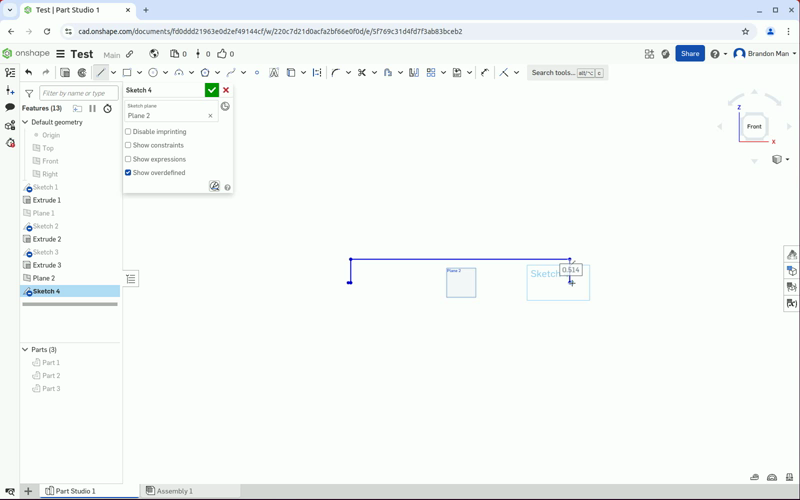
mouse_move(589, 282)
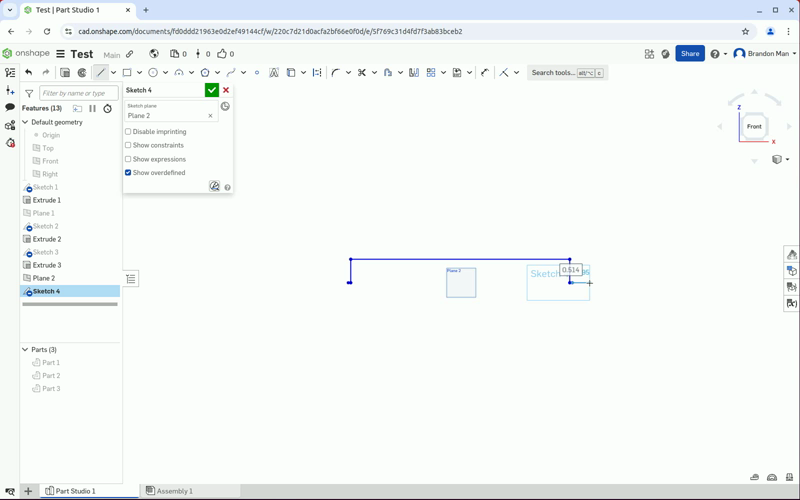
mouse_move(572, 257)
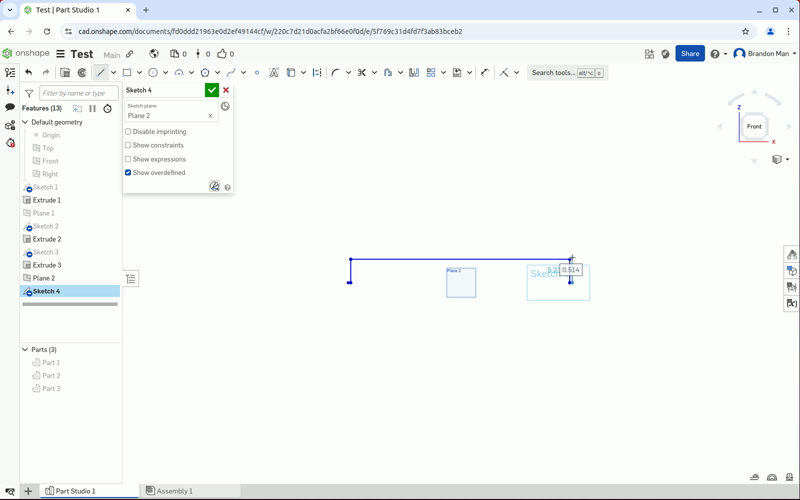
scroll(6)
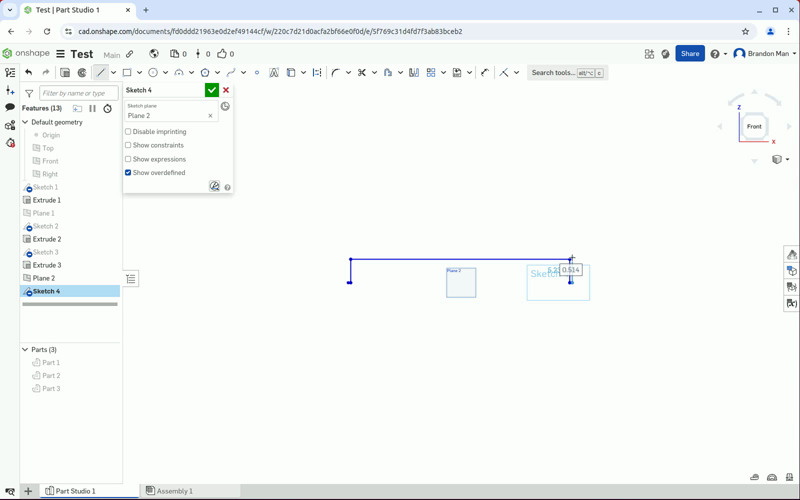
scroll(6)
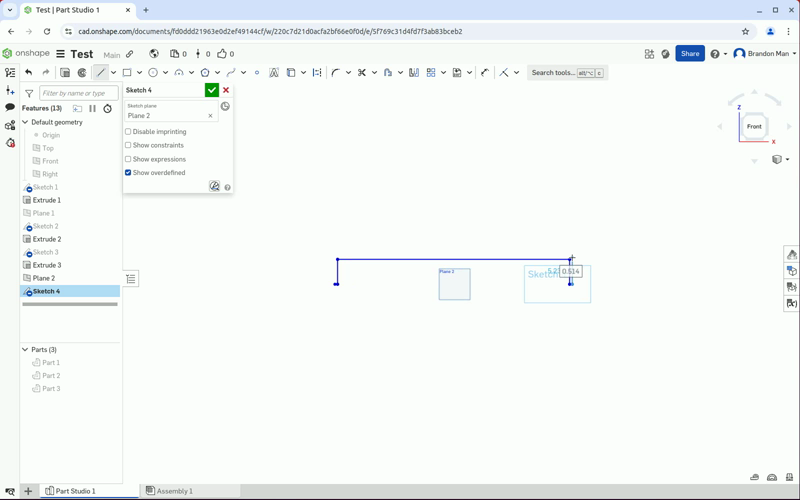
scroll(6)
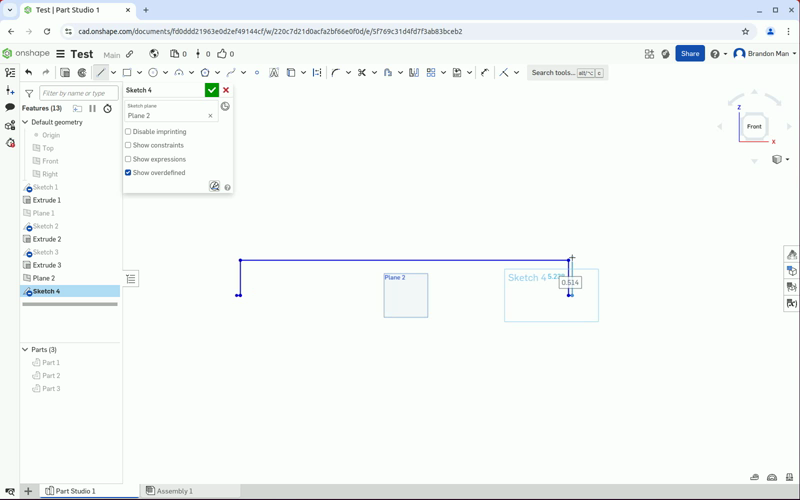
scroll(6)
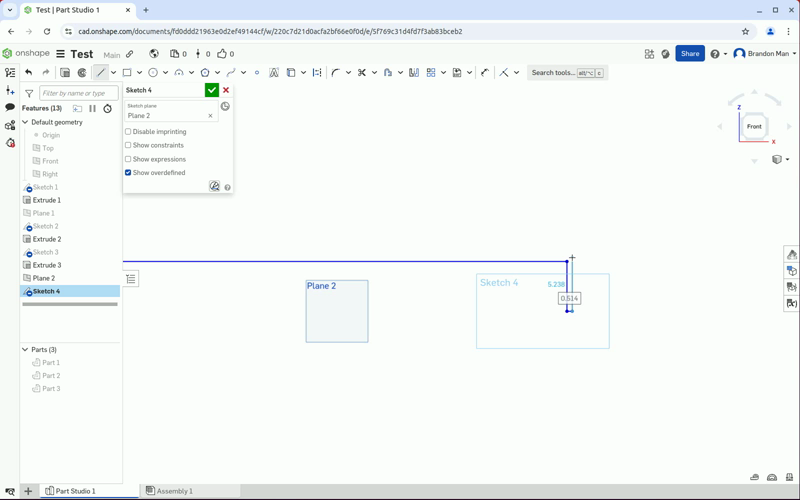
scroll(6)
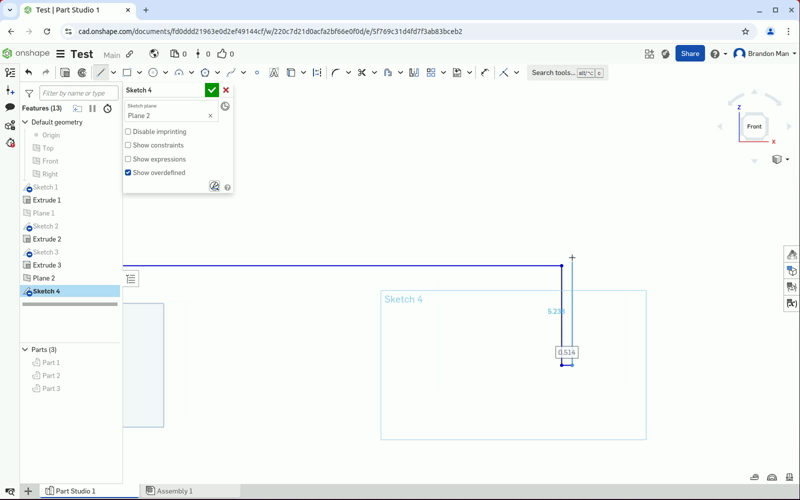
scroll(6)
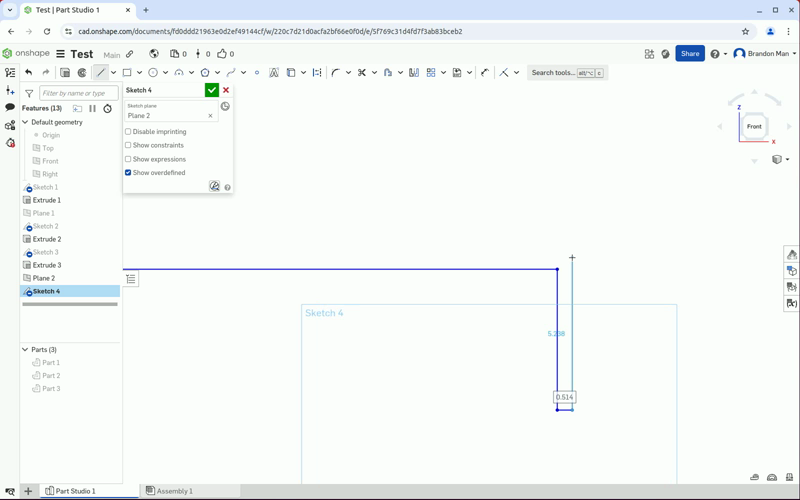
scroll(6)
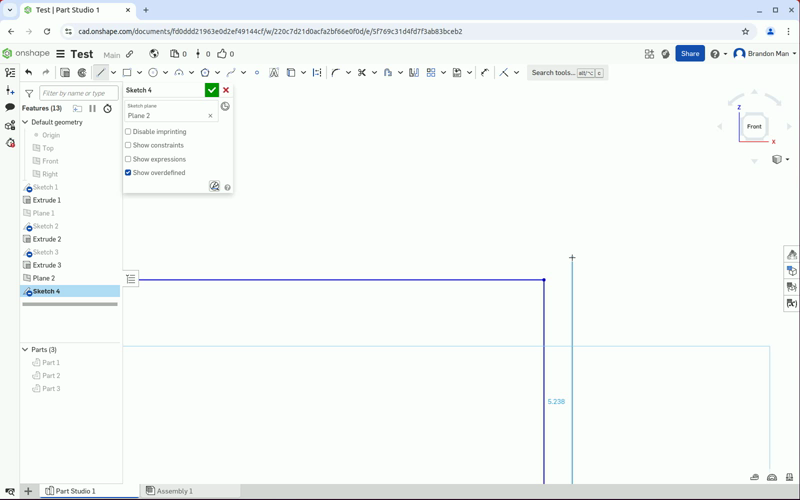
click(572, 257)
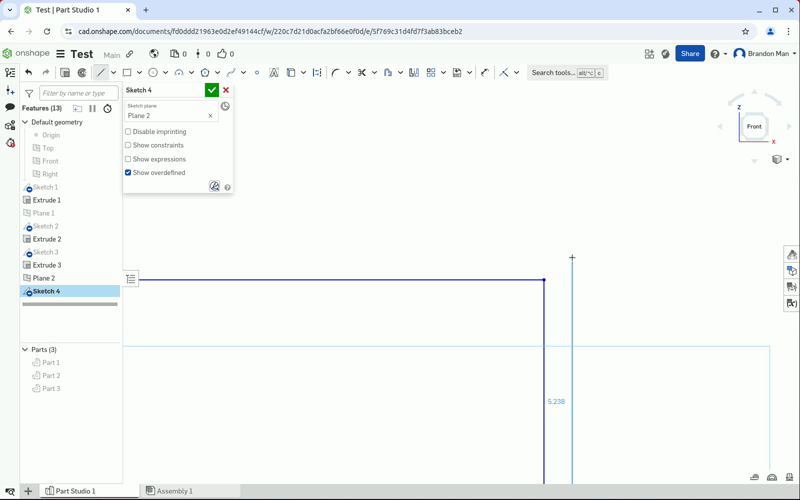
scroll(-6)
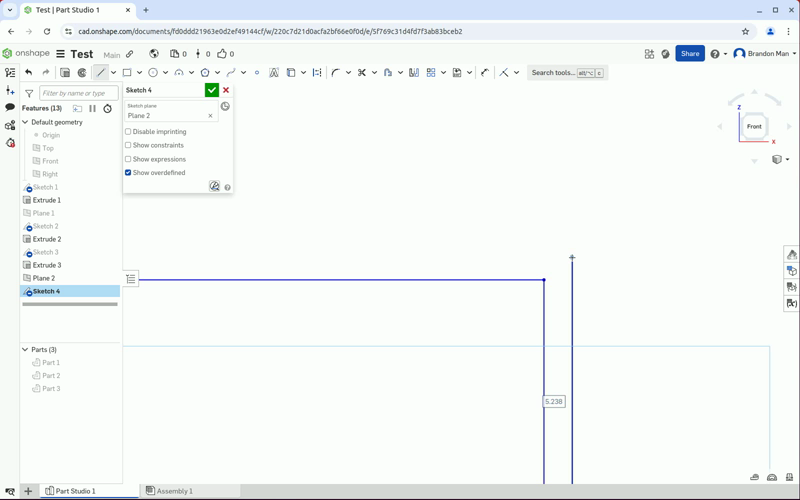
scroll(-6)
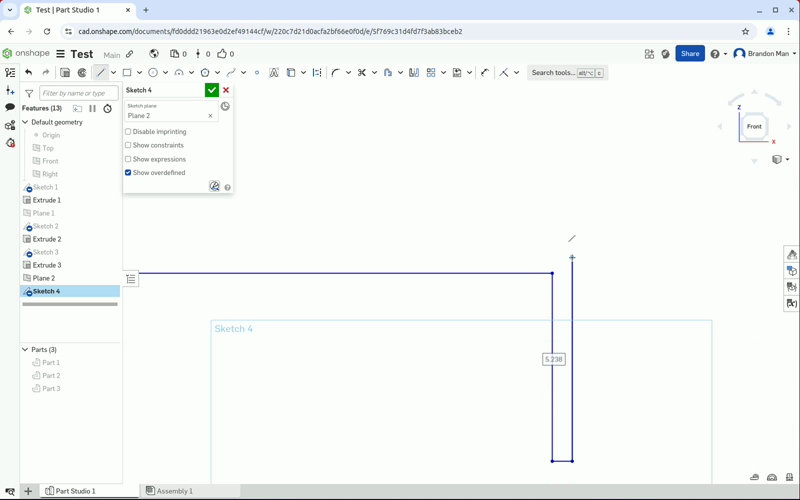
scroll(-6)
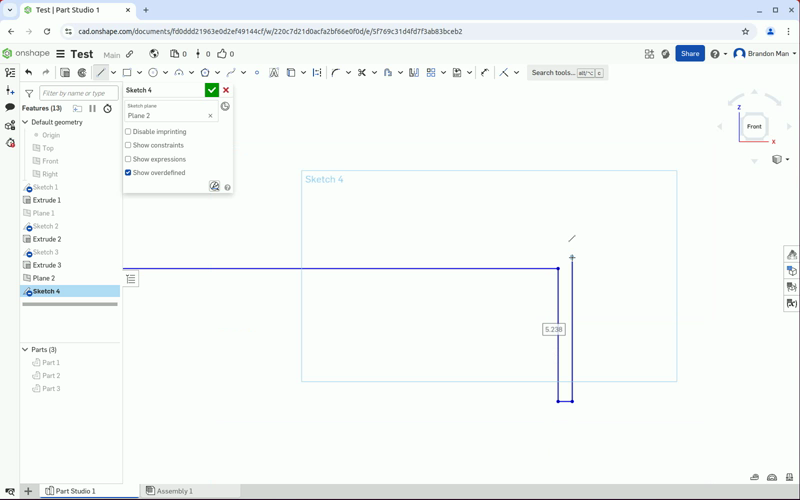
scroll(-6)
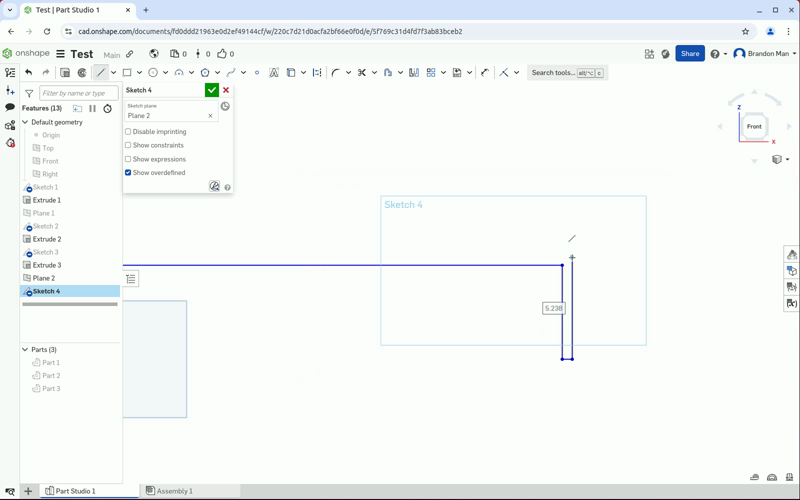
scroll(-6)
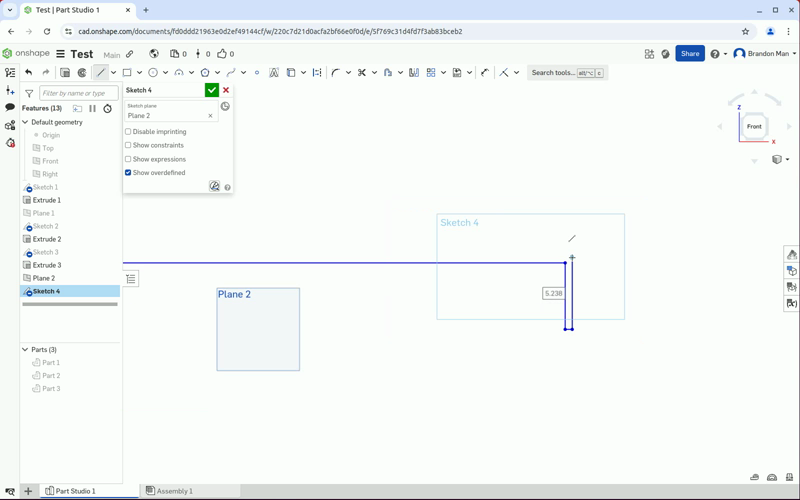
scroll(-6)
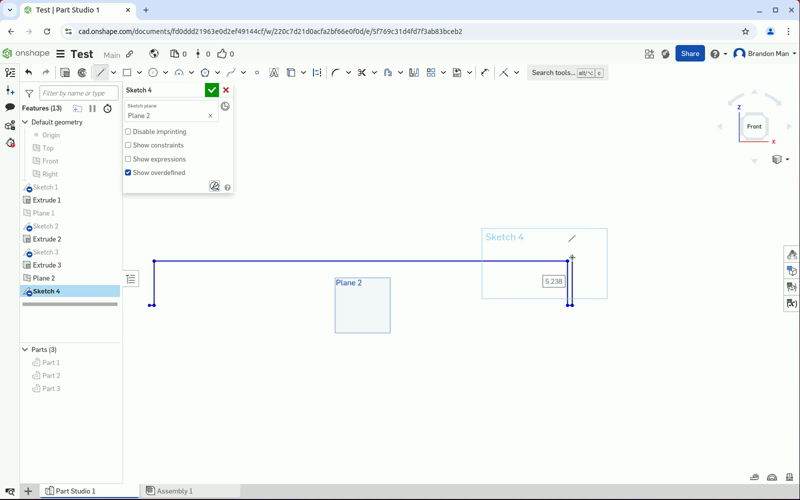
scroll(-6)
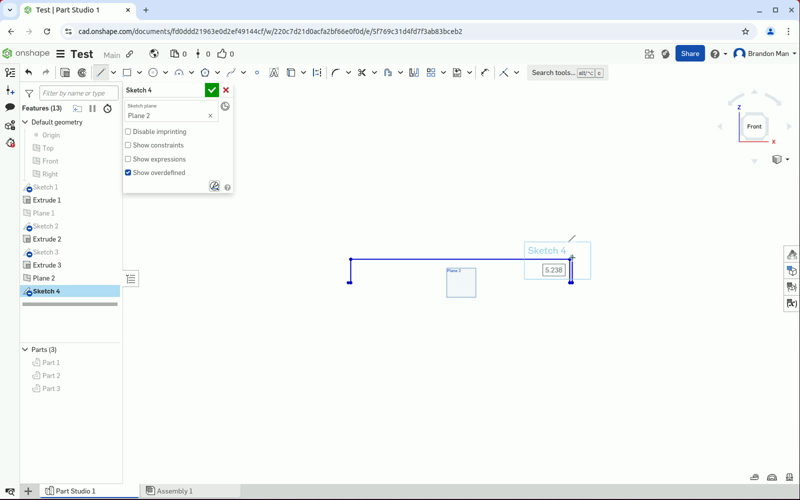
key_up(shift)
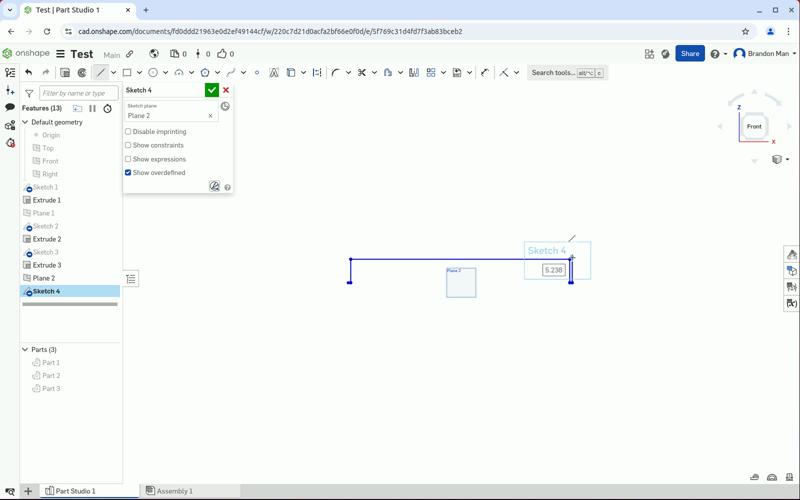
key_down(shift)
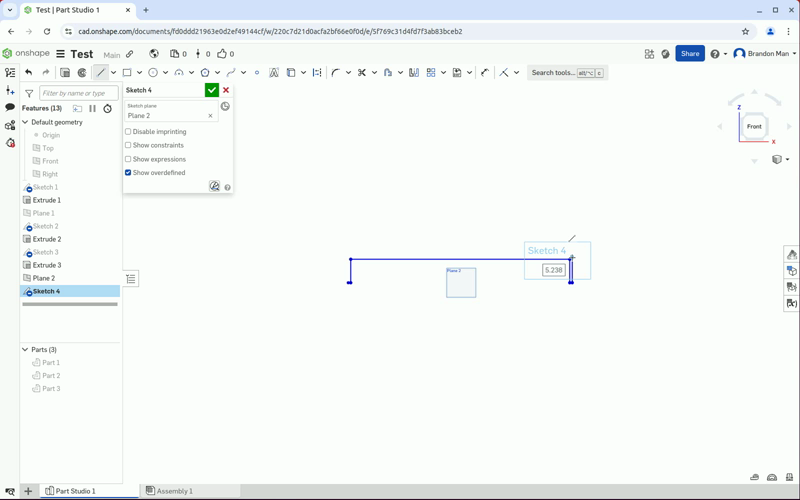
mouse_move(348, 257)
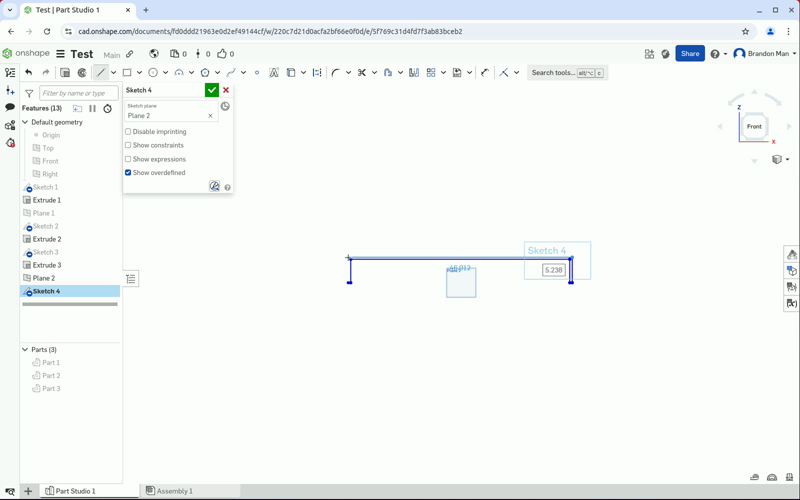
scroll(6)
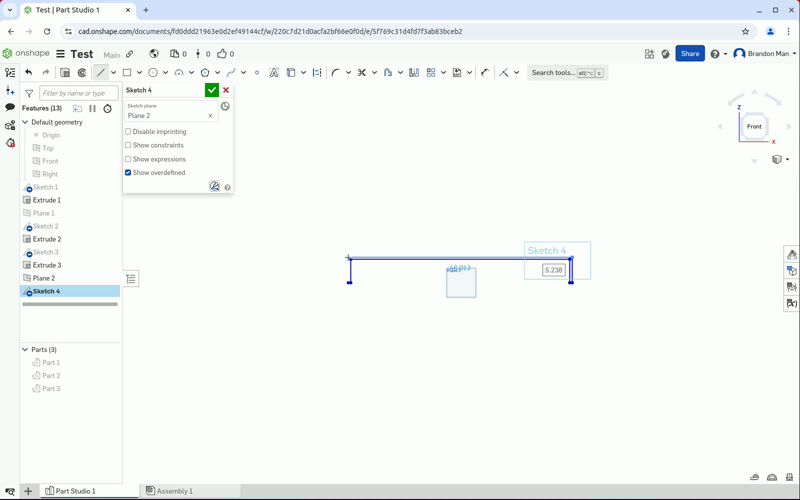
scroll(6)
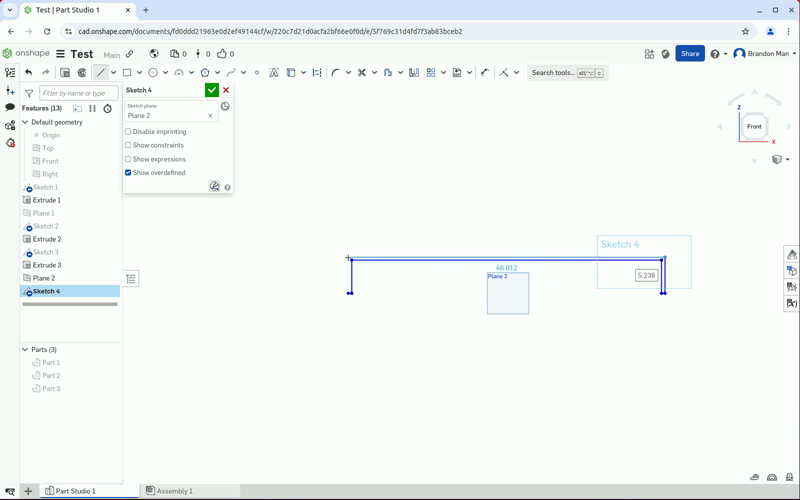
scroll(6)
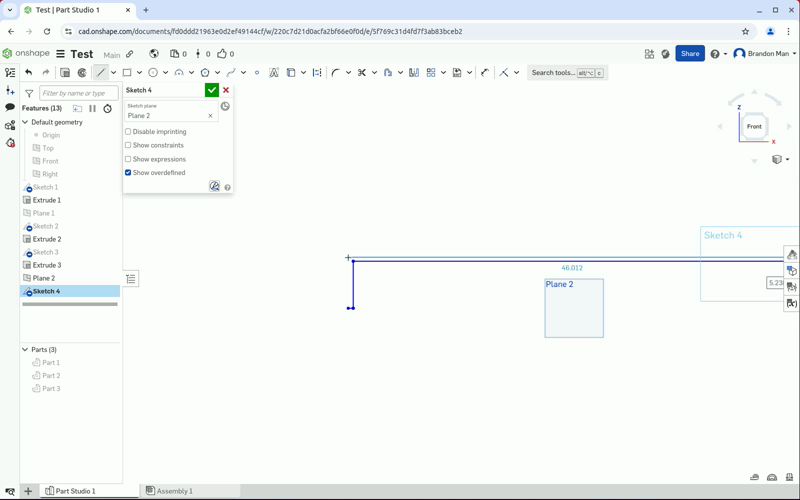
scroll(6)
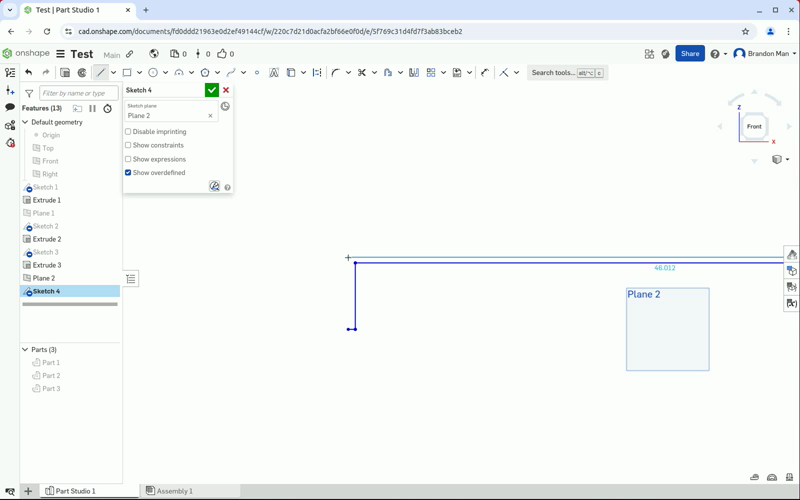
scroll(6)
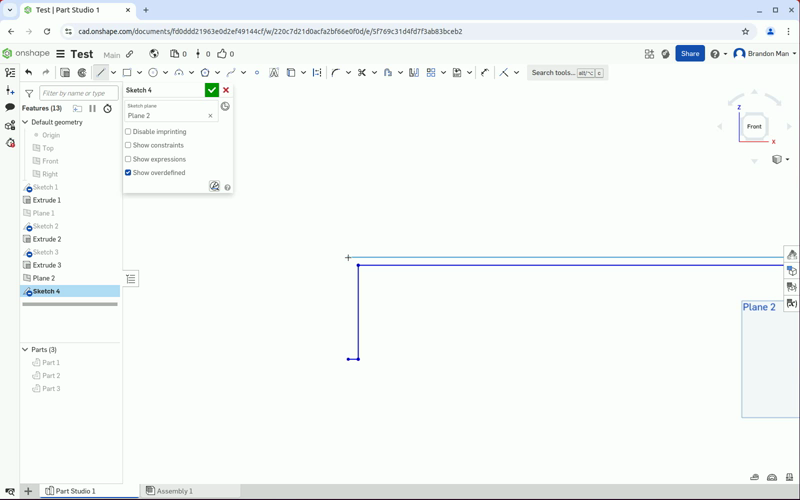
scroll(6)
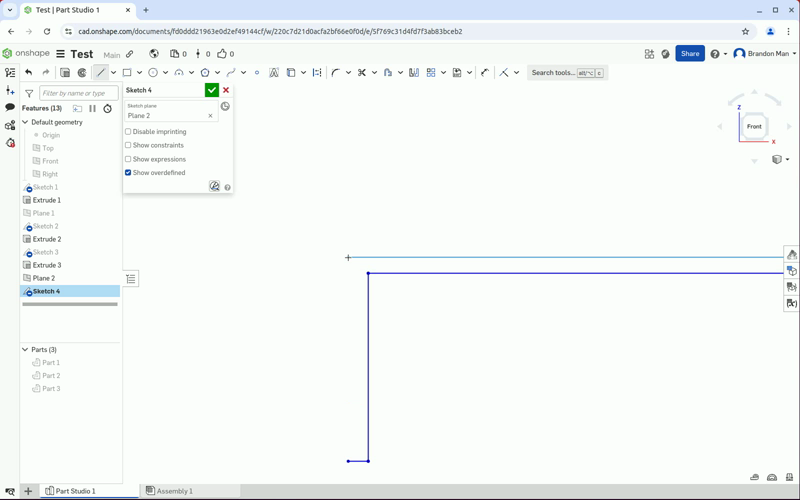
scroll(6)
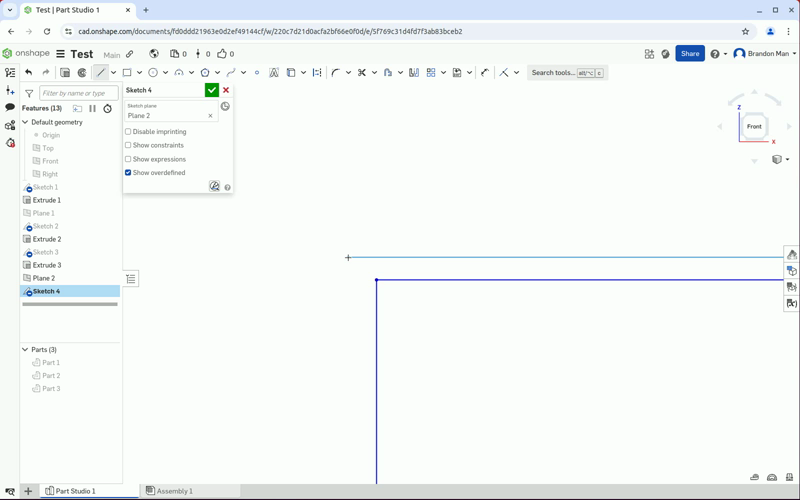
click(348, 257)
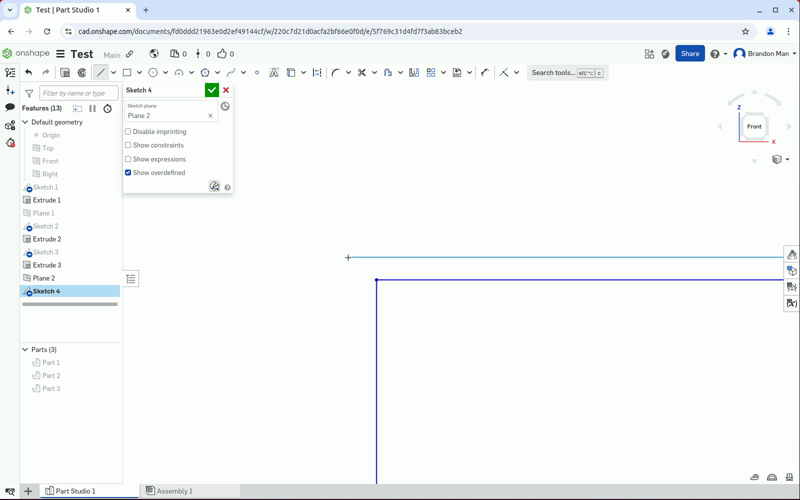
scroll(-6)
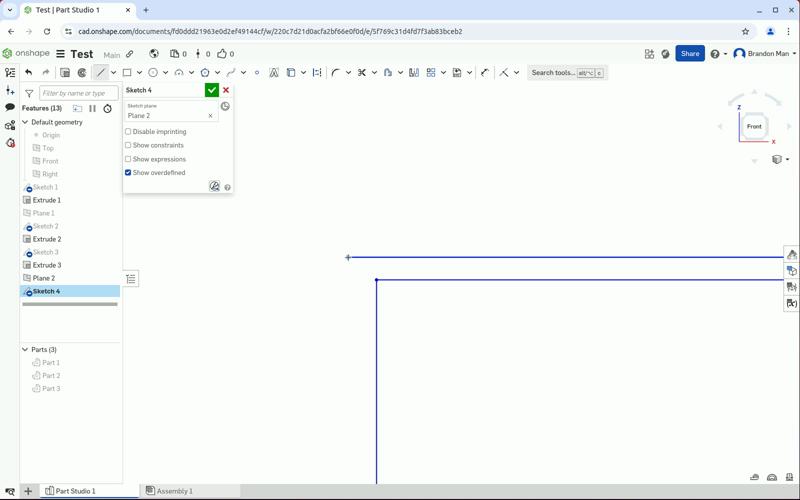
scroll(-6)
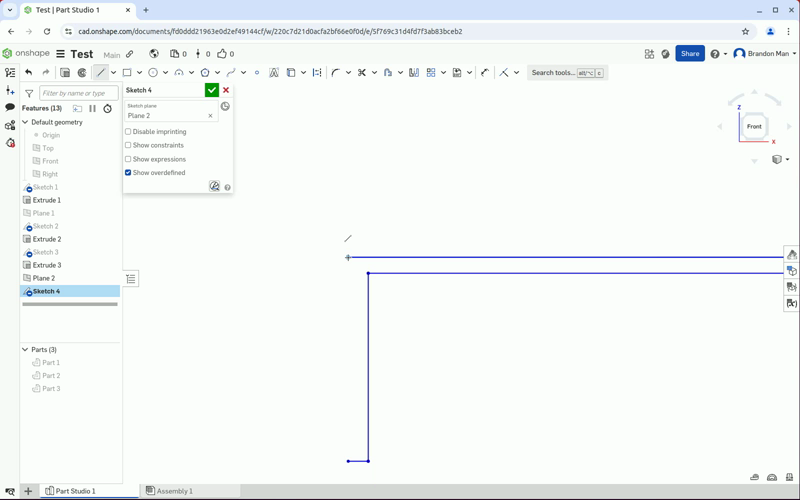
scroll(-6)
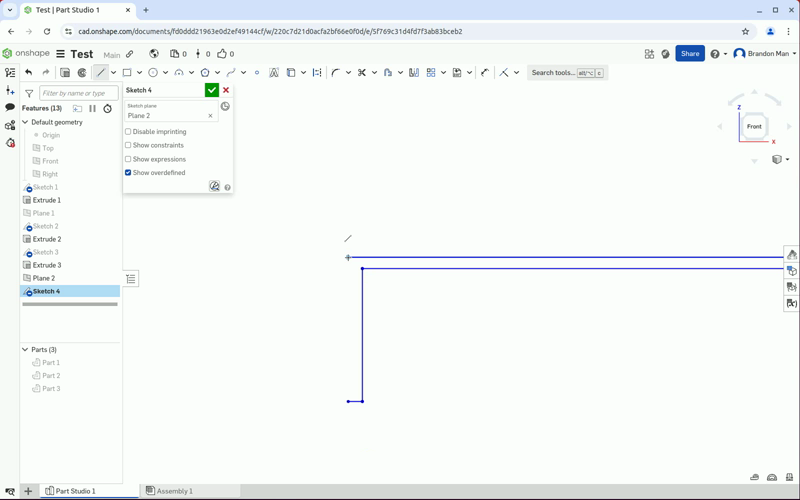
scroll(-6)
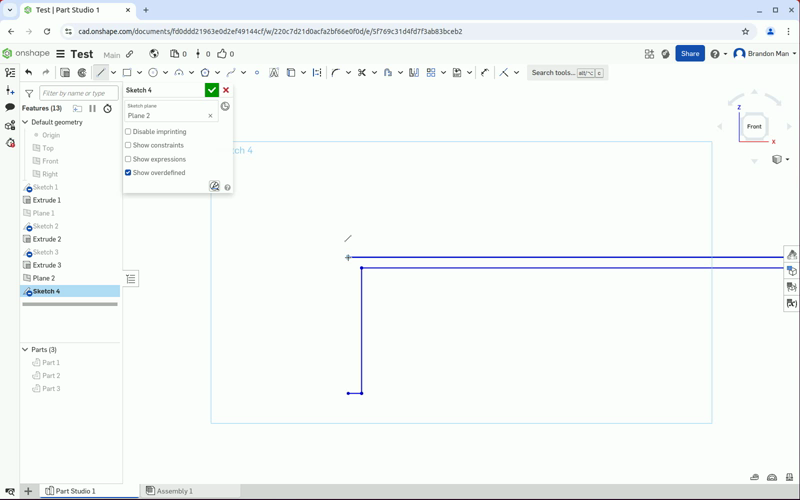
scroll(-6)
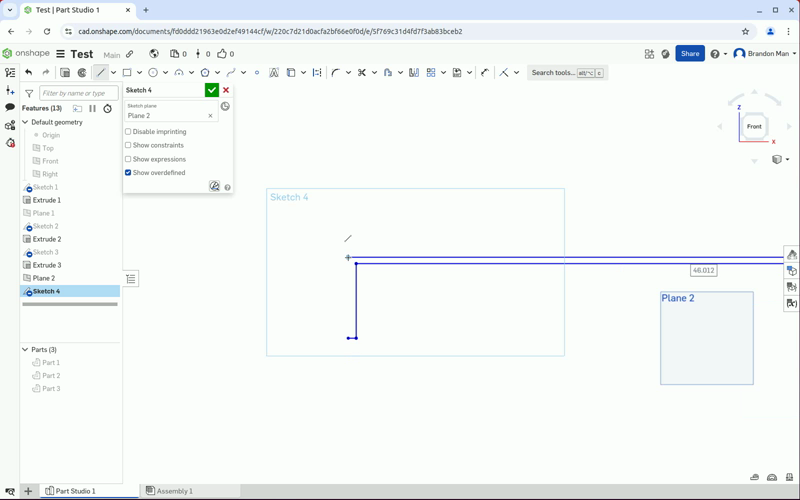
scroll(-6)
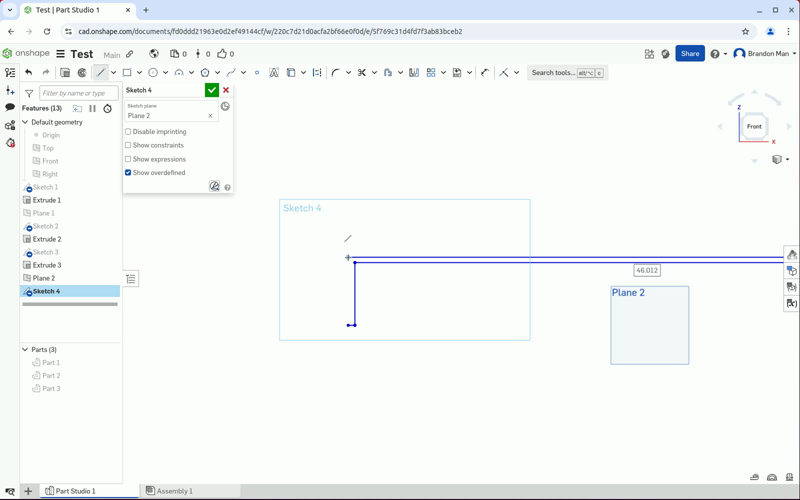
scroll(-6)
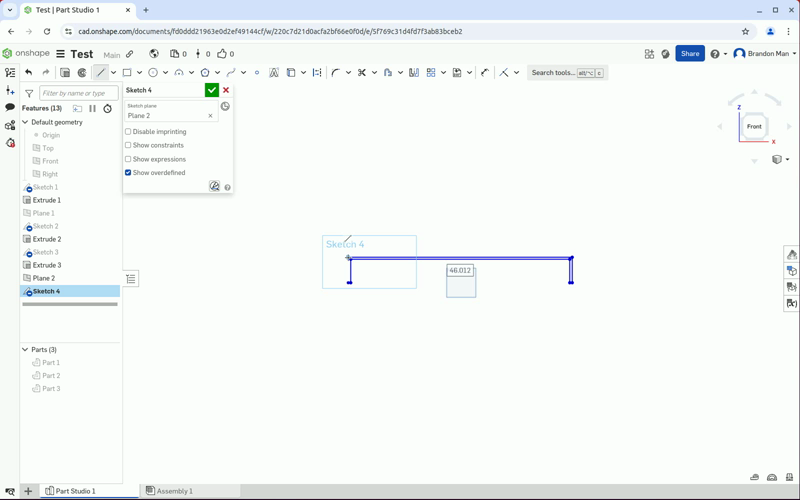
key_up(shift)
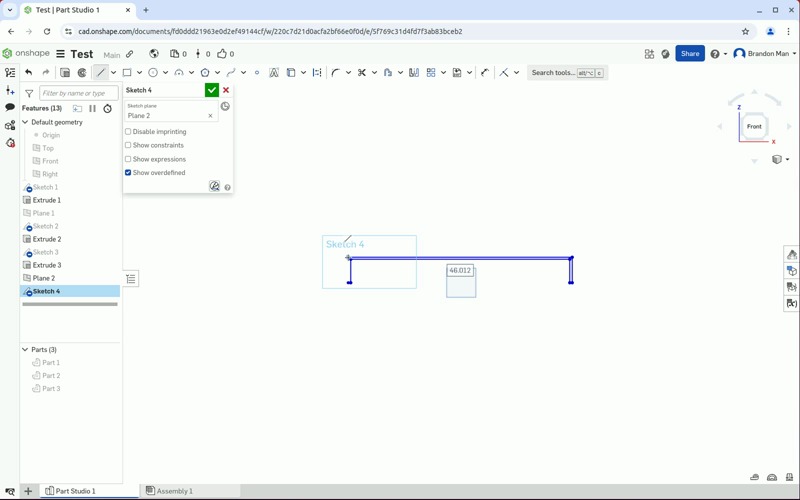
mouse_move(378, 257)
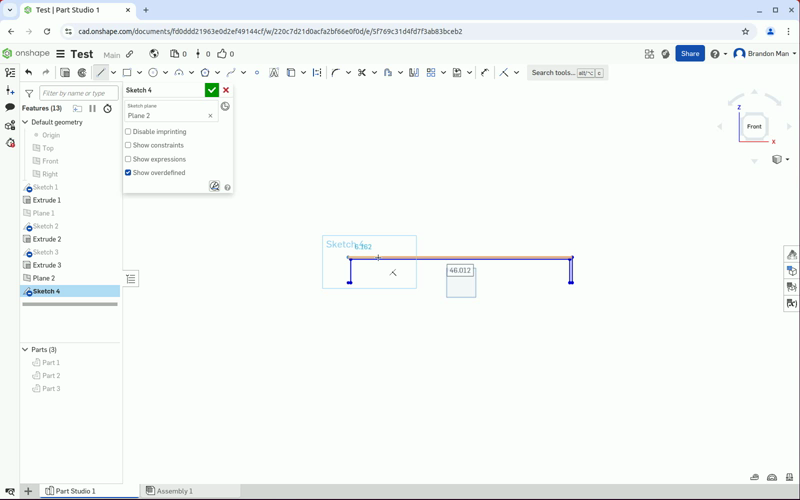
key_down(shift)
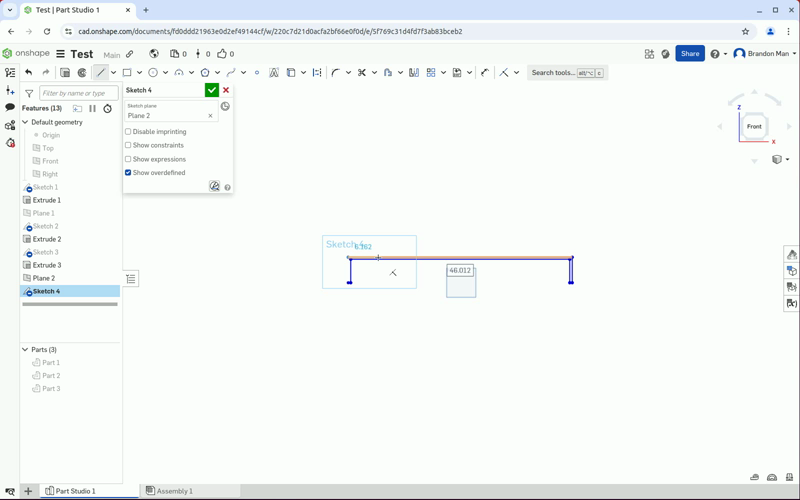
mouse_move(348, 282)
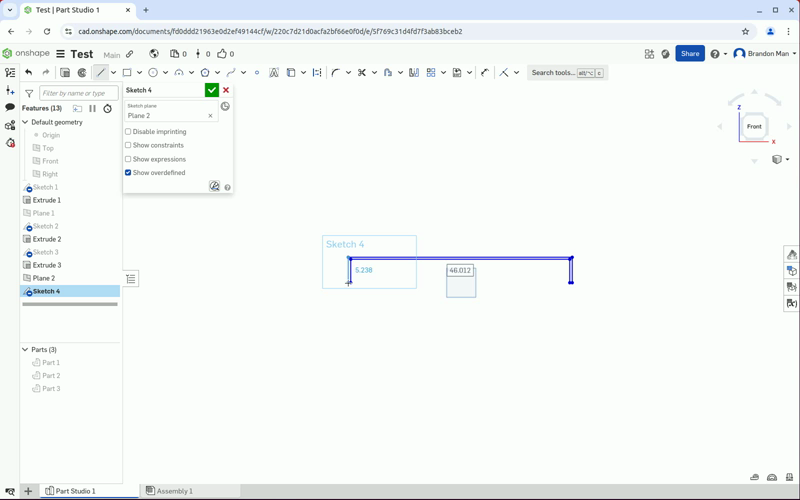
scroll(6)
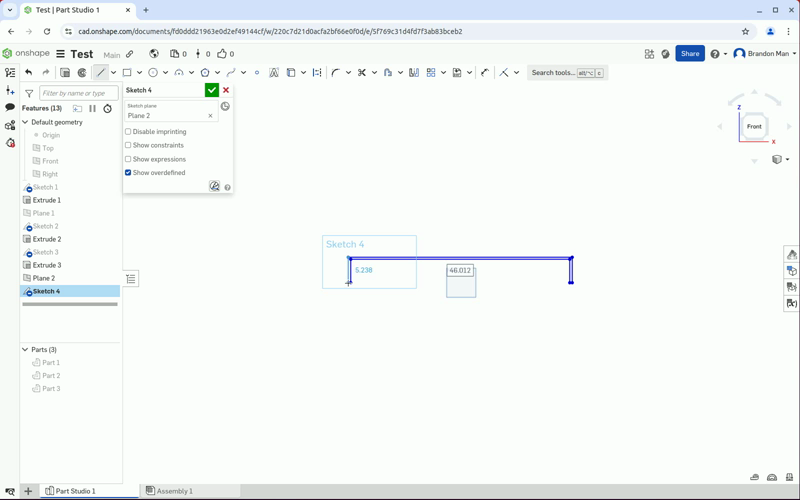
scroll(6)
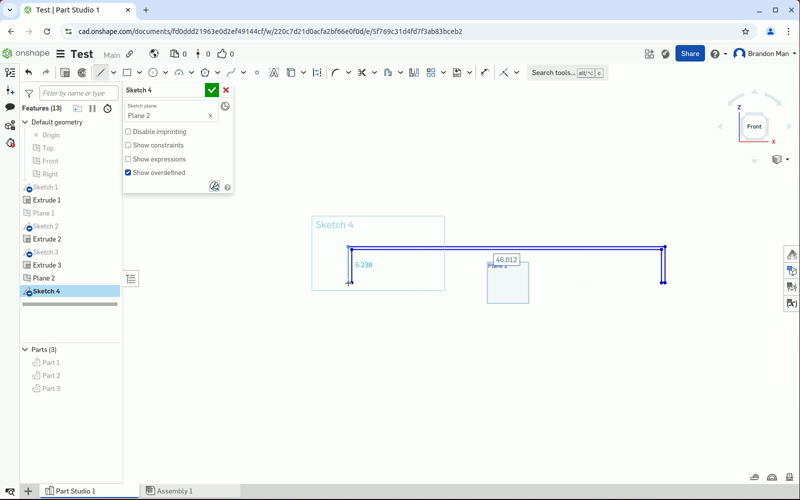
scroll(6)
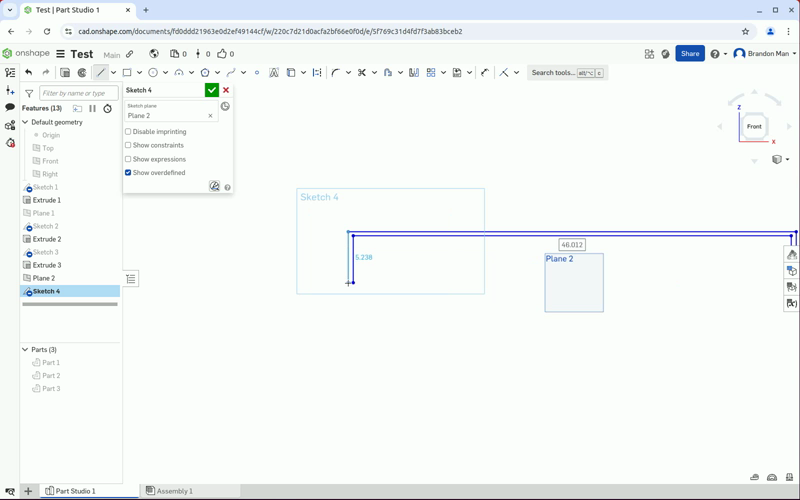
scroll(6)
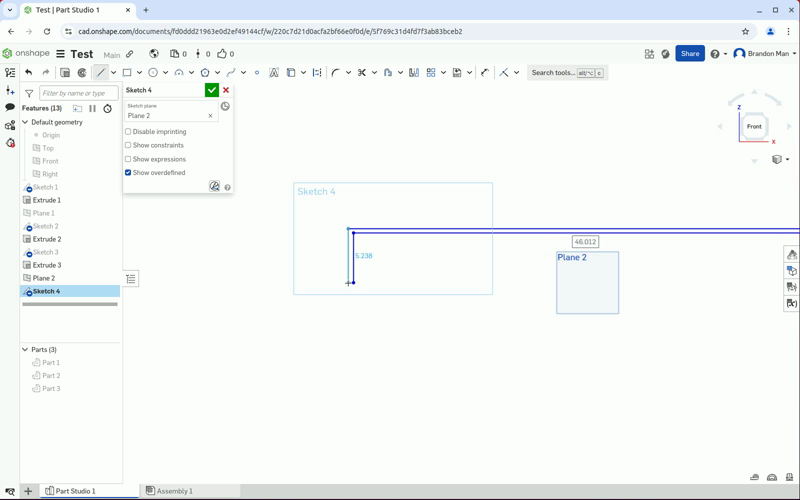
scroll(6)
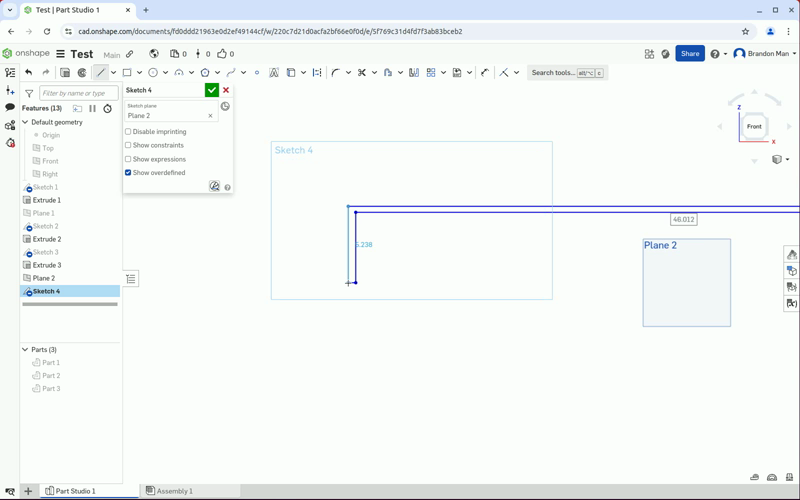
scroll(6)
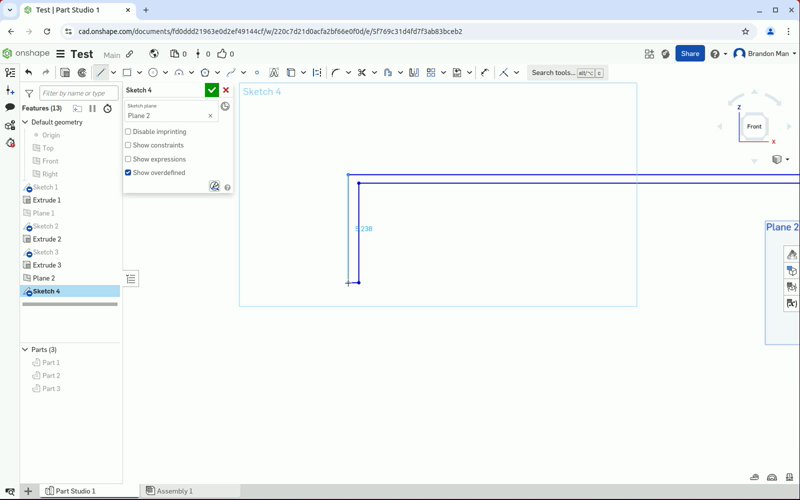
scroll(6)
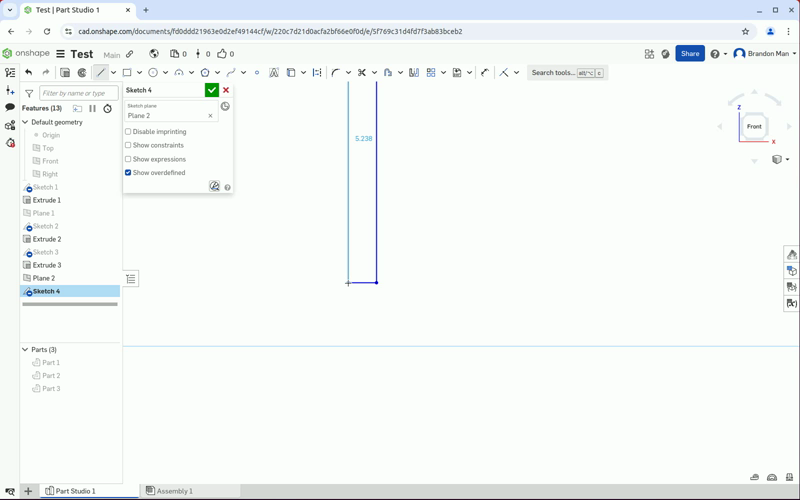
key_up(shift)
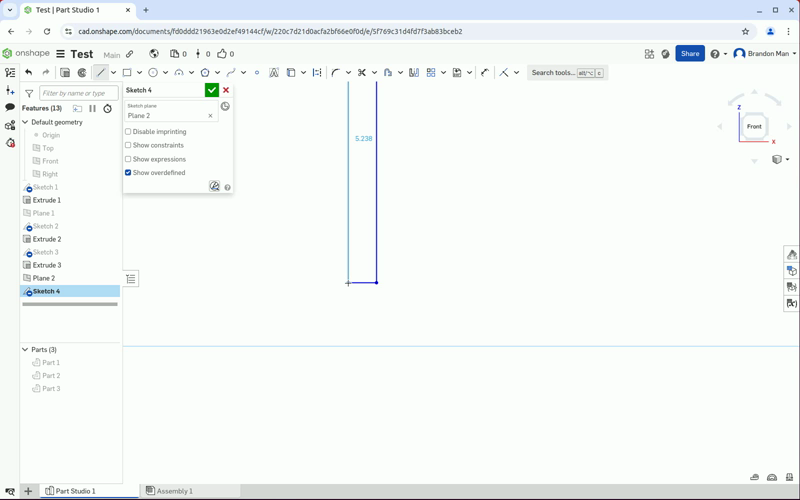
click(348, 282)
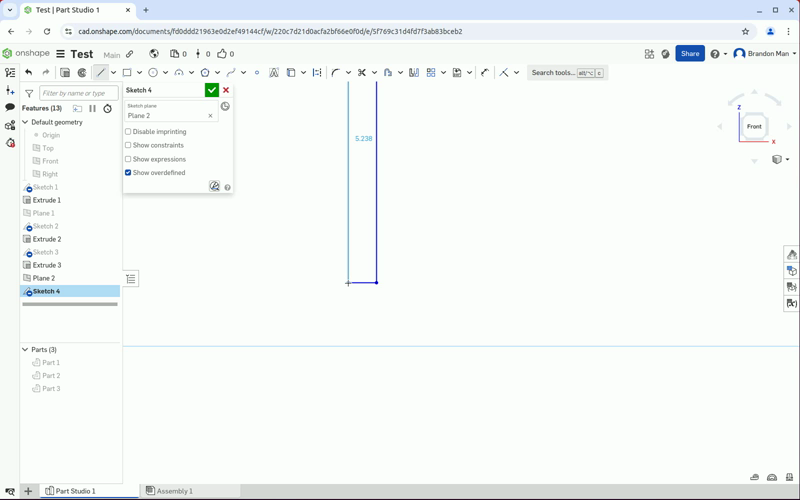
scroll(-6)
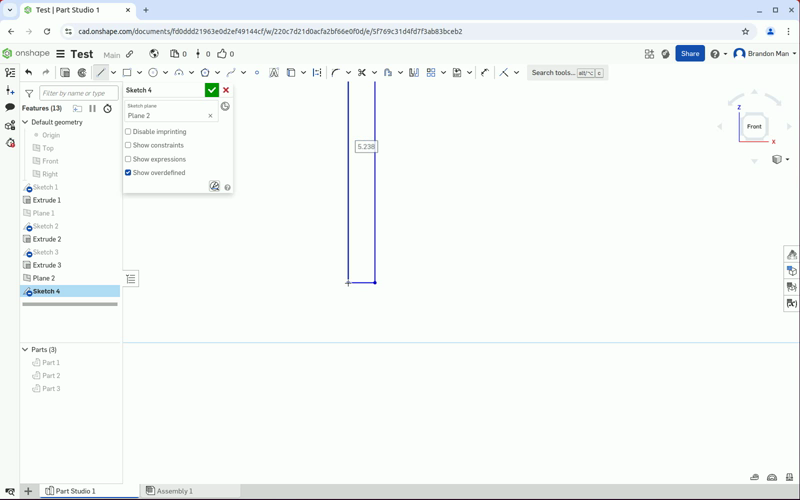
scroll(-6)
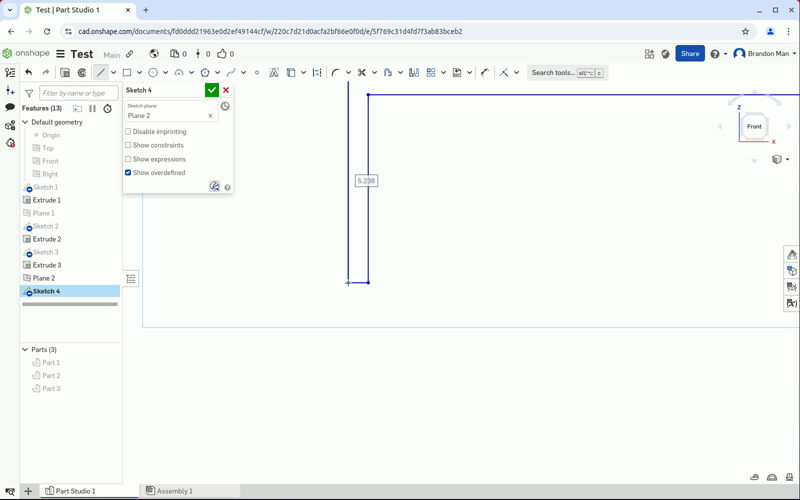
scroll(-6)
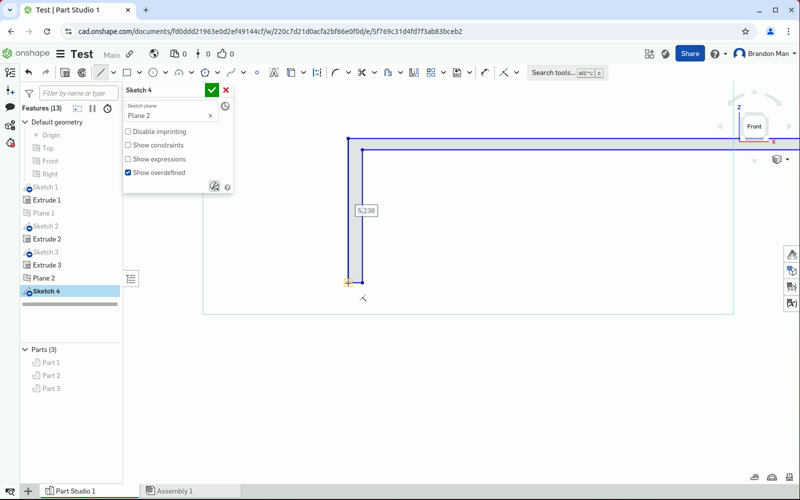
scroll(-6)
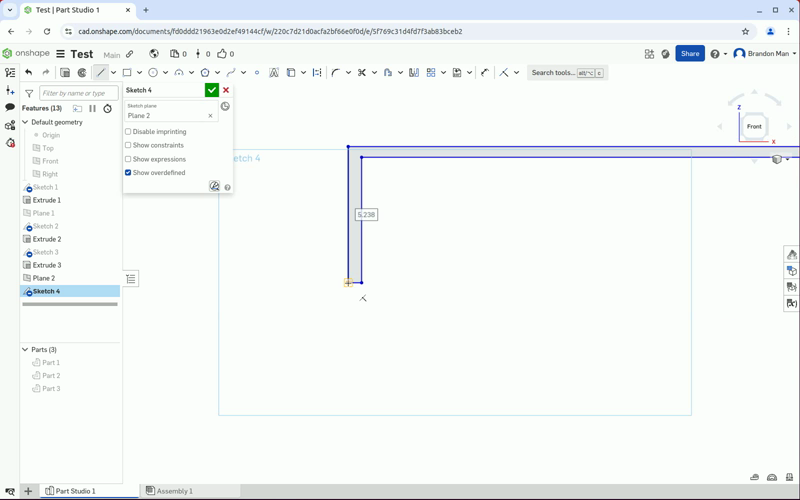
scroll(-6)
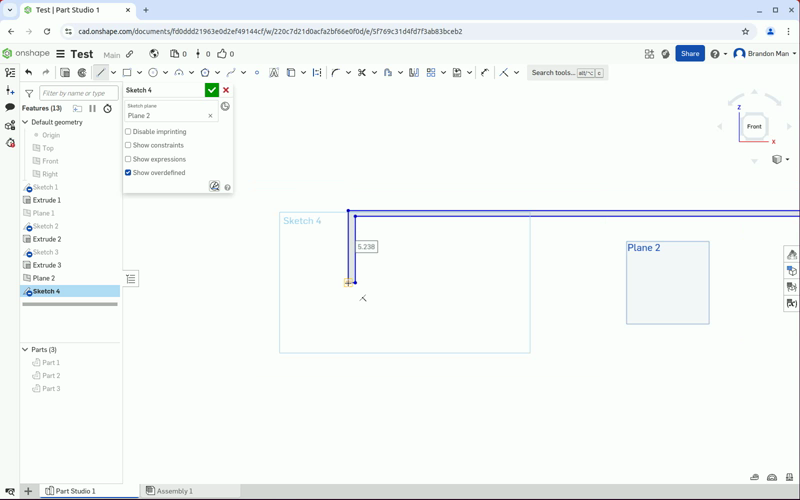
scroll(-6)
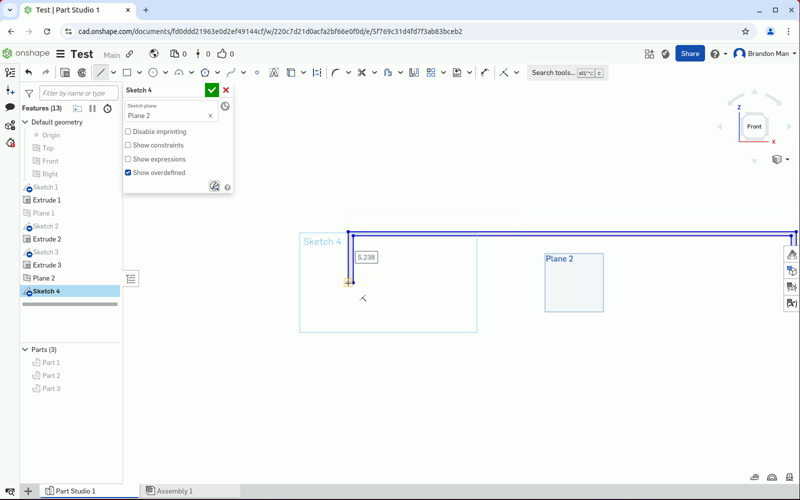
scroll(-6)
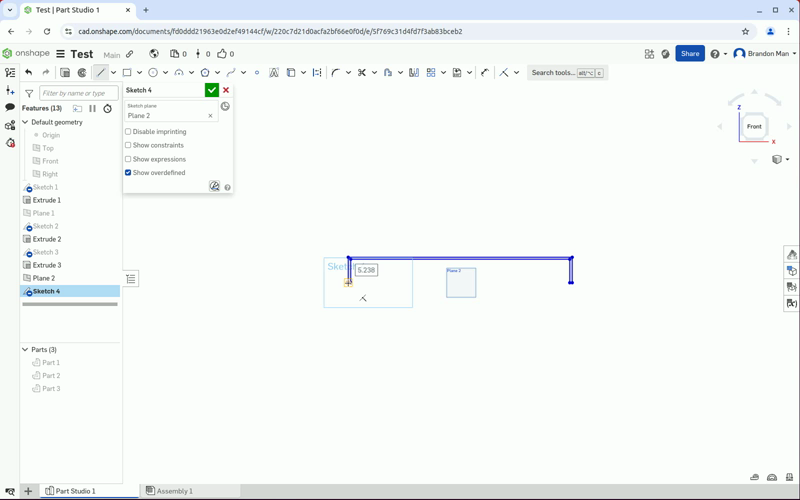
key(esc)
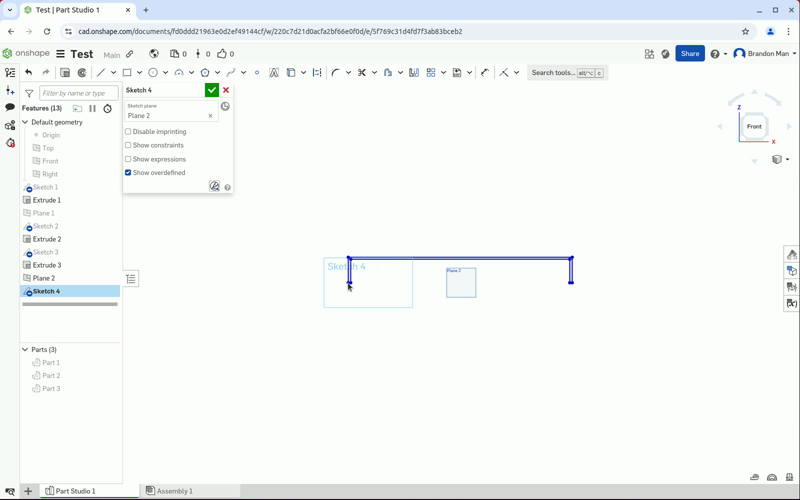
mouse_move(493, 257)
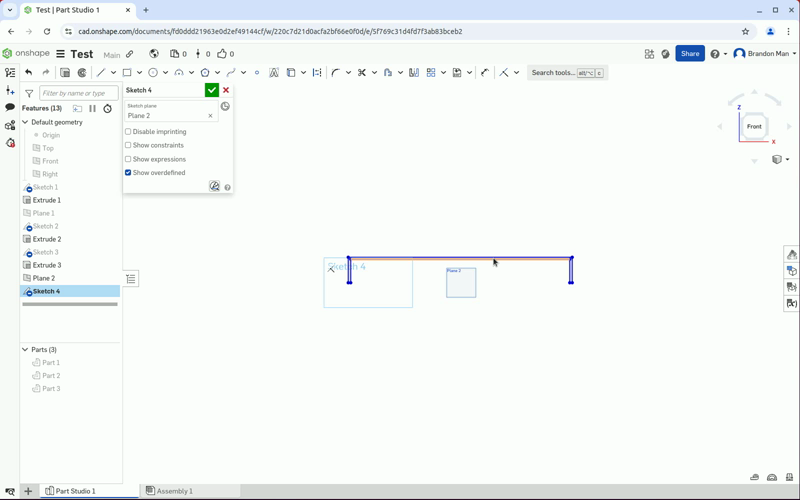
scroll(6)
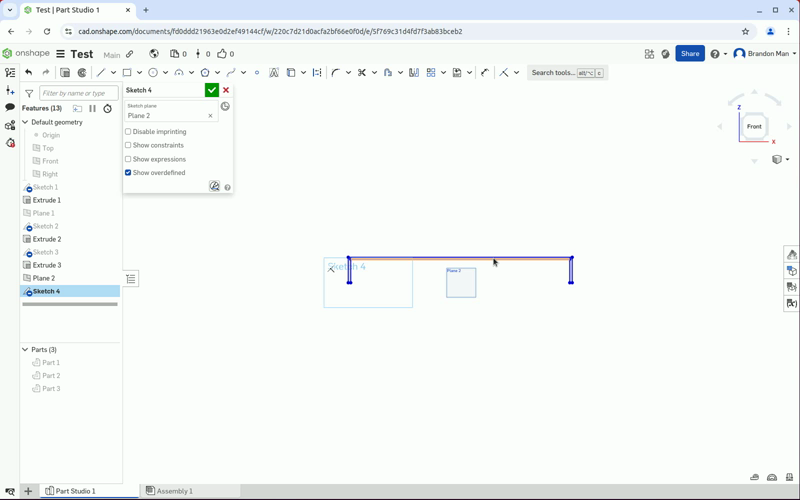
scroll(6)
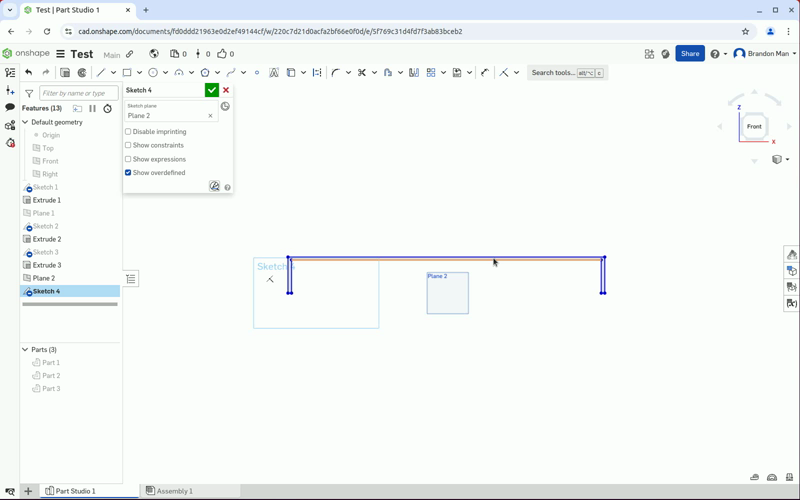
scroll(6)
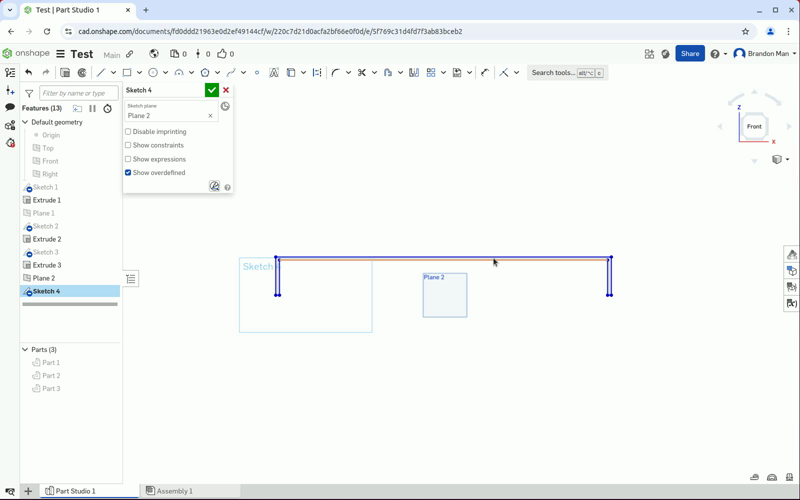
scroll(6)
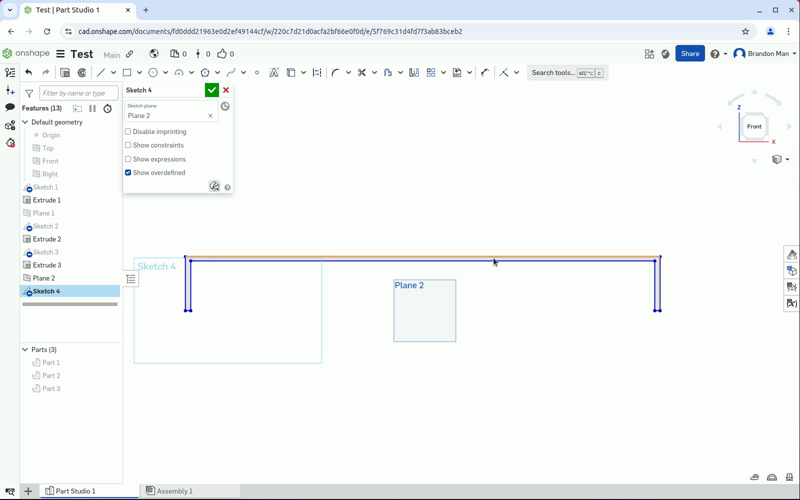
scroll(6)
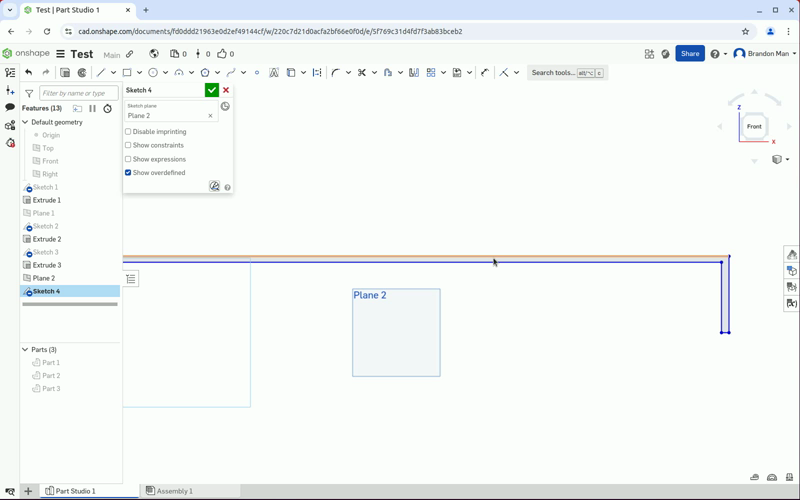
scroll(6)
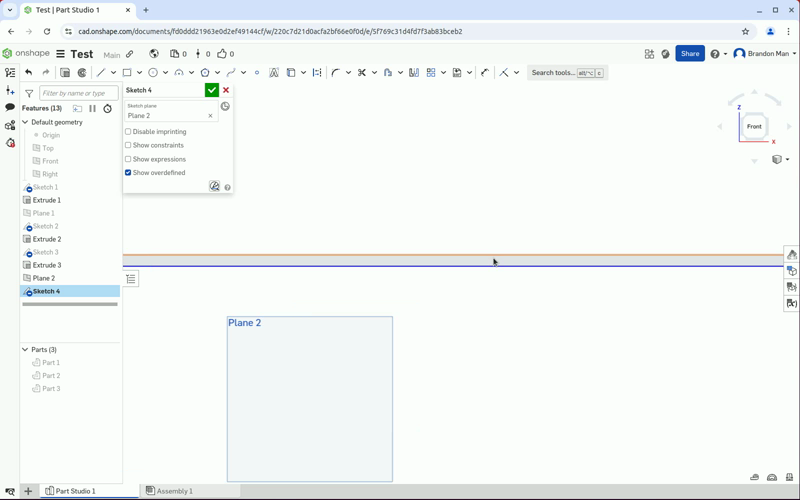
scroll(6)
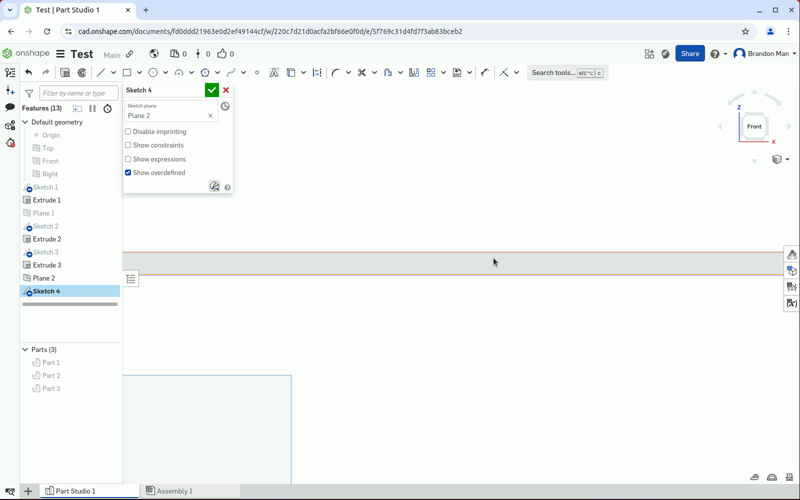
click(493, 257)
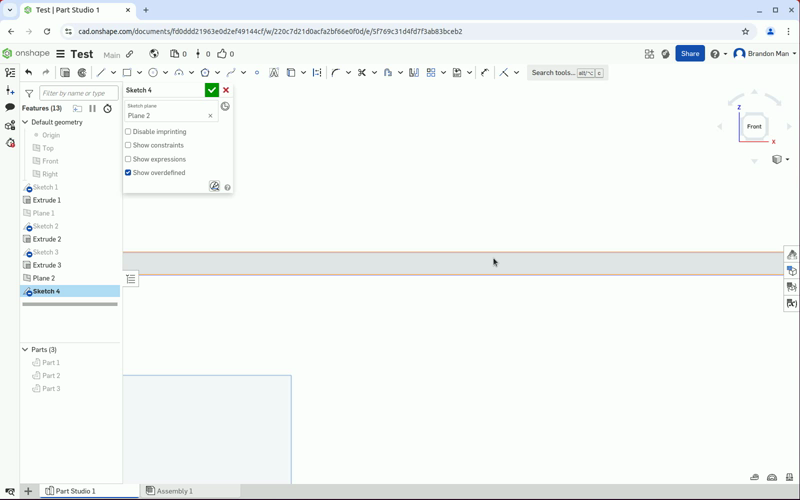
scroll(-6)
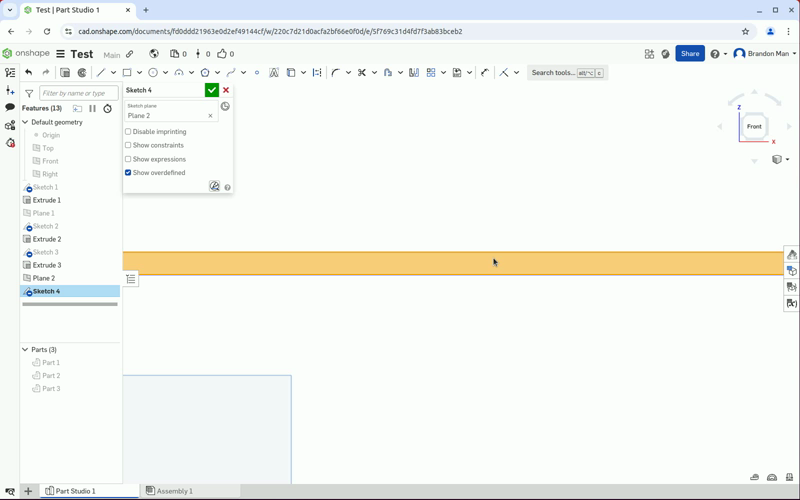
scroll(-6)
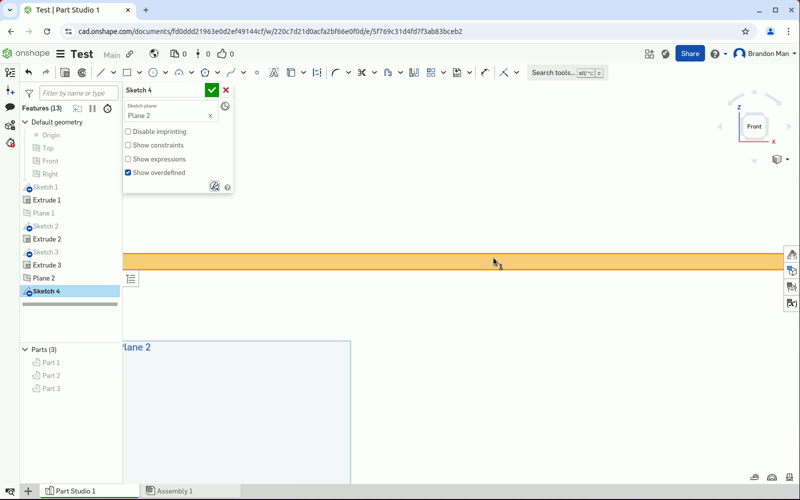
scroll(-6)
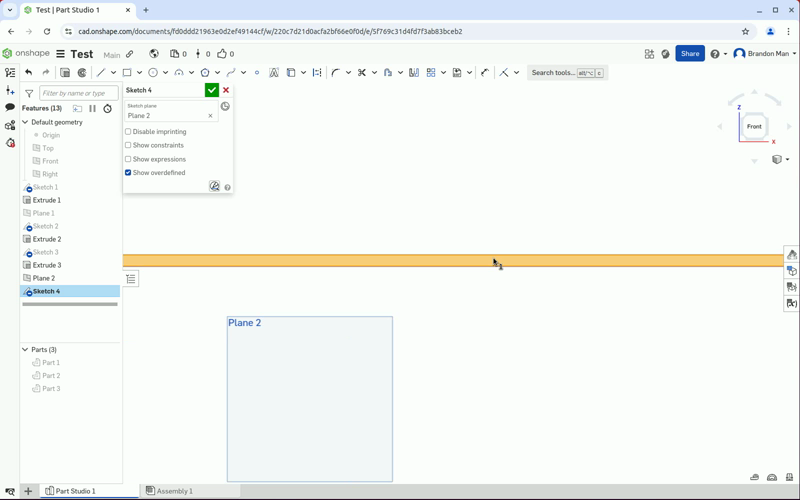
scroll(-6)
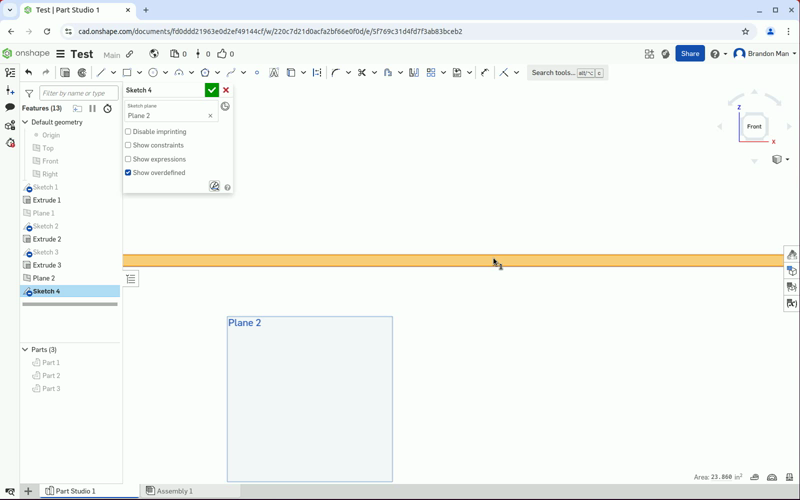
scroll(-6)
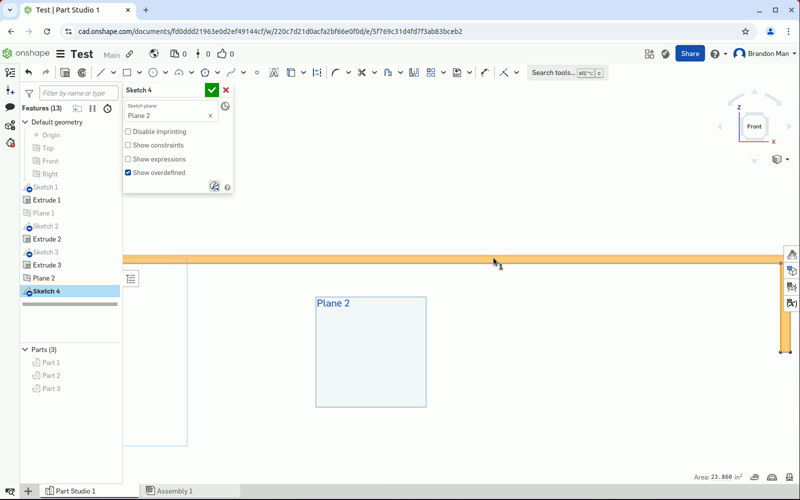
scroll(-6)
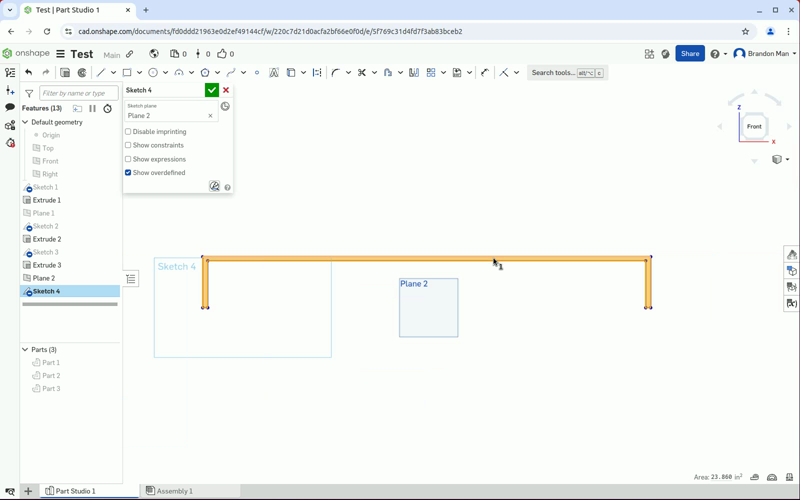
scroll(-6)
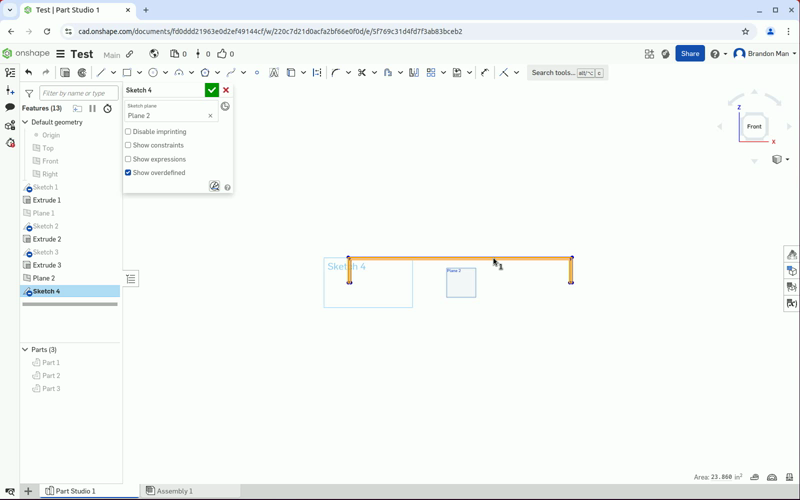
mouse_move(73, 352)
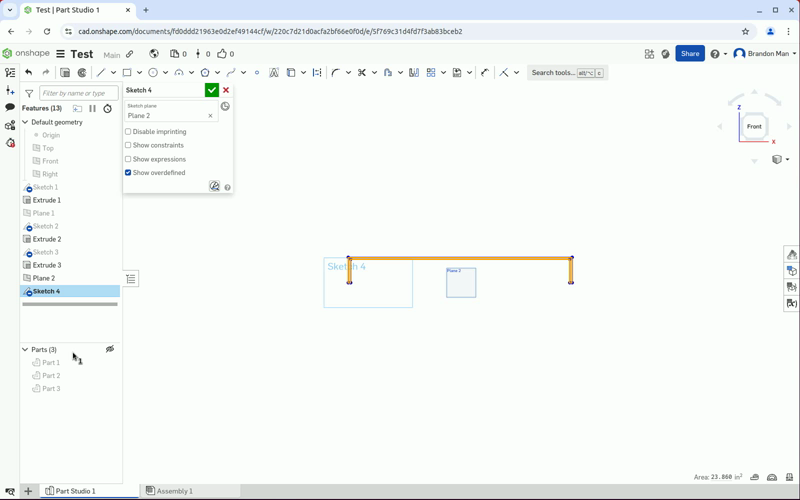
key(shift+y)
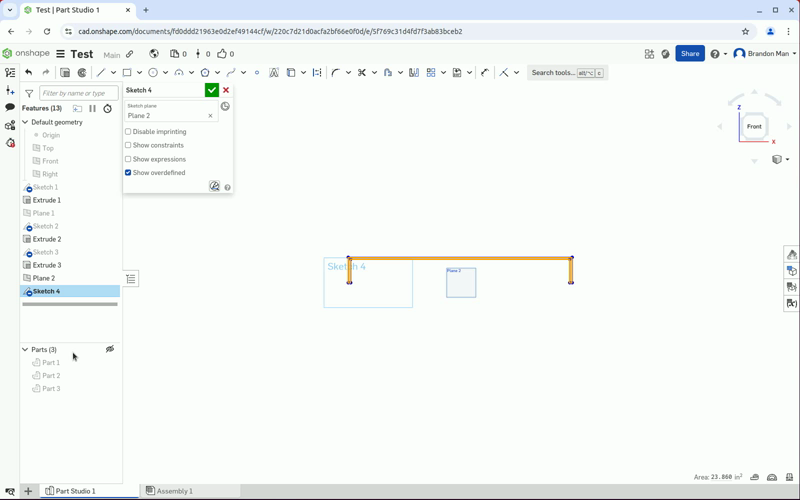
key(shift+e)
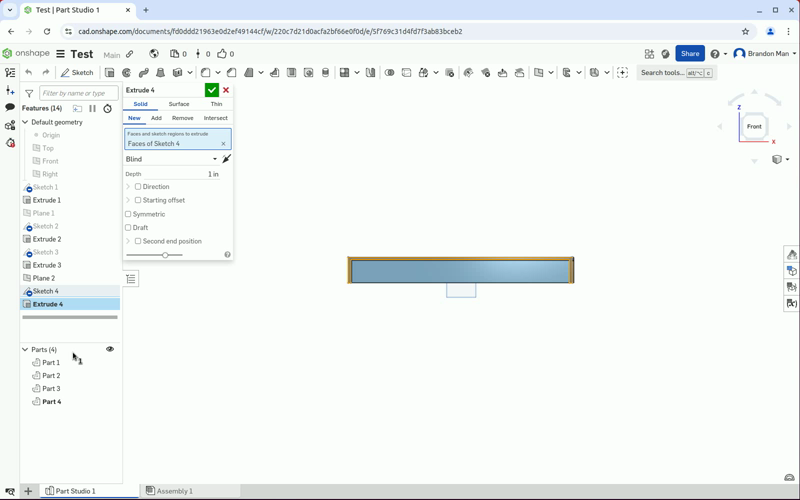
mouse_move(143, 106)
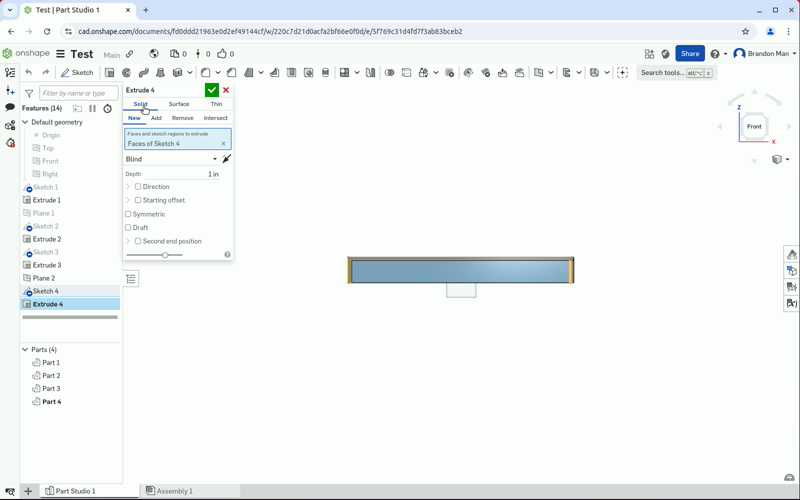
click(143, 106)
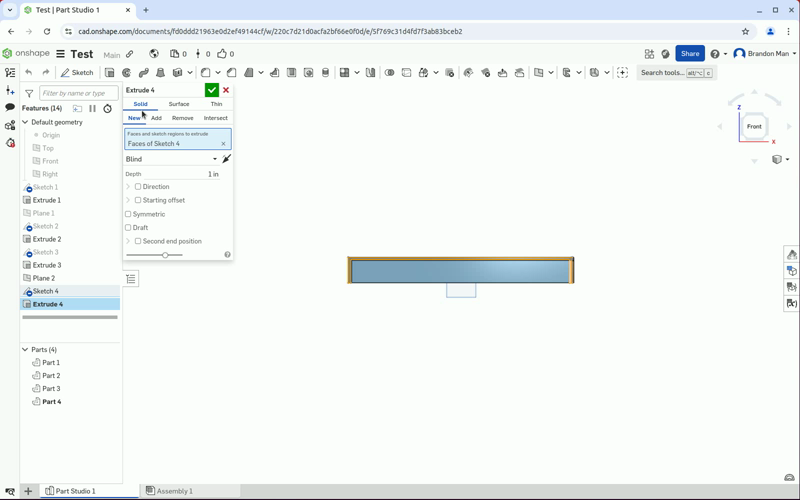
mouse_move(137, 120)
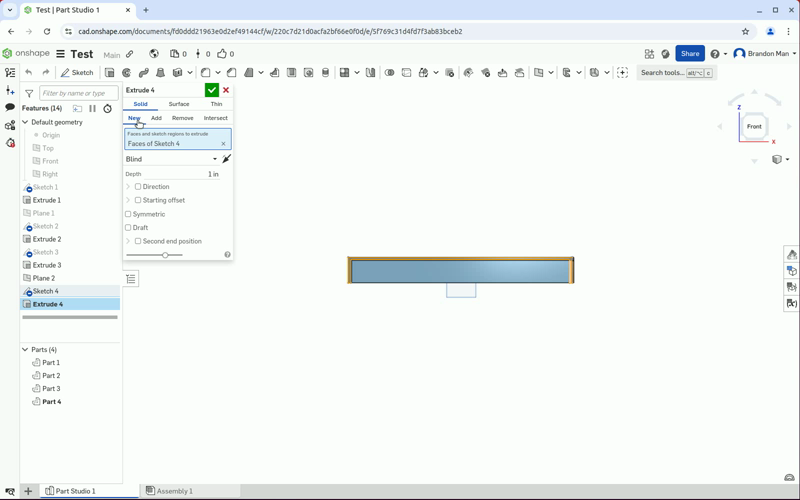
click(137, 120)
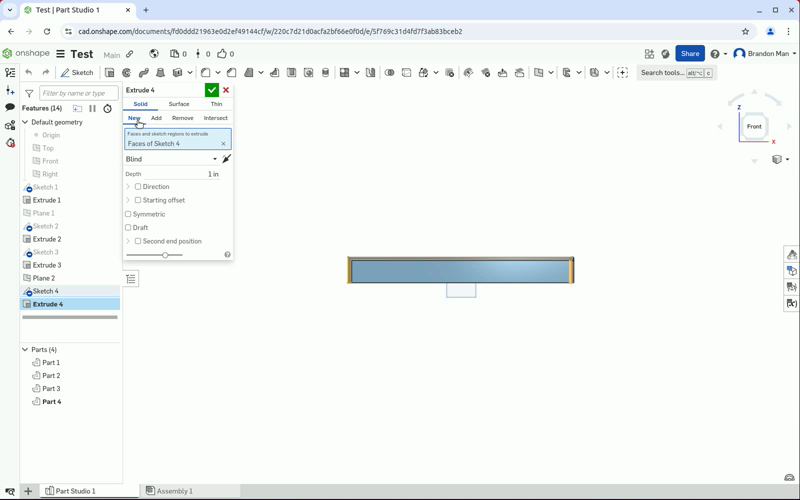
key(tab, 4)
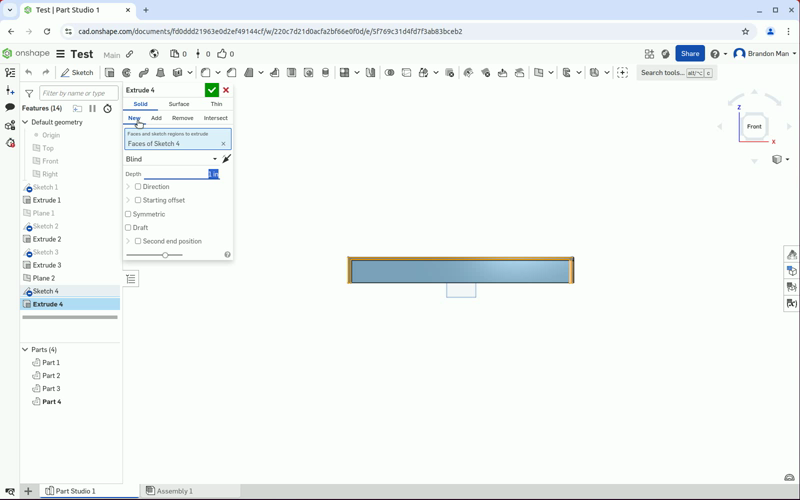
text(0.722)
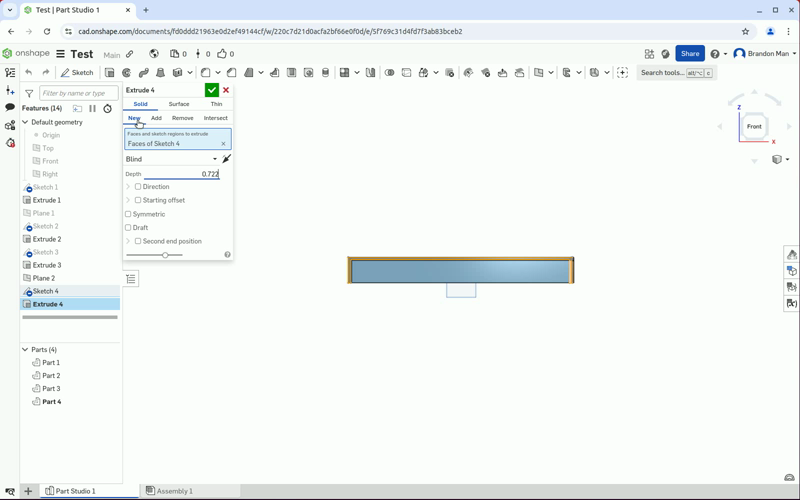
key(enter)
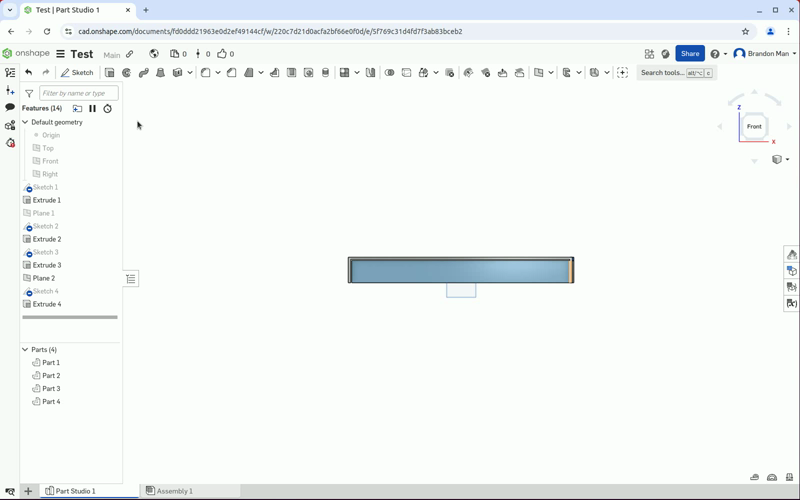
key(shift+h)
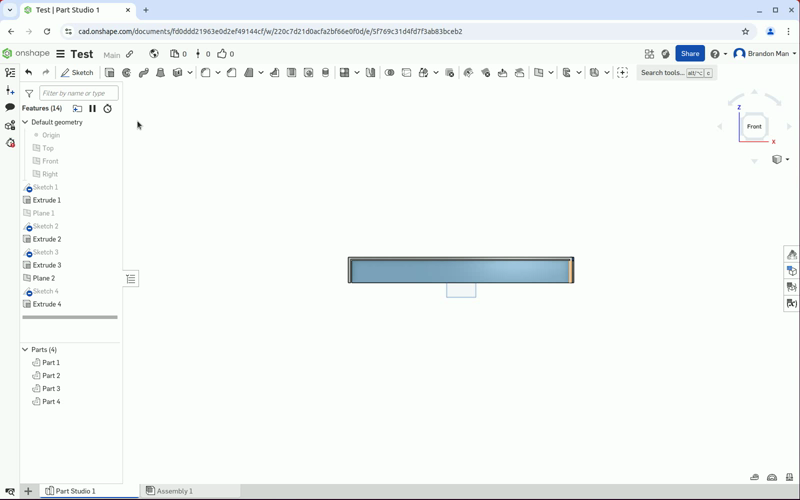
key(shift+h)
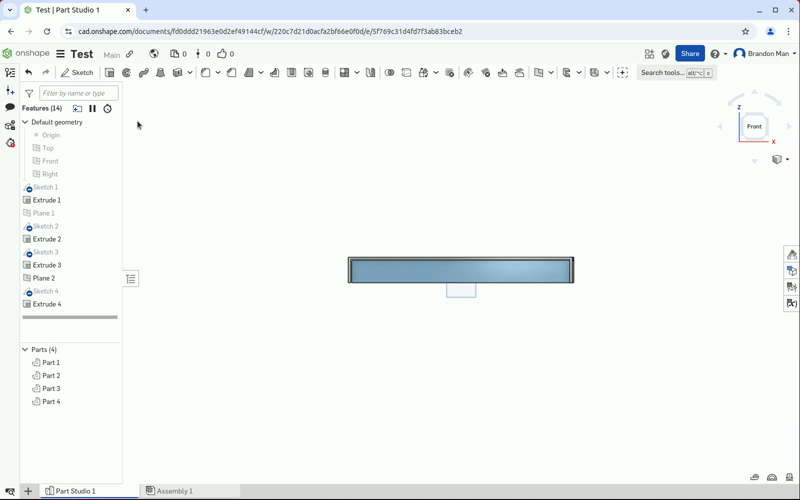
mouse_move(73, 189)
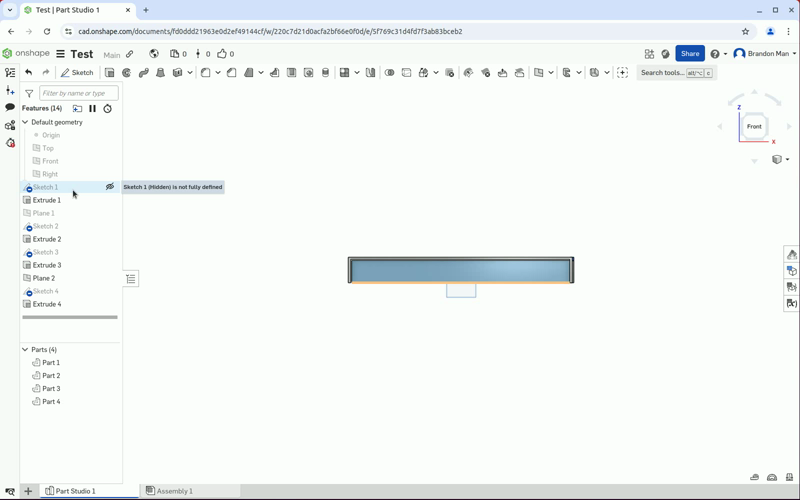
click(73, 189)
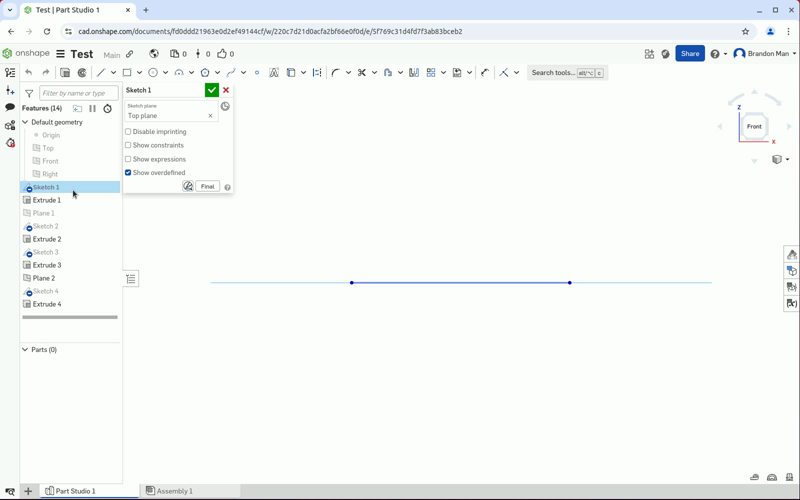
mouse_move(229, 92)
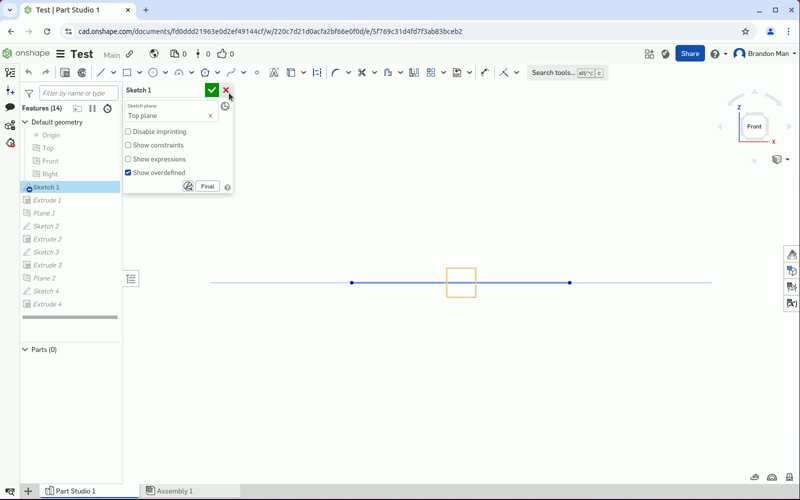
click(229, 92)
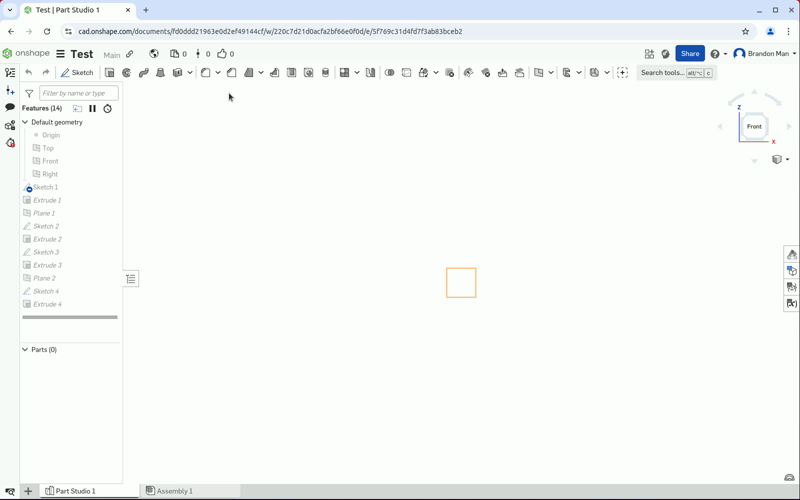
key(shift+s)
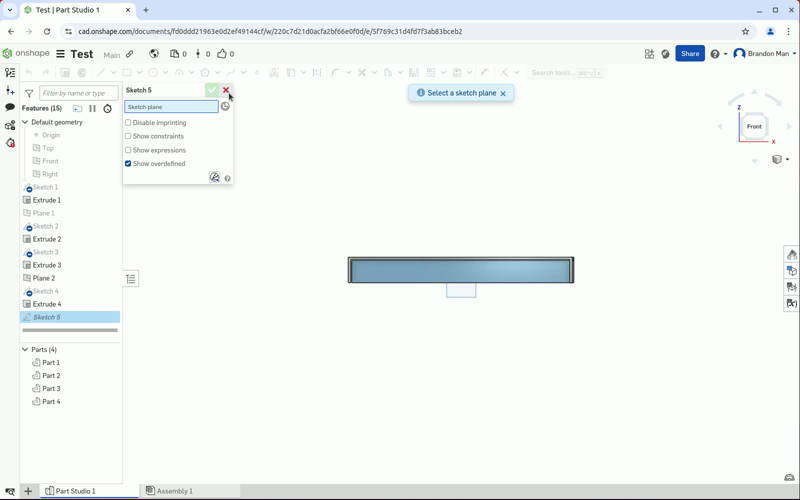
mouse_move(73, 280)
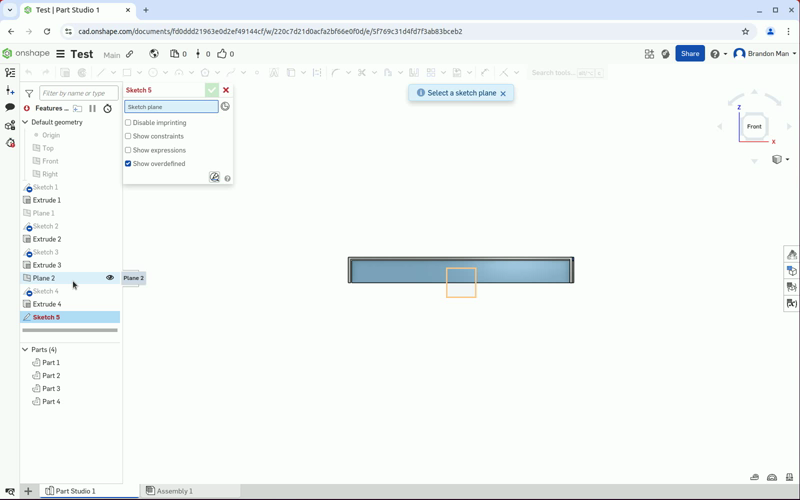
click(73, 280)
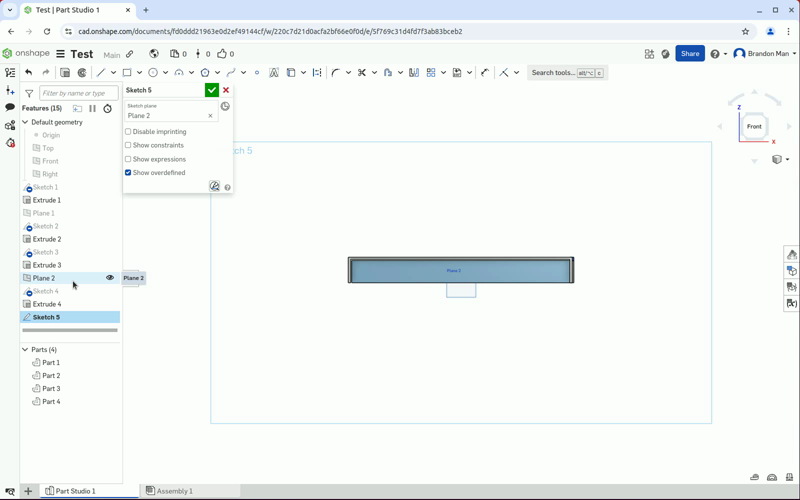
mouse_move(73, 352)
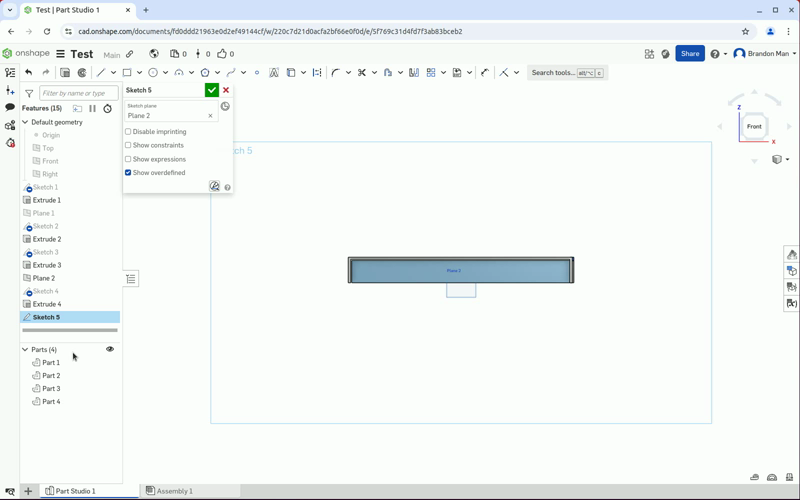
key(y)
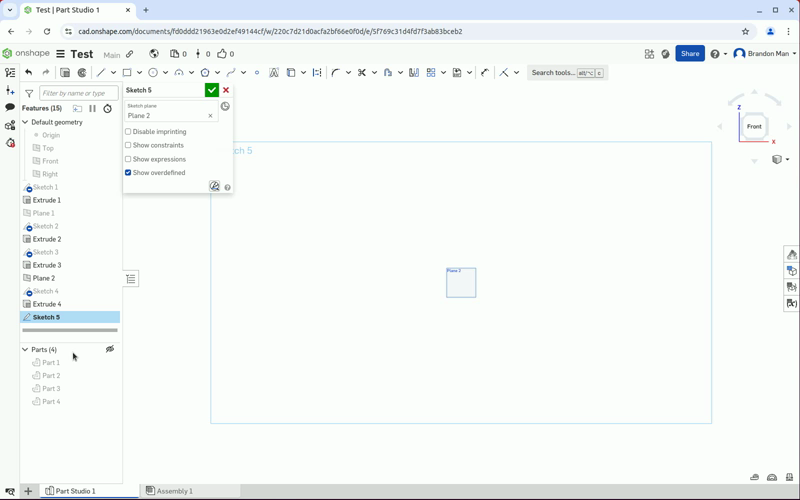
key(l)
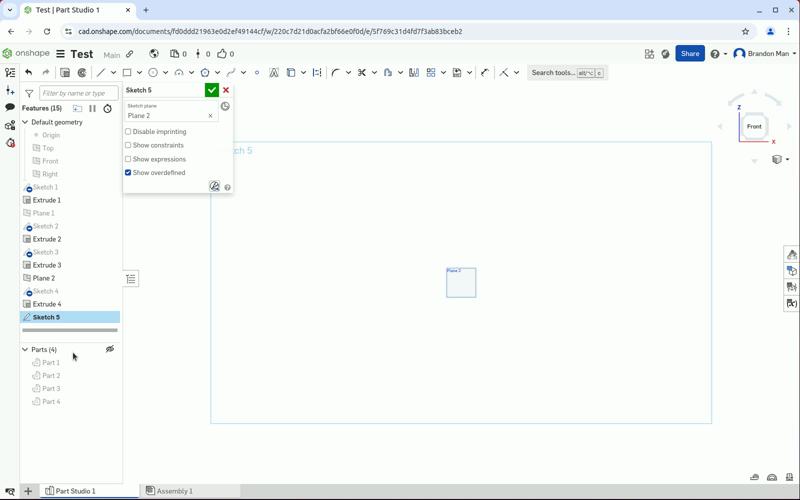
key_down(shift)
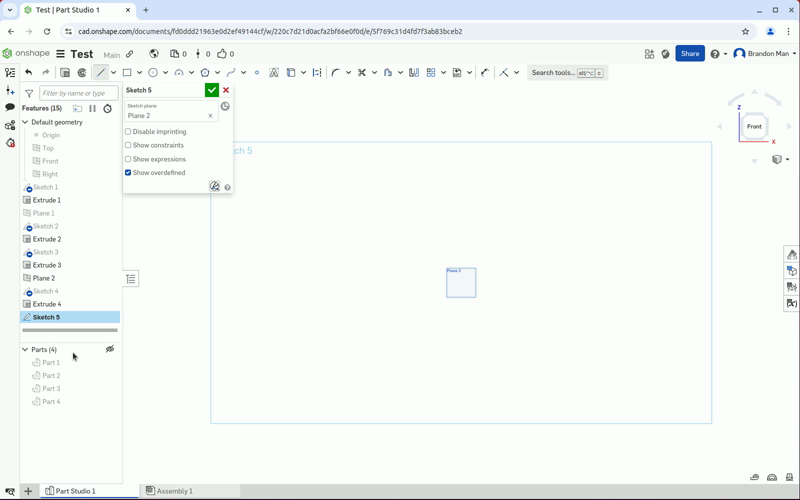
mouse_move(351, 282)
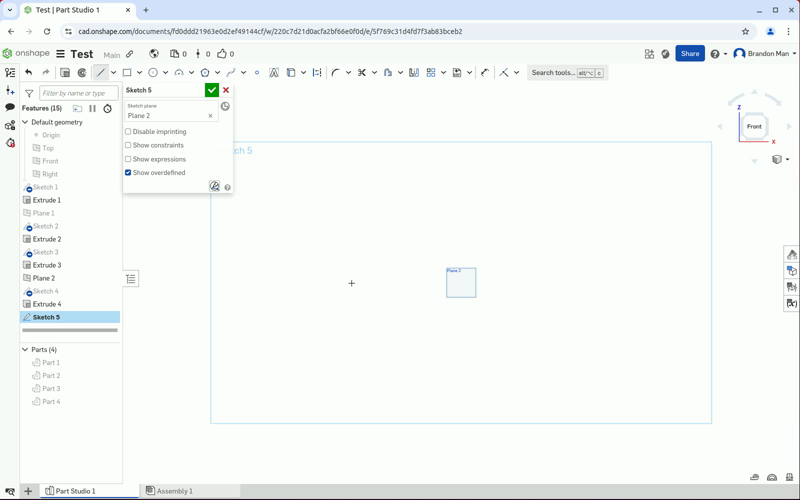
click(351, 282)
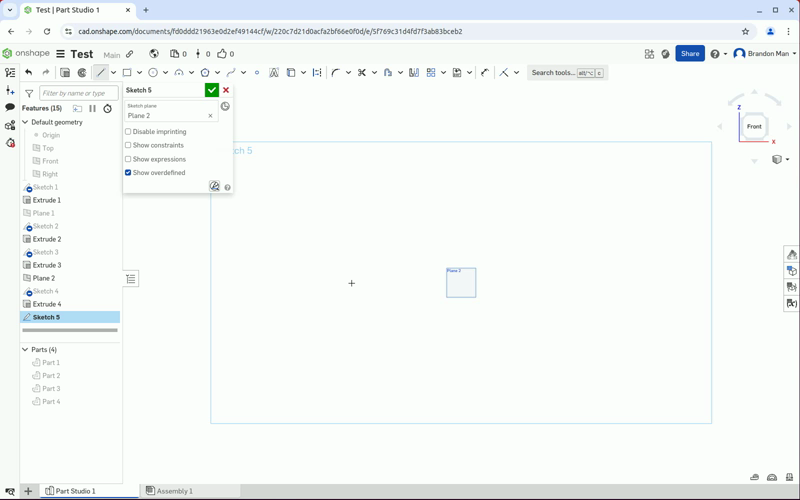
key_up(shift)
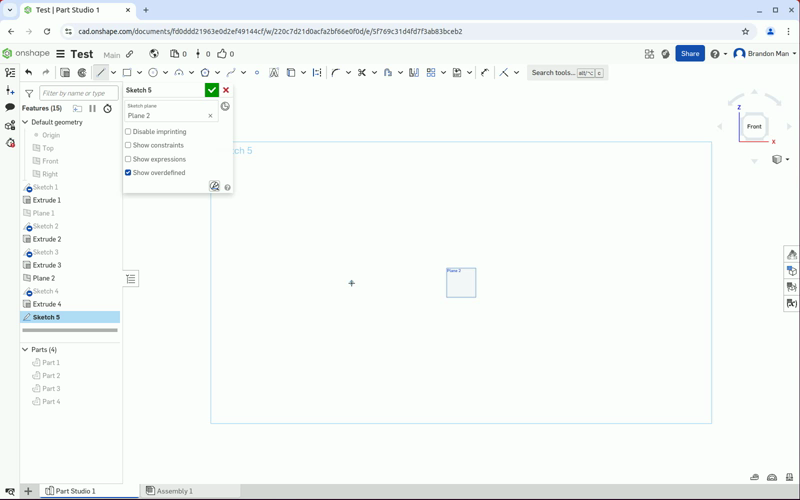
key_down(shift)
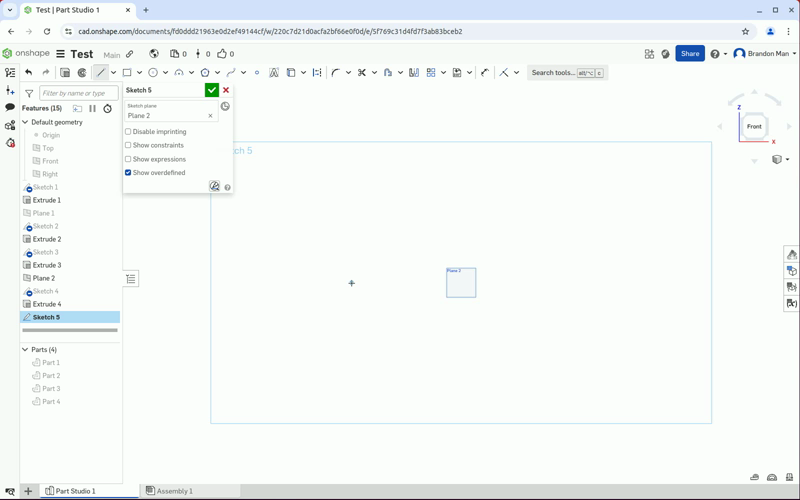
mouse_move(569, 282)
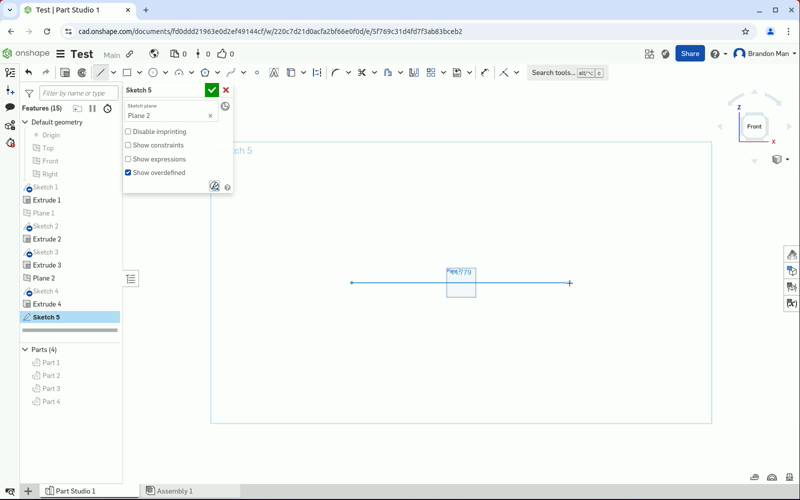
click(569, 282)
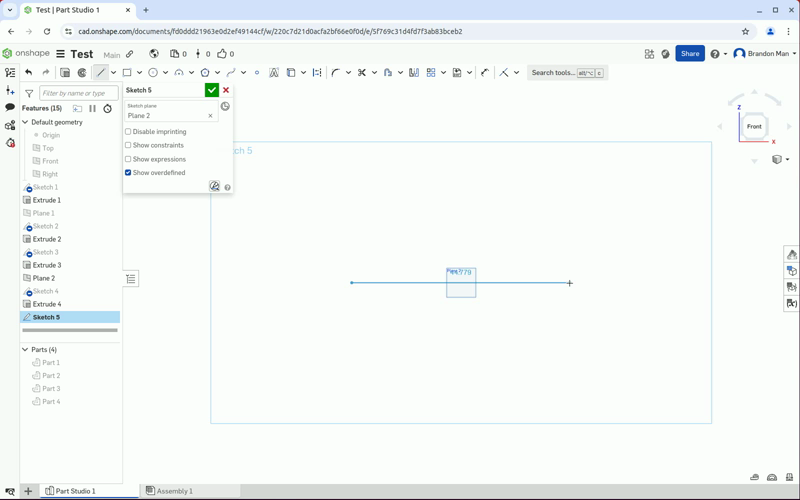
key_up(shift)
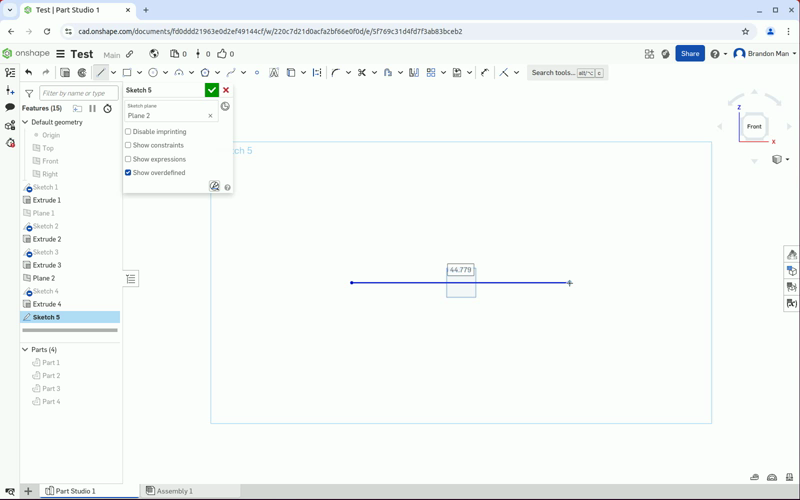
key_down(shift)
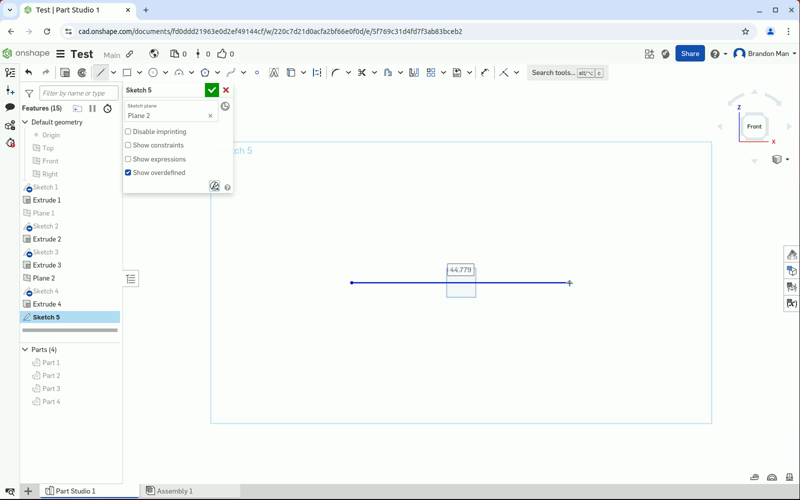
mouse_move(589, 282)
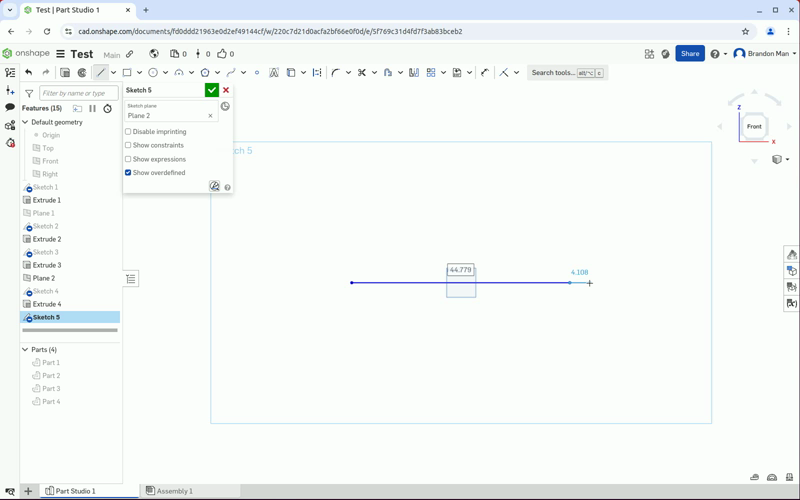
mouse_move(569, 260)
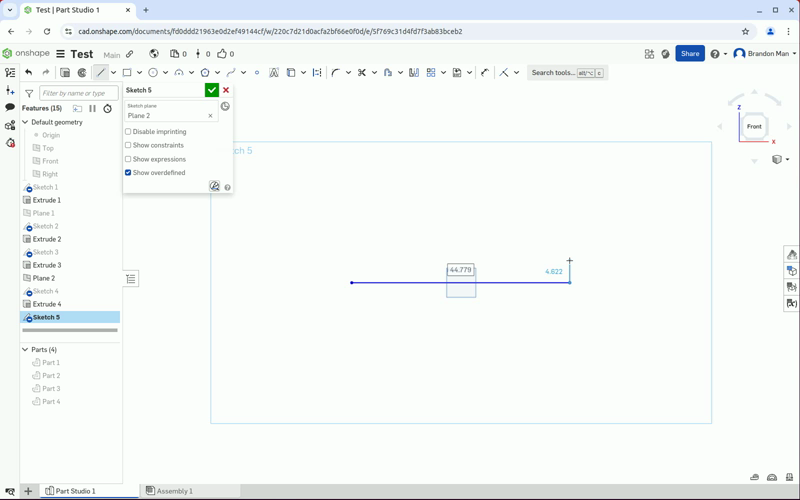
click(569, 260)
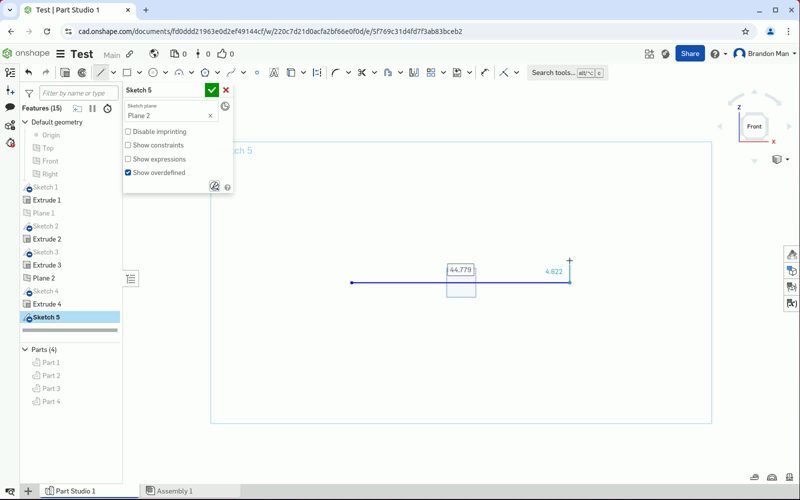
key_up(shift)
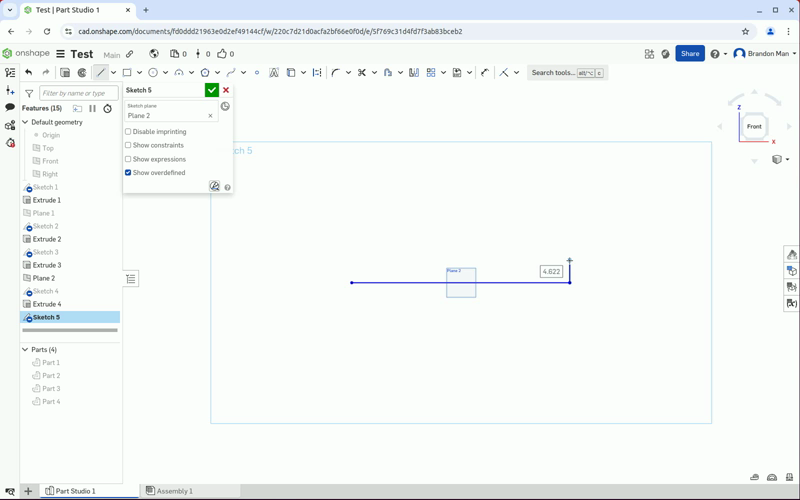
key_down(shift)
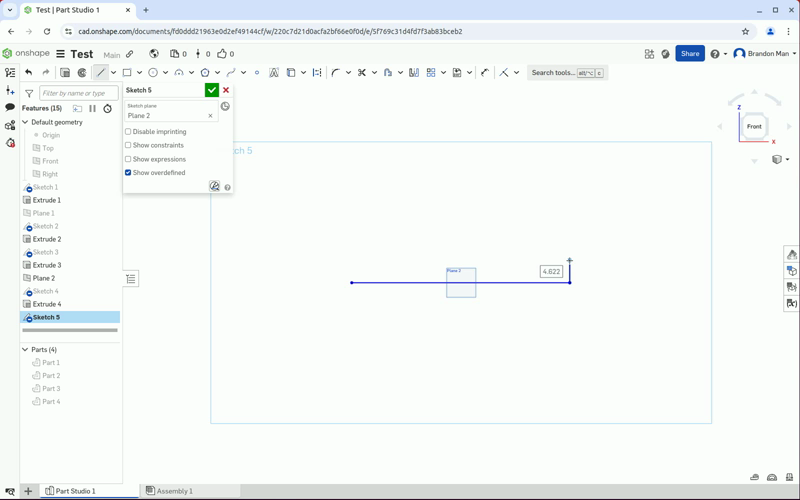
mouse_move(351, 260)
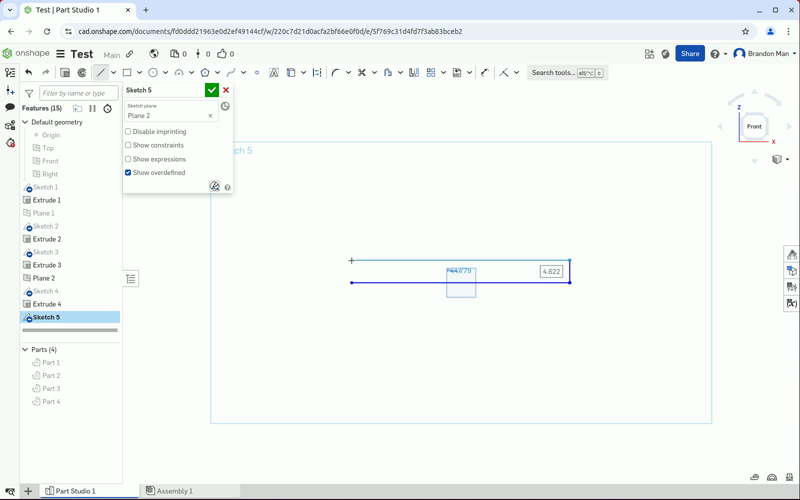
click(351, 260)
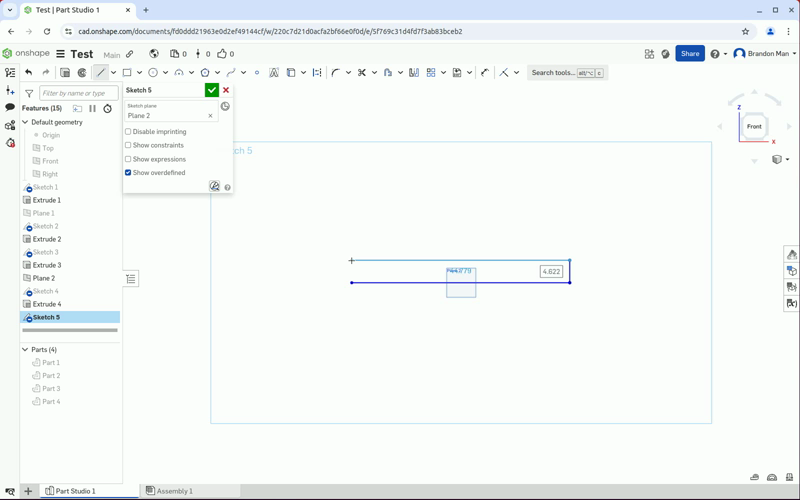
key_up(shift)
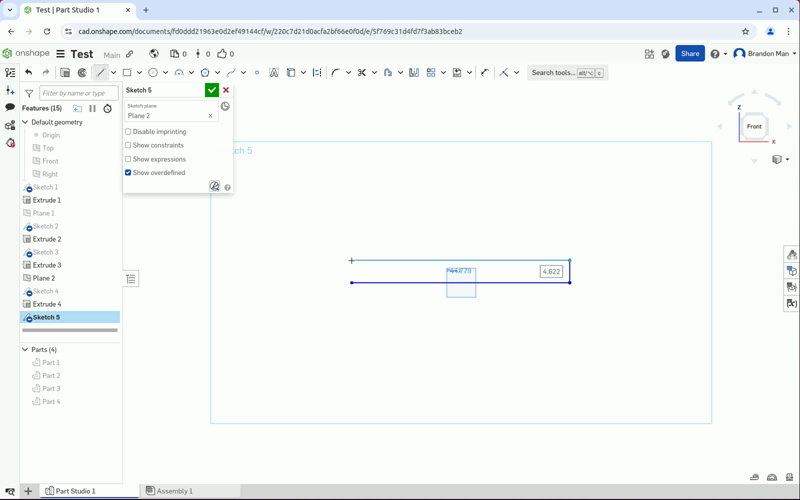
mouse_move(381, 260)
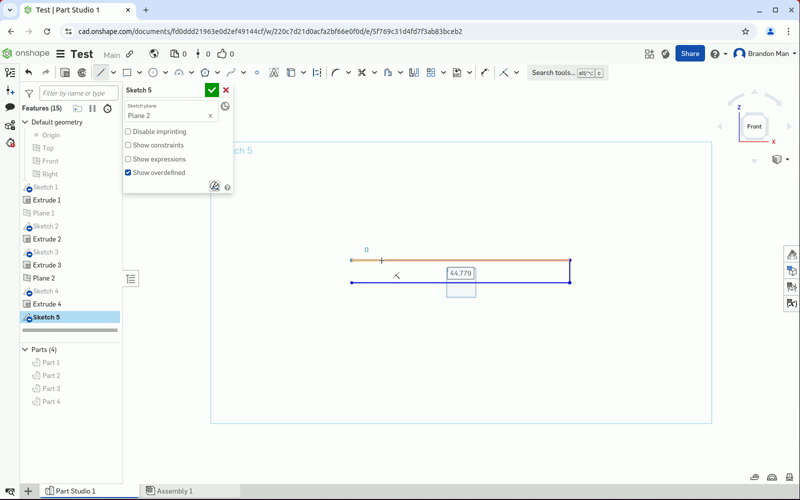
key_down(shift)
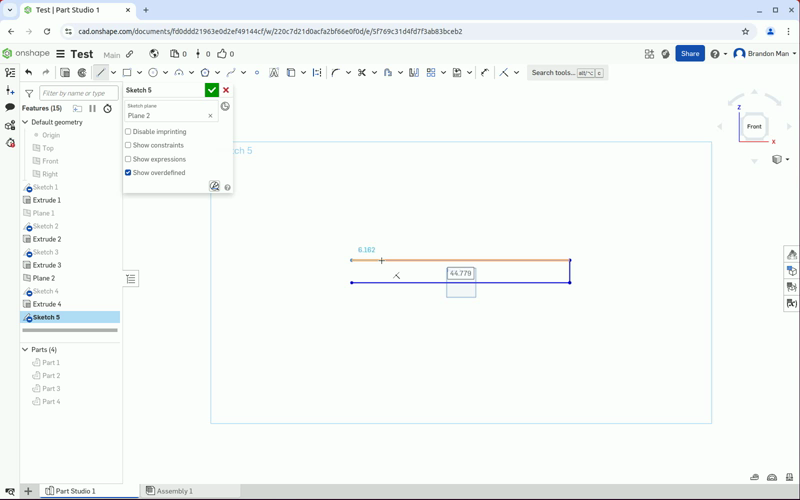
mouse_move(351, 282)
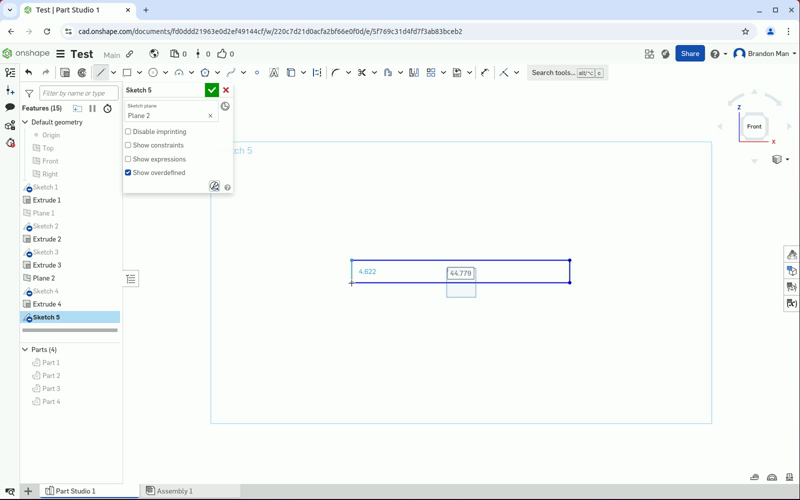
key_up(shift)
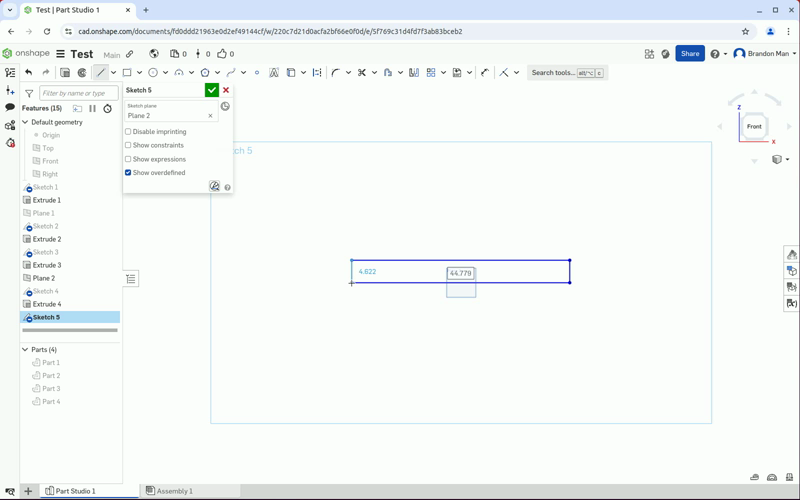
click(351, 282)
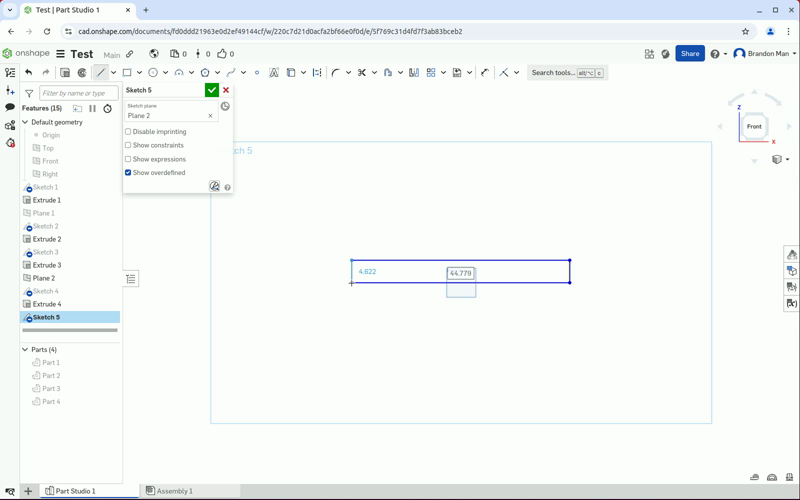
key(esc)
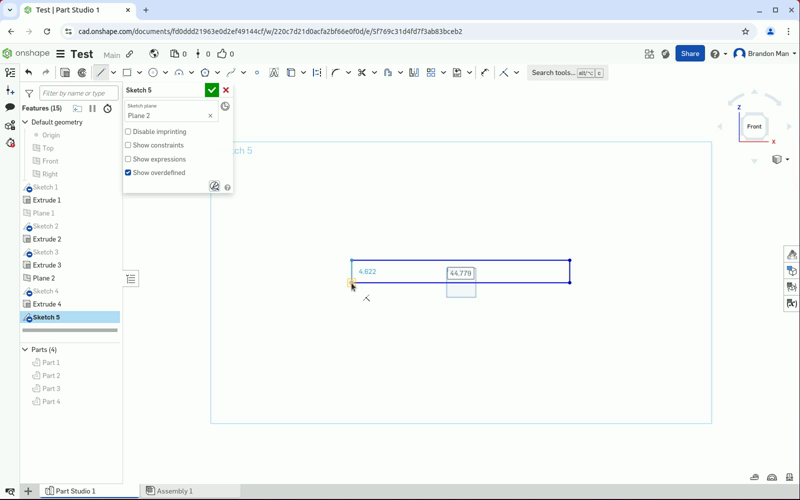
mouse_move(548, 272)
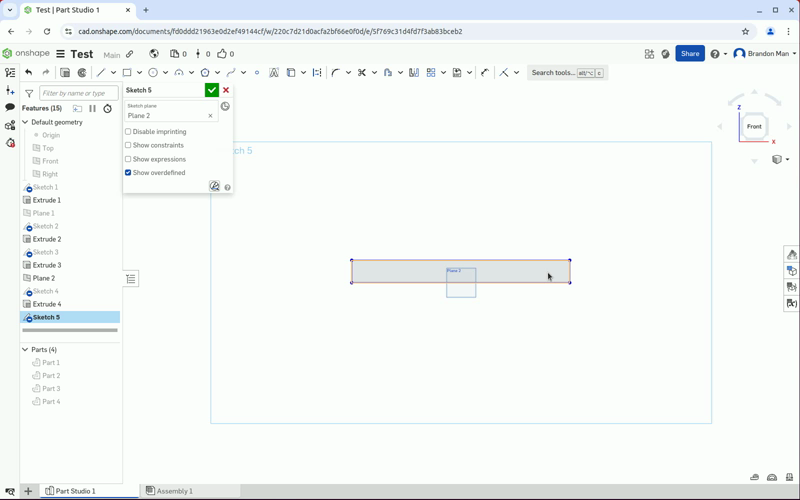
click(548, 272)
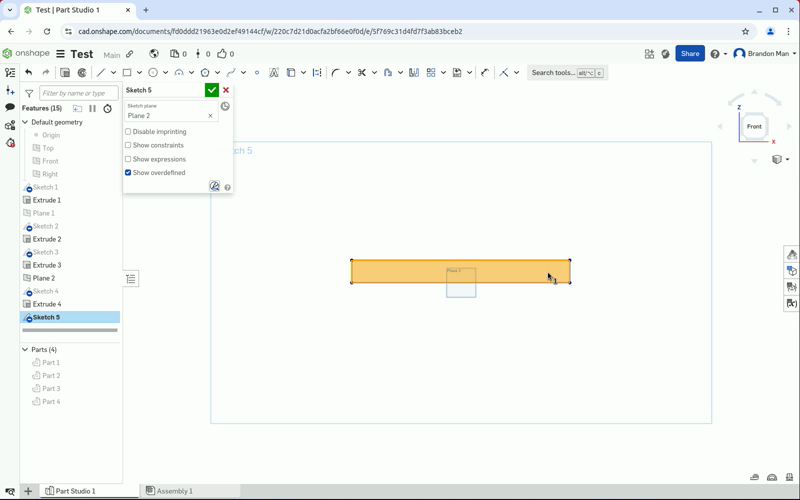
mouse_move(73, 352)
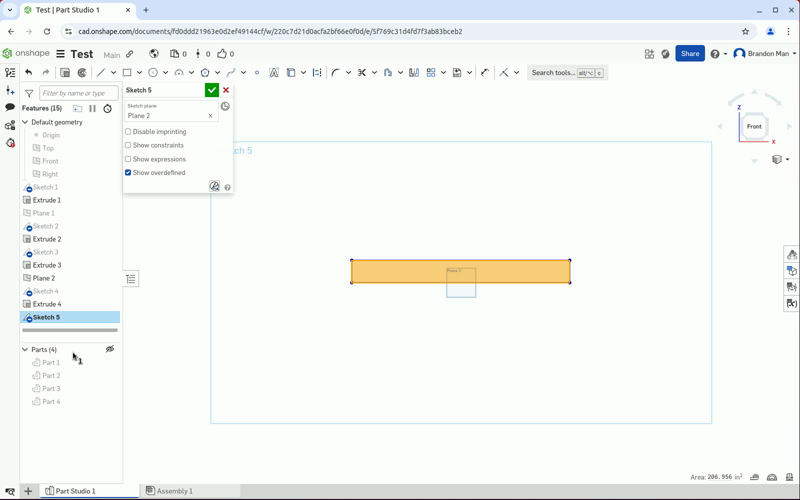
key(shift+y)
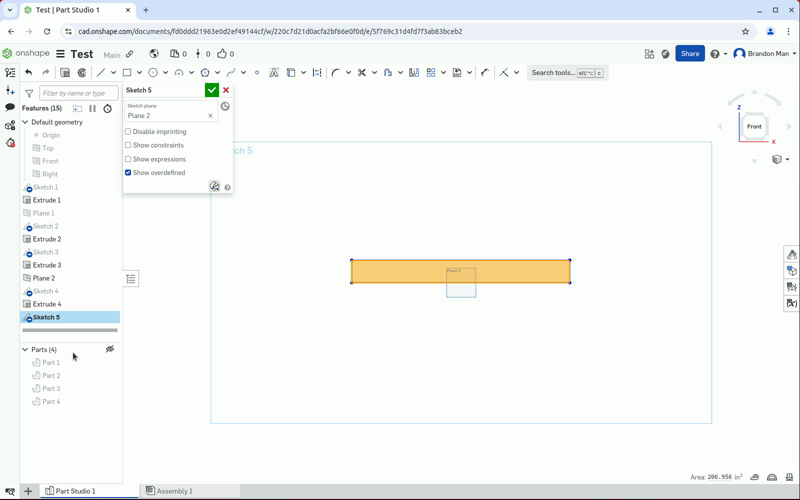
key(shift+e)
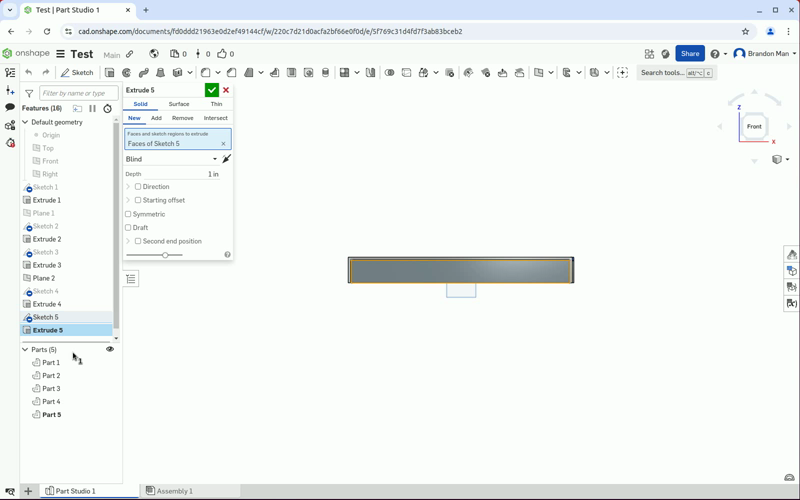
mouse_move(143, 106)
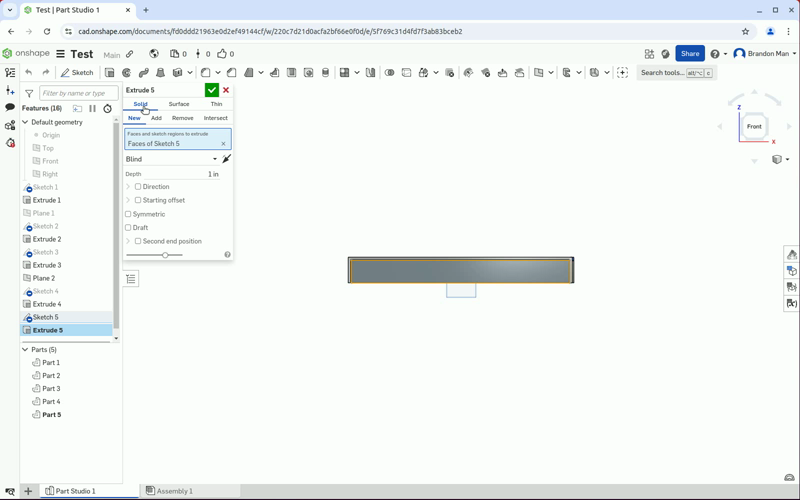
click(143, 106)
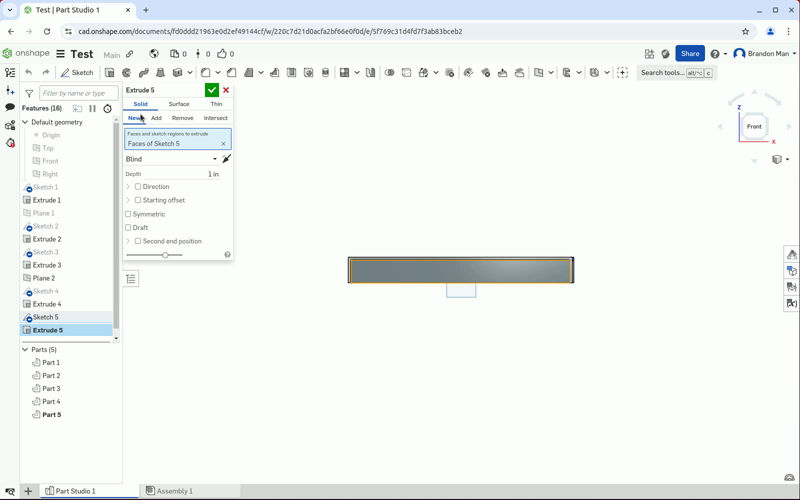
mouse_move(137, 120)
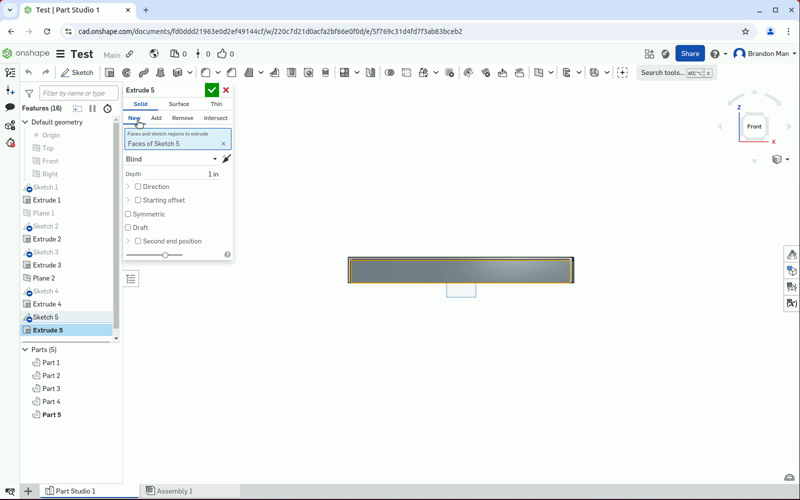
click(137, 120)
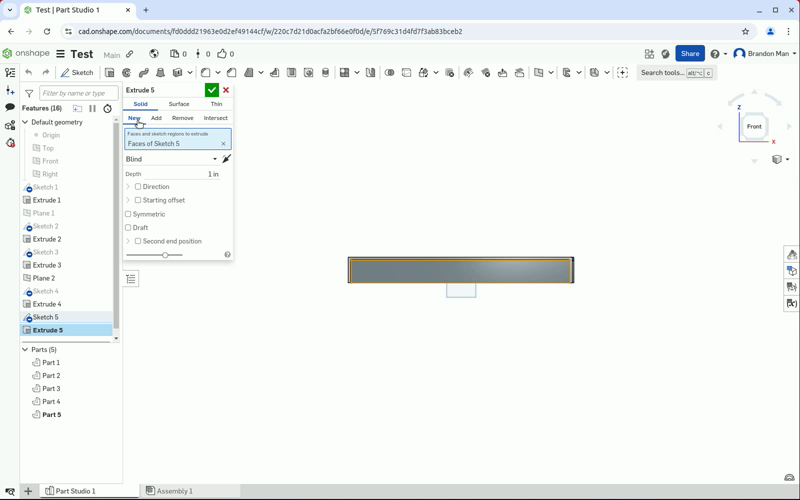
key(tab, 4)
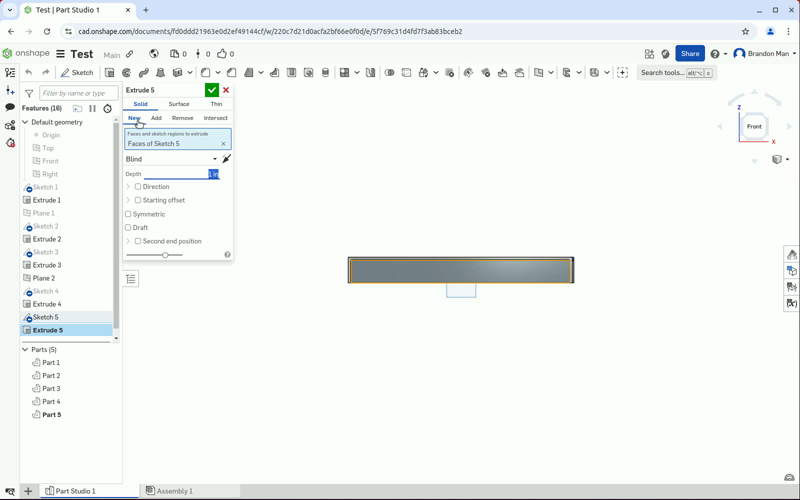
text(0.722)
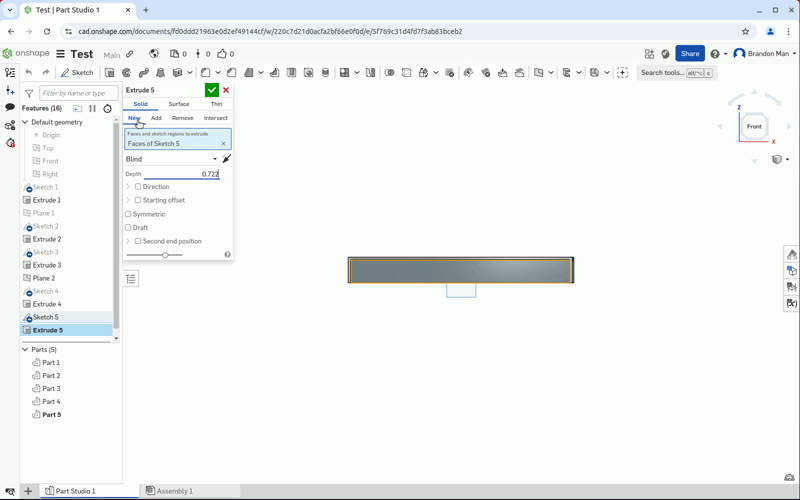
key(enter)
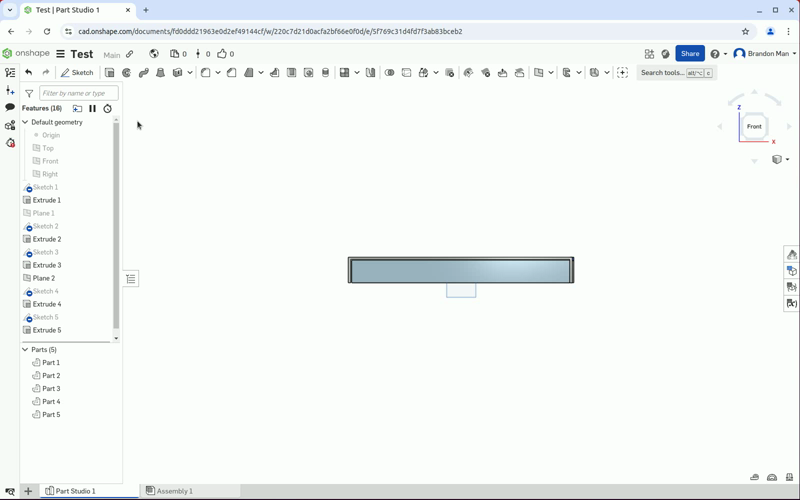
key(shift+h)
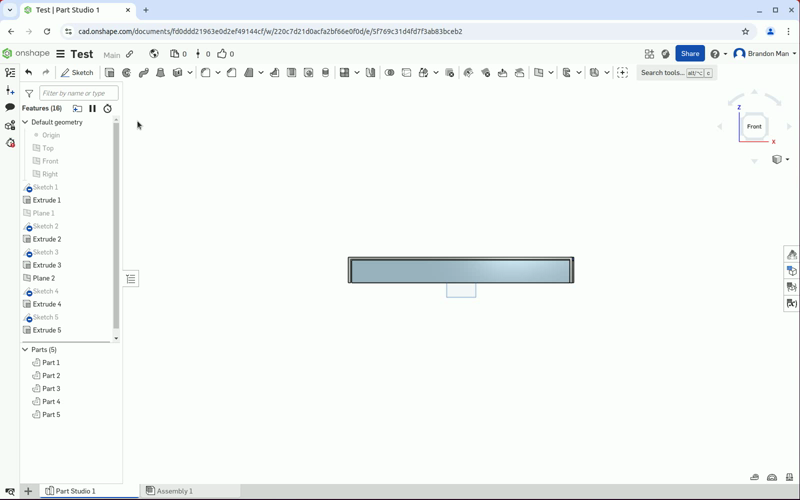
key(shift+h)
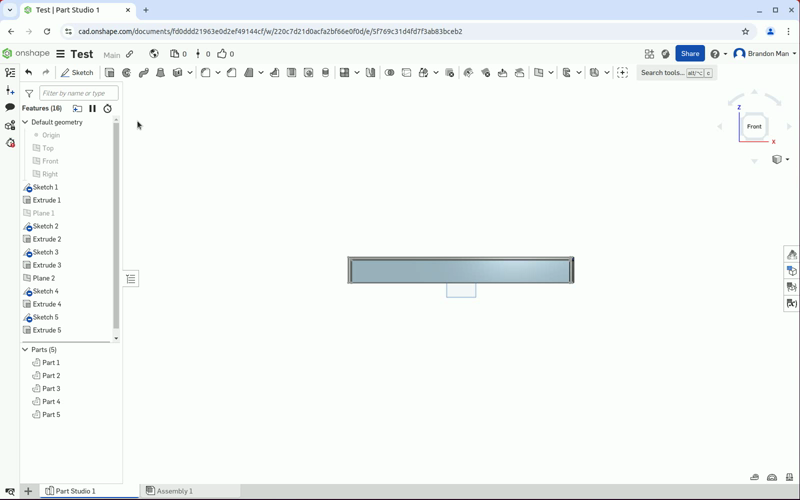
key(shift+7)
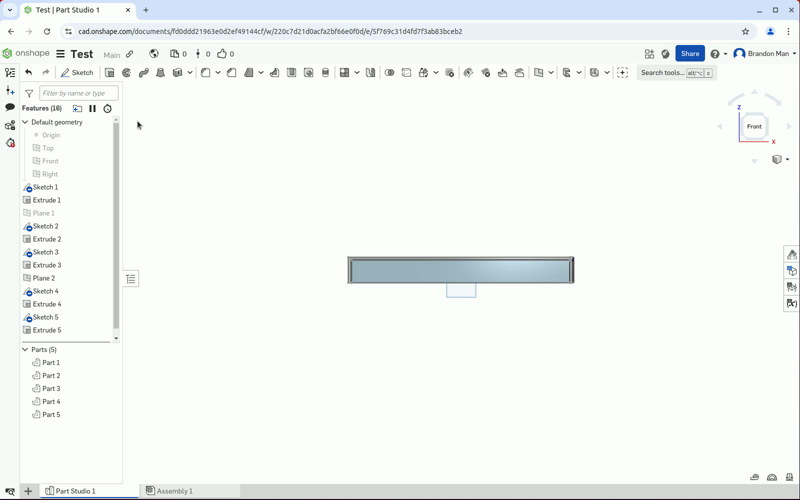
key(left, 2)
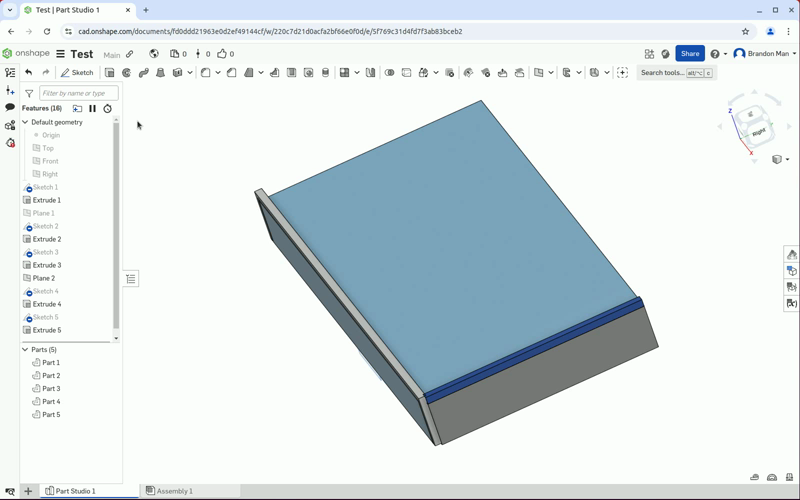
key(down, 2)
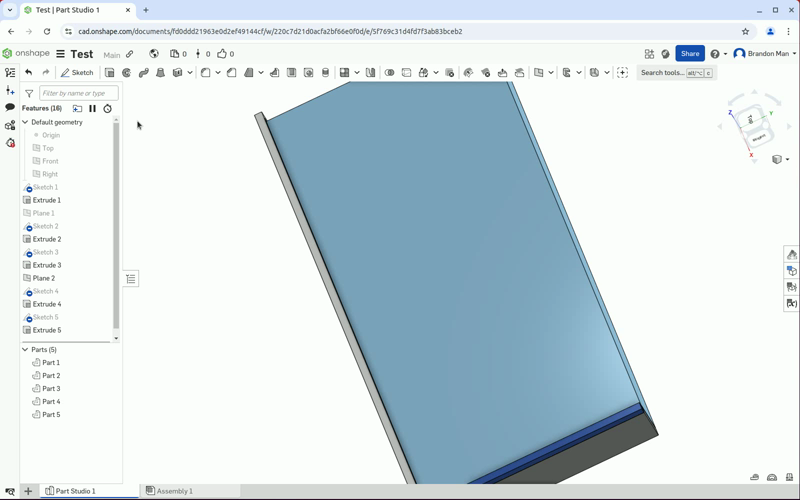
key(up, 2)
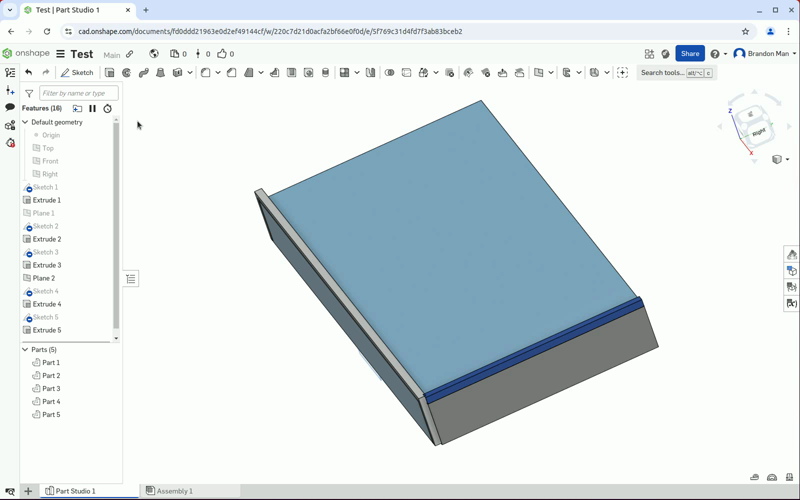
key(right, 2)
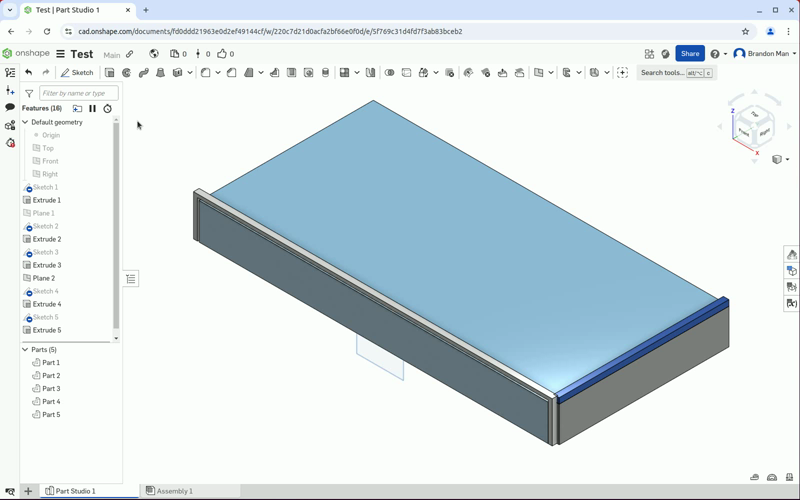
mouse_move(69, 189)
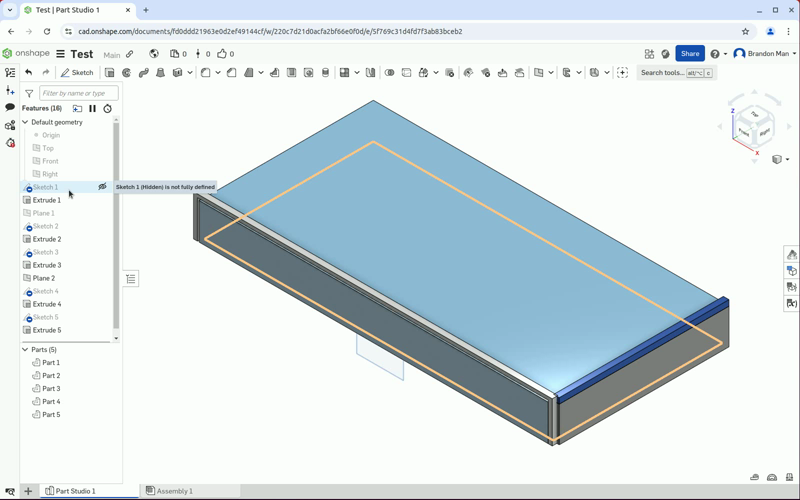
click(69, 189)